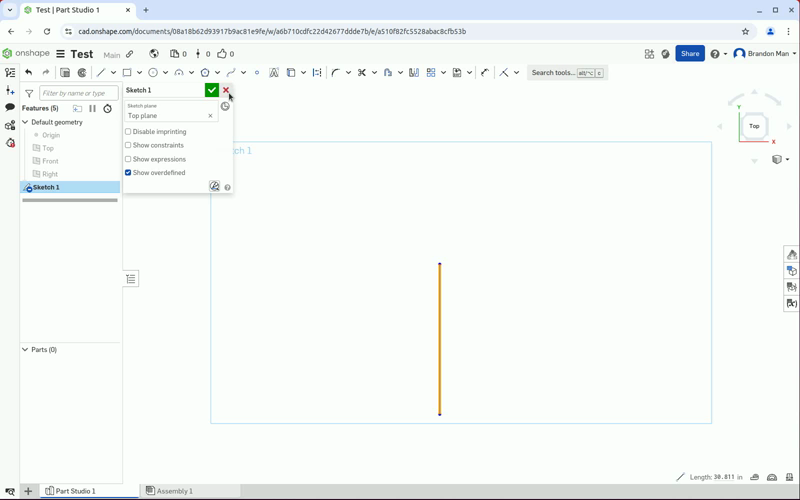
key(shift+h)
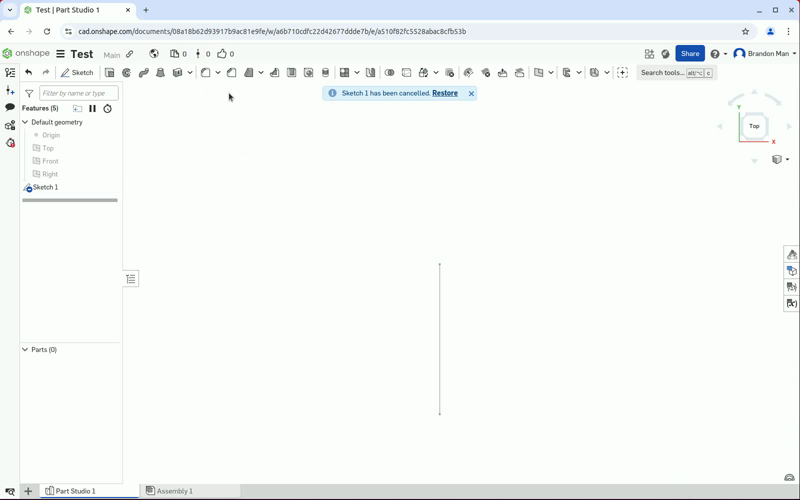
key(shift+s)
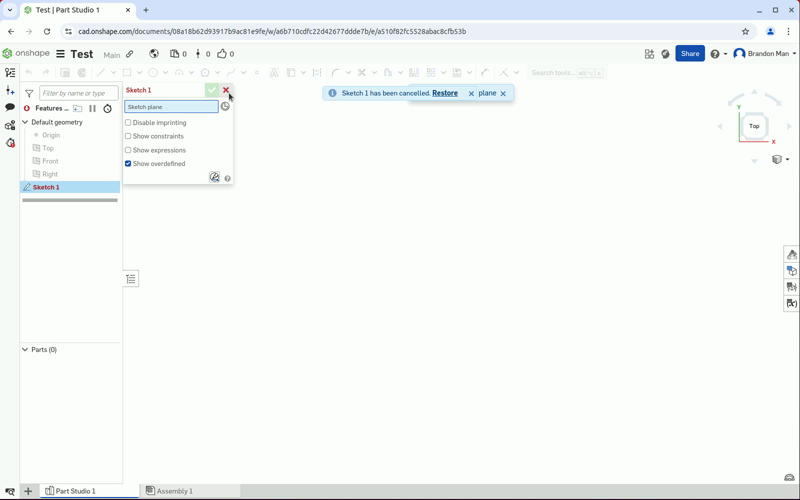
mouse_move(73, 150)
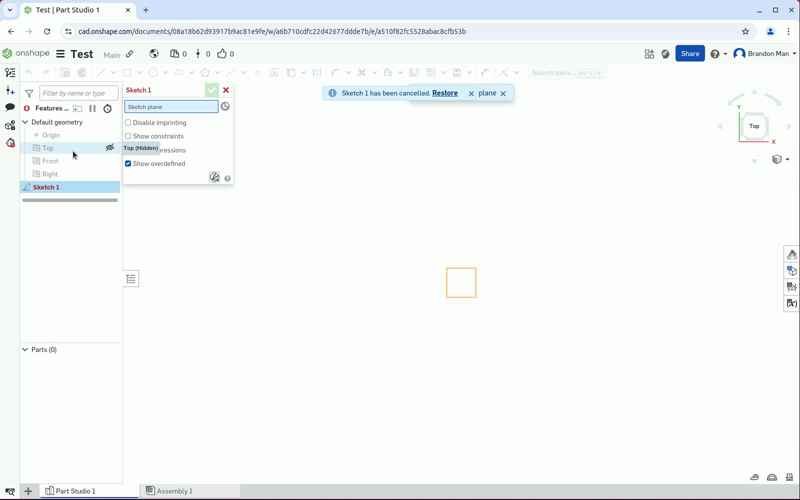
click(73, 150)
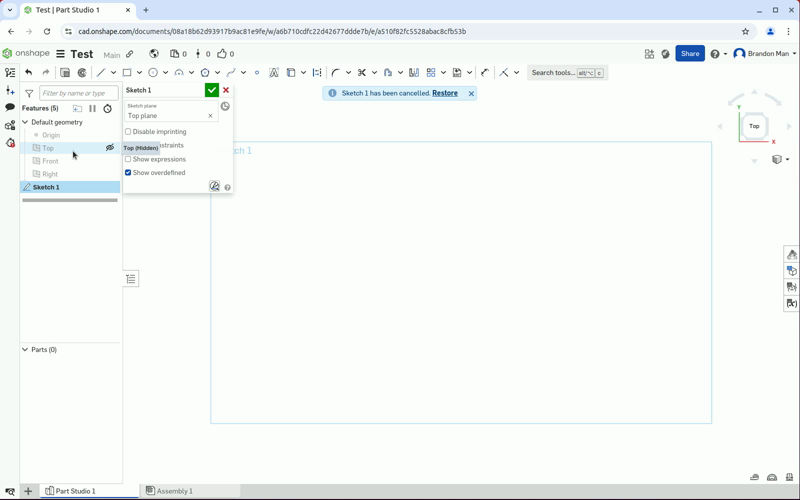
mouse_move(73, 352)
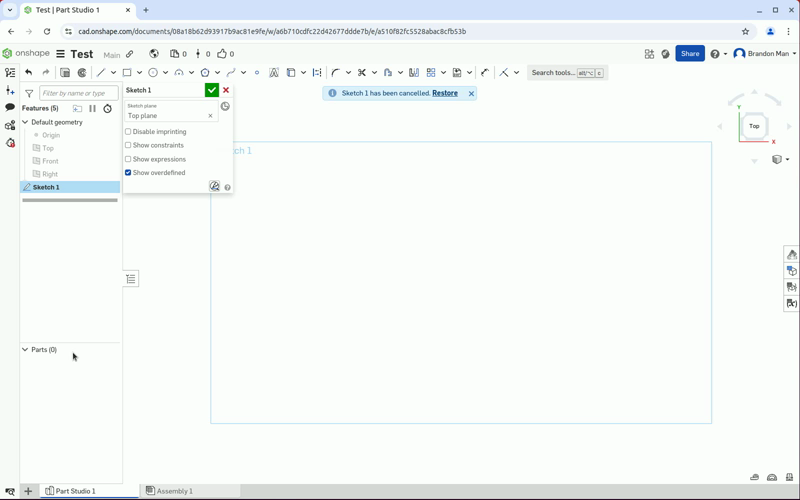
key(y)
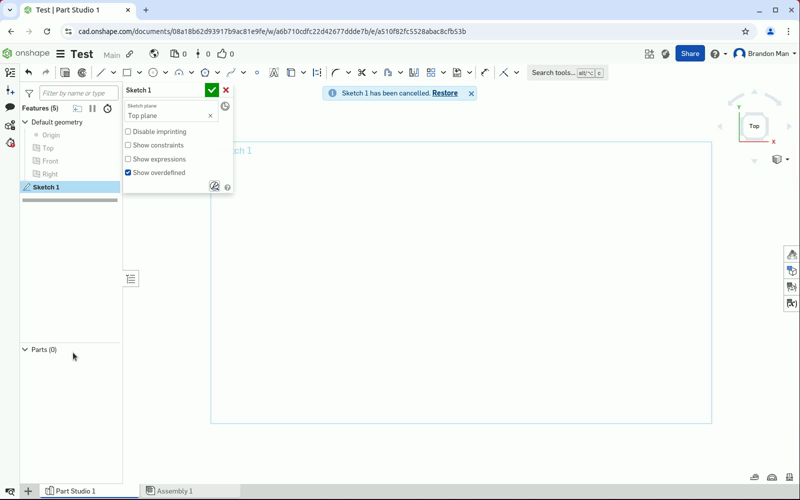
key(a)
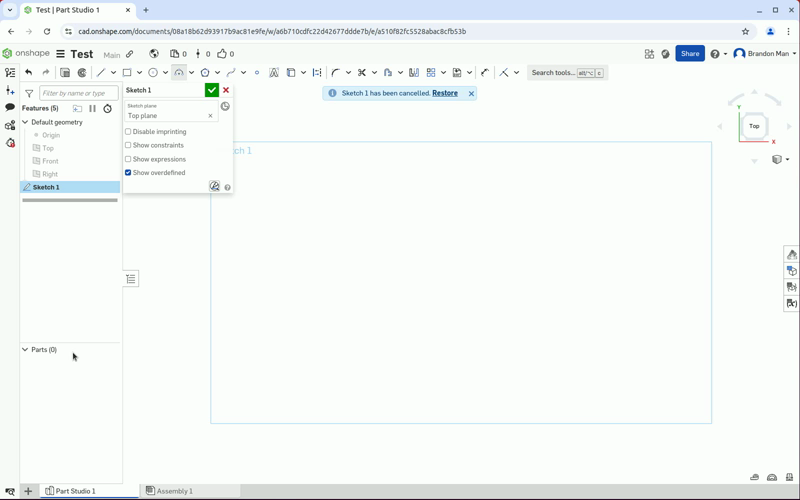
key_down(shift)
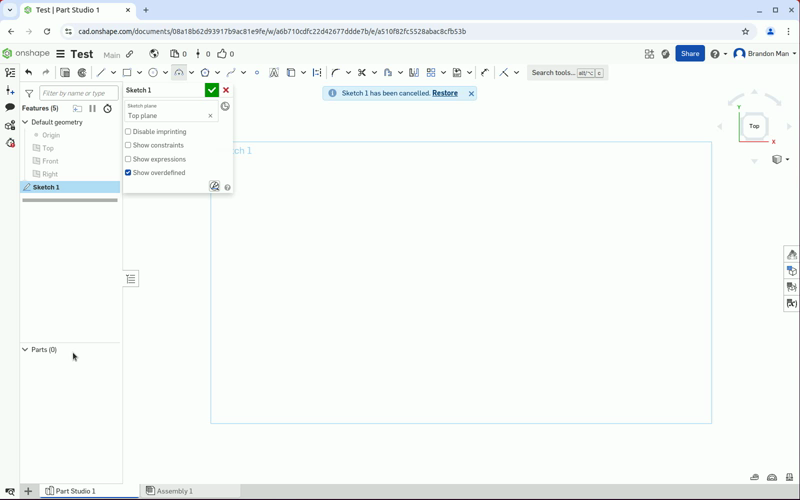
mouse_move(425, 282)
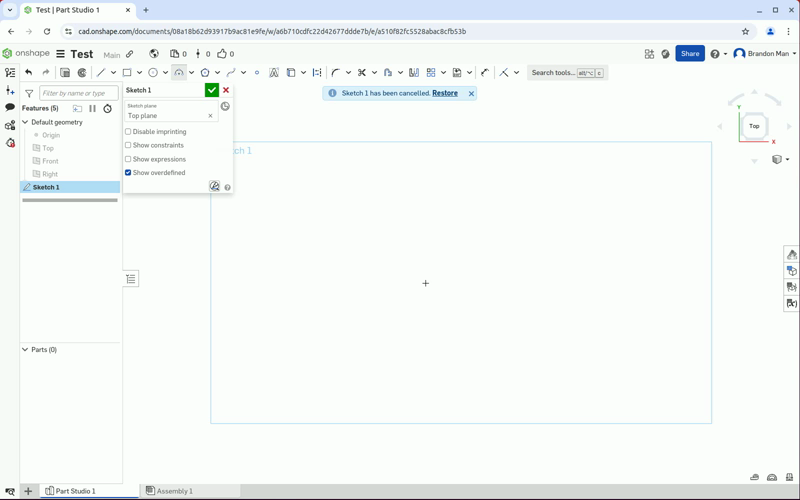
click(425, 282)
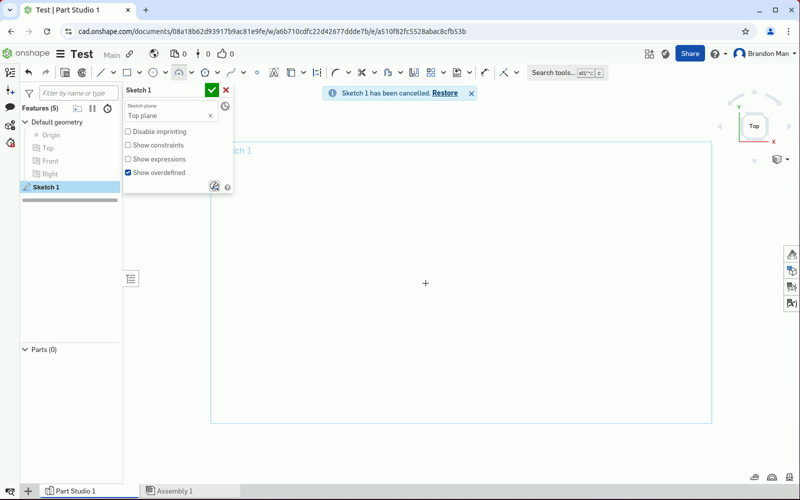
key_up(shift)
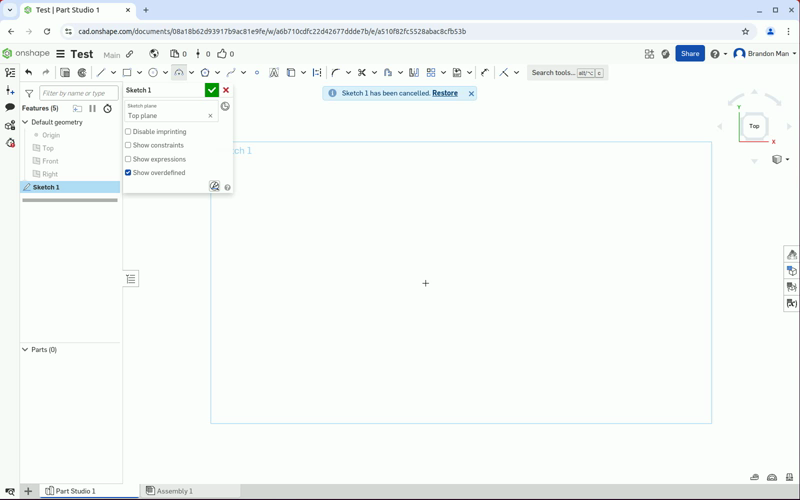
key_down(shift)
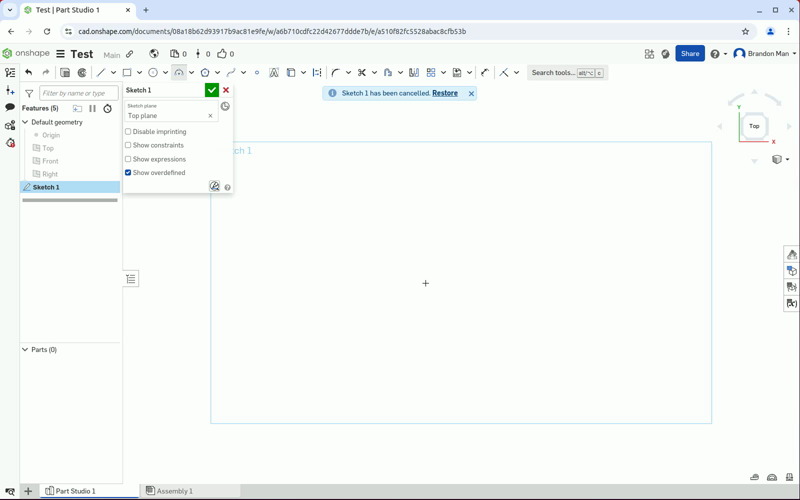
mouse_move(495, 282)
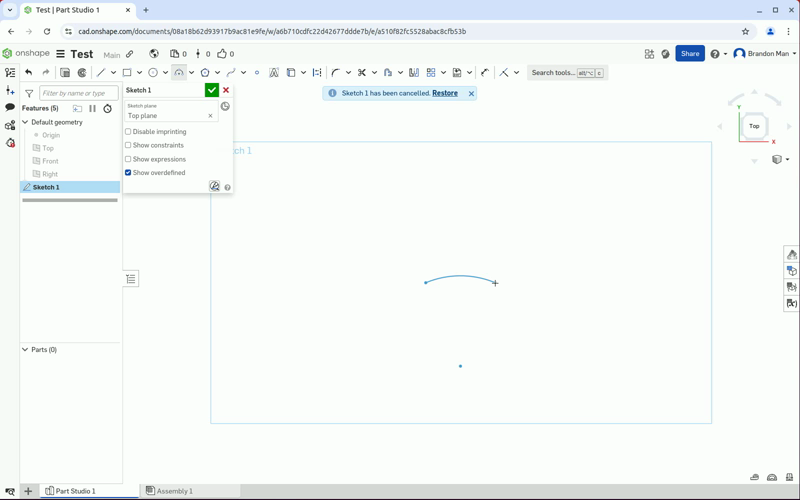
click(495, 282)
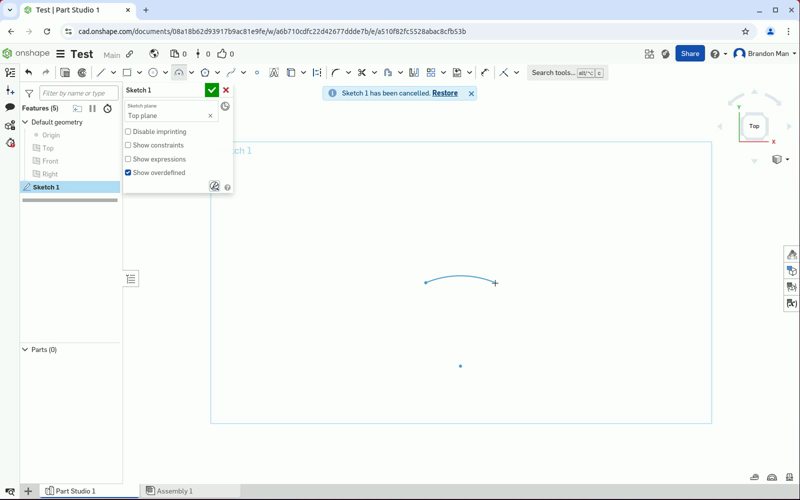
mouse_move(460, 317)
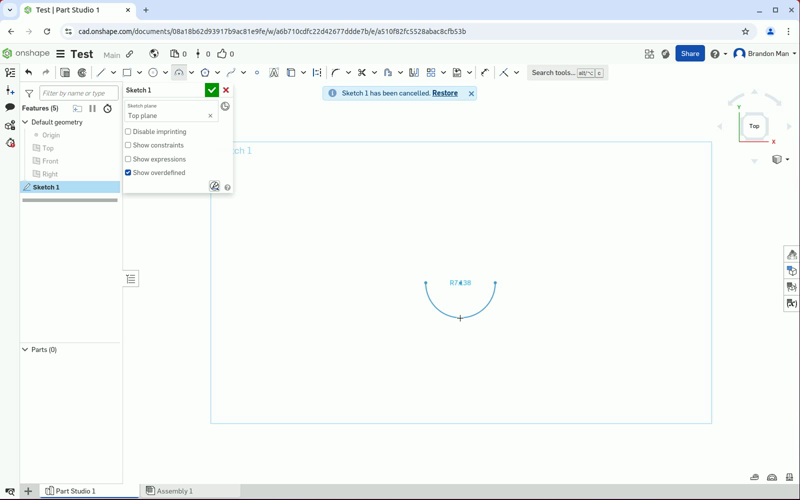
click(460, 317)
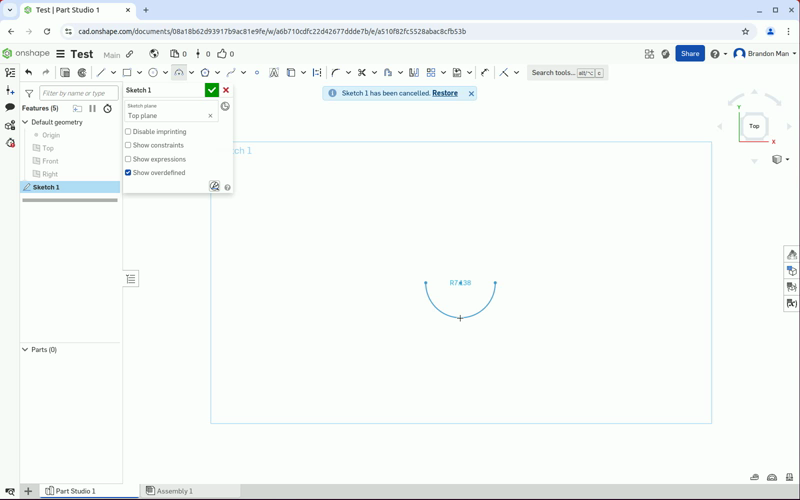
key_up(shift)
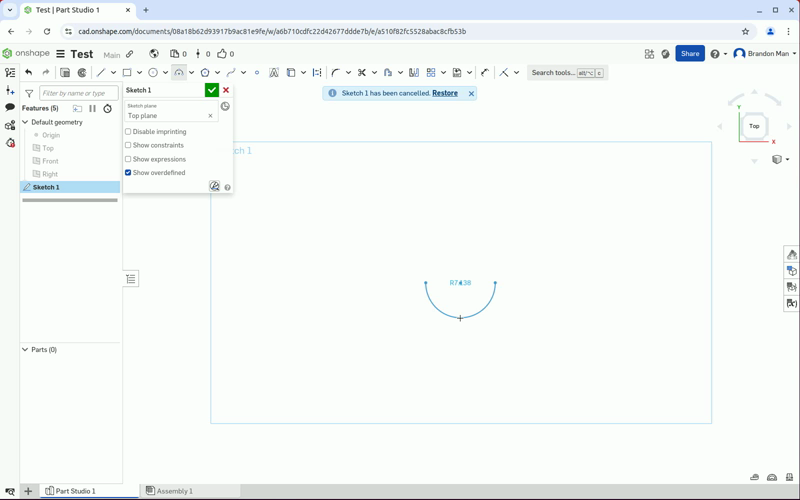
key(esc)
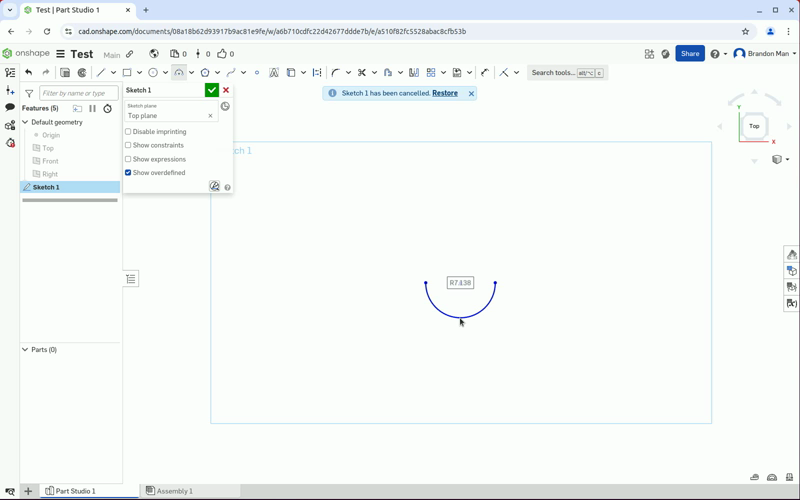
key(l)
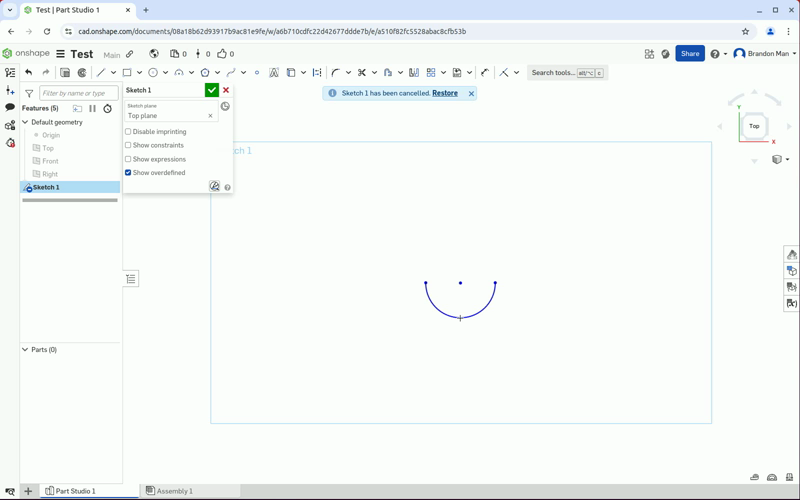
mouse_move(495, 282)
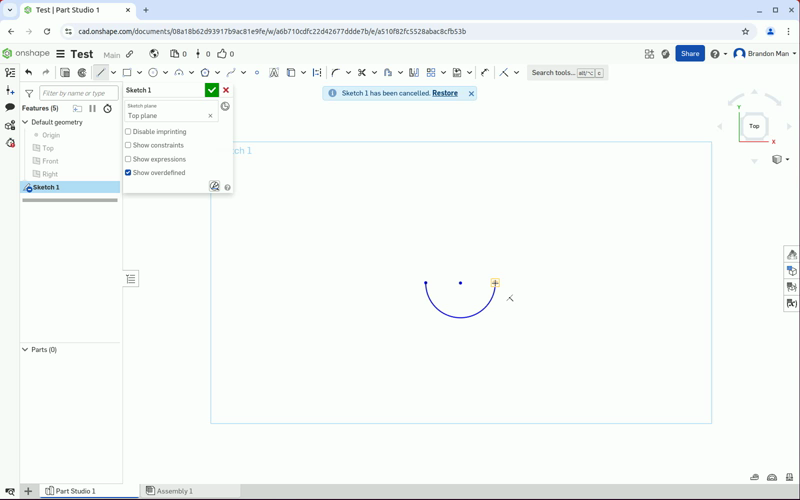
click(495, 282)
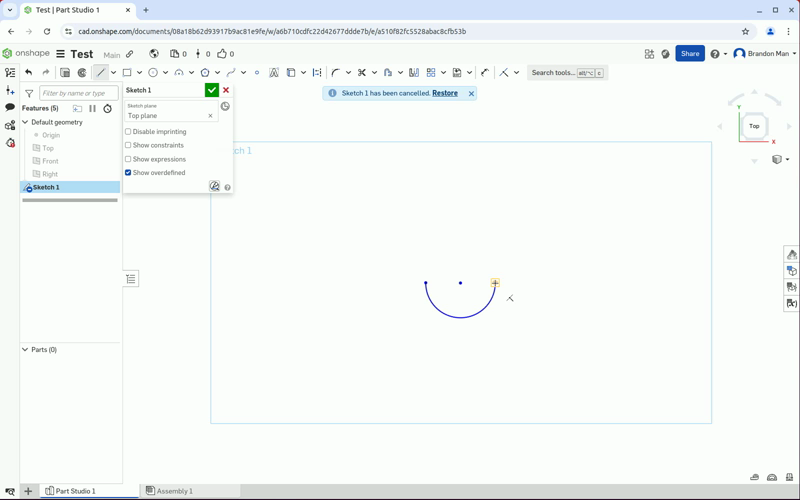
key_down(shift)
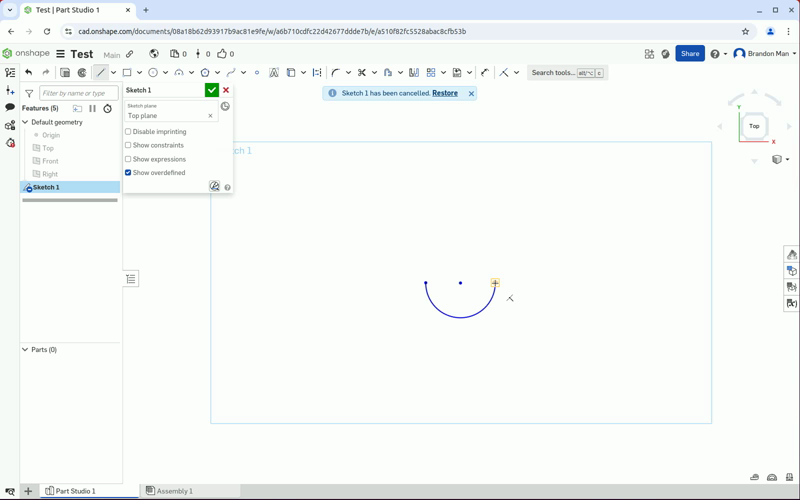
mouse_move(425, 282)
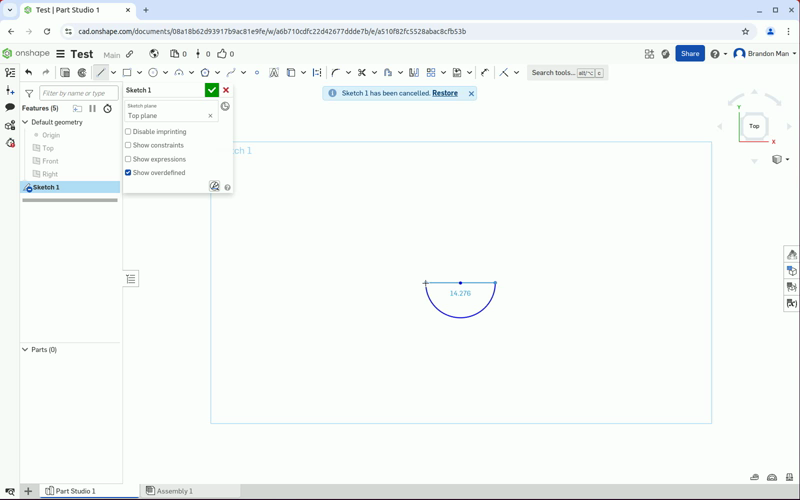
key_up(shift)
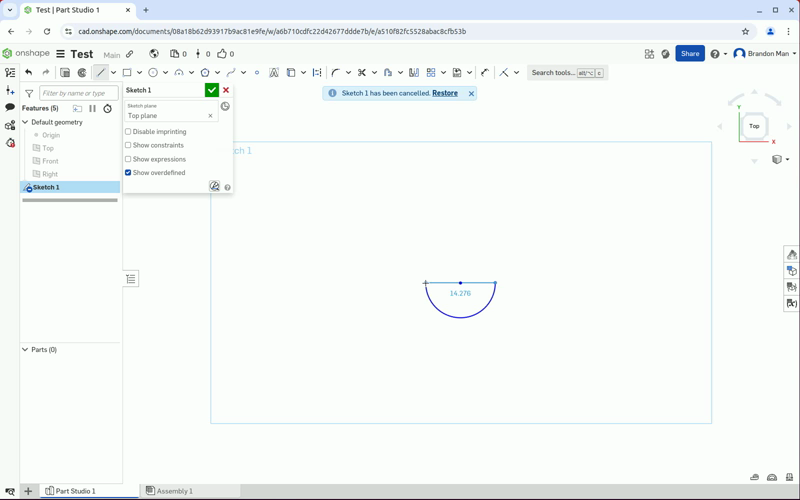
click(425, 282)
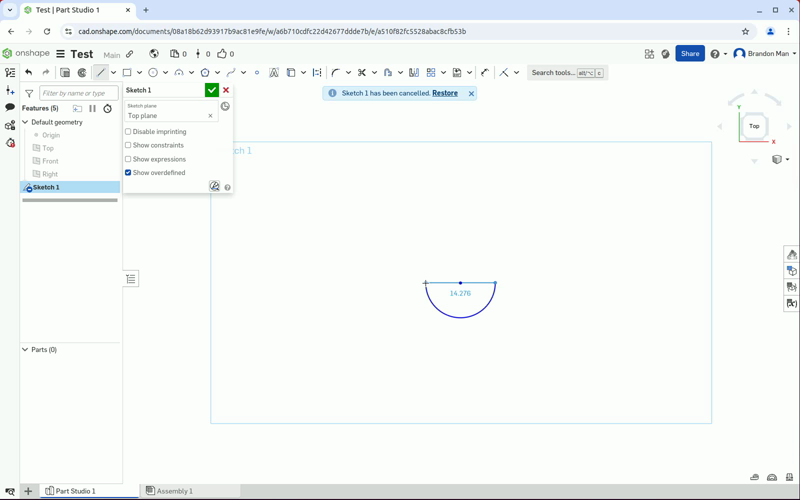
key(esc)
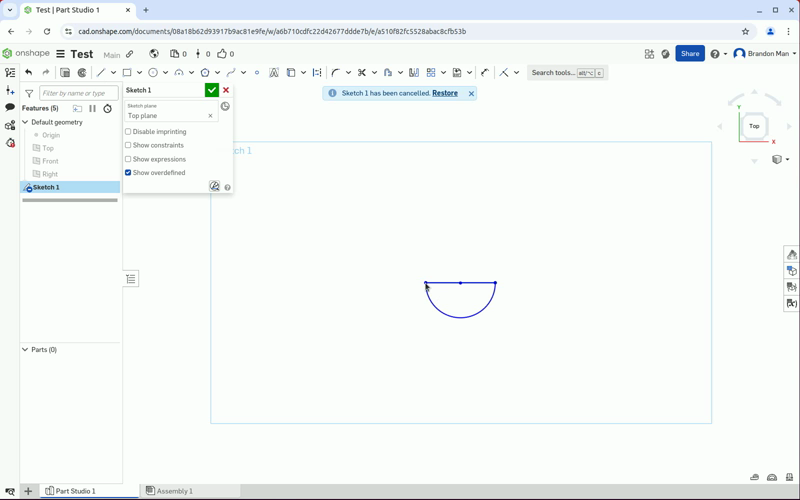
mouse_move(445, 306)
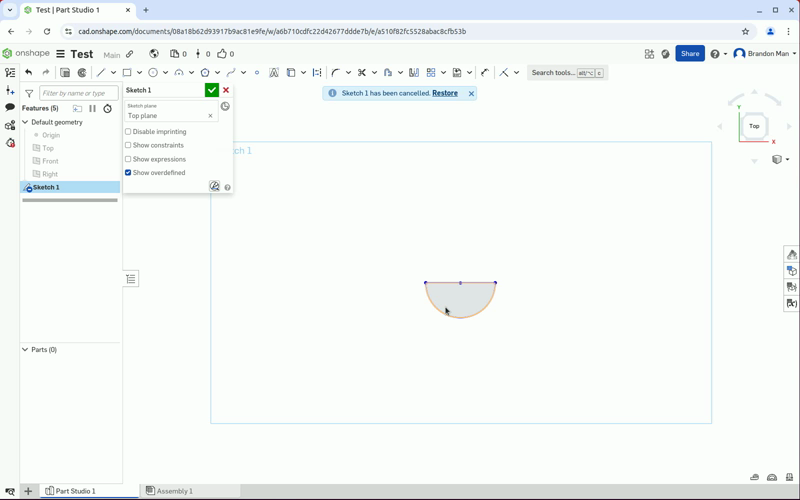
scroll(6)
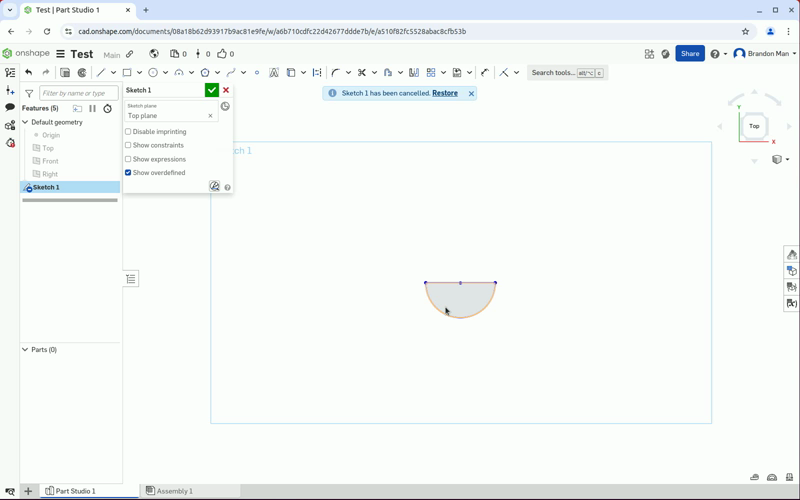
scroll(6)
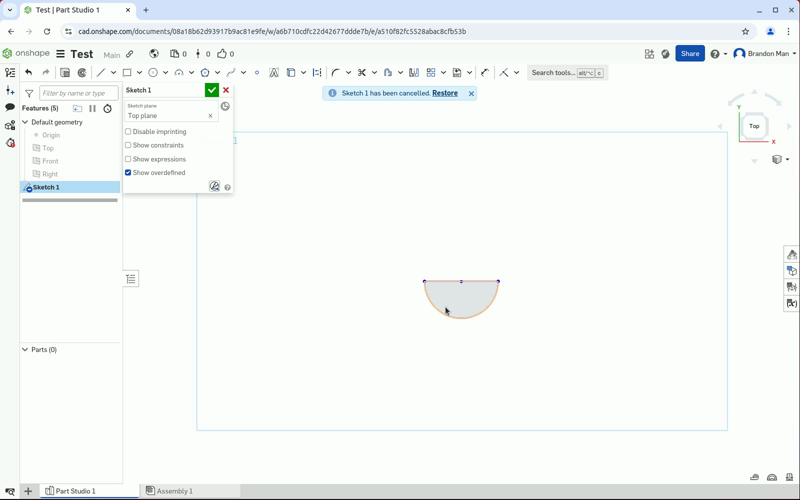
scroll(6)
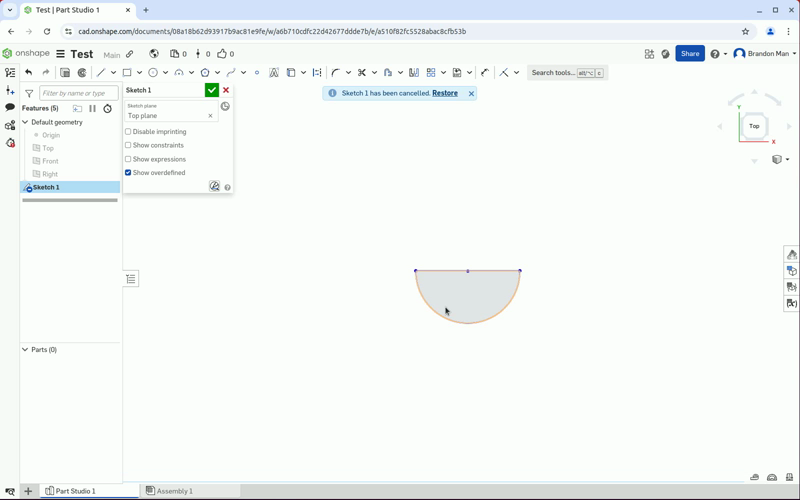
scroll(6)
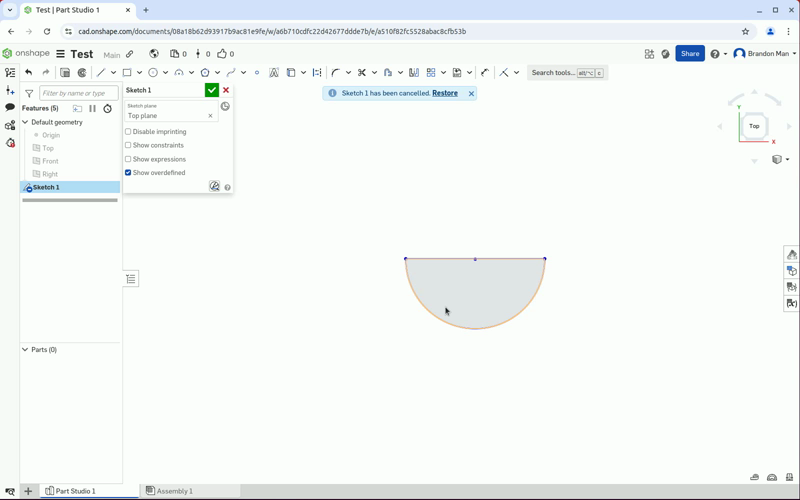
scroll(6)
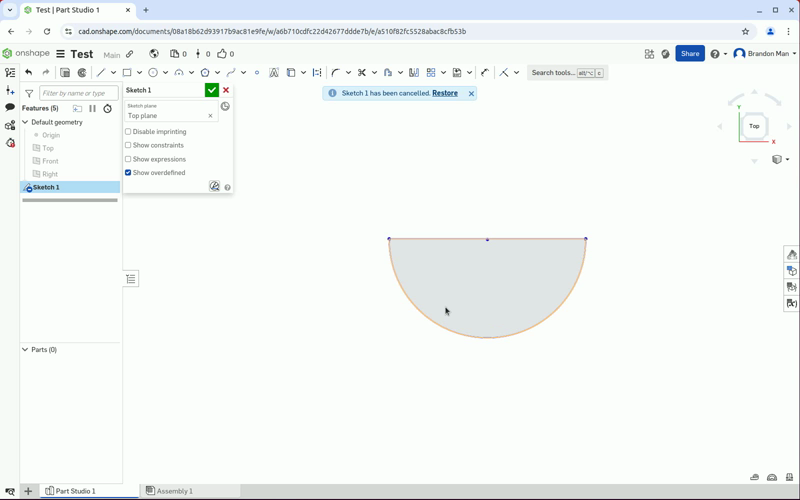
scroll(6)
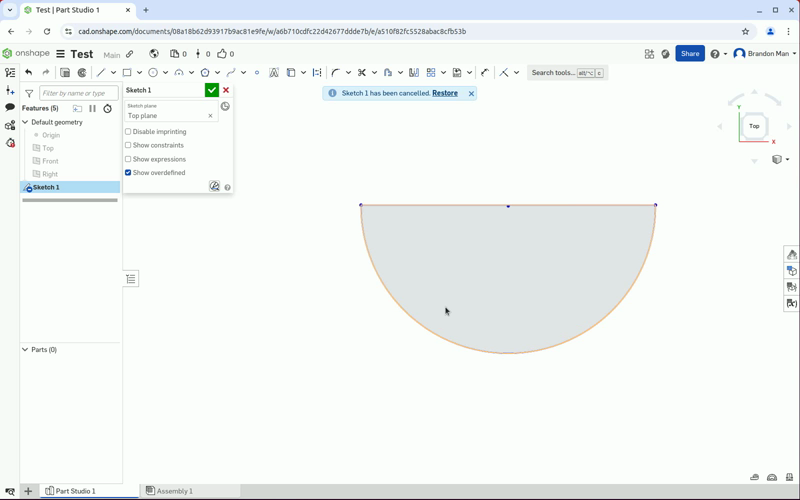
scroll(6)
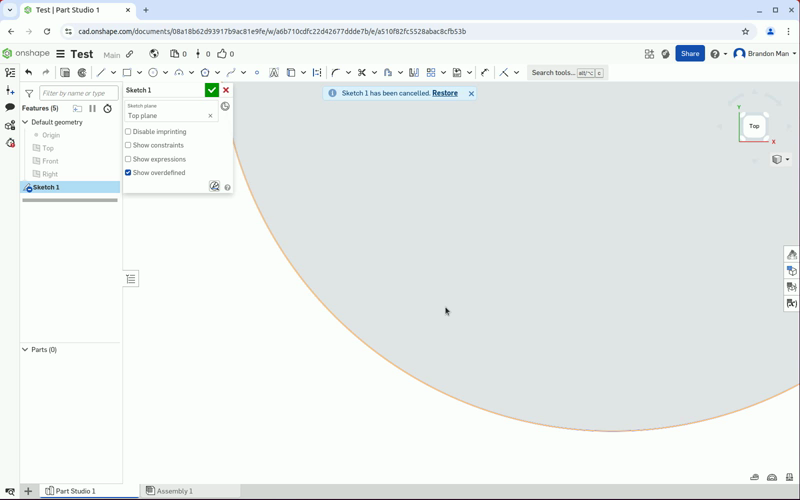
click(445, 306)
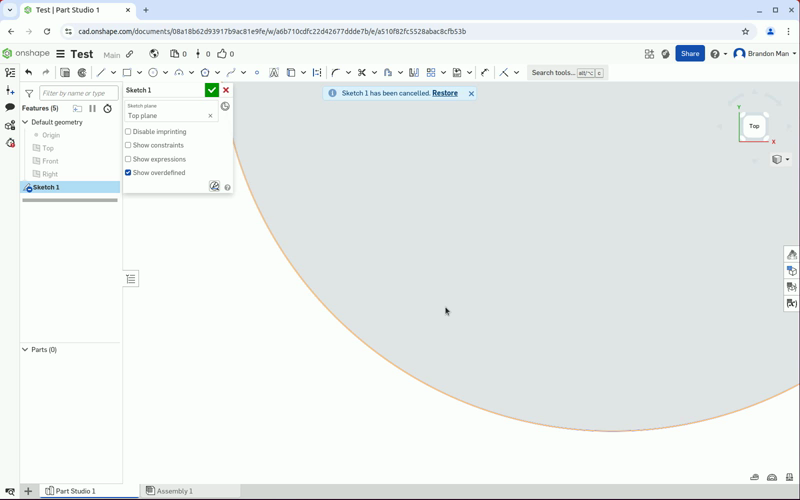
scroll(-6)
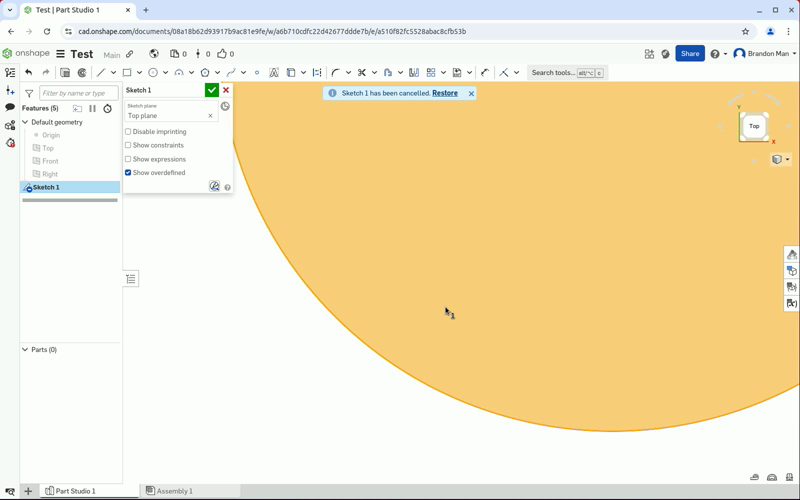
scroll(-6)
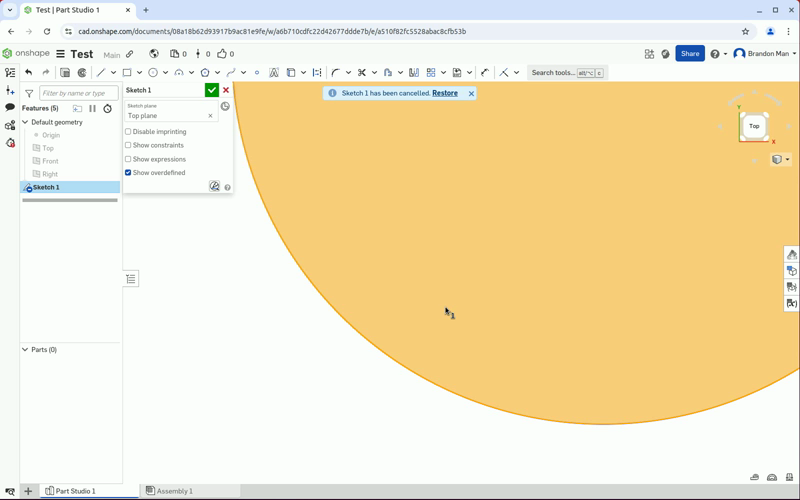
scroll(-6)
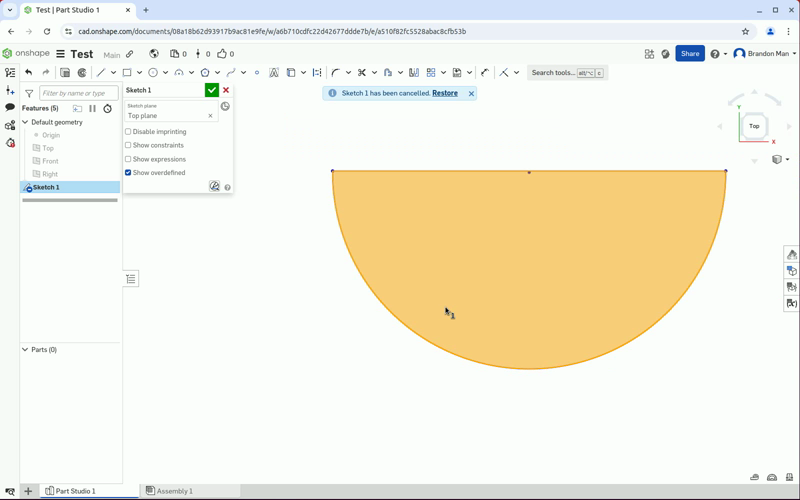
scroll(-6)
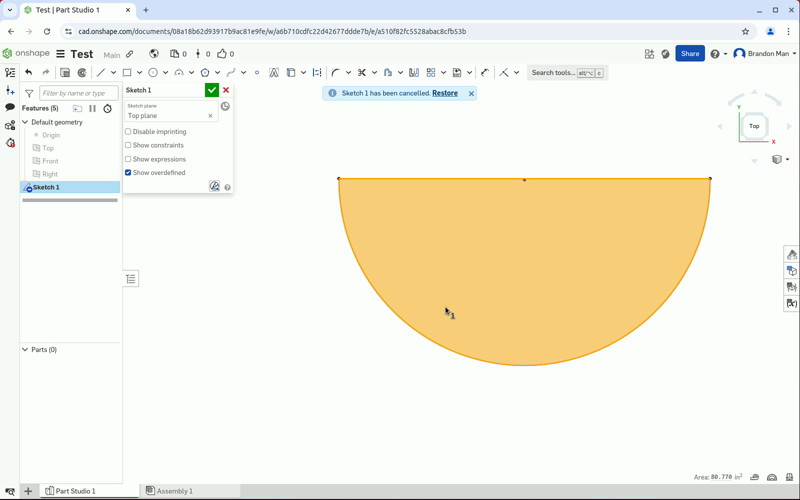
scroll(-6)
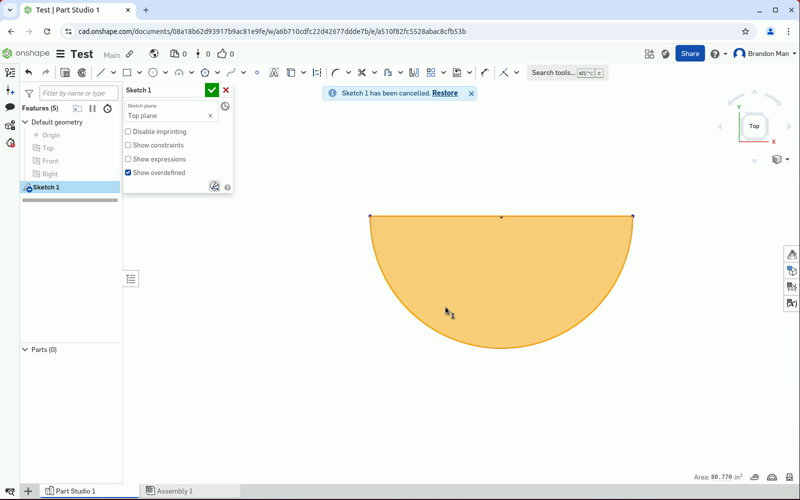
scroll(-6)
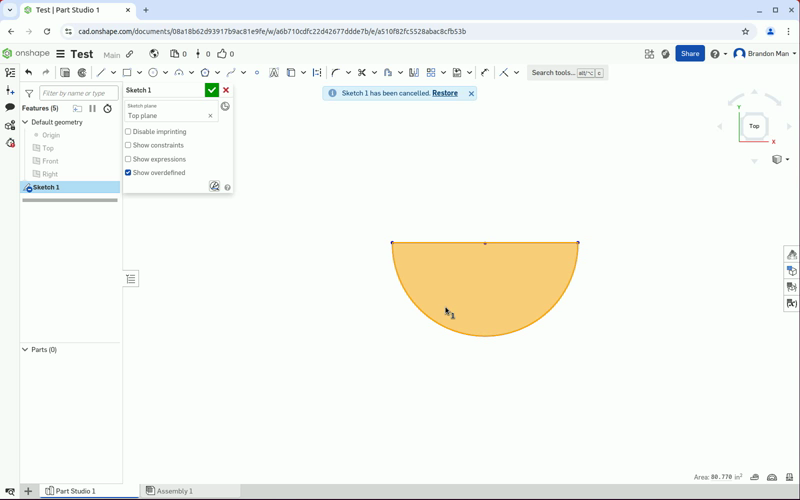
scroll(-6)
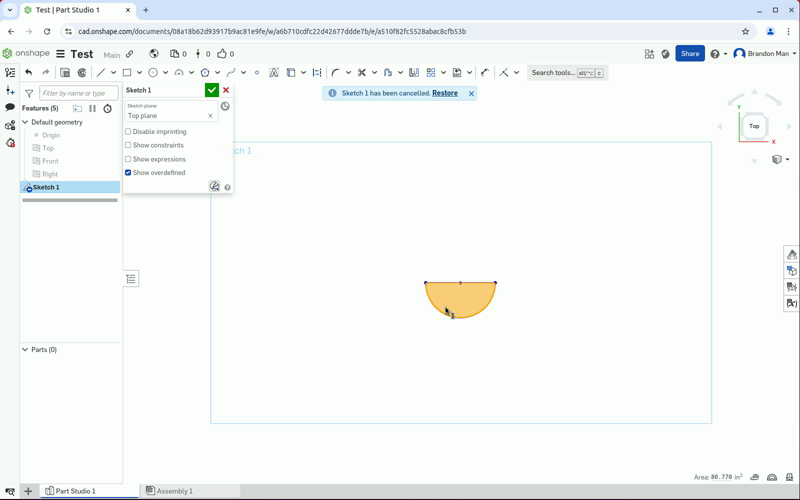
mouse_move(73, 352)
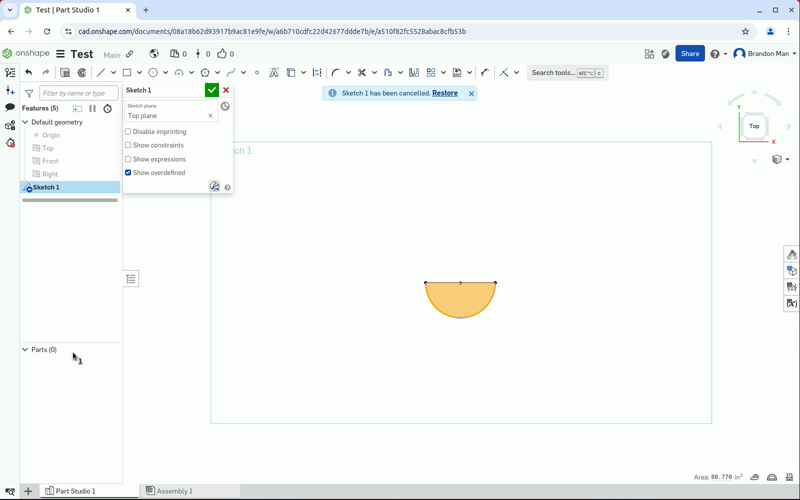
key(shift+y)
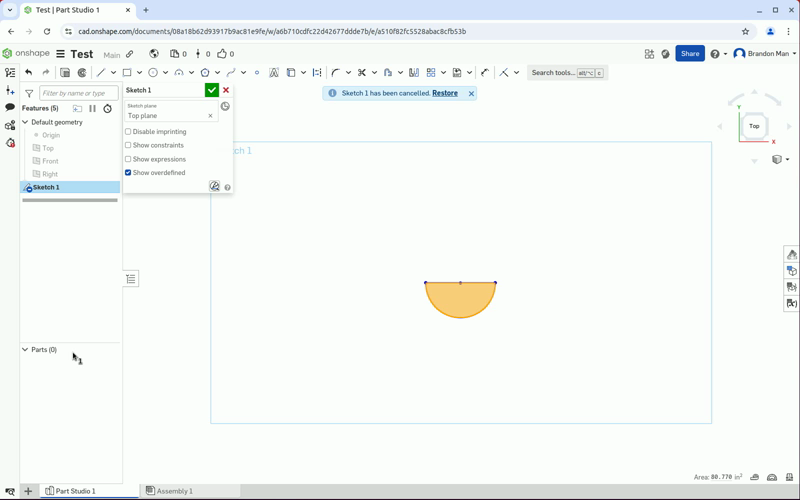
key(shift+e)
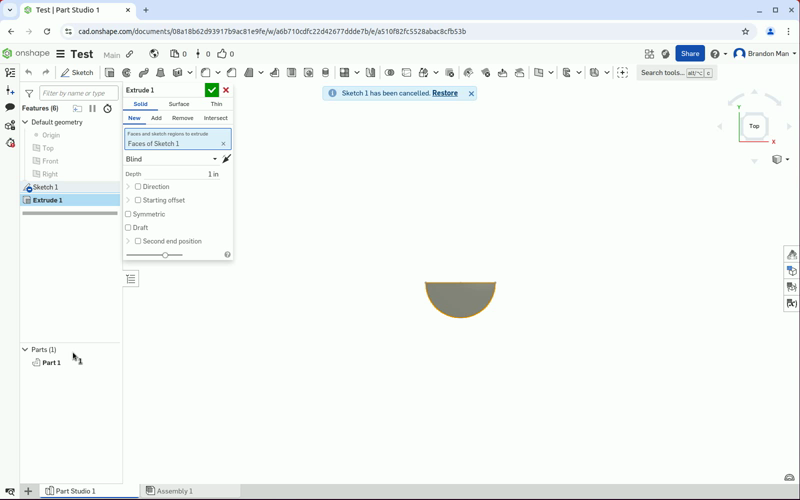
mouse_move(143, 106)
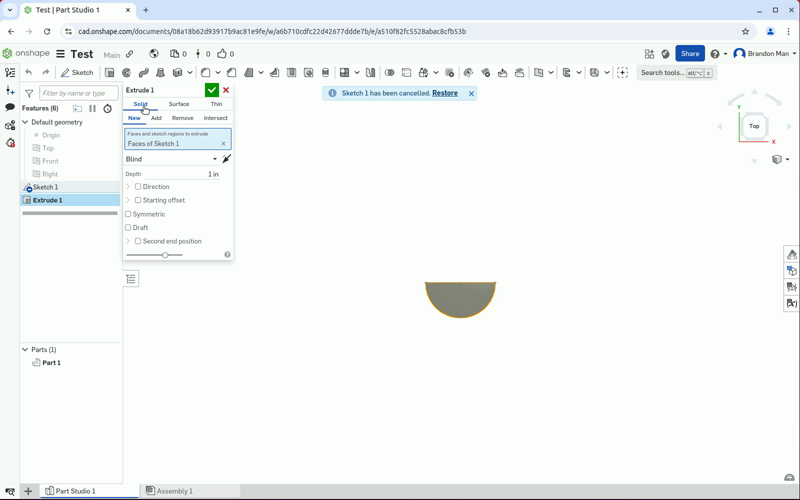
click(143, 106)
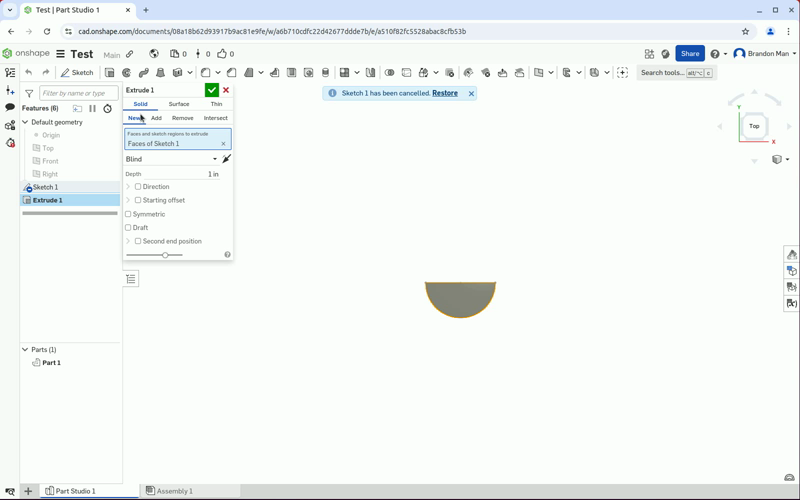
mouse_move(137, 120)
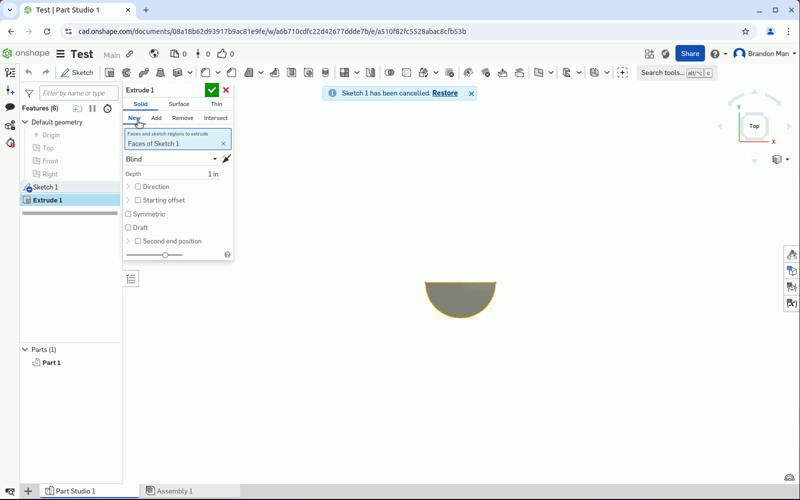
click(137, 120)
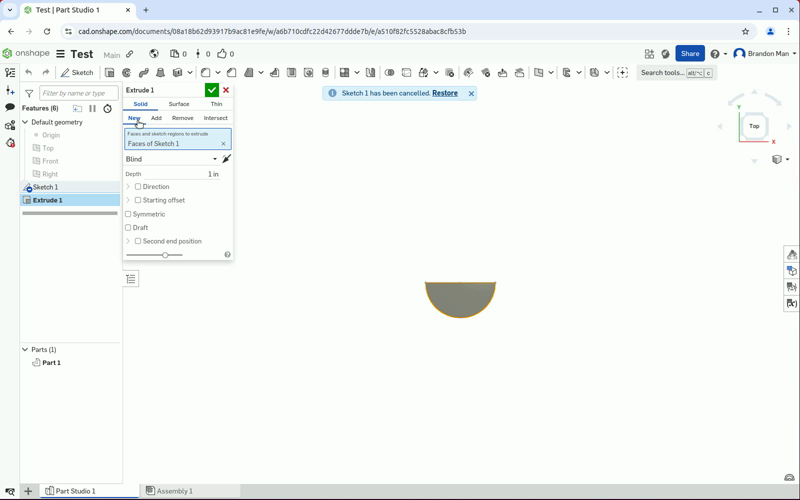
key(tab, 4)
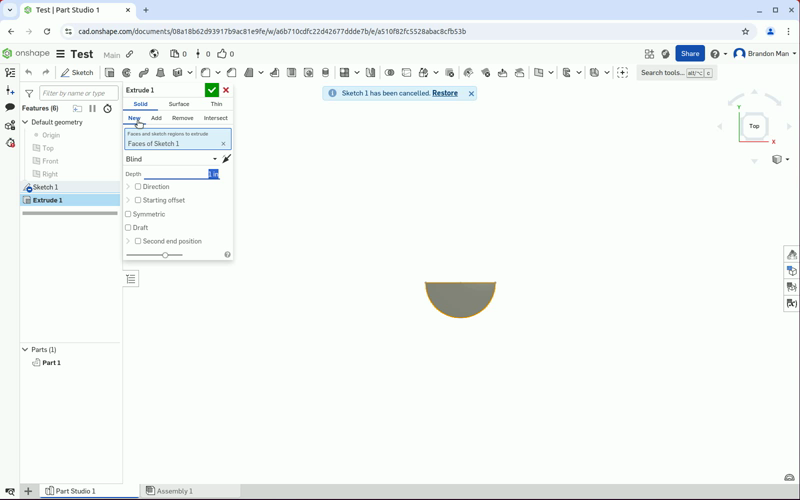
text(5.296)
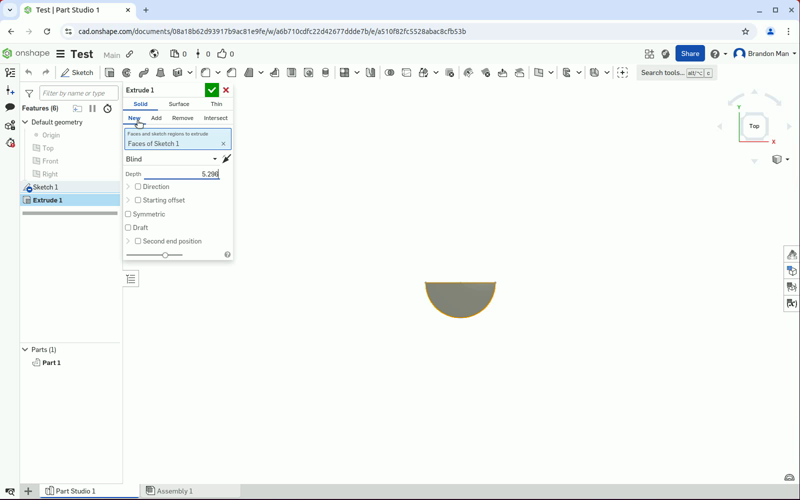
key(enter)
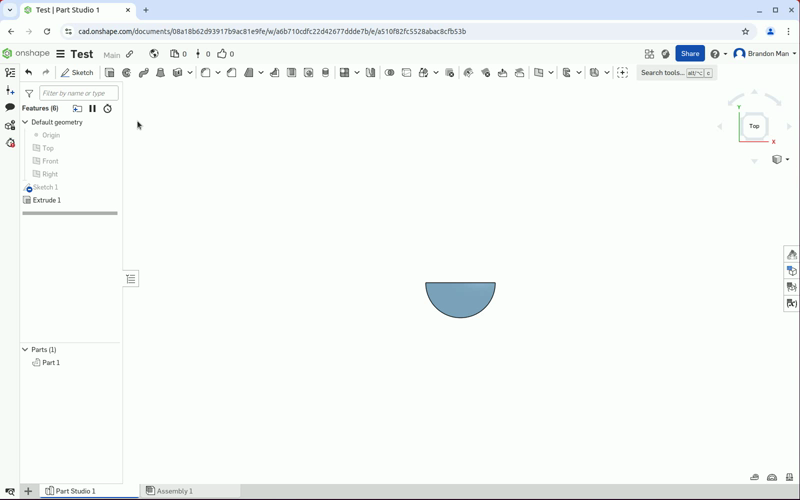
key(shift+h)
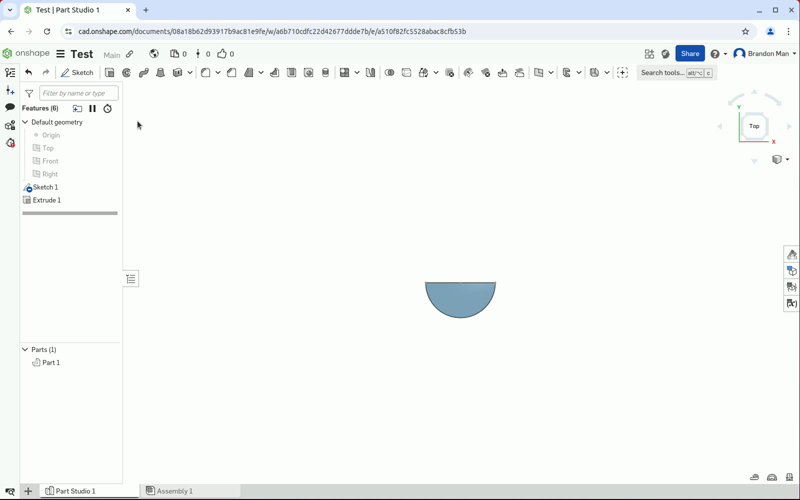
key(shift+h)
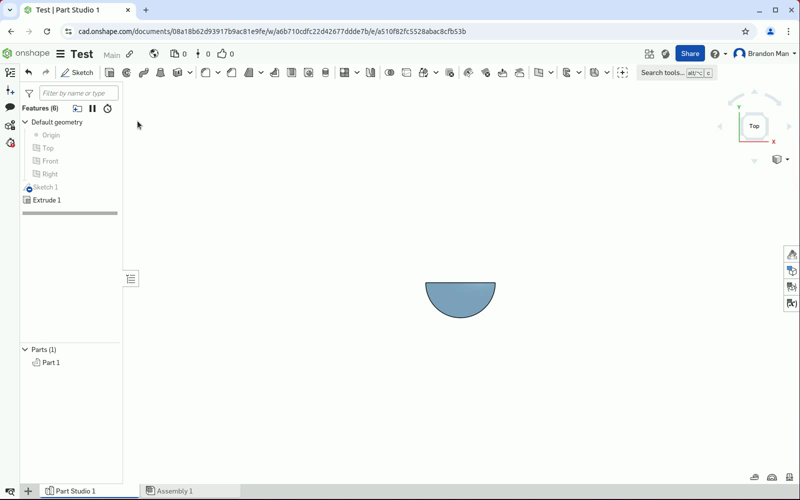
mouse_move(73, 189)
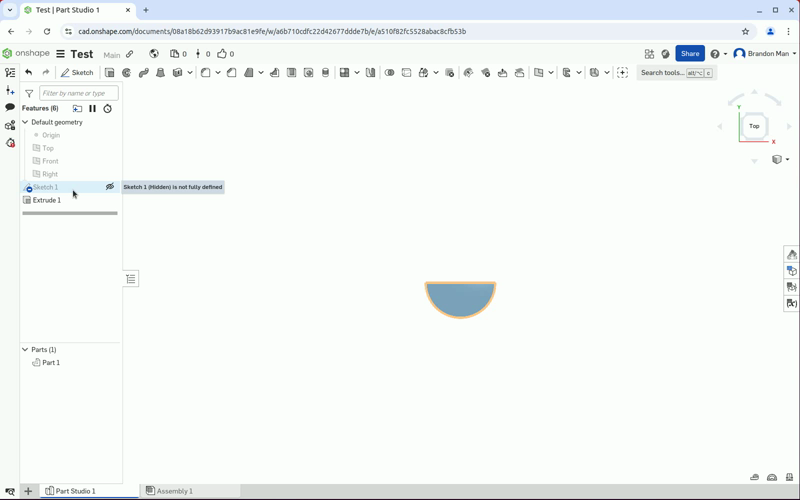
click(73, 189)
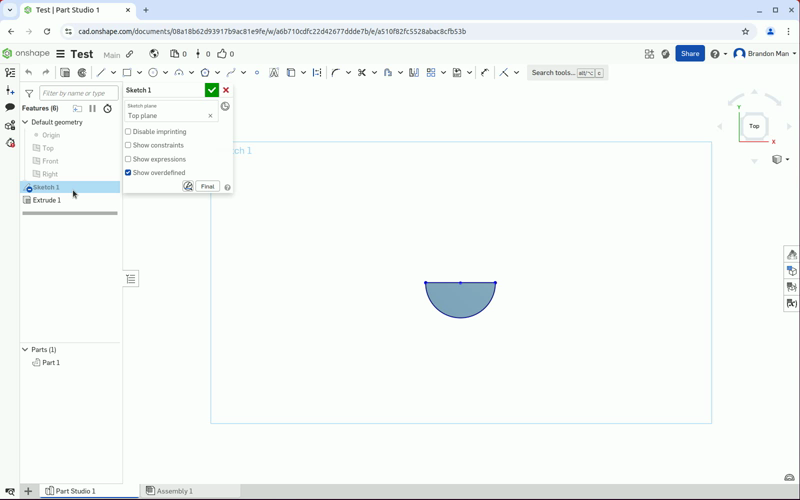
mouse_move(229, 92)
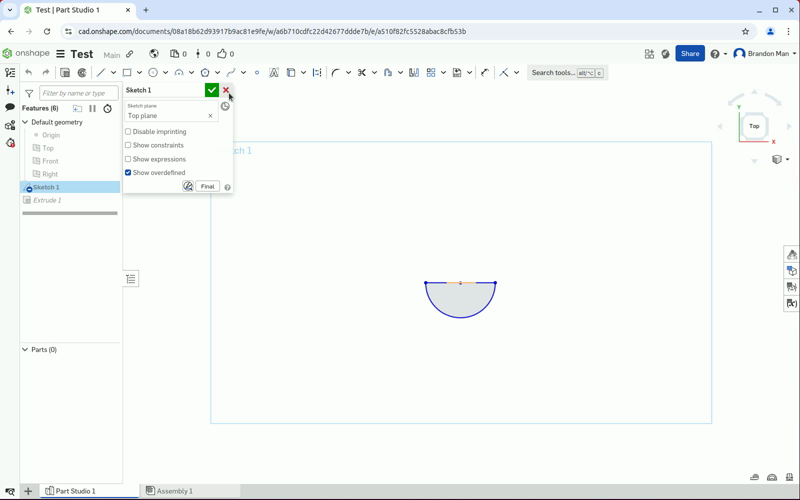
click(229, 92)
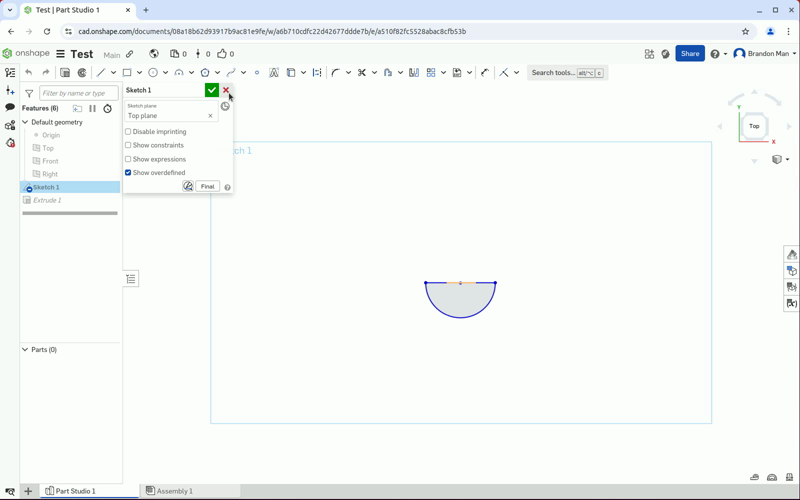
key(shift+s)
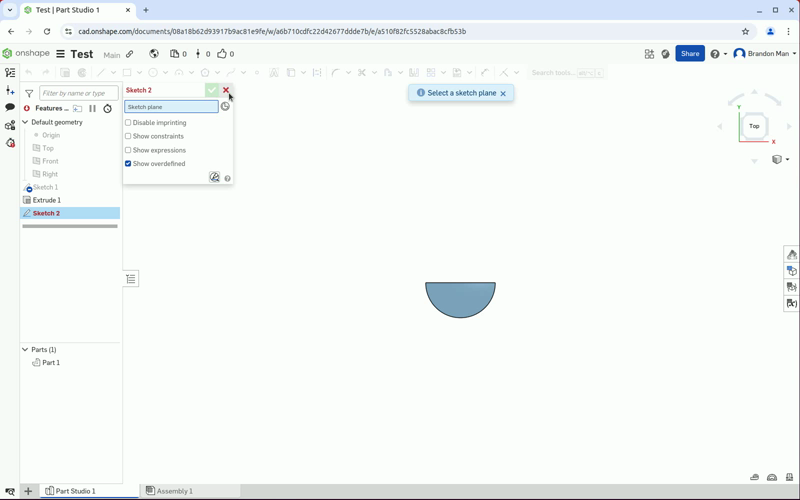
mouse_move(73, 150)
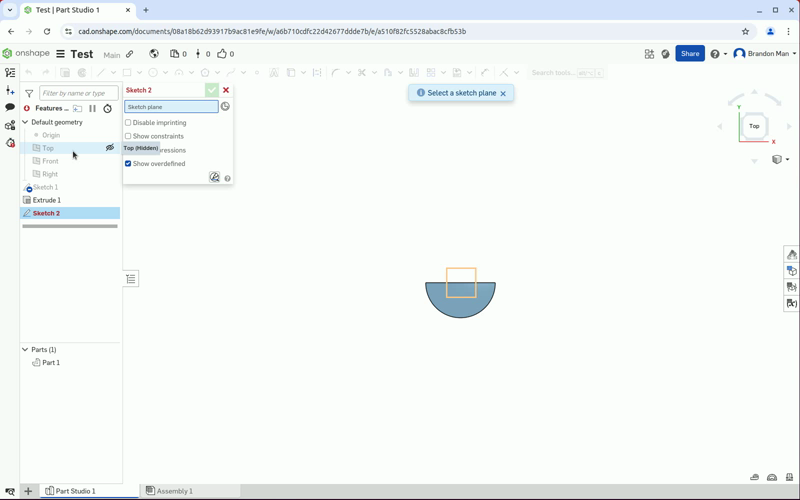
click(73, 150)
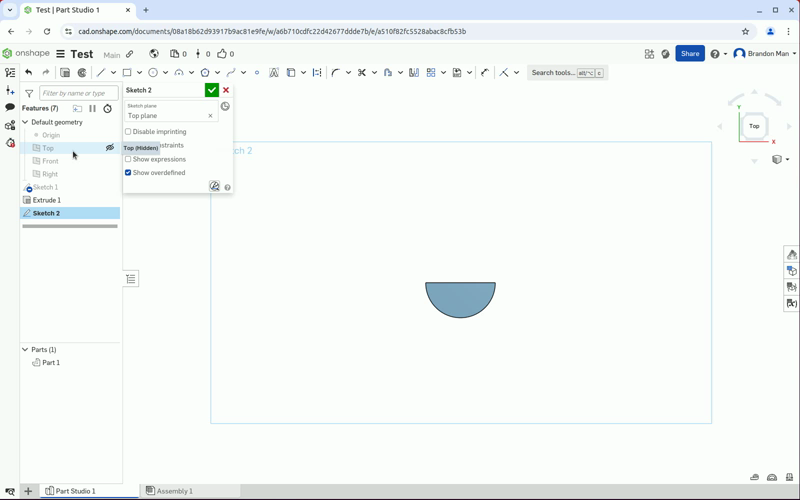
mouse_move(73, 352)
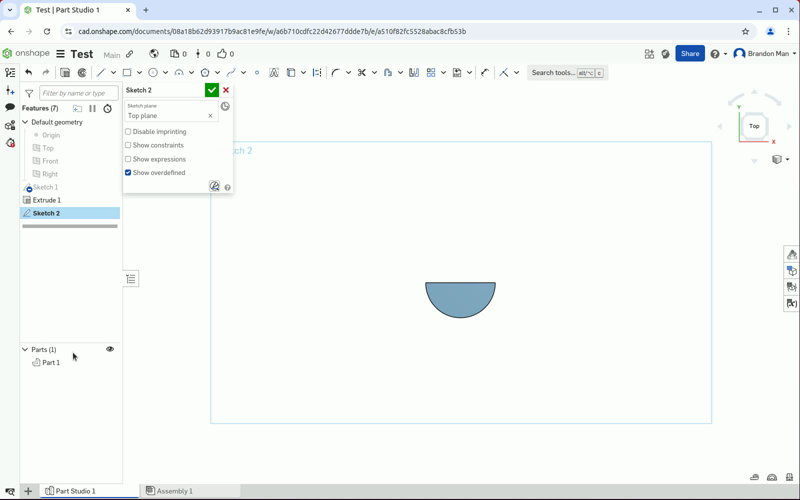
key(y)
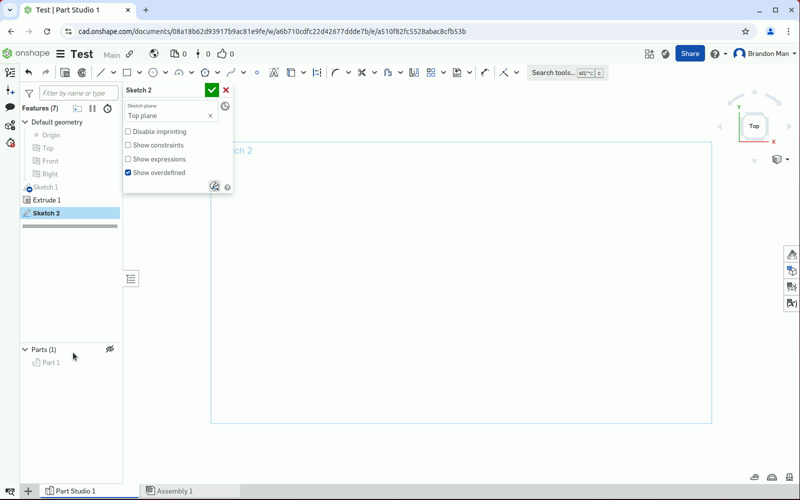
key(l)
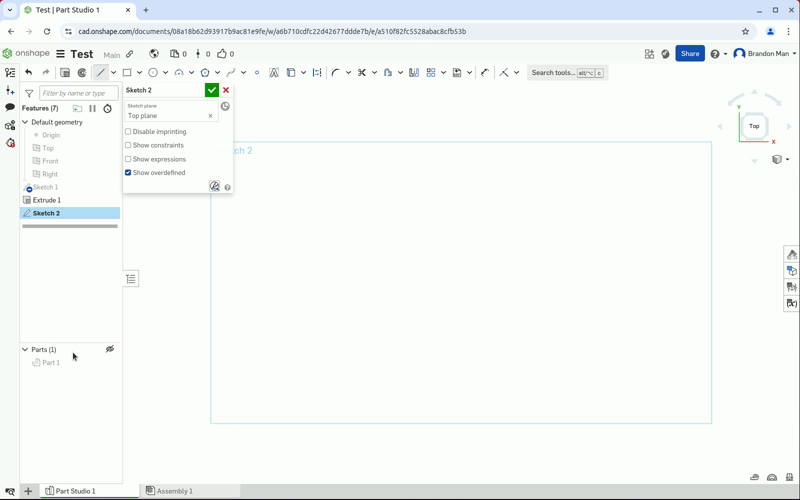
key_down(shift)
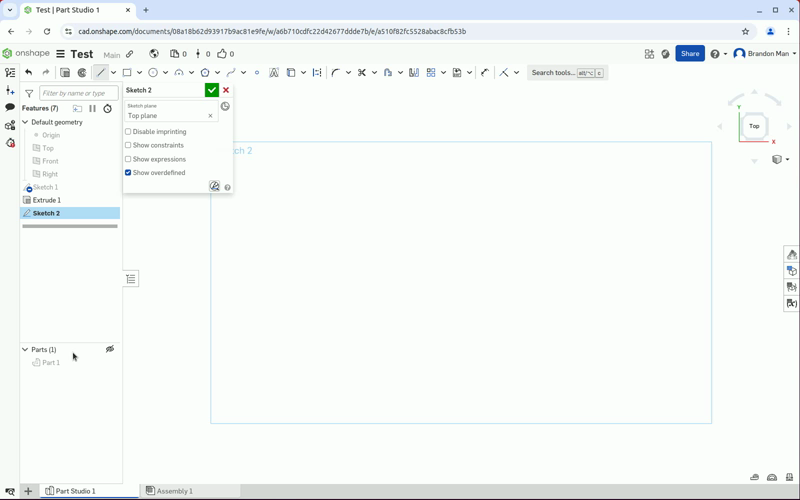
mouse_move(425, 282)
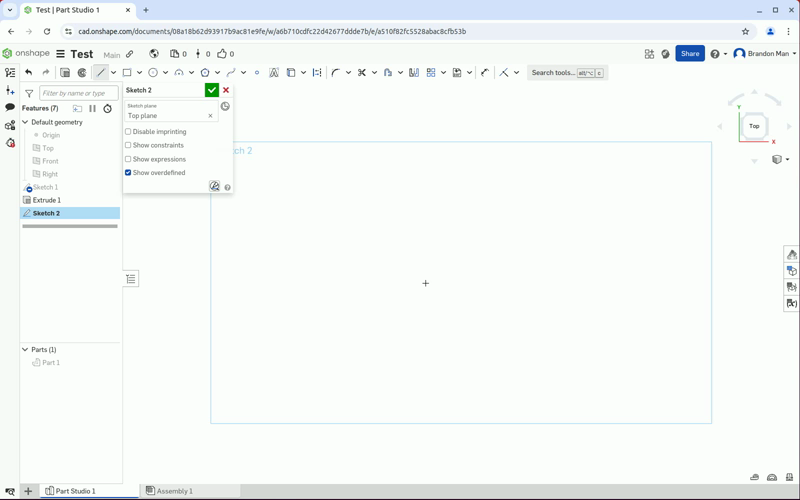
click(425, 282)
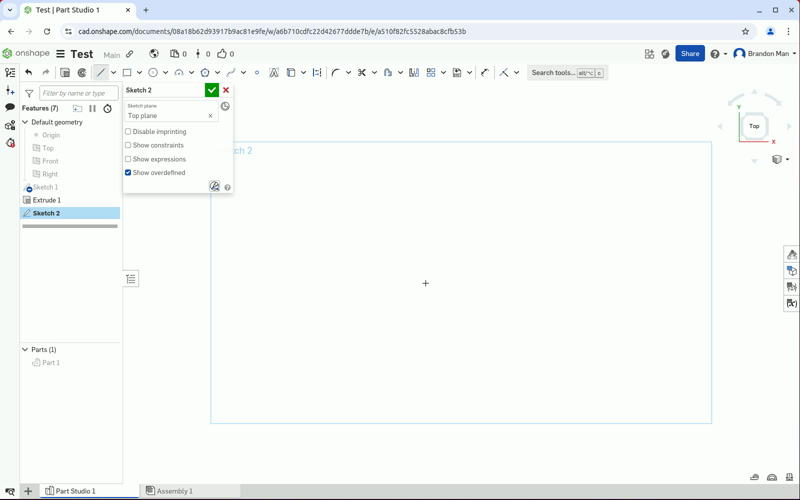
key_up(shift)
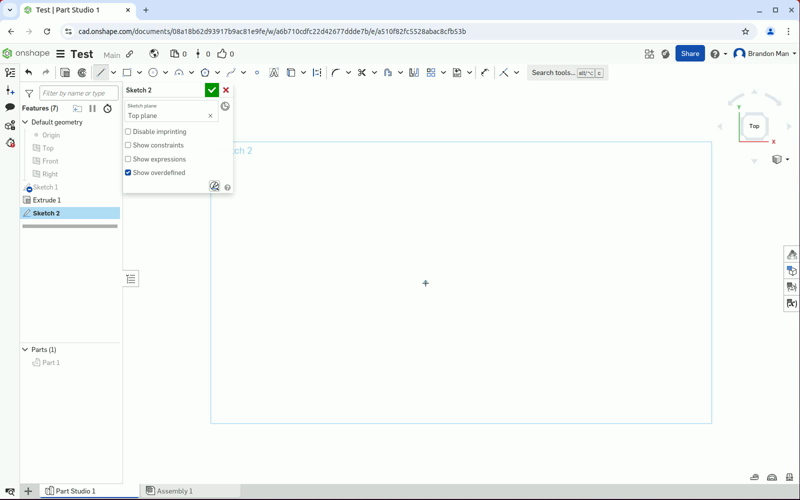
key_down(shift)
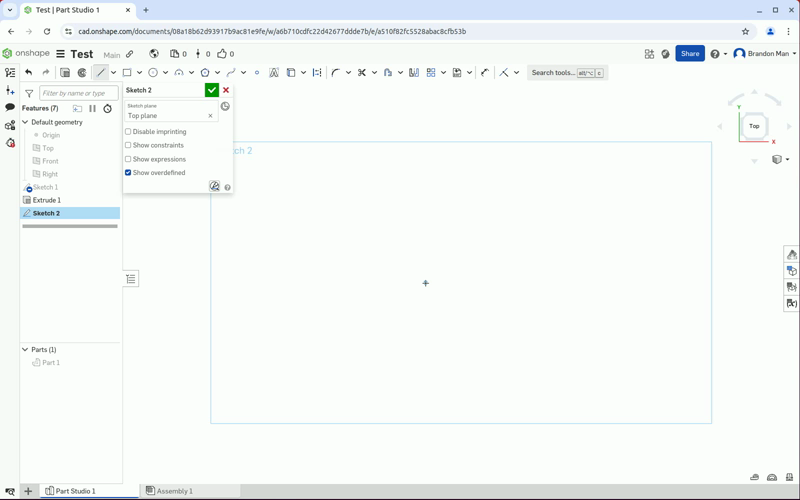
mouse_move(494, 282)
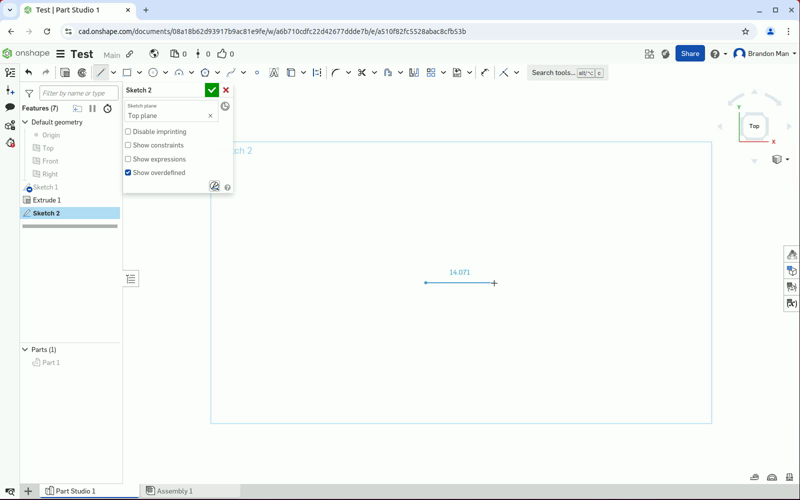
click(494, 282)
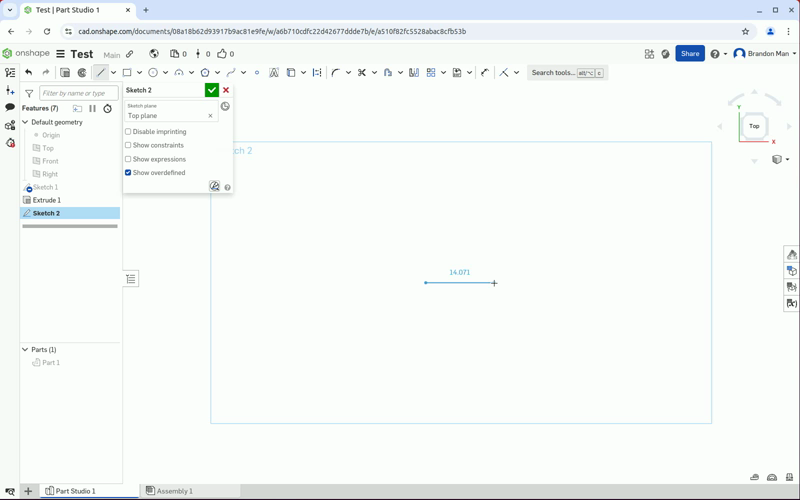
key_up(shift)
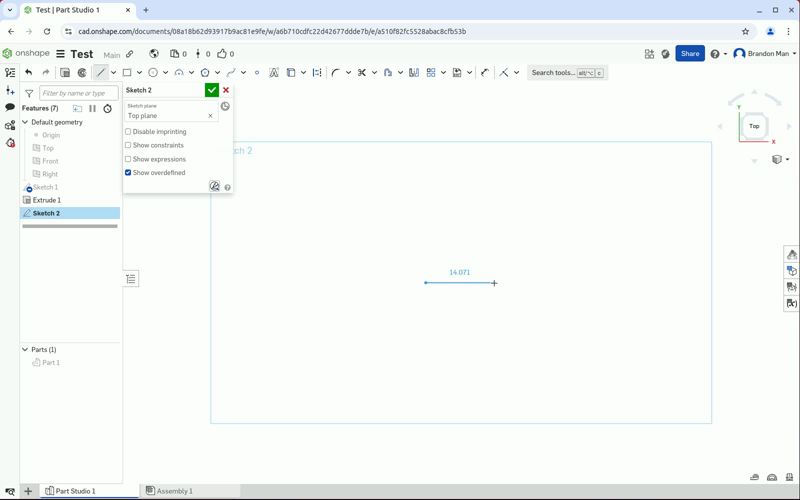
key_down(shift)
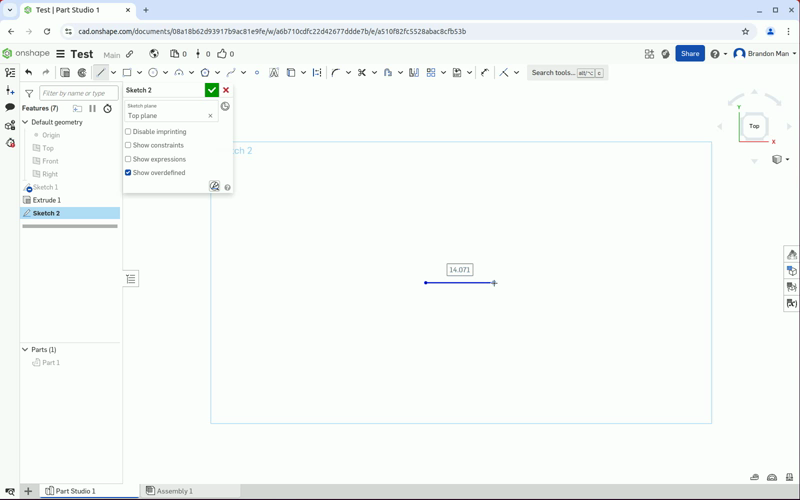
mouse_move(494, 170)
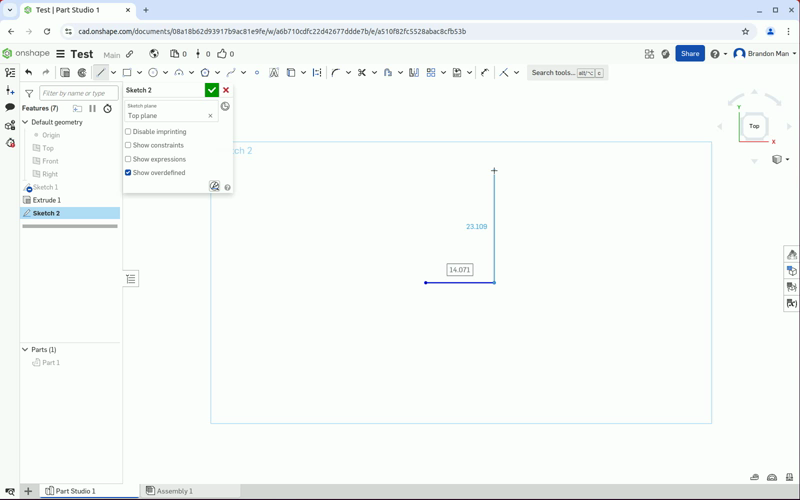
click(494, 170)
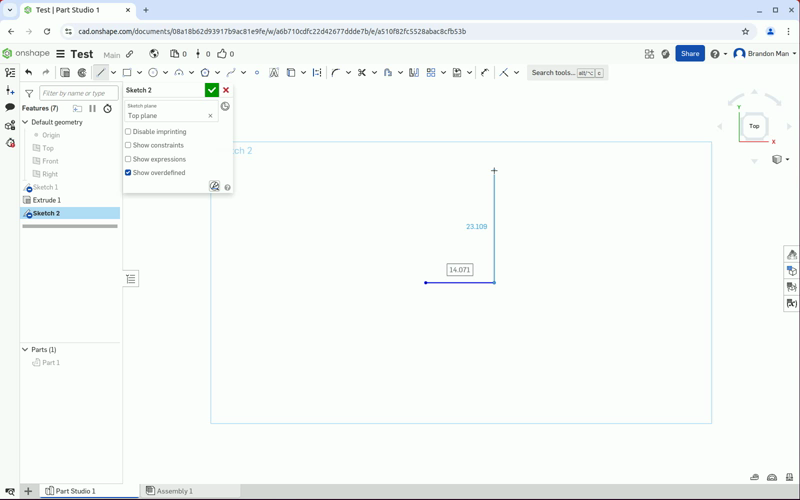
key_up(shift)
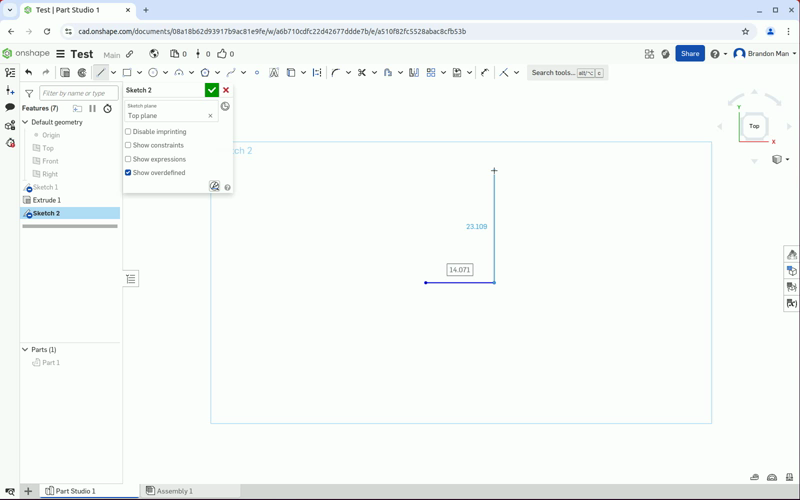
key_down(shift)
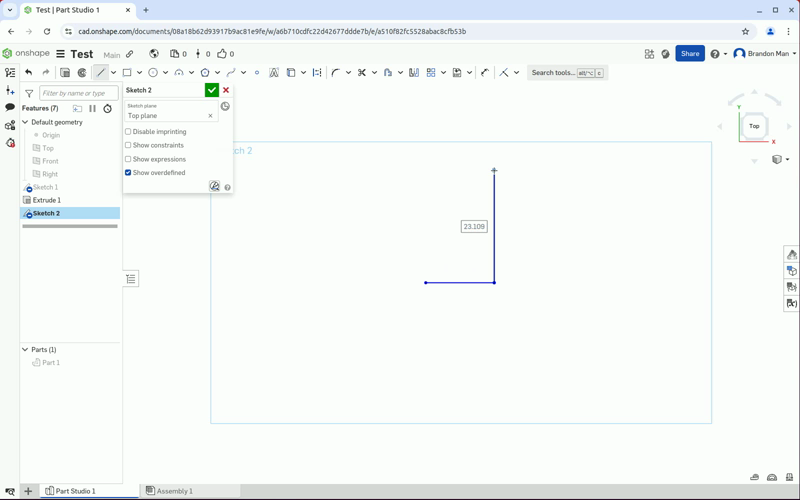
mouse_move(425, 170)
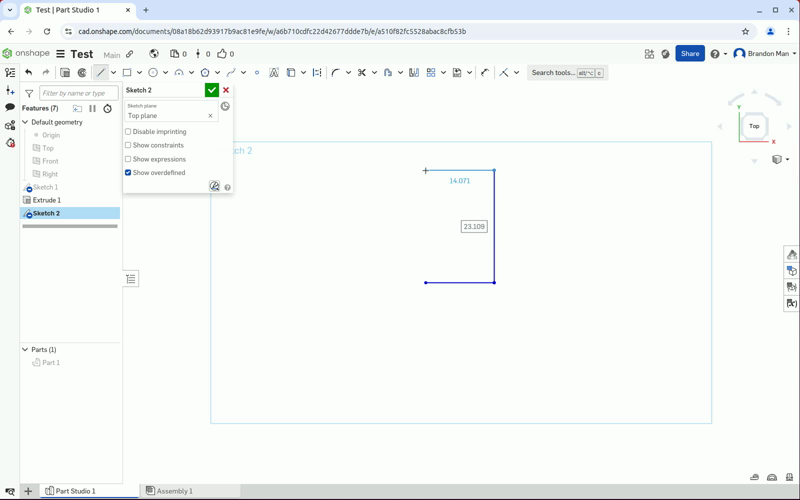
click(425, 170)
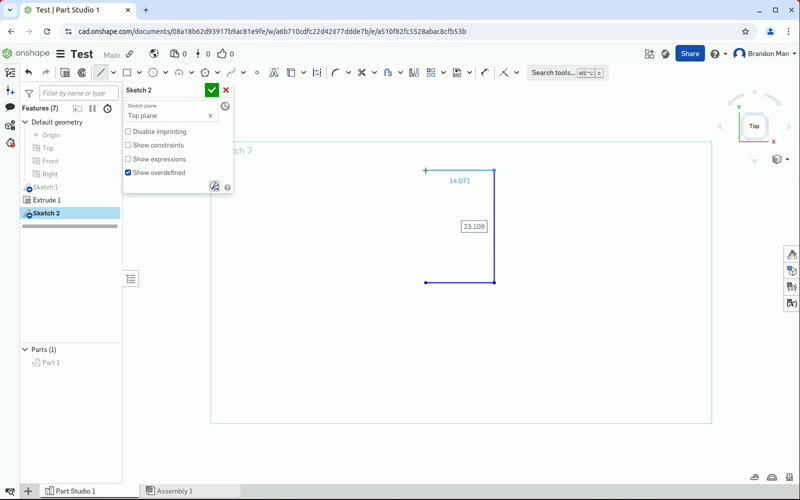
key_up(shift)
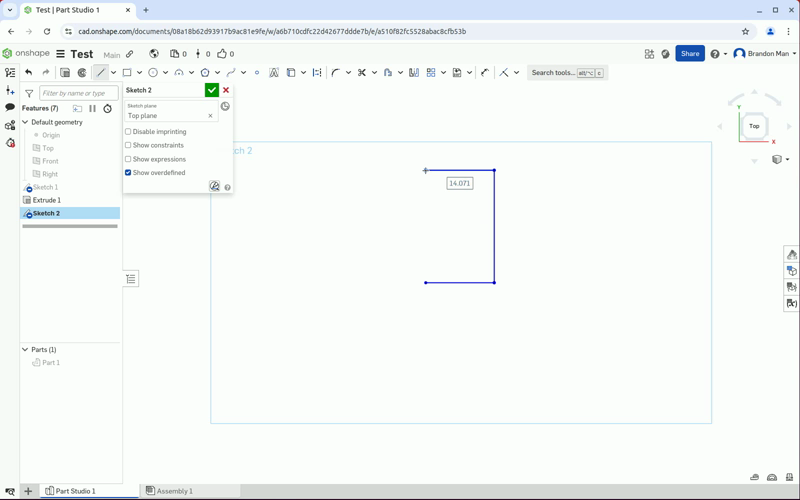
key_down(shift)
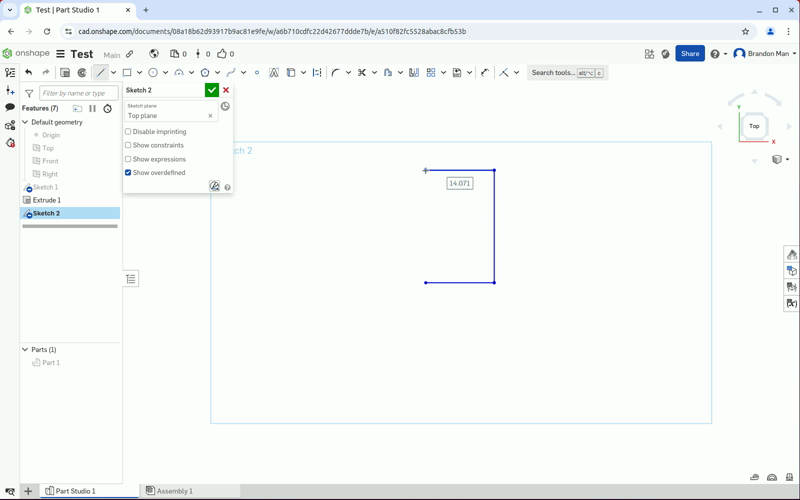
mouse_move(425, 282)
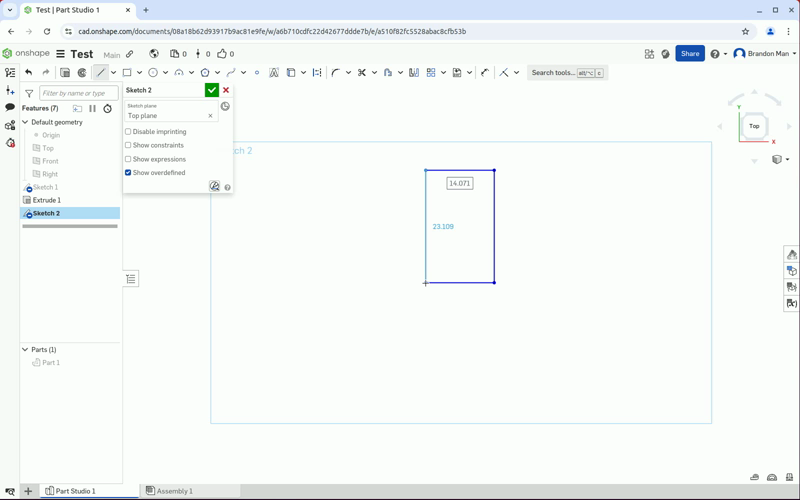
key_up(shift)
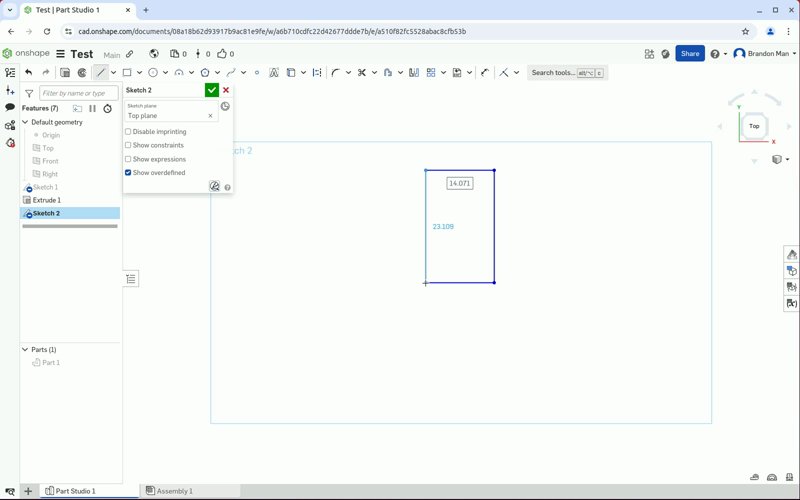
click(425, 282)
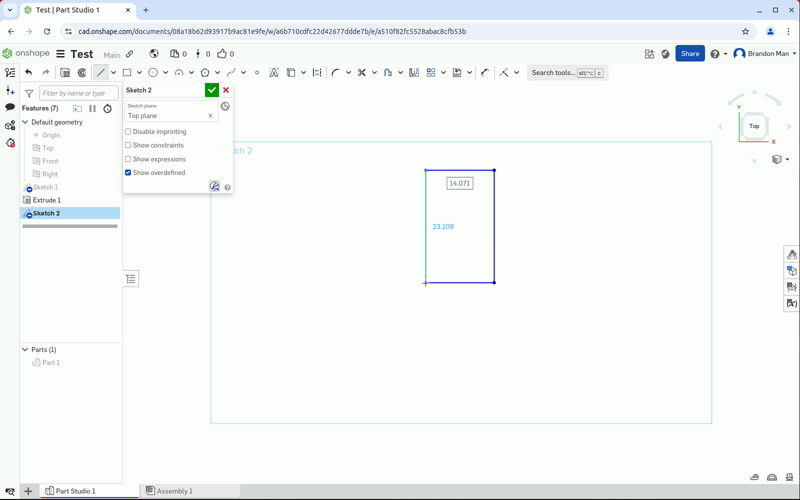
key(esc)
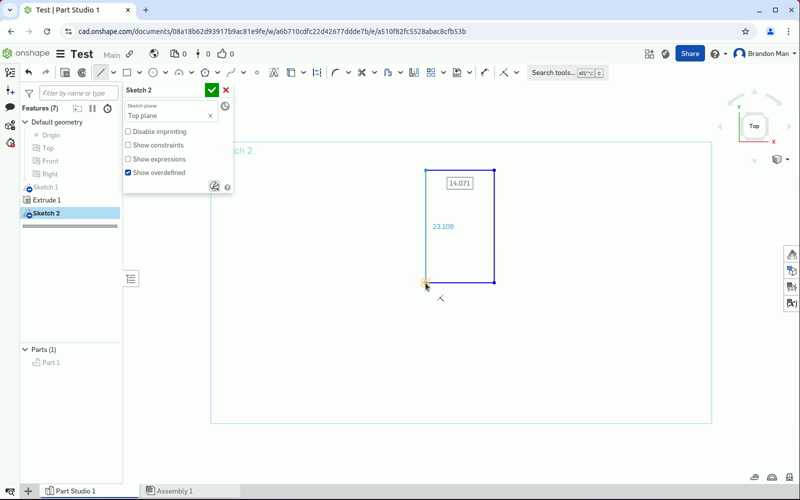
mouse_move(469, 239)
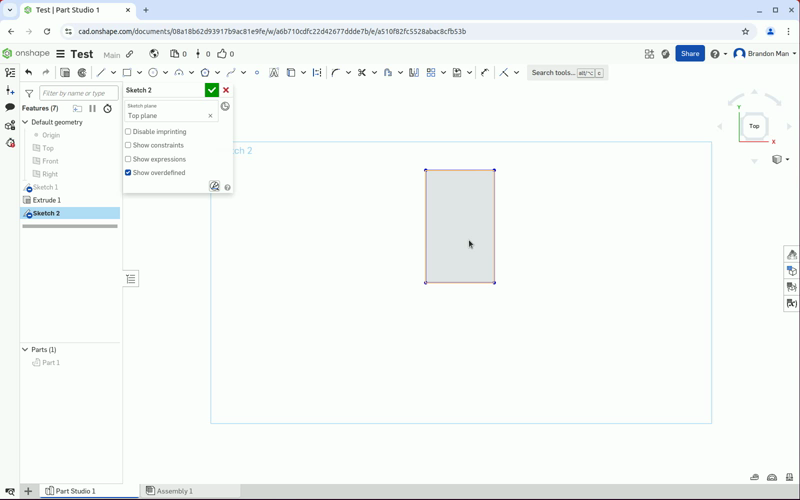
click(469, 239)
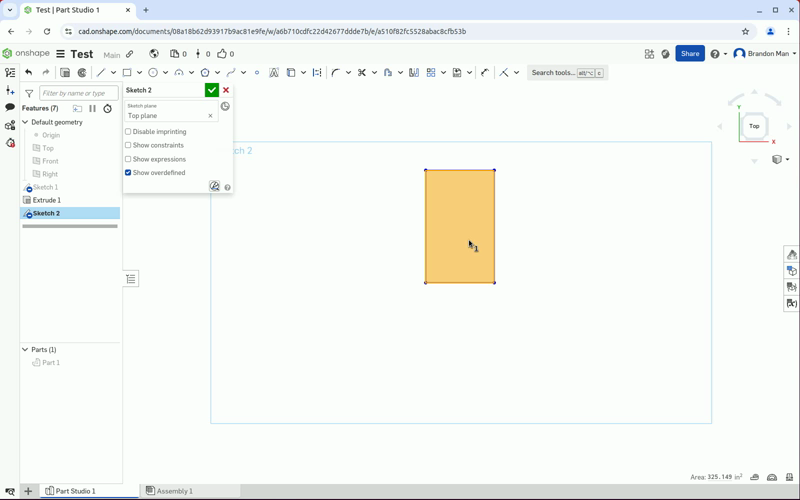
mouse_move(73, 352)
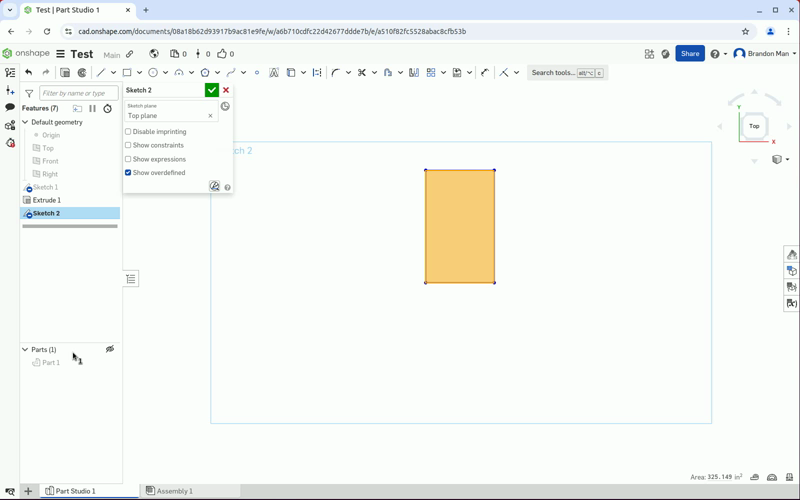
key(shift+y)
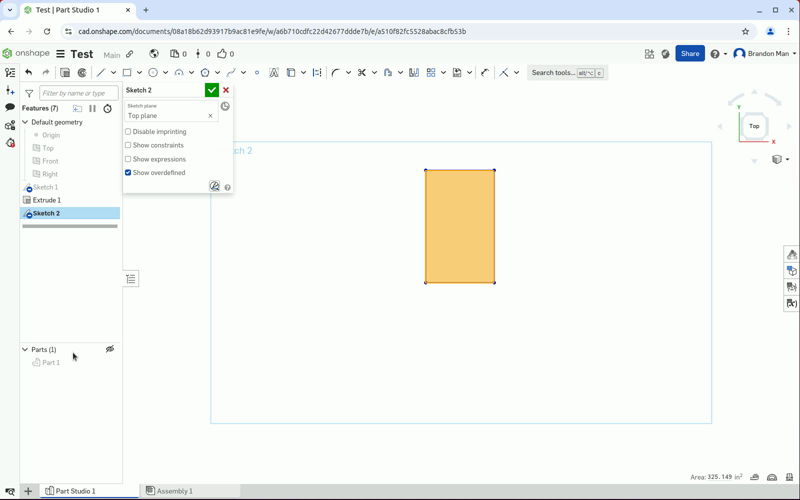
key(shift+e)
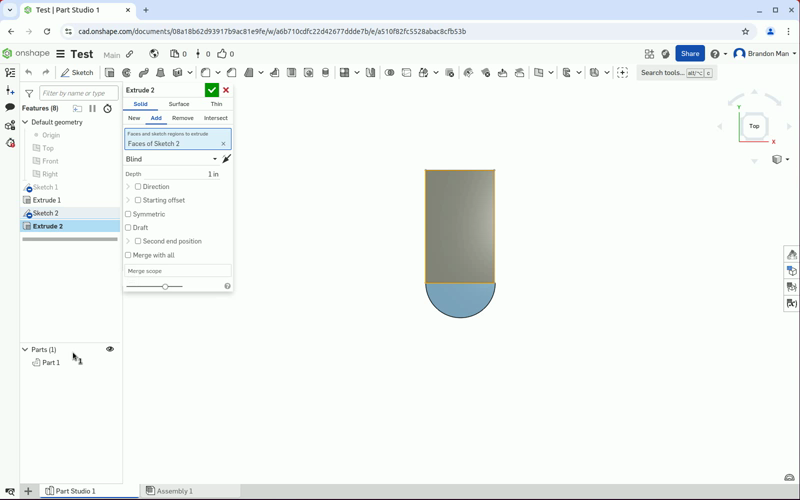
mouse_move(143, 106)
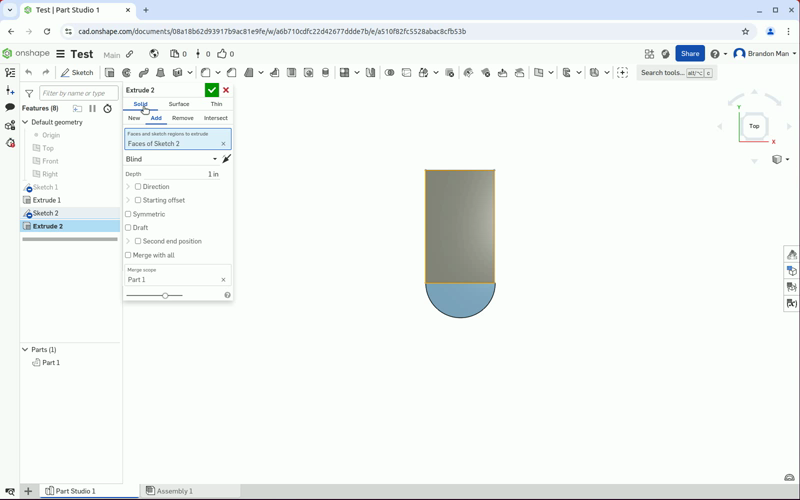
click(143, 106)
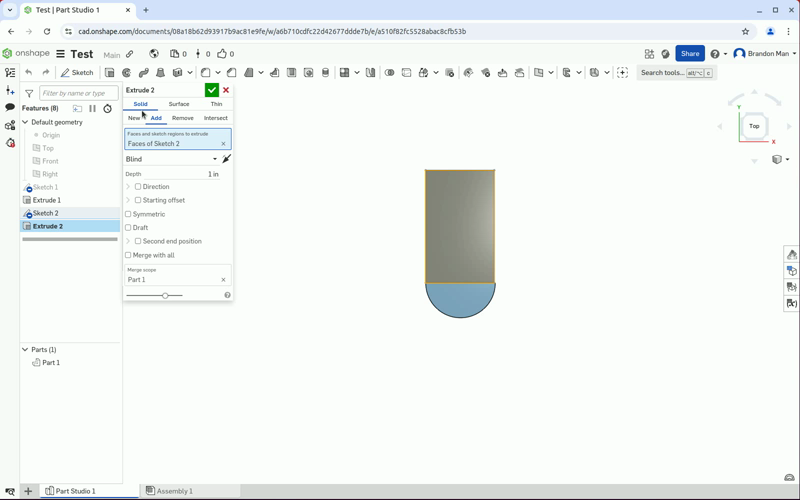
mouse_move(137, 120)
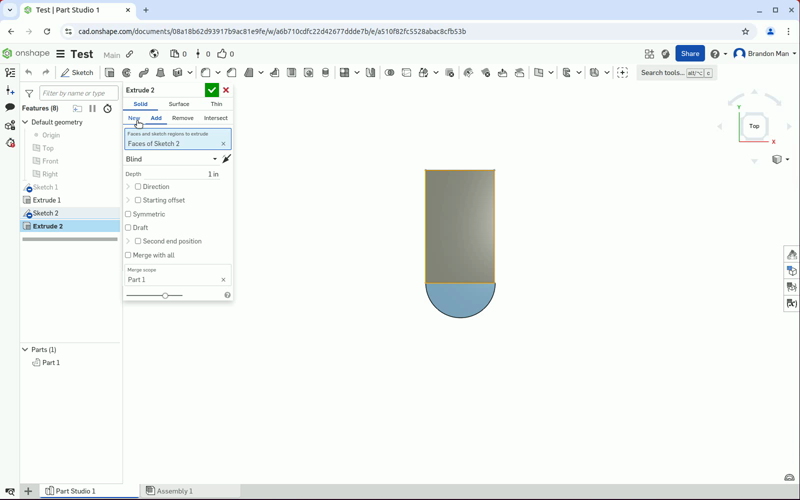
click(137, 120)
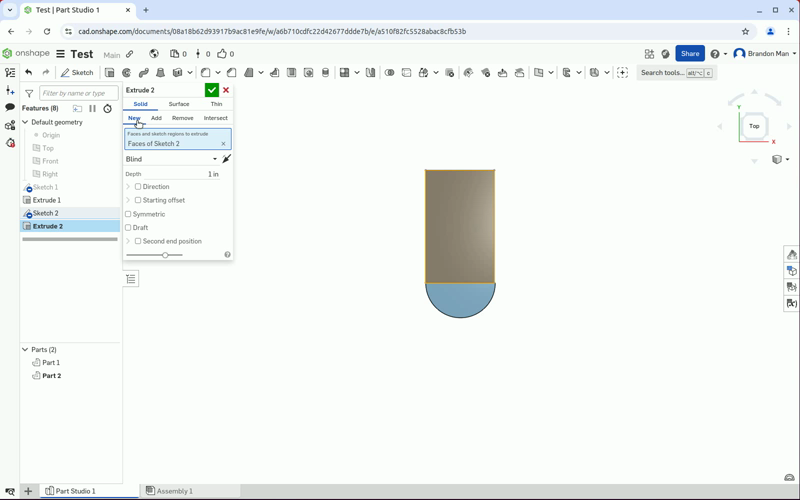
key(tab, 4)
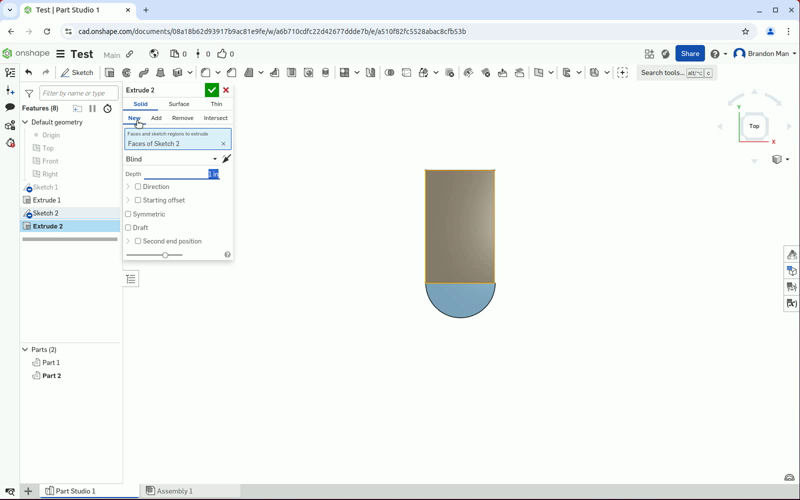
text(5.296)
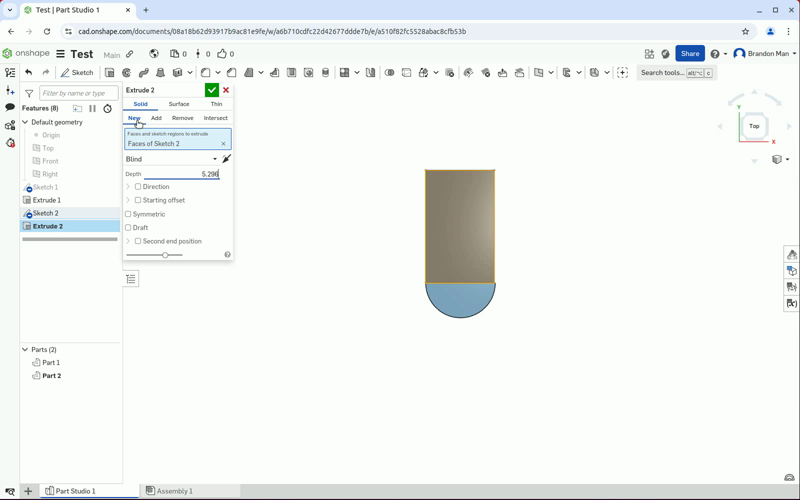
key(enter)
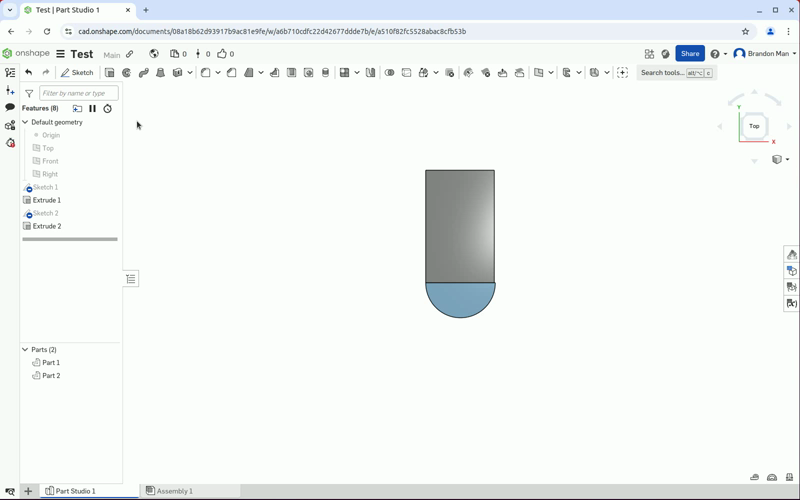
key(shift+h)
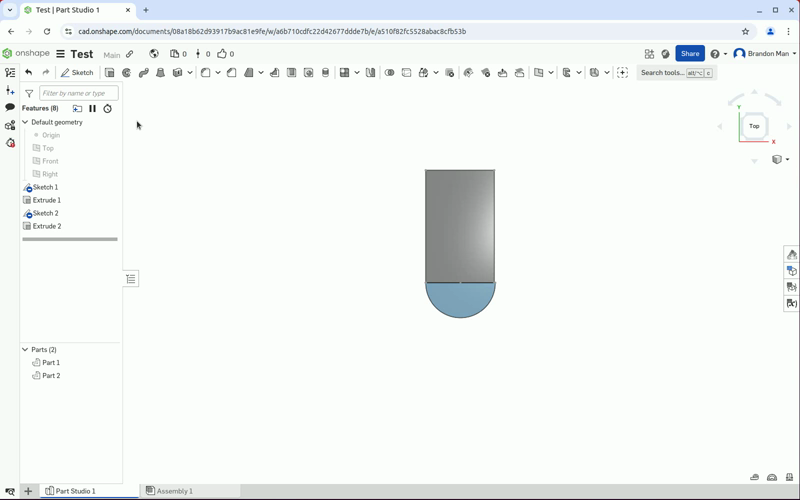
key(shift+h)
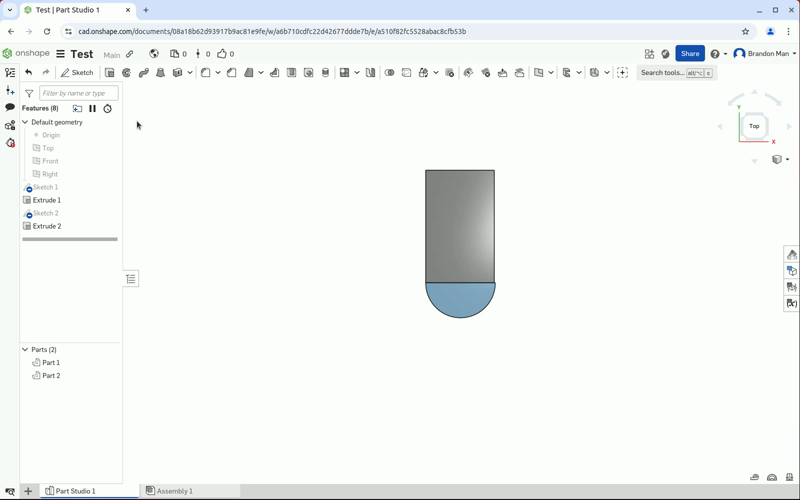
mouse_move(73, 189)
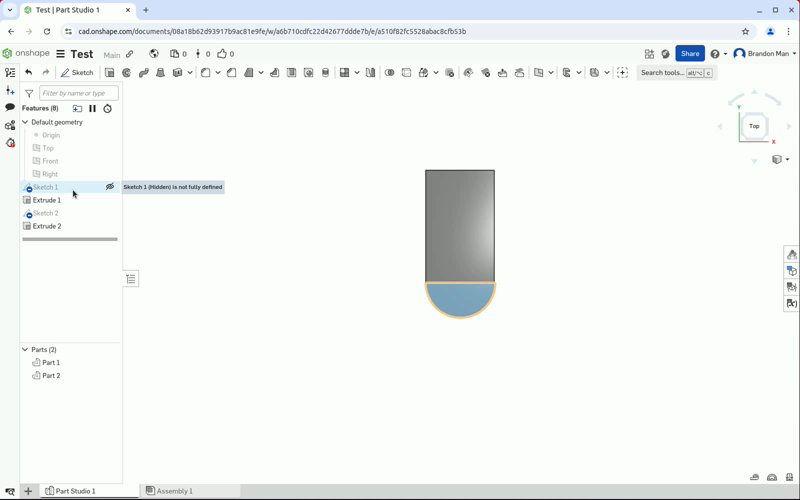
click(73, 189)
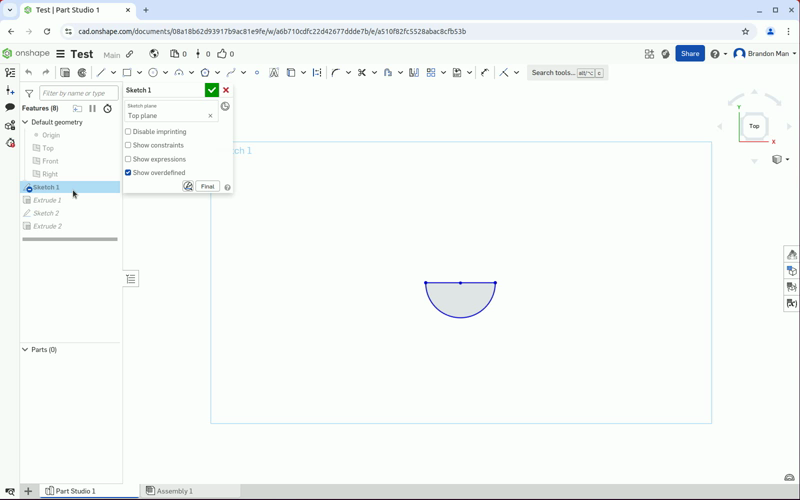
mouse_move(229, 92)
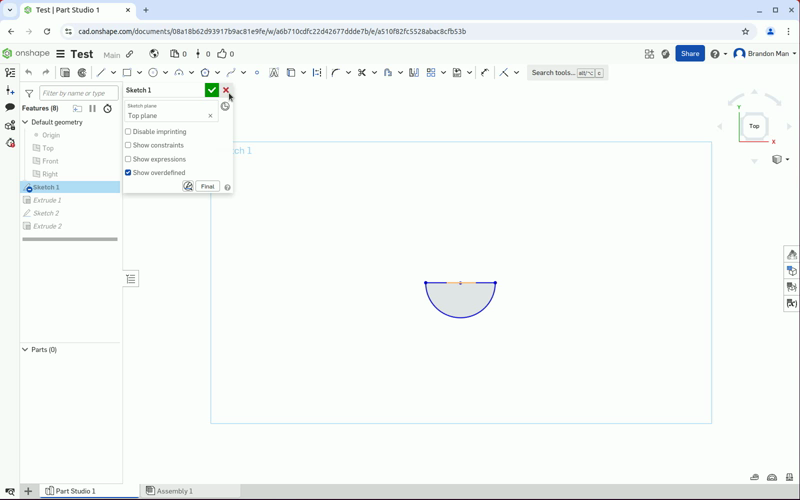
click(229, 92)
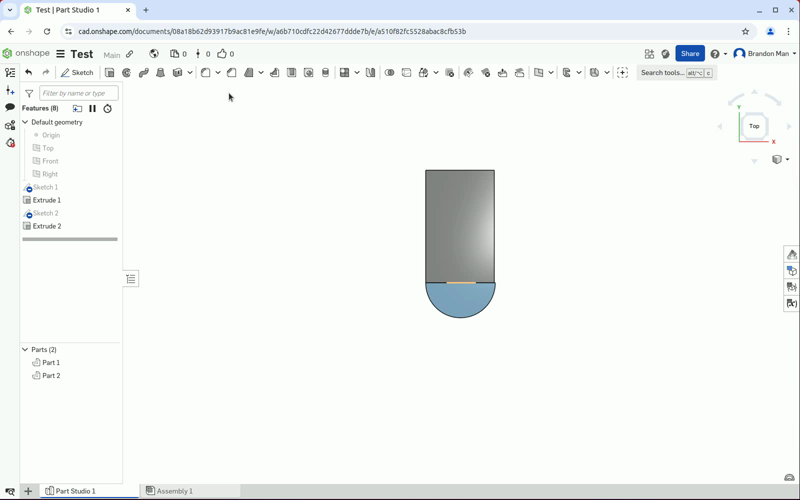
mouse_move(541, 75)
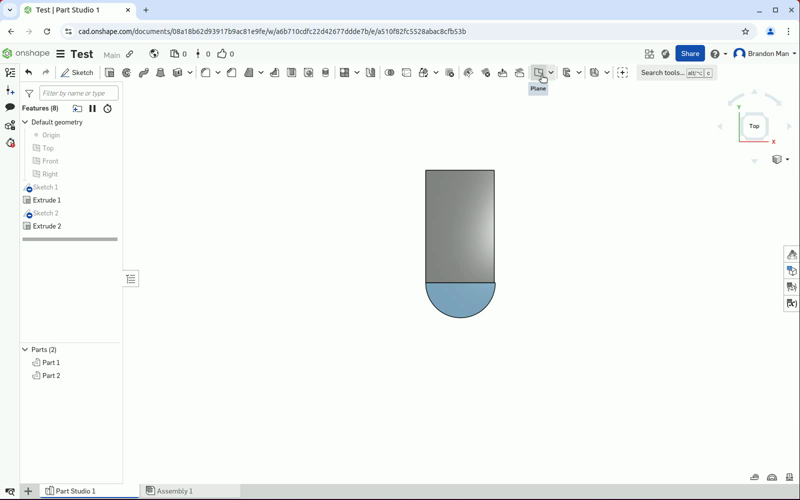
click(541, 75)
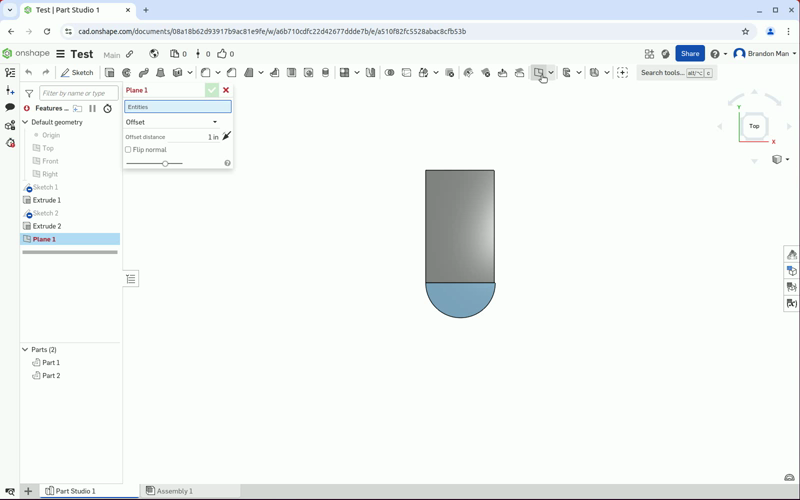
mouse_move(73, 150)
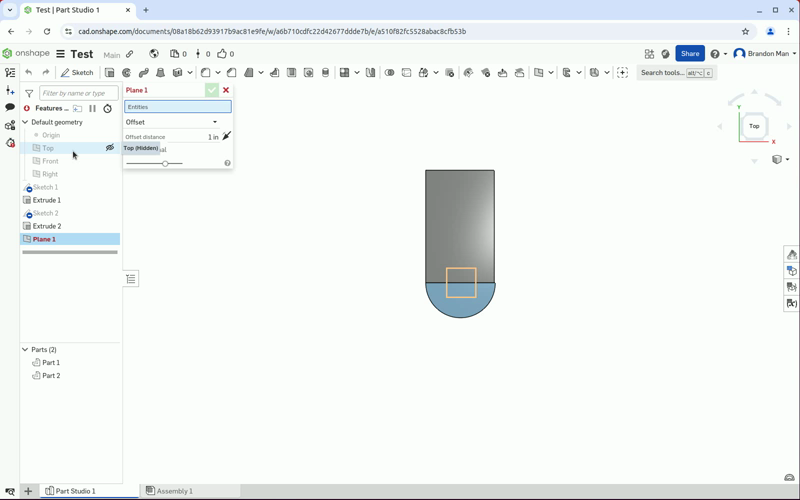
click(73, 150)
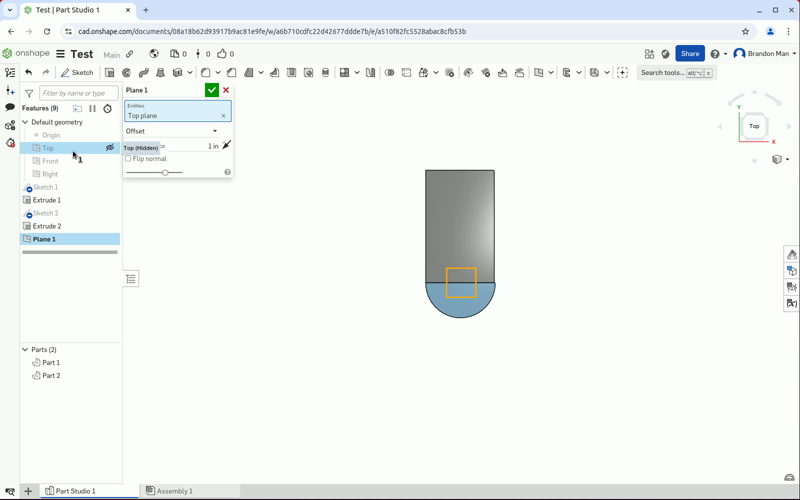
key(tab, 2)
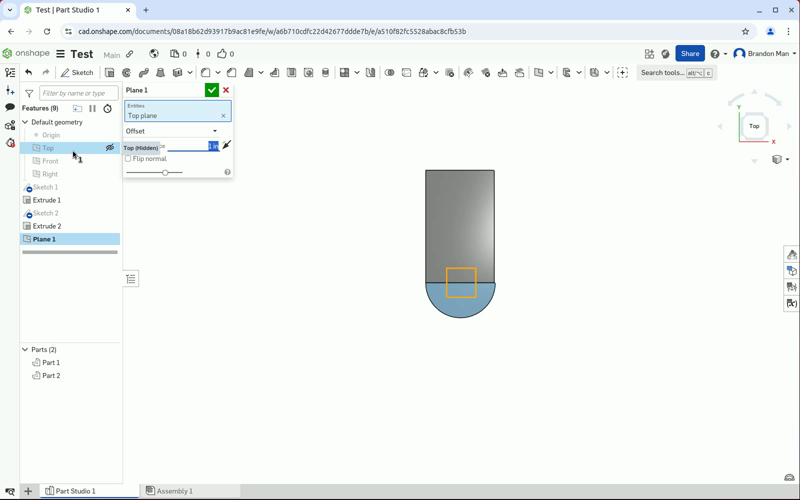
text(5.299)
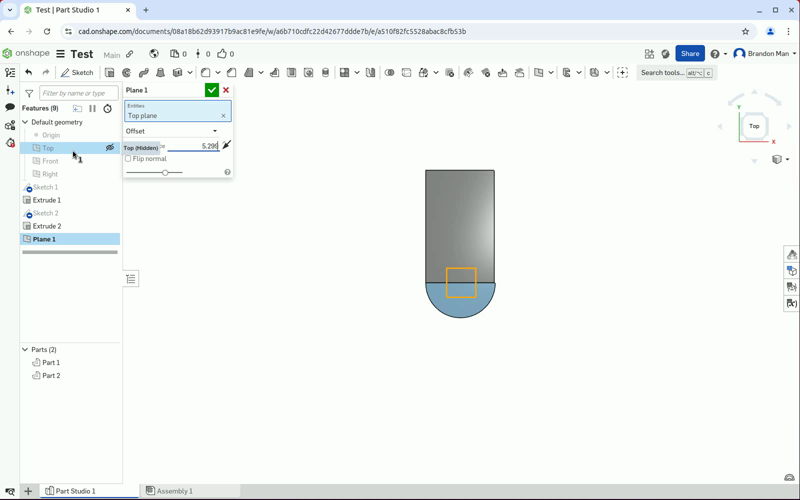
key(enter, 2)
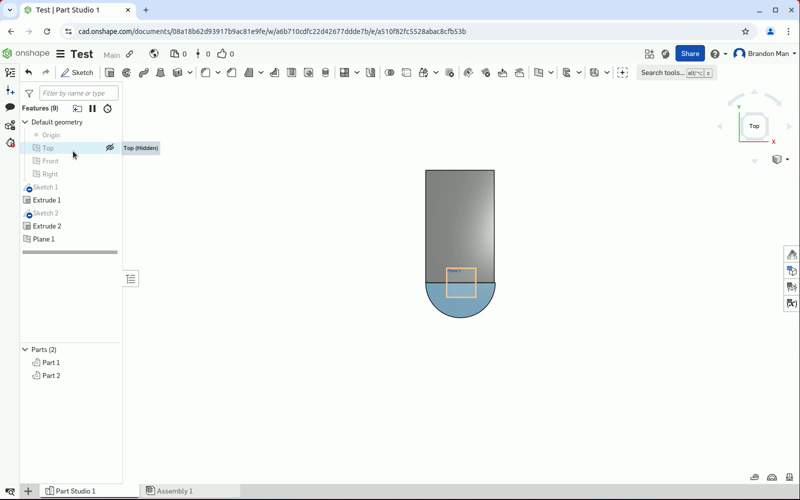
key(shift+s)
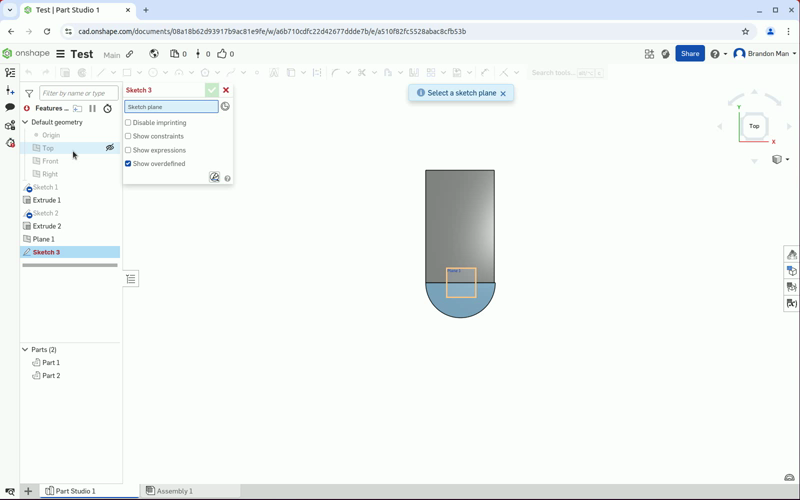
mouse_move(73, 241)
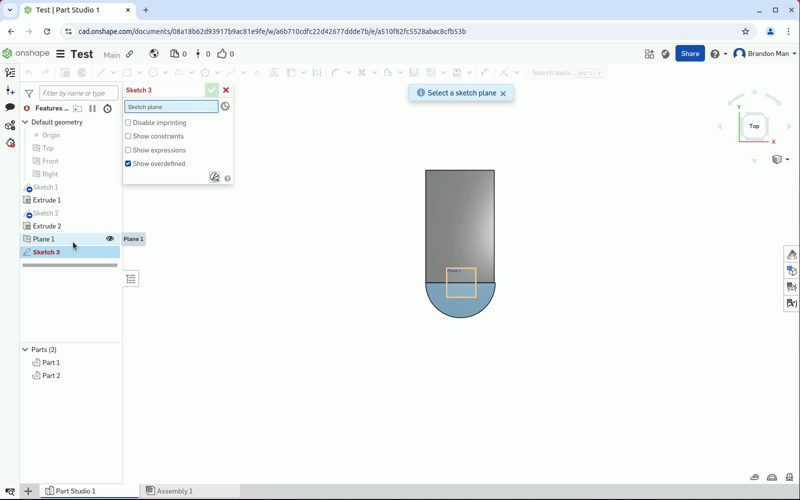
click(73, 241)
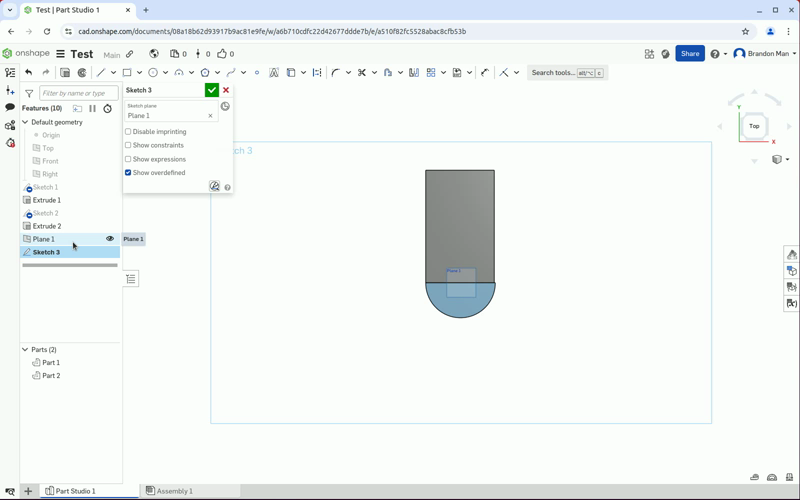
mouse_move(73, 352)
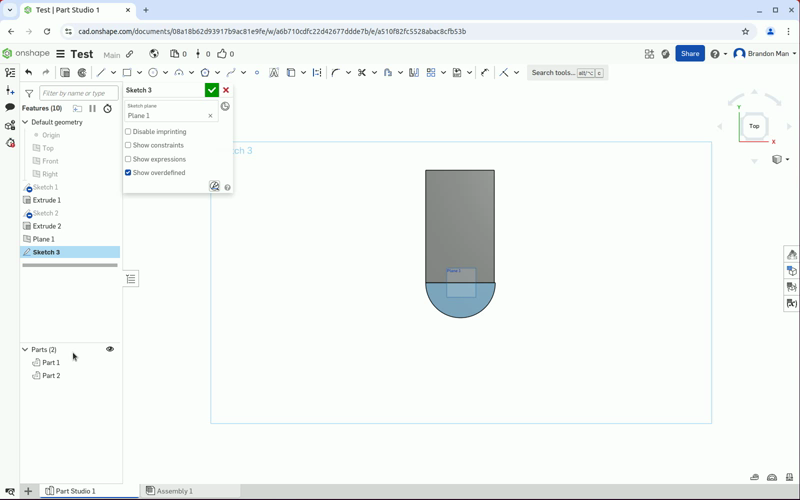
key(y)
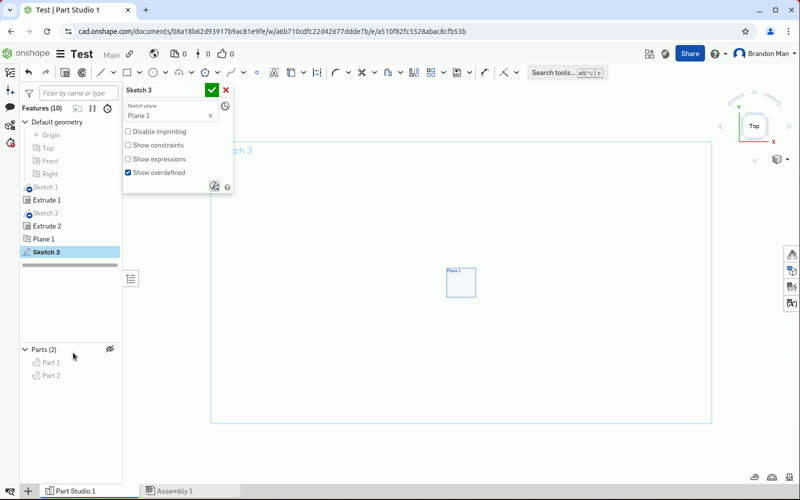
key(c)
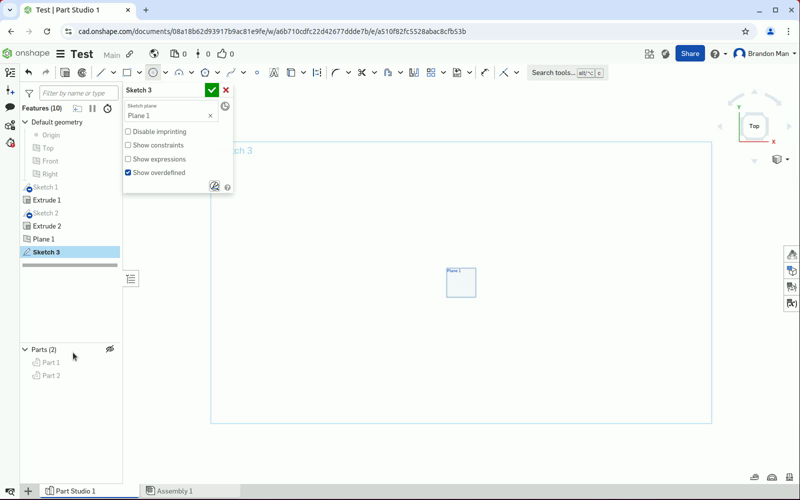
key_down(shift)
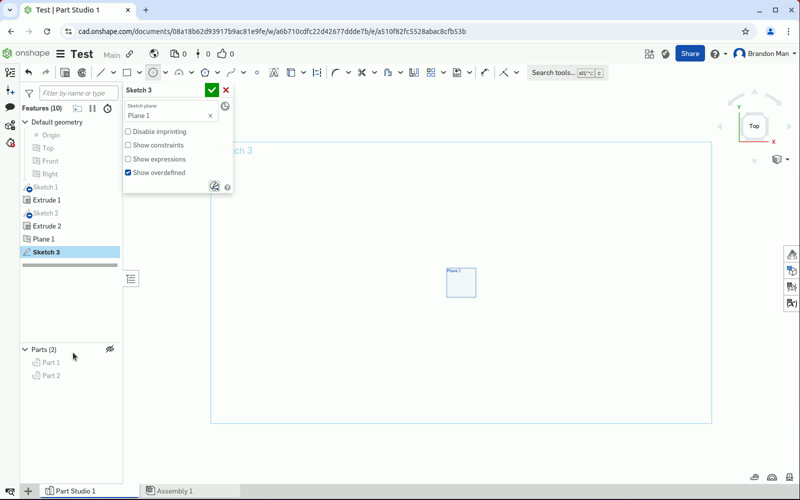
mouse_move(460, 282)
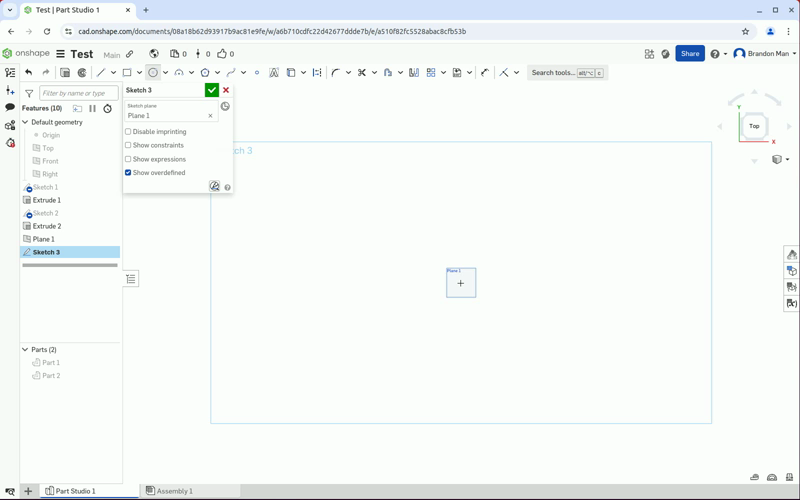
click(460, 282)
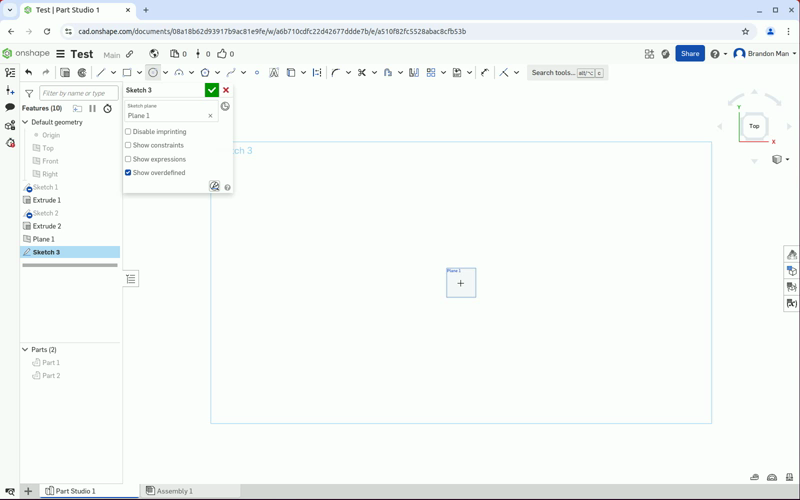
key_up(shift)
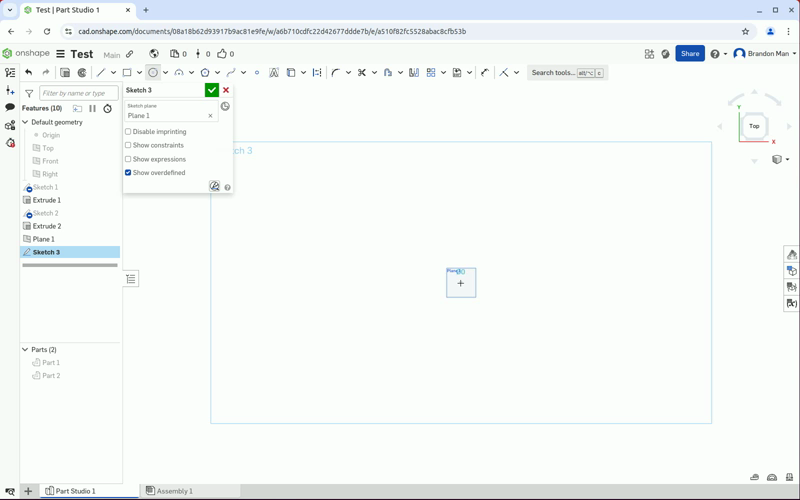
mouse_move(493, 282)
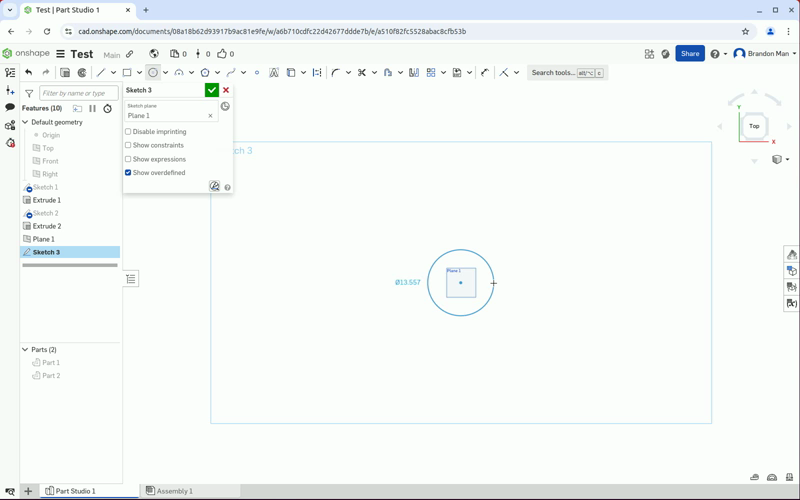
click(493, 282)
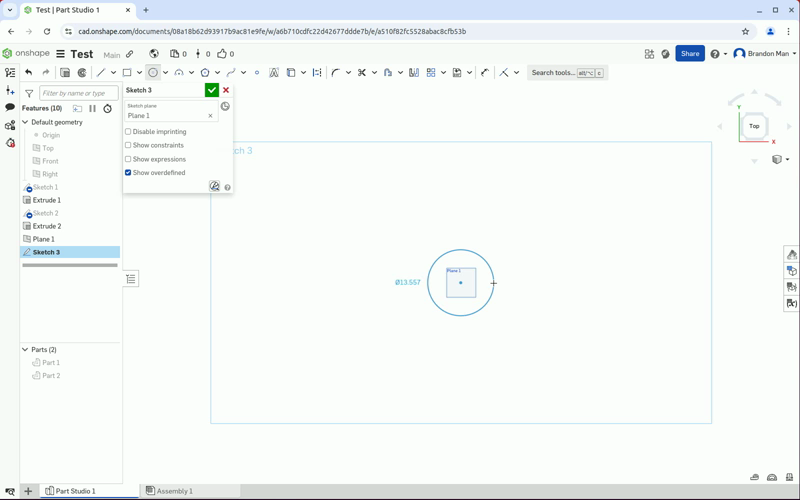
key(esc)
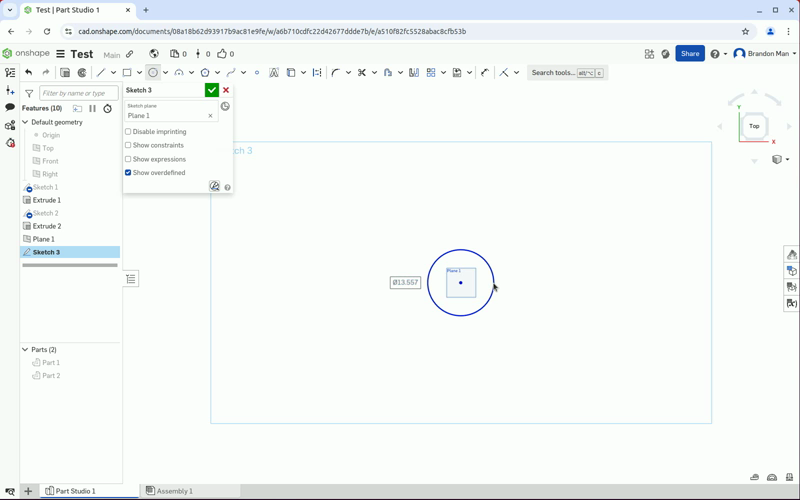
mouse_move(478, 259)
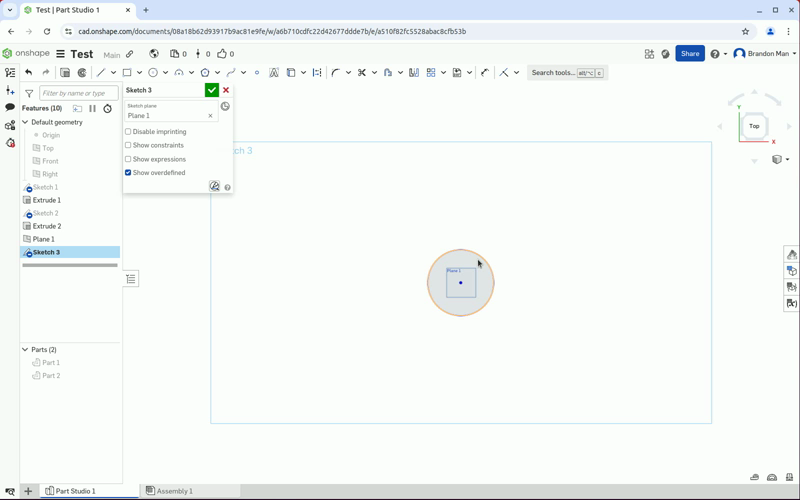
click(478, 259)
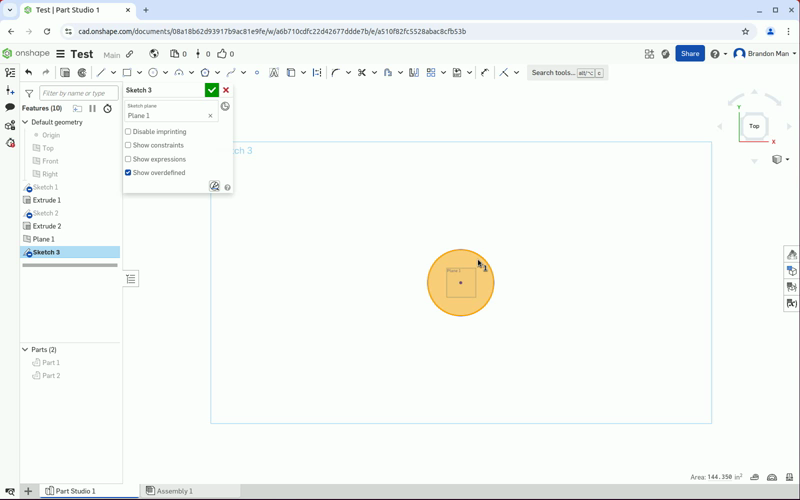
mouse_move(73, 352)
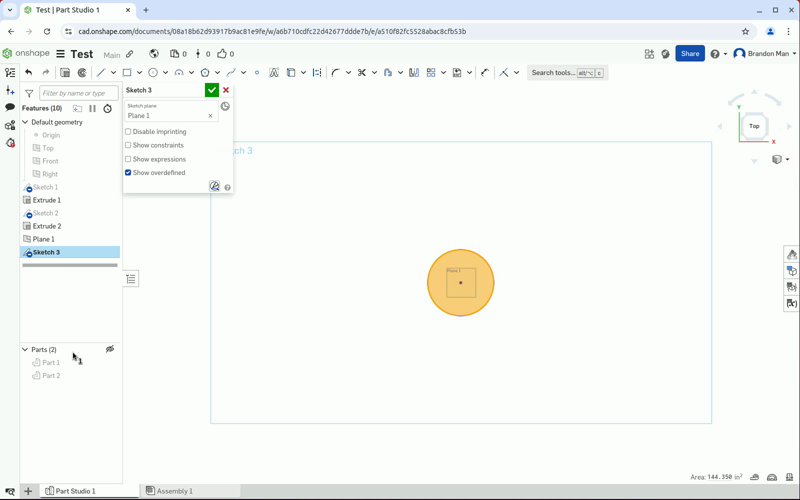
key(shift+y)
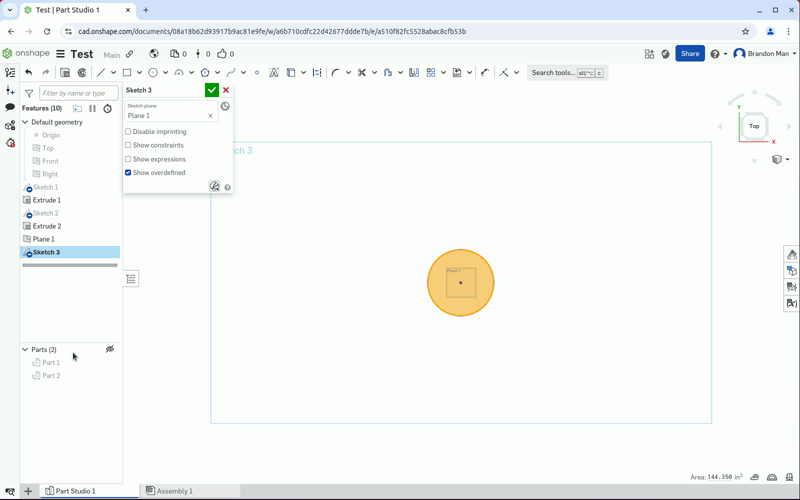
key(shift+e)
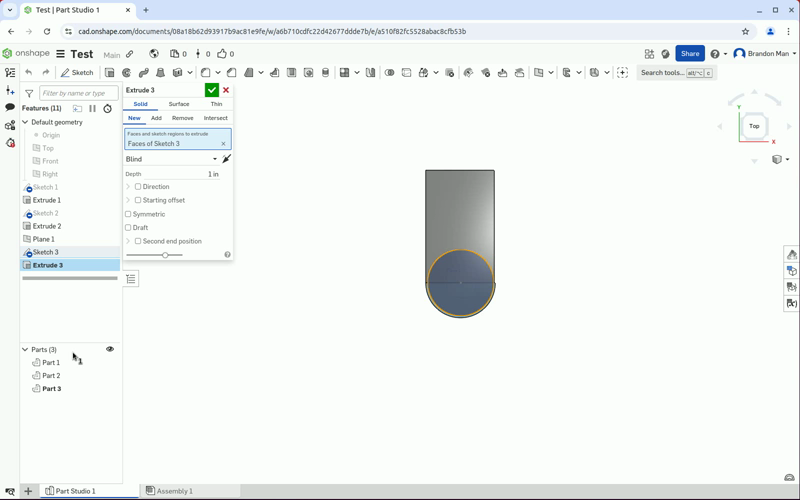
mouse_move(143, 106)
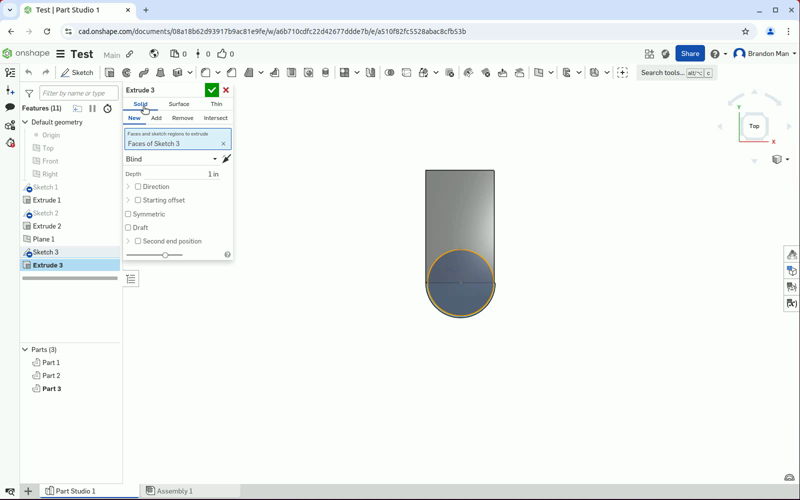
click(143, 106)
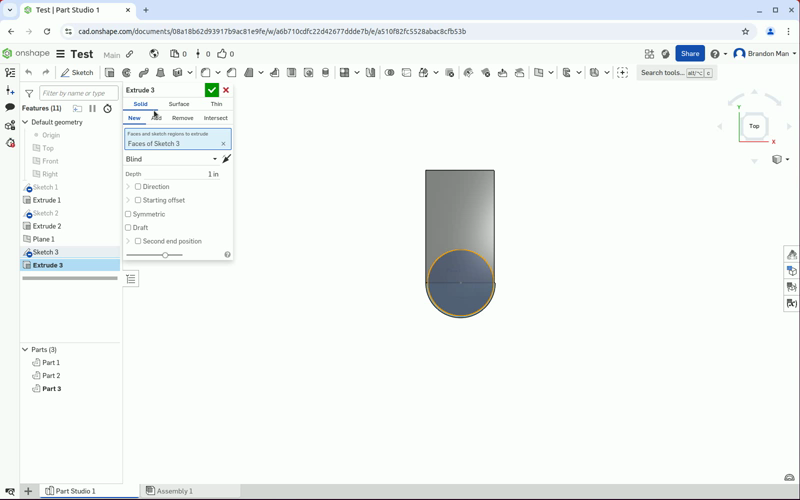
mouse_move(186, 120)
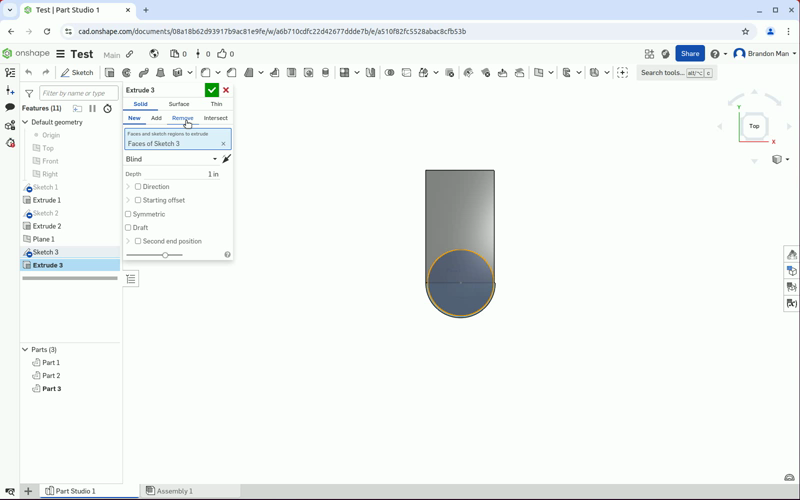
click(186, 120)
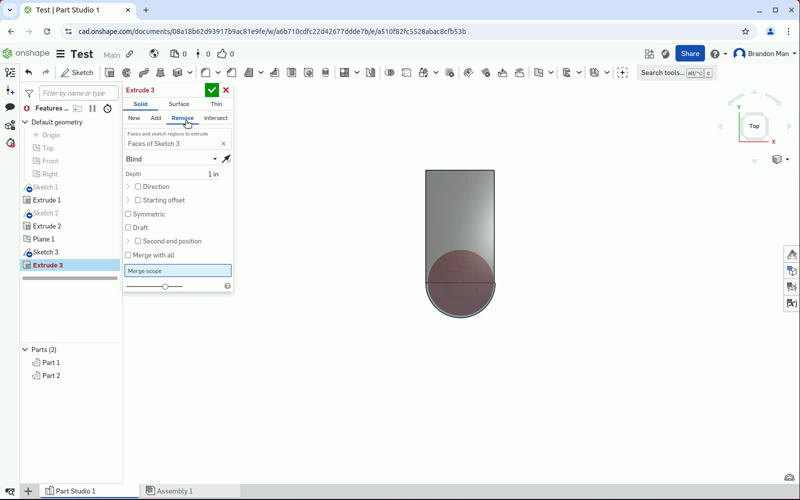
key(tab, 4)
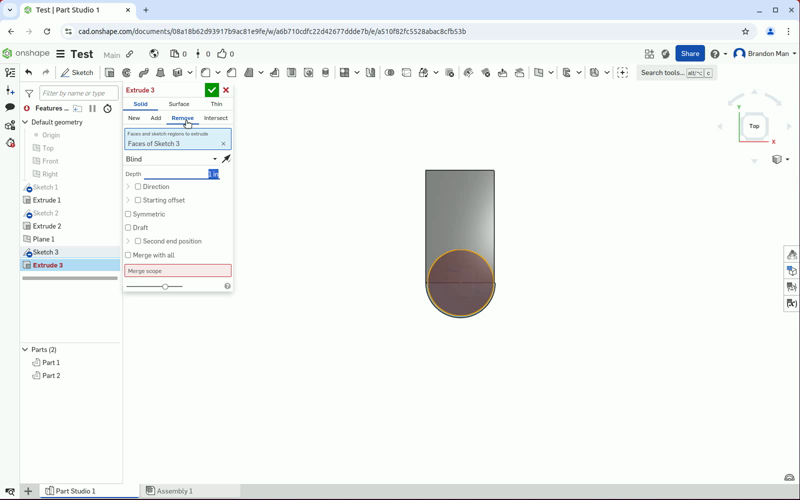
text(4.814)
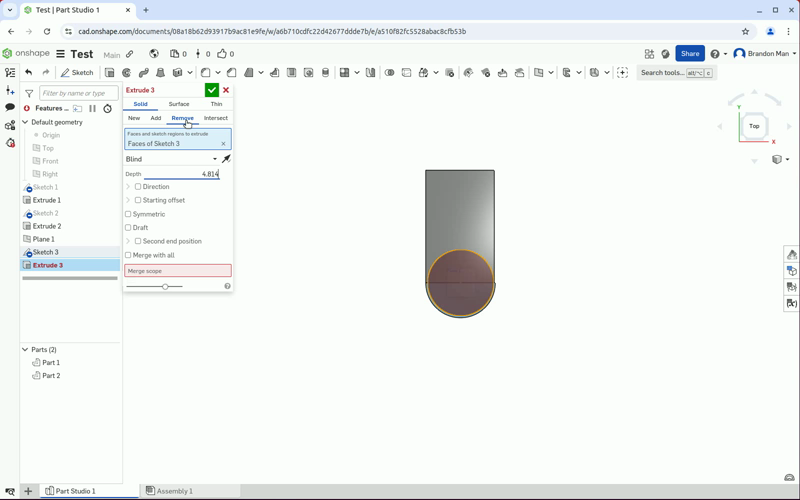
key(tab, 6)
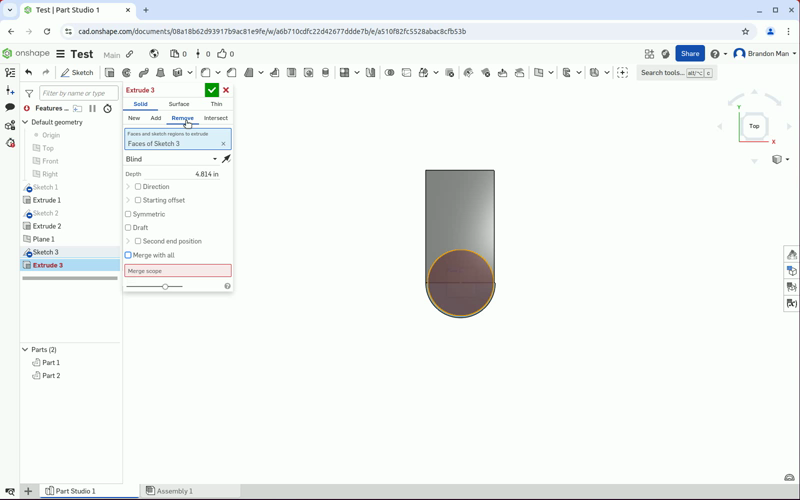
key(space)
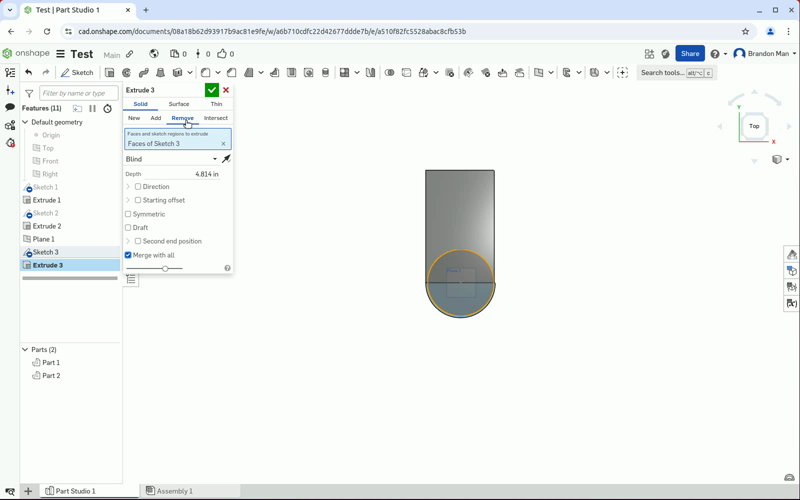
key(enter)
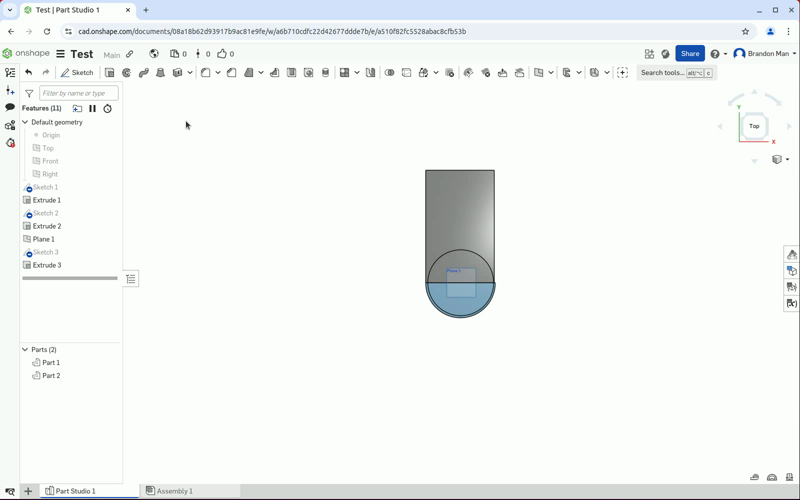
key(shift+h)
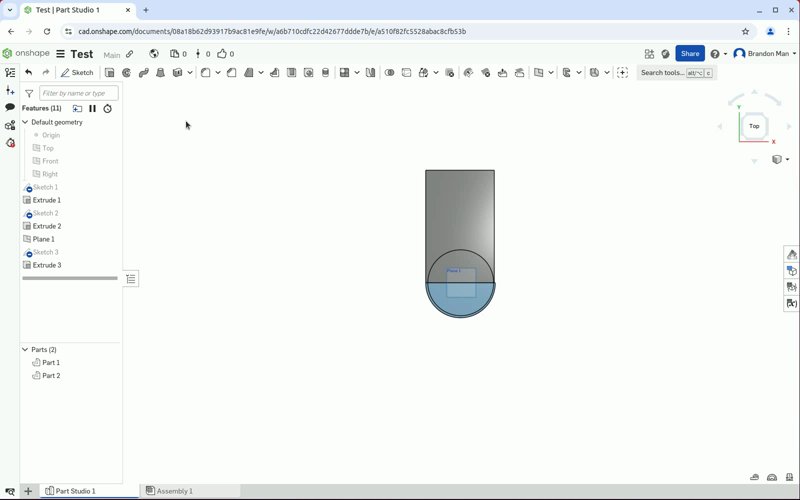
key(shift+h)
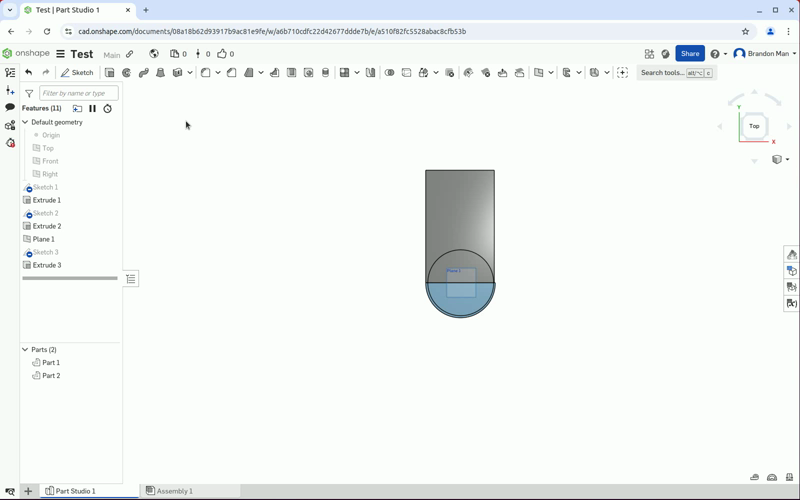
mouse_move(73, 189)
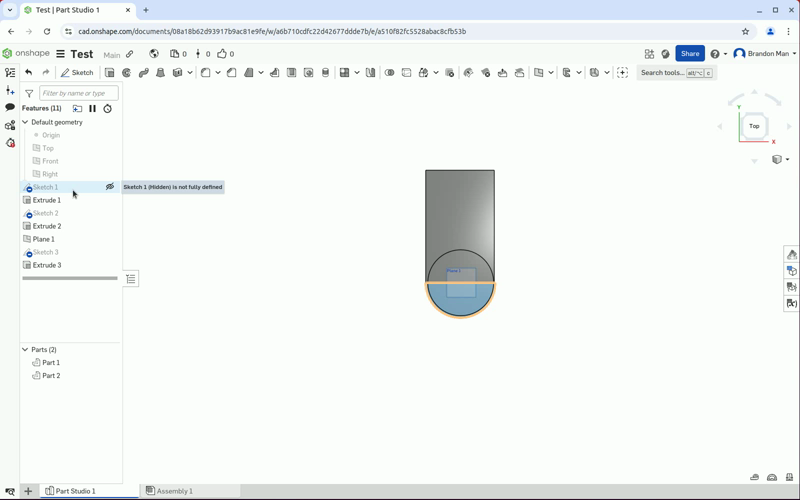
click(73, 189)
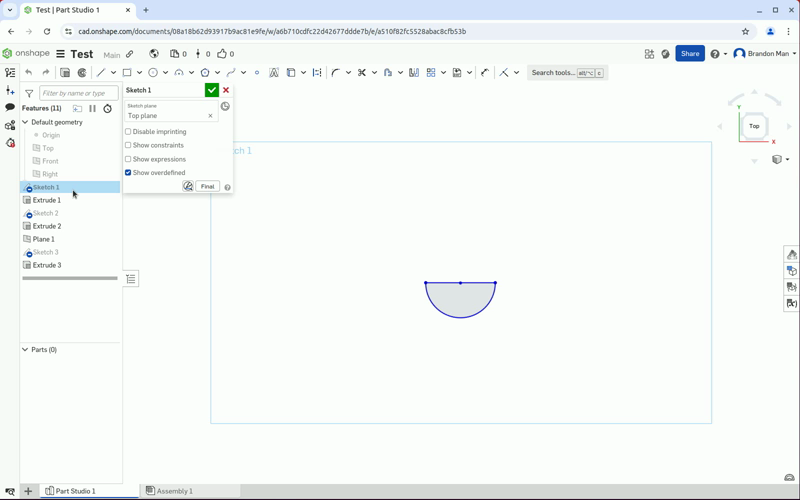
mouse_move(229, 92)
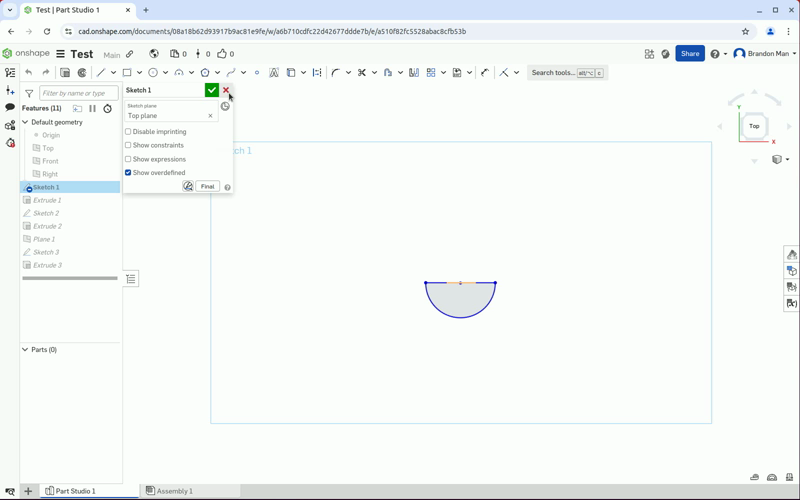
click(229, 92)
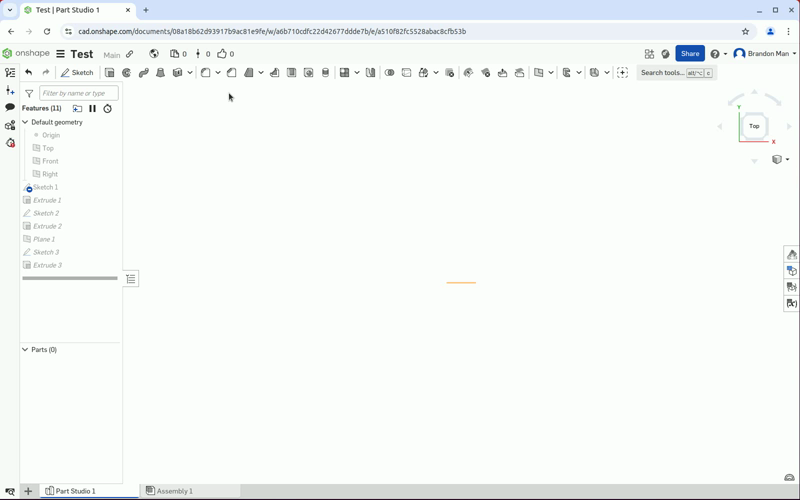
mouse_move(73, 352)
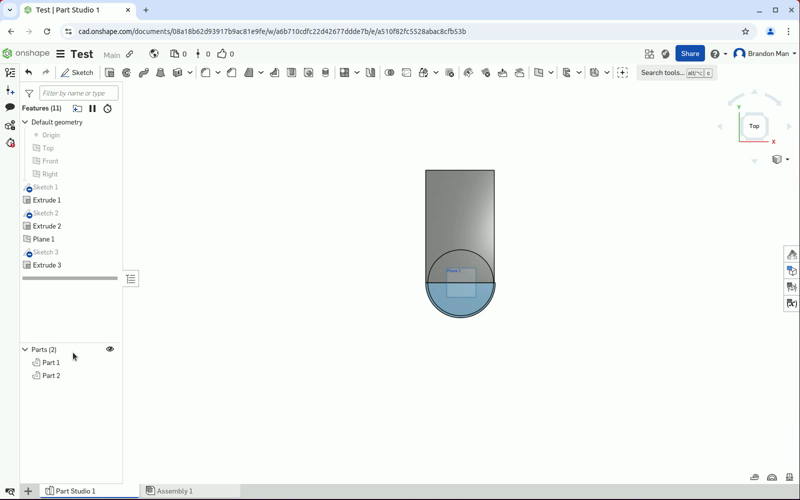
key(y)
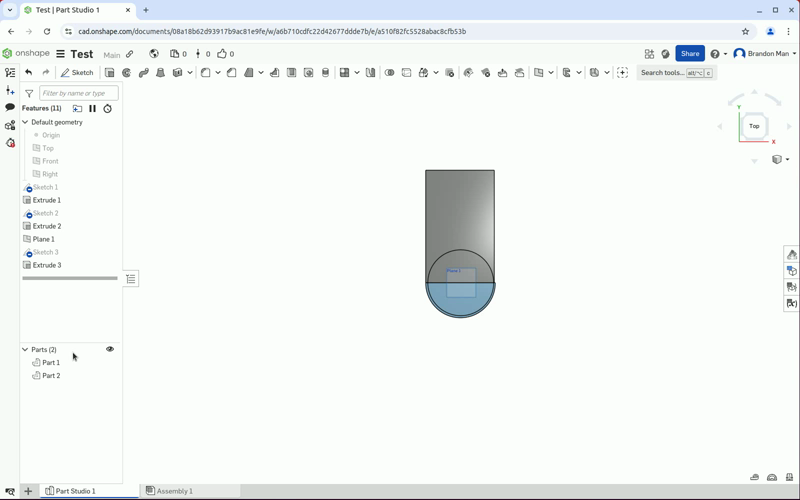
key(shift+p)
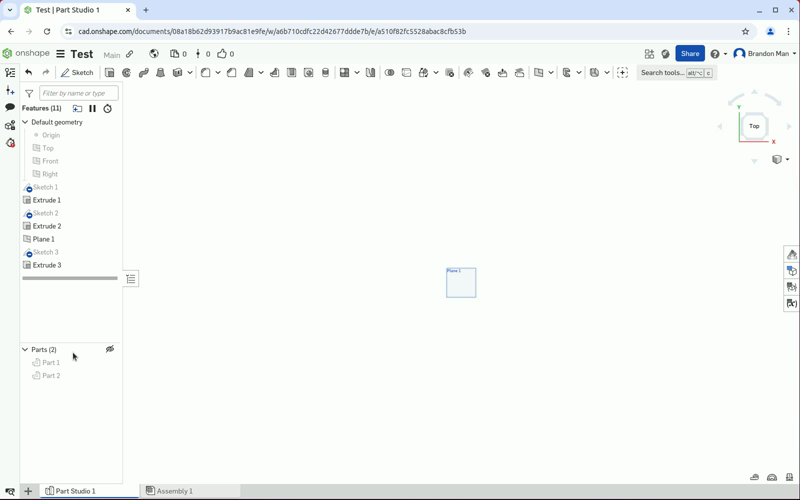
key(space)
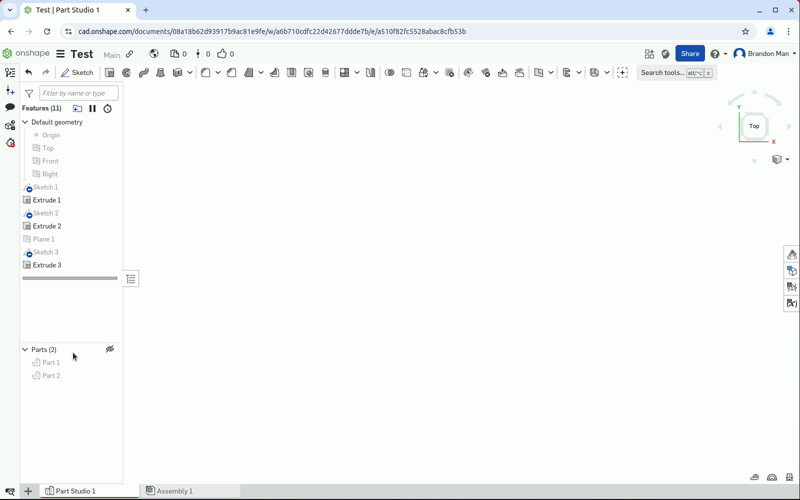
key_down(shift)
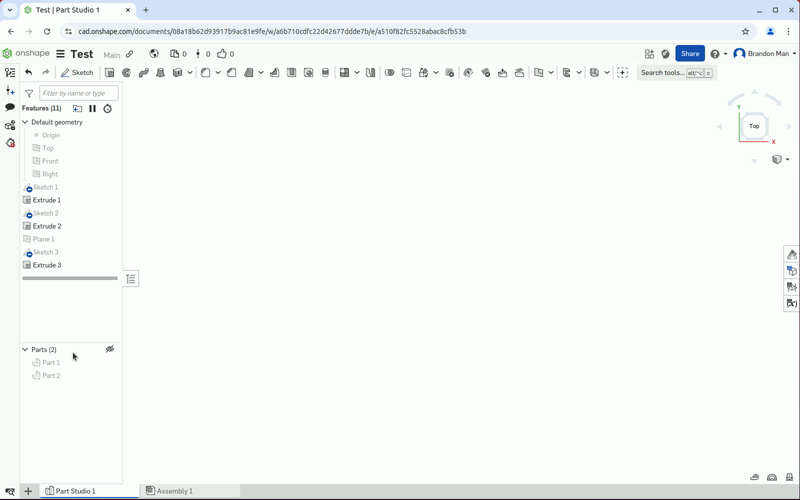
key(up)
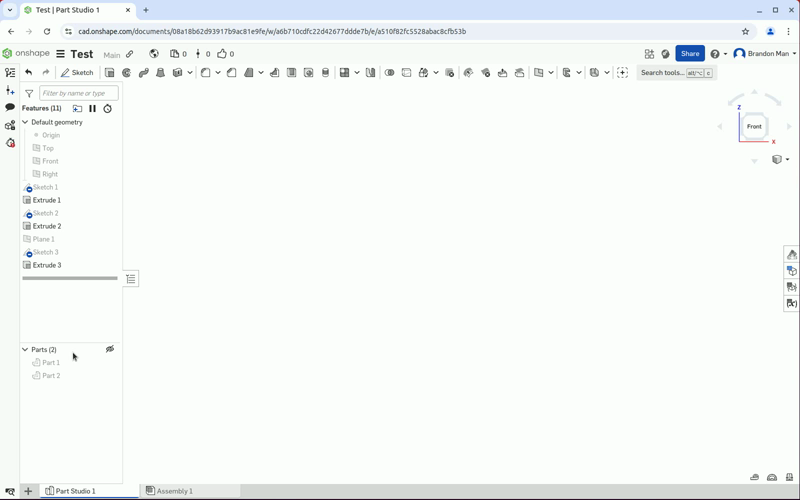
key_up(shift)
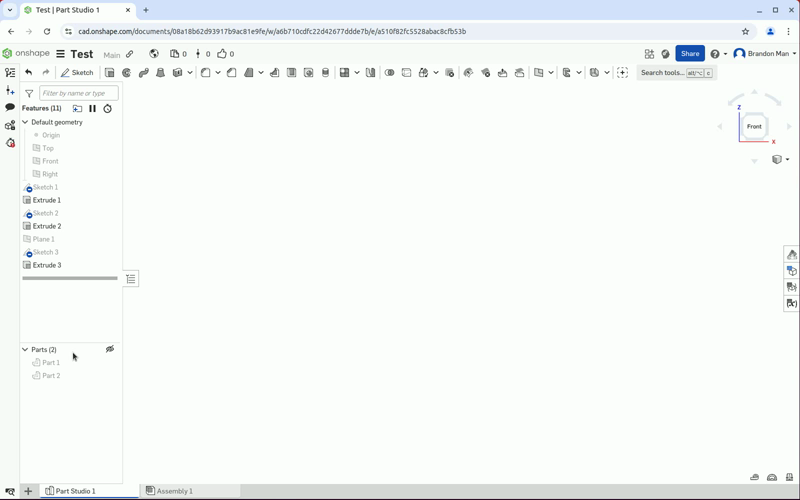
mouse_move(73, 352)
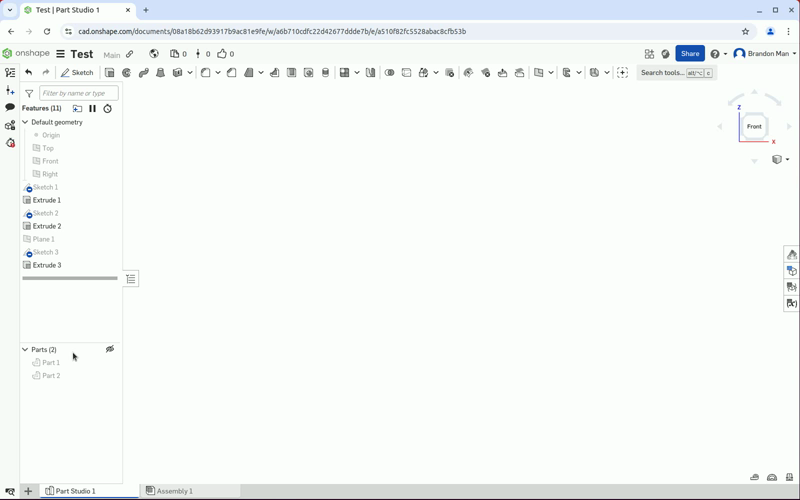
key(shift+y)
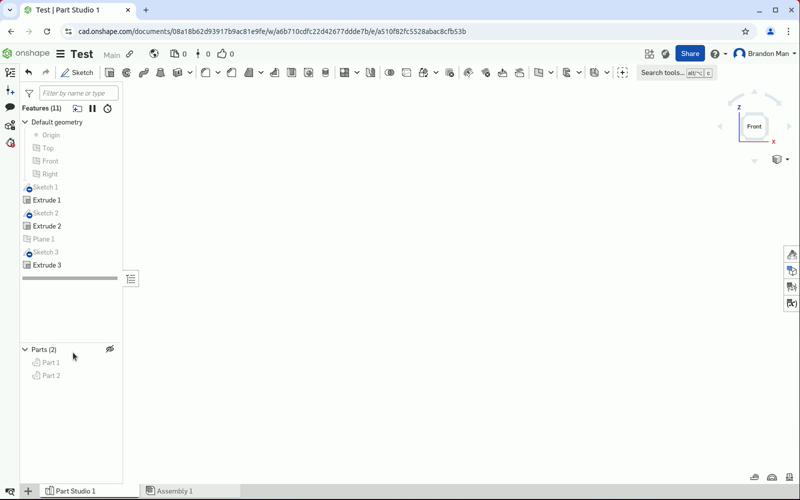
key(shift+s)
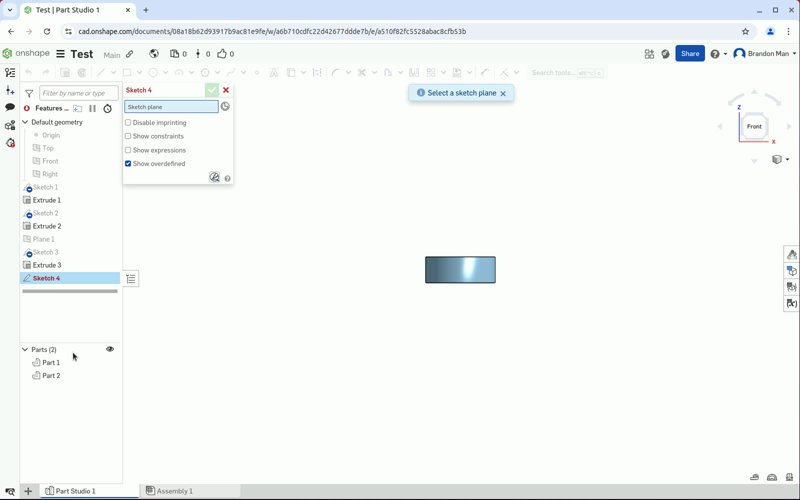
mouse_move(73, 163)
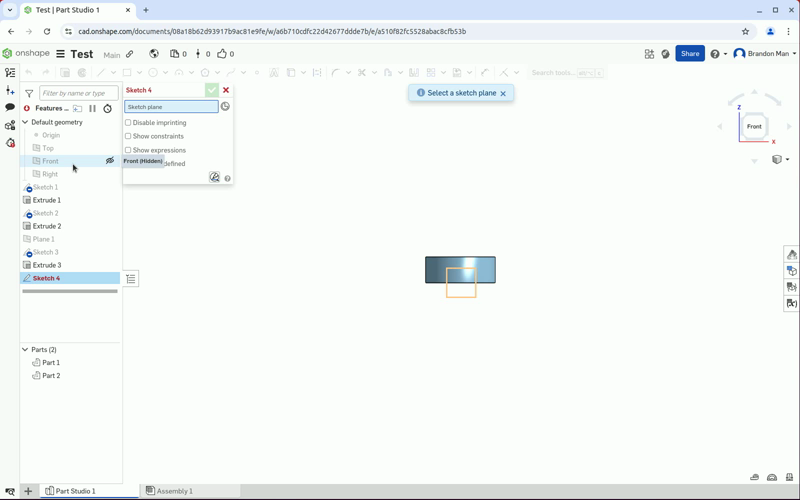
click(73, 163)
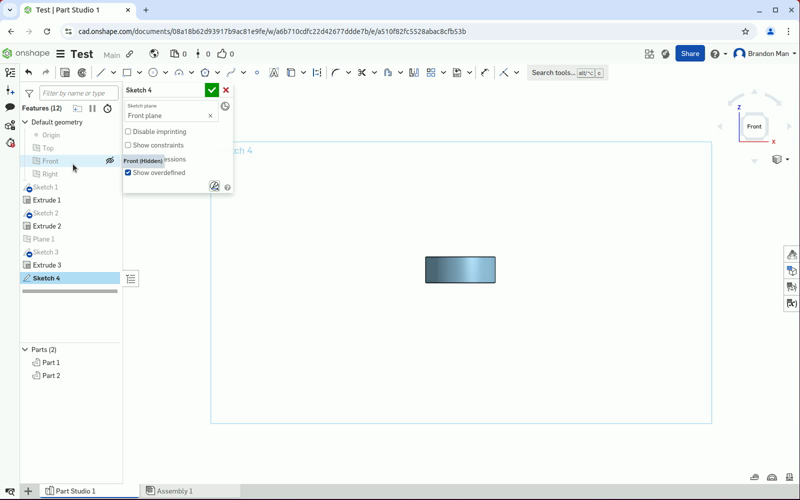
mouse_move(73, 352)
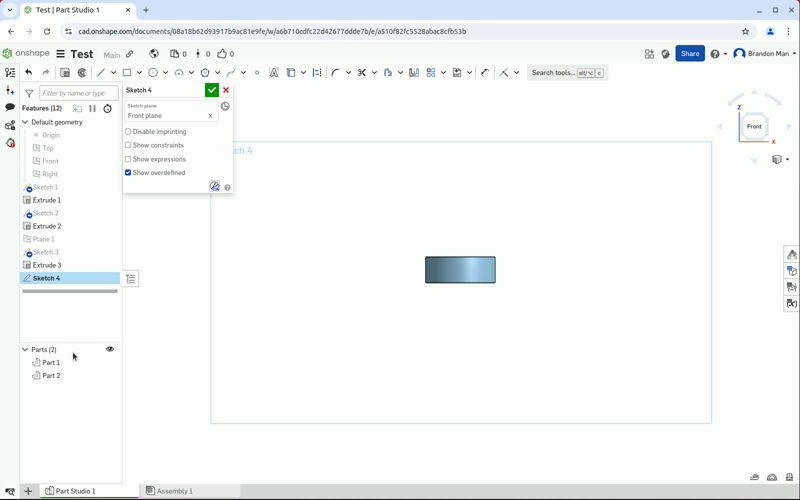
key(y)
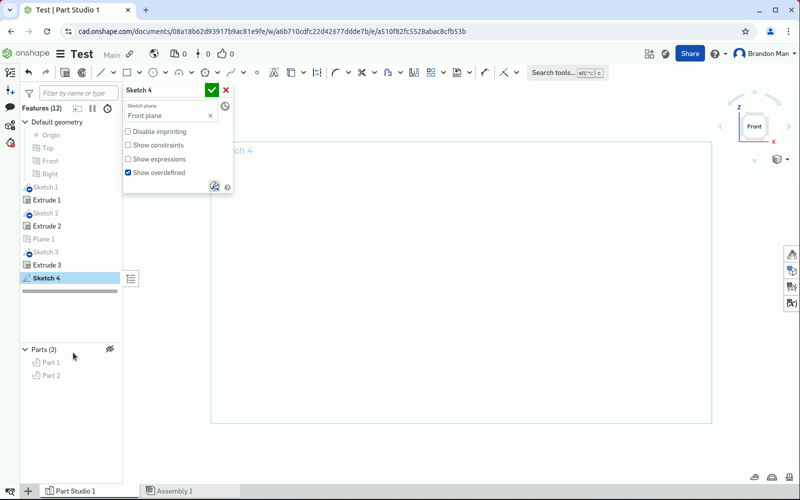
key(l)
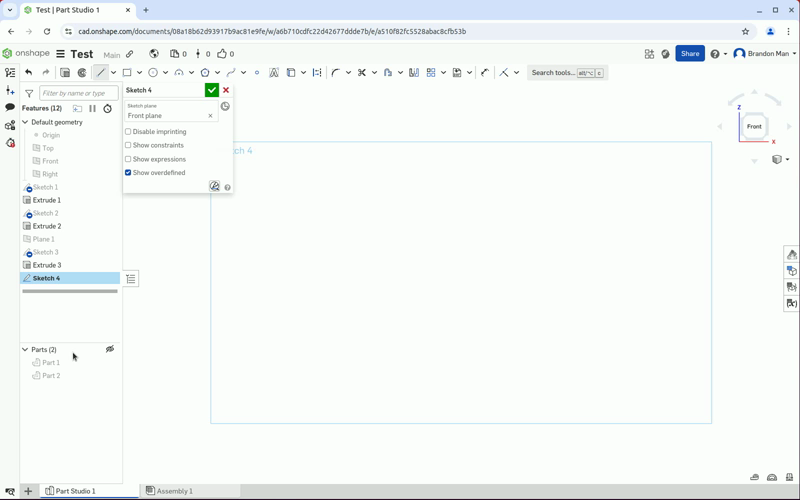
key_down(shift)
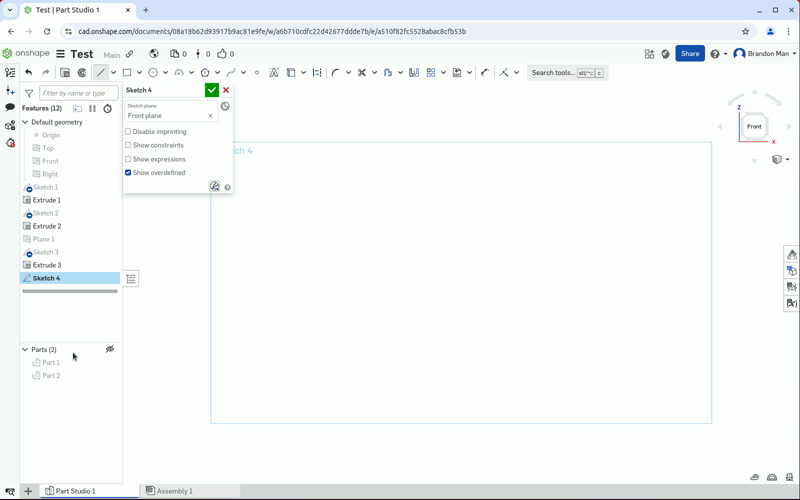
mouse_move(458, 261)
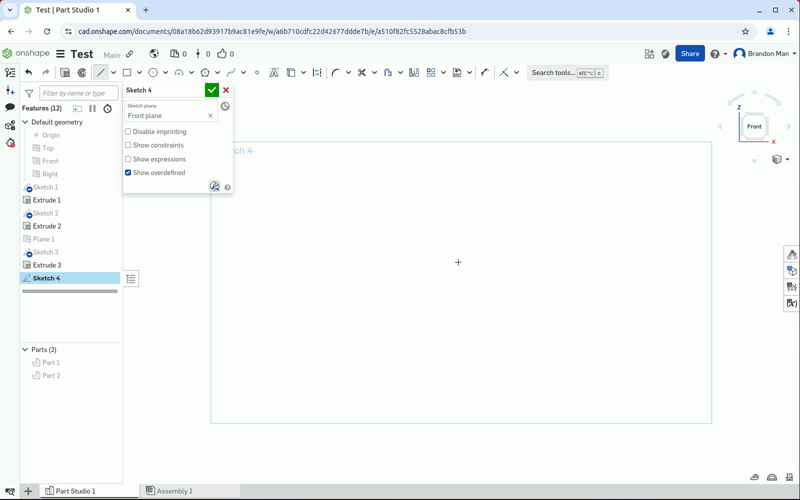
click(458, 261)
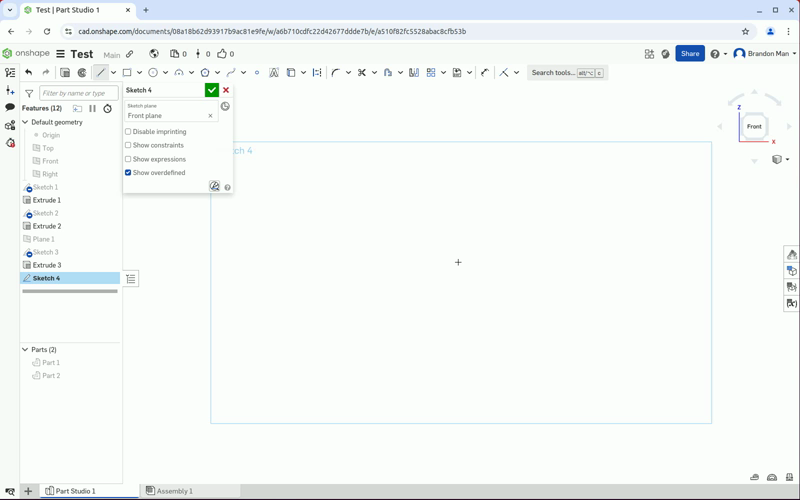
key_up(shift)
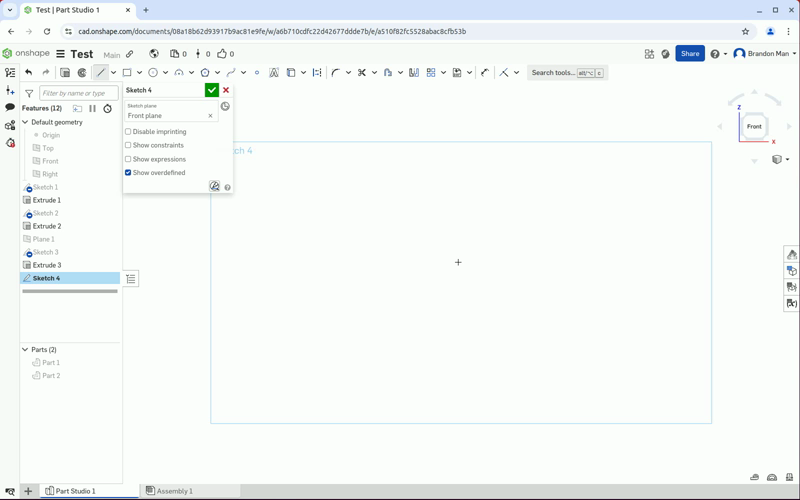
key_down(shift)
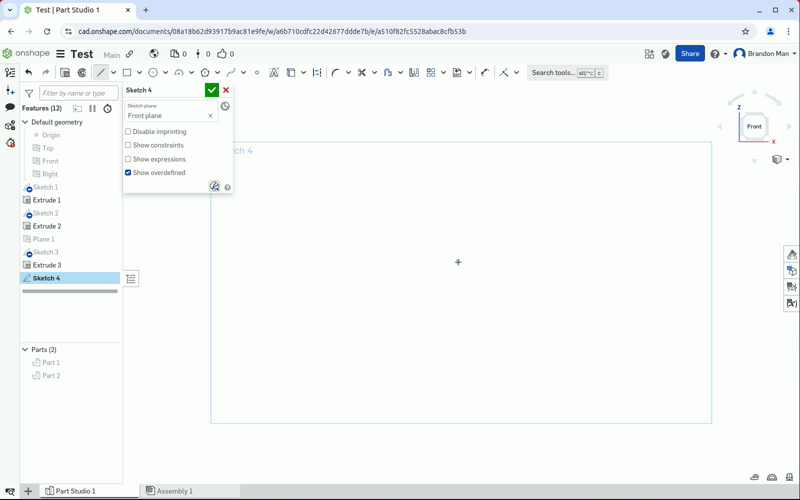
mouse_move(488, 261)
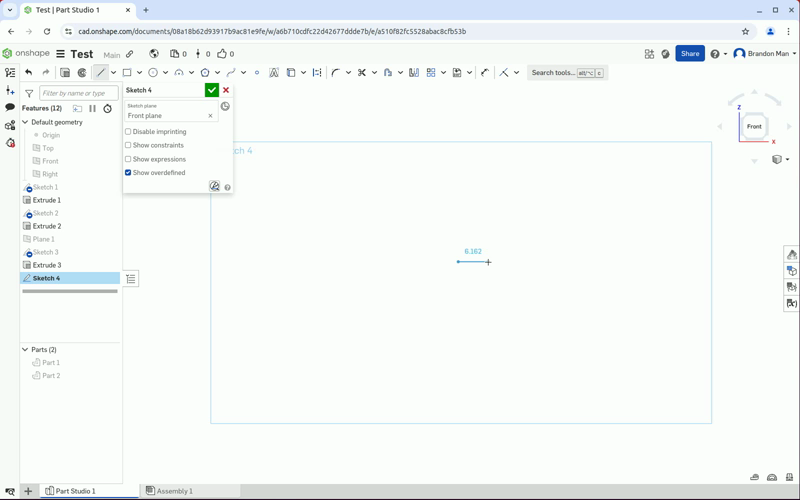
mouse_move(464, 261)
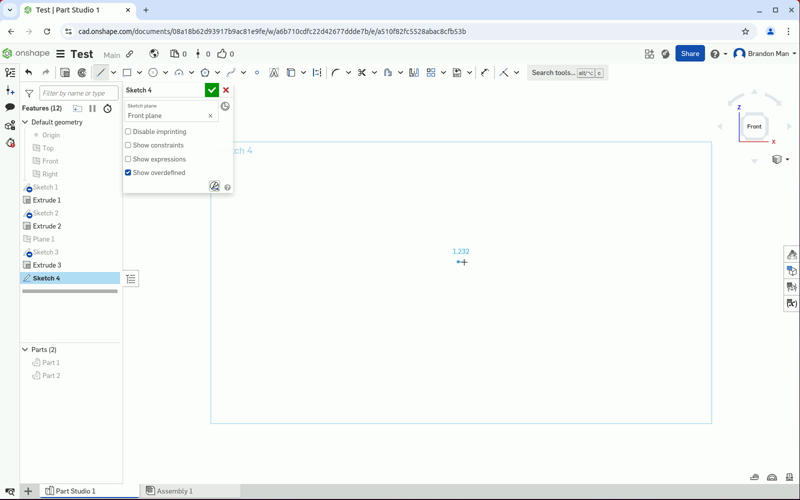
scroll(6)
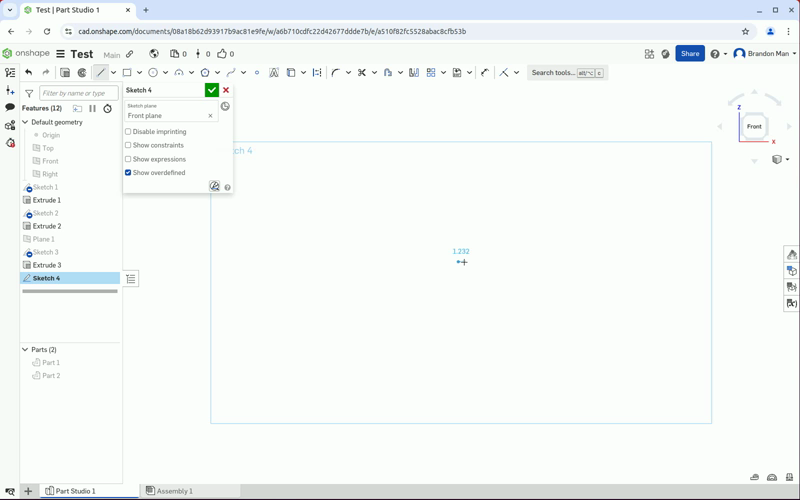
scroll(6)
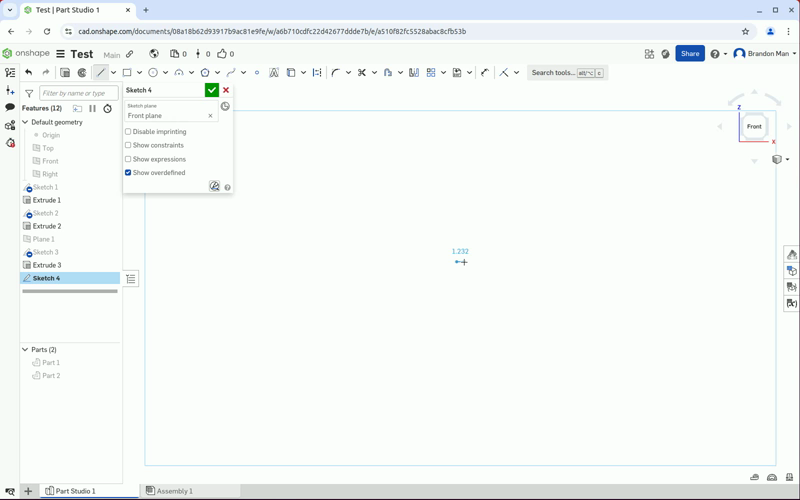
scroll(6)
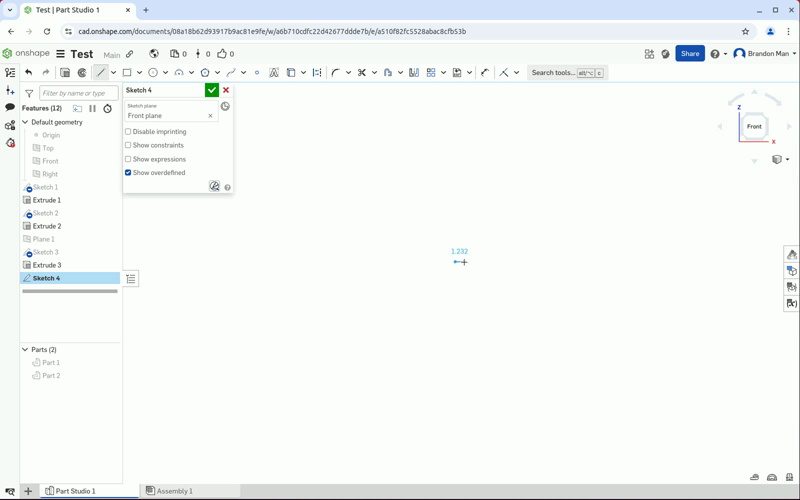
scroll(6)
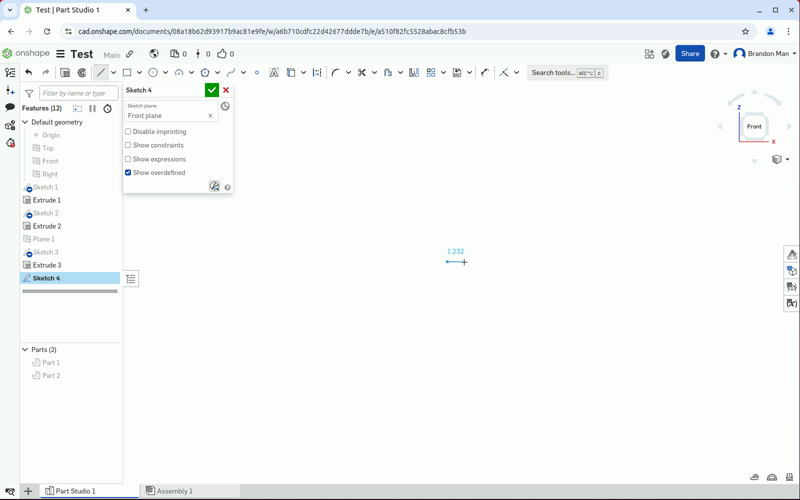
scroll(6)
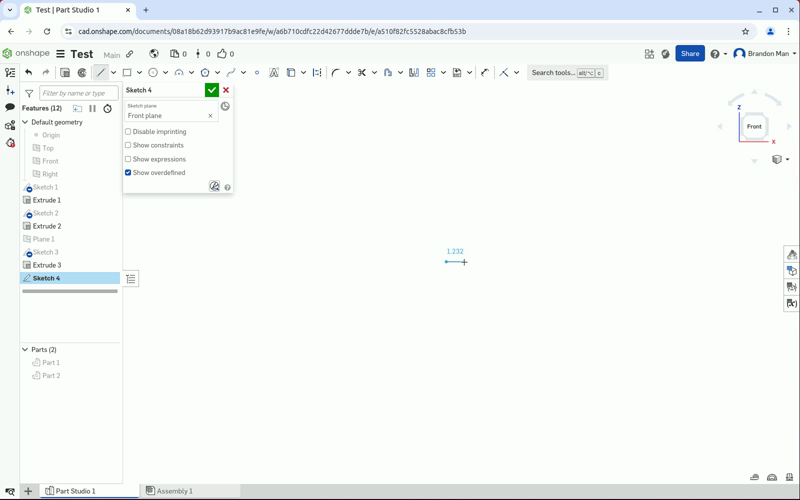
scroll(6)
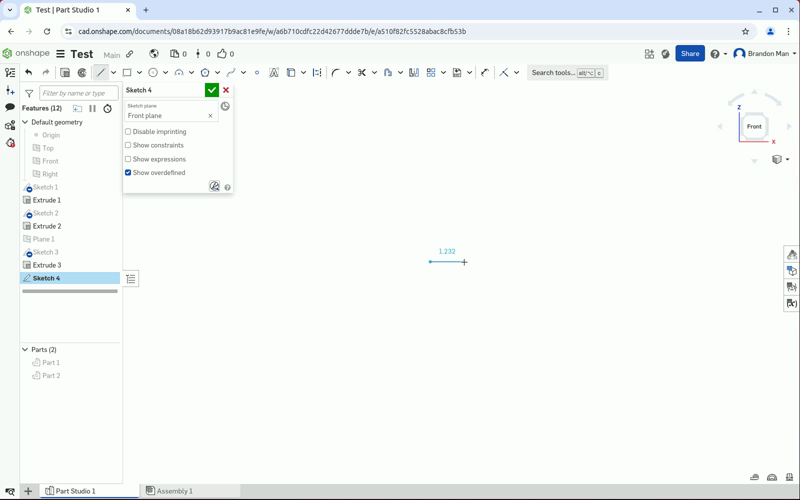
scroll(6)
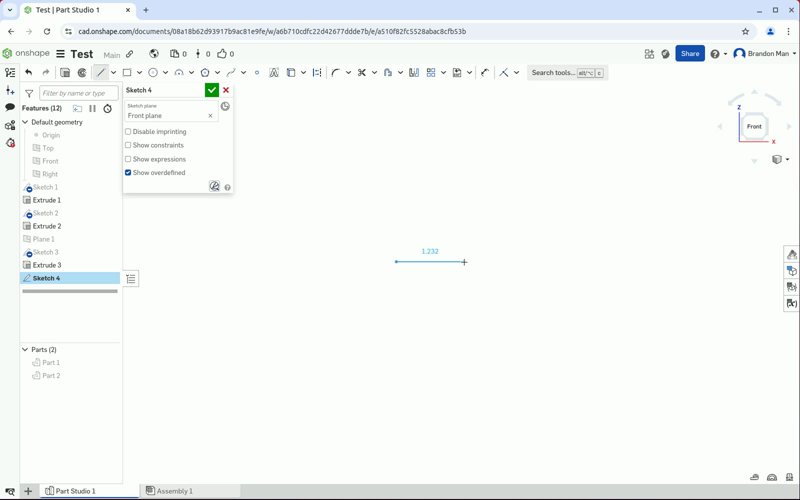
click(464, 261)
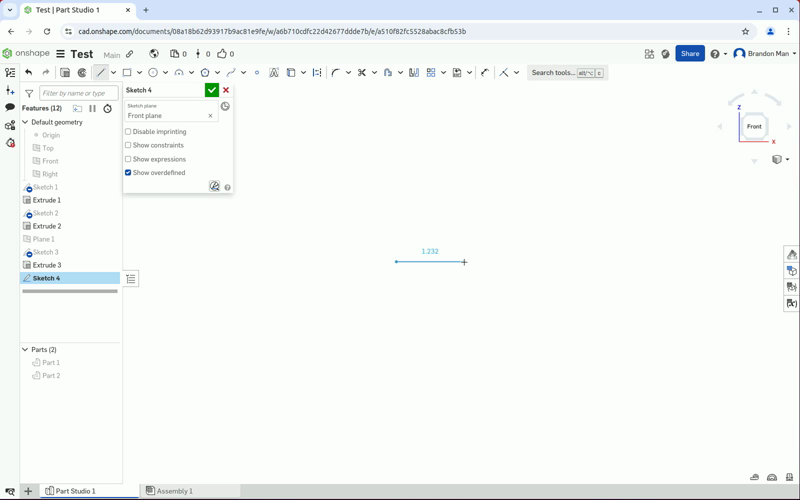
scroll(-6)
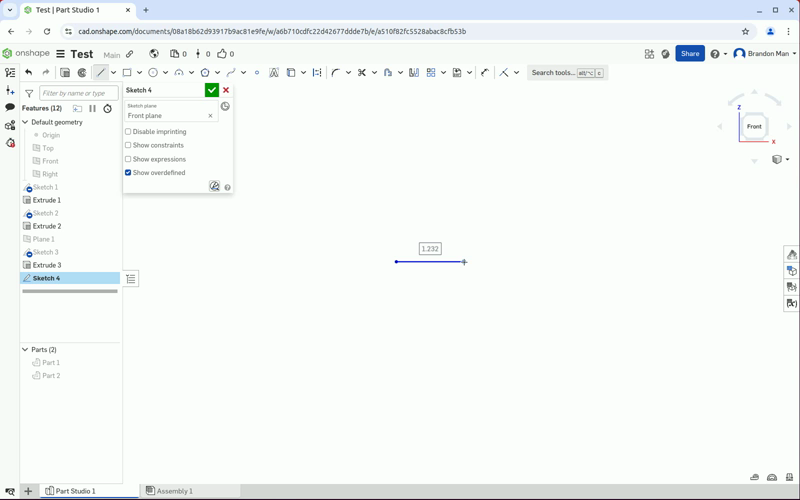
scroll(-6)
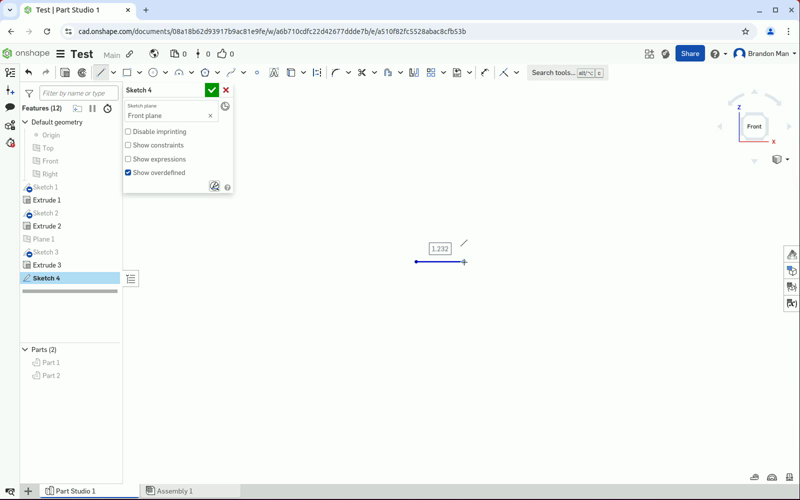
scroll(-6)
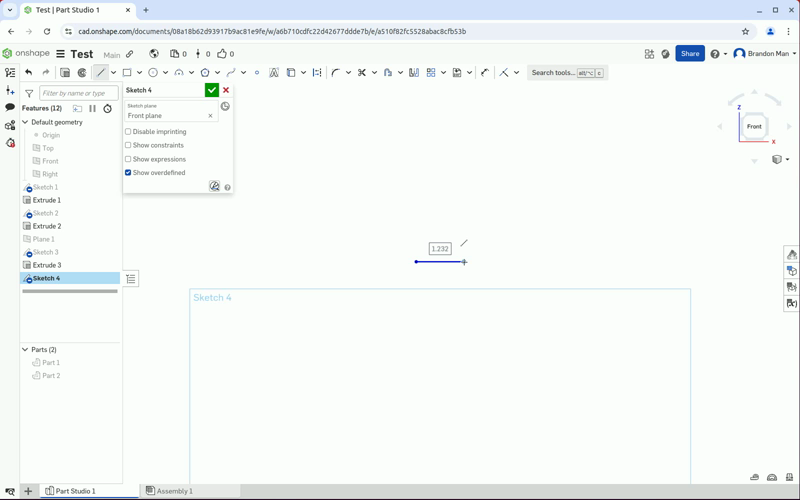
scroll(-6)
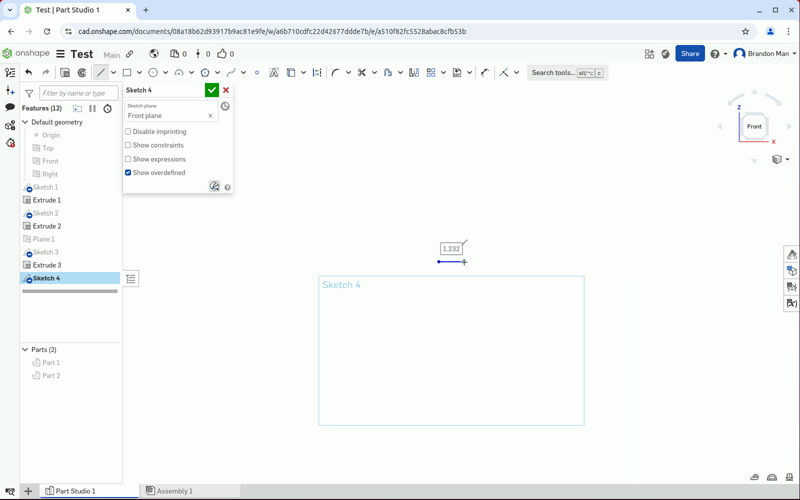
scroll(-6)
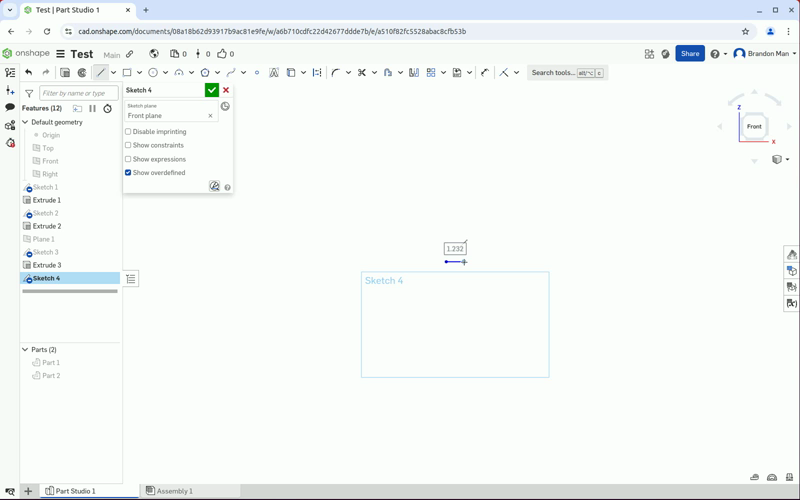
scroll(-6)
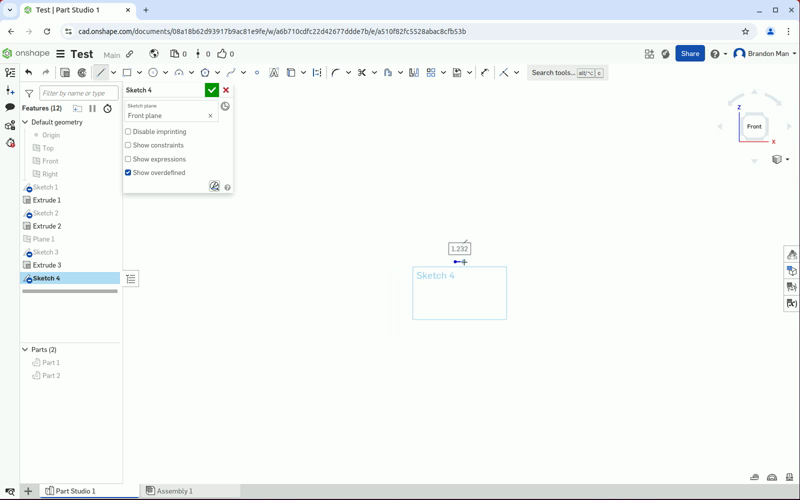
scroll(-6)
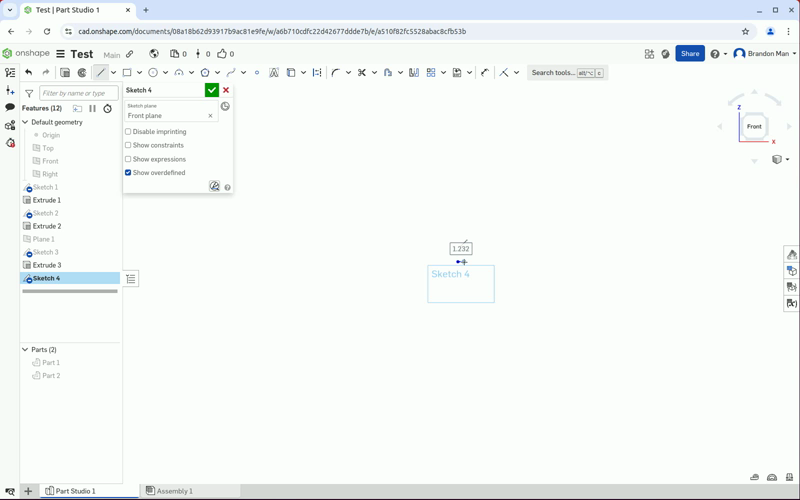
key_up(shift)
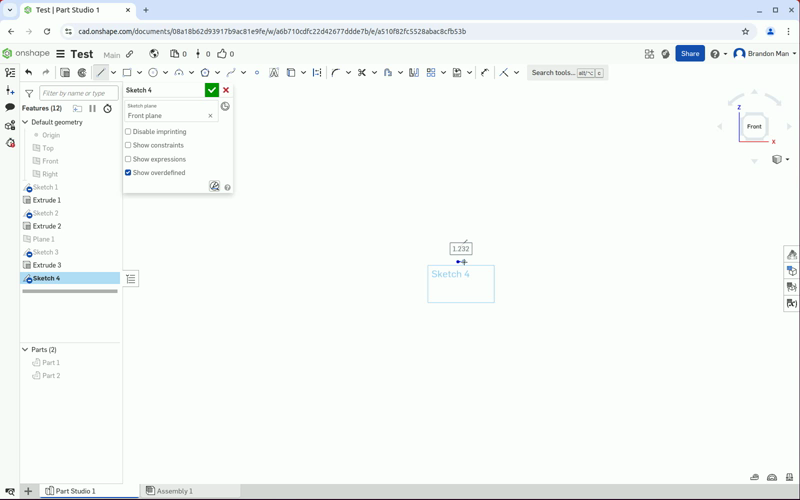
key_down(shift)
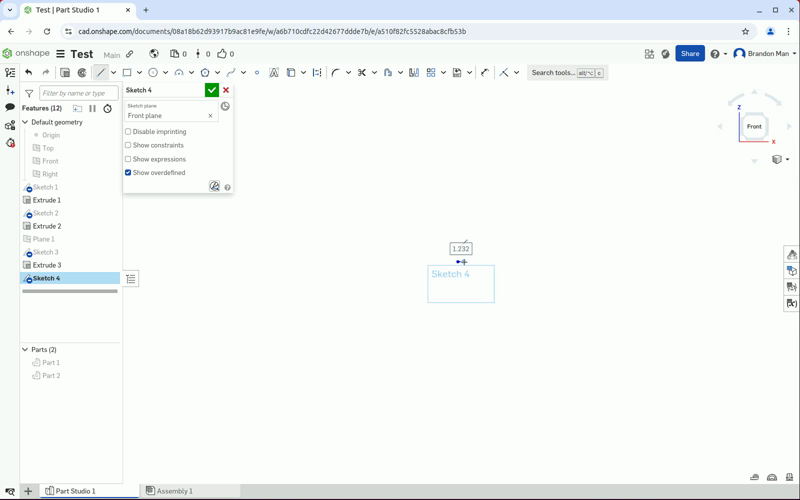
mouse_move(494, 261)
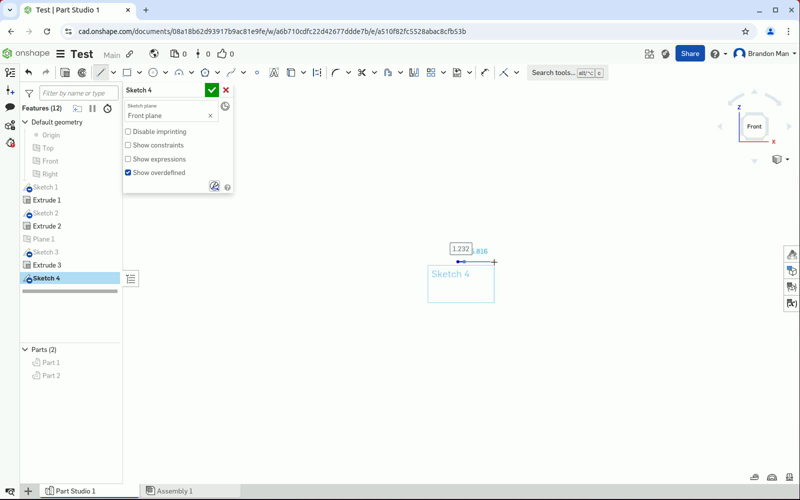
mouse_move(464, 255)
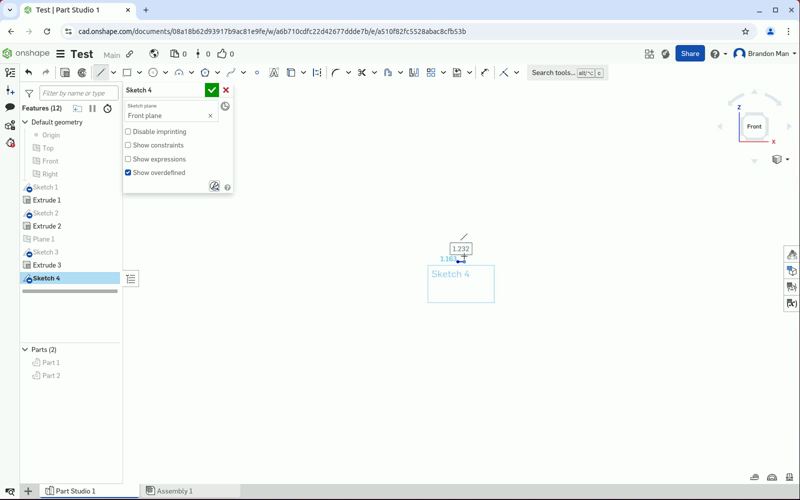
scroll(6)
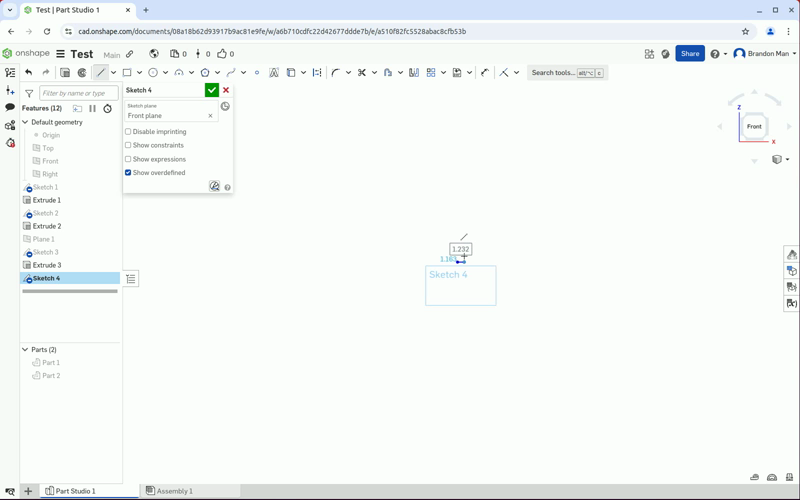
scroll(6)
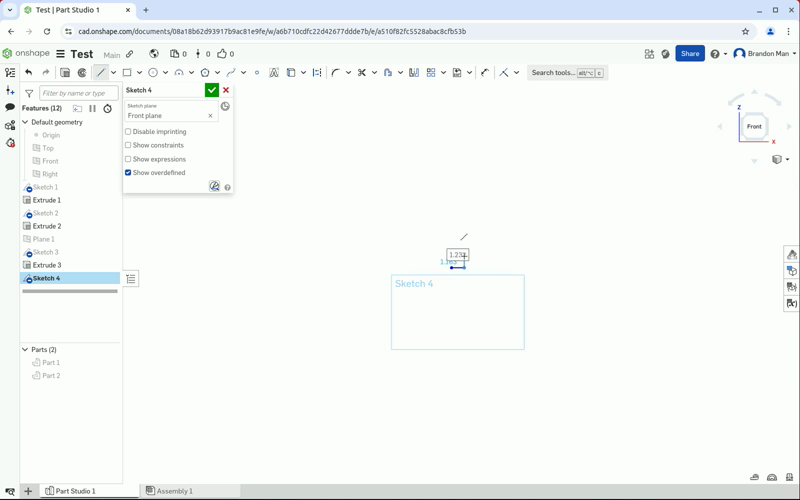
scroll(6)
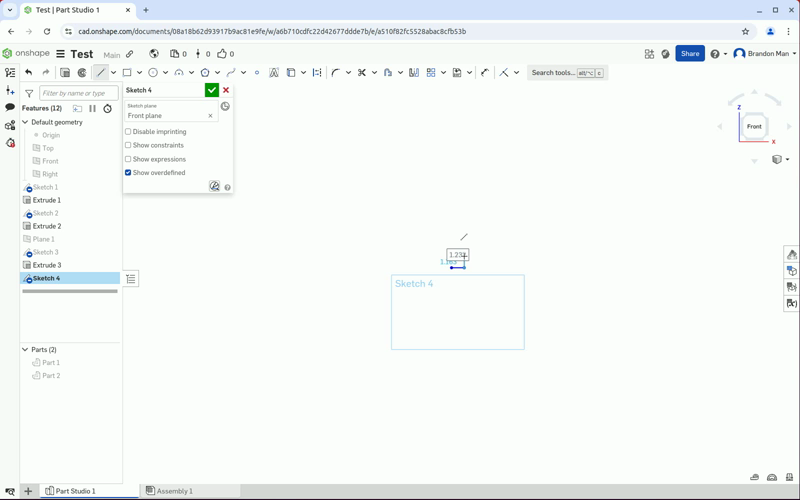
scroll(6)
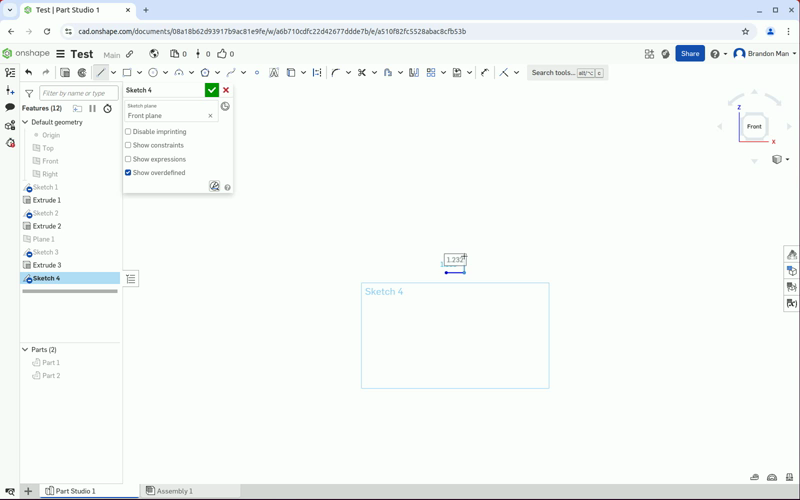
scroll(6)
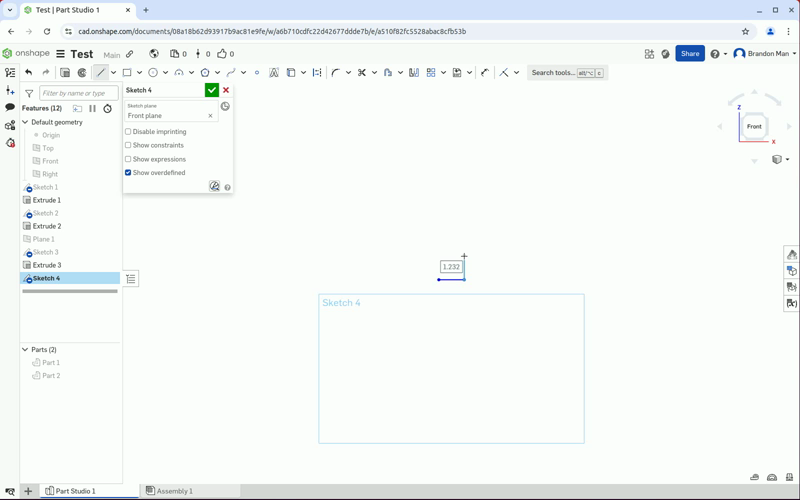
scroll(6)
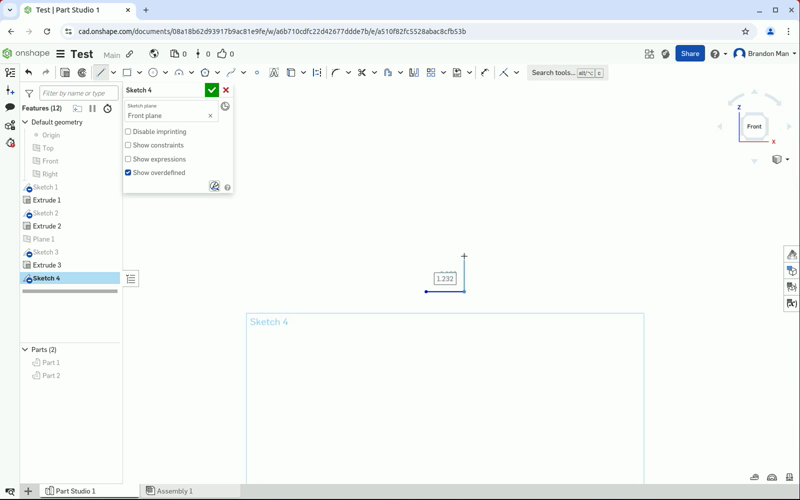
scroll(6)
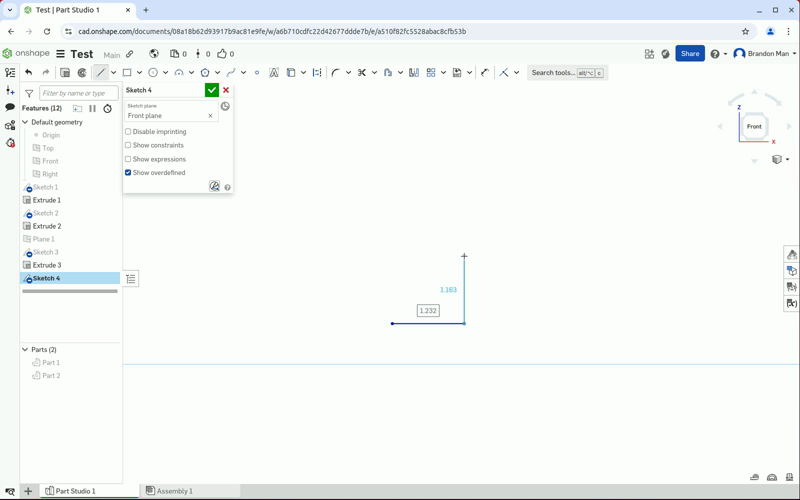
click(464, 255)
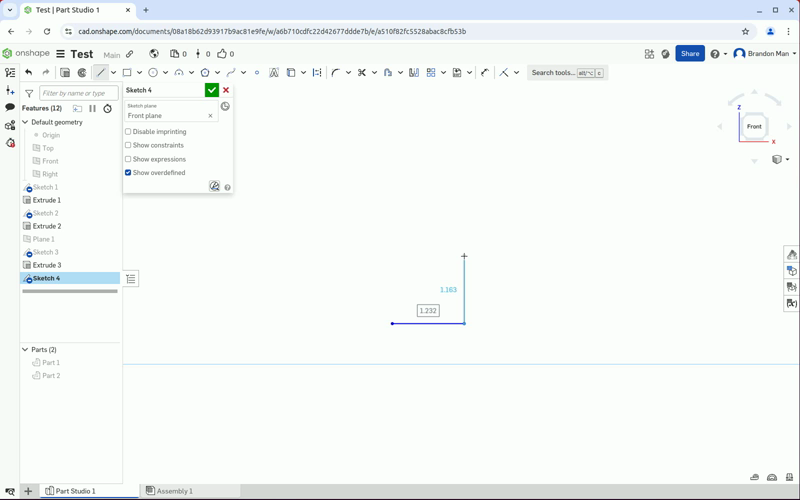
scroll(-6)
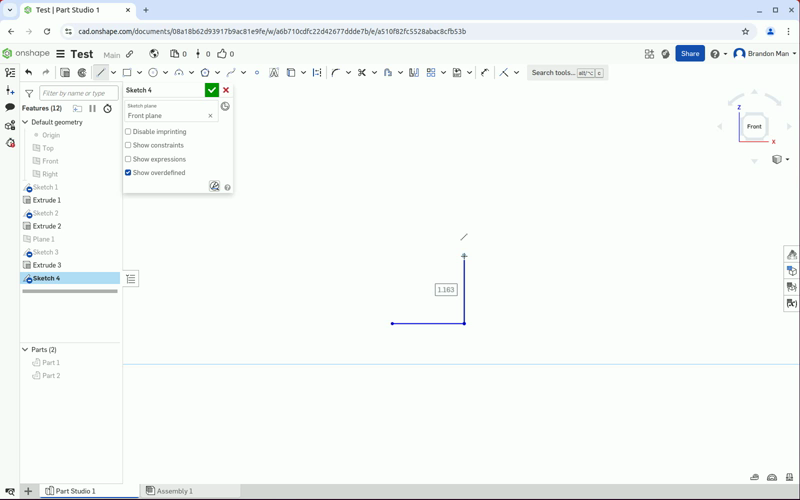
scroll(-6)
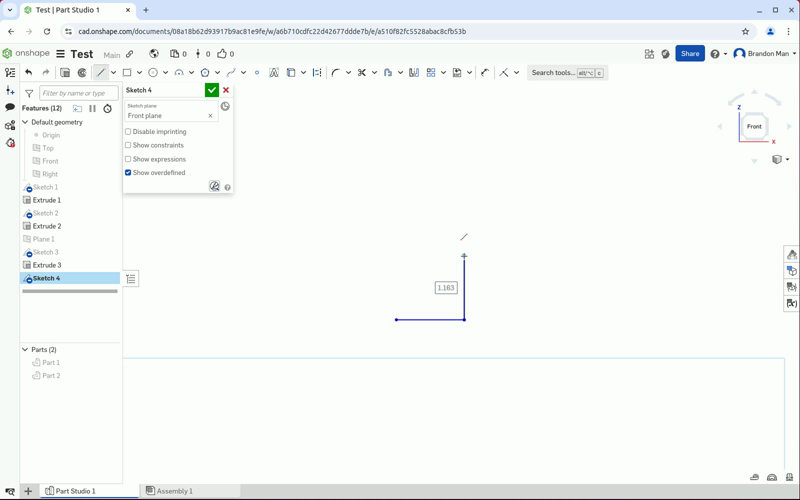
scroll(-6)
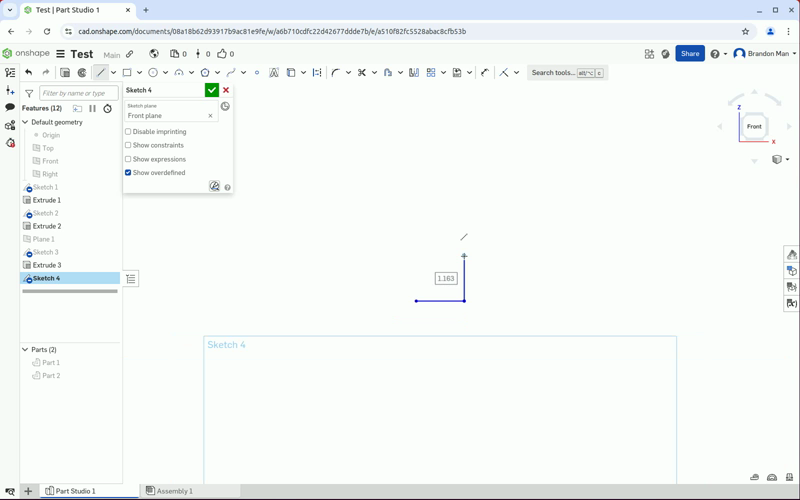
scroll(-6)
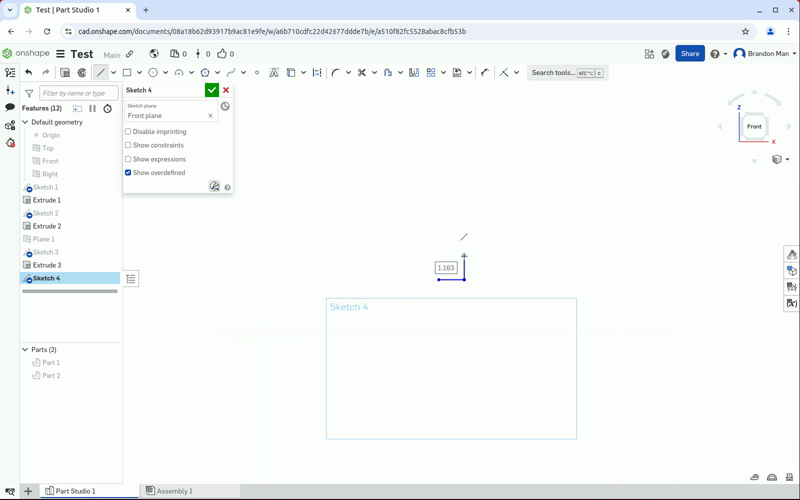
scroll(-6)
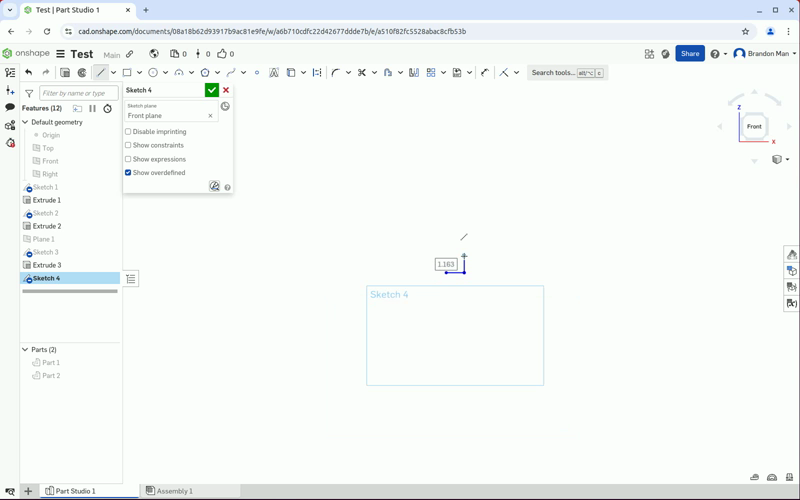
scroll(-6)
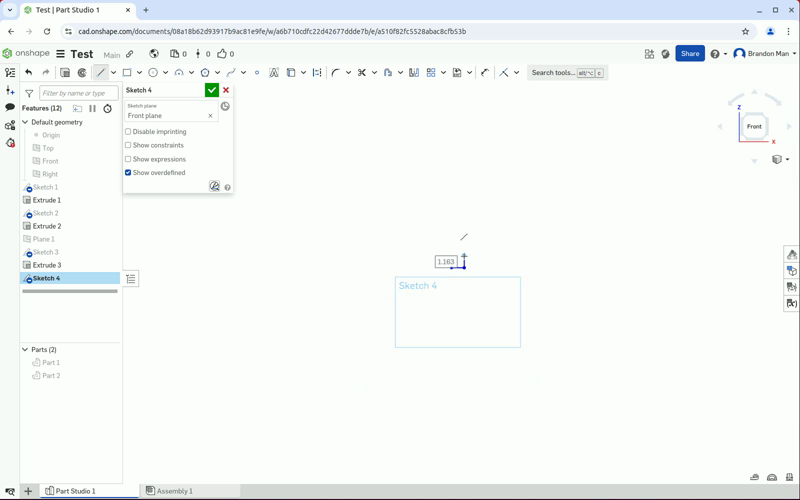
scroll(-6)
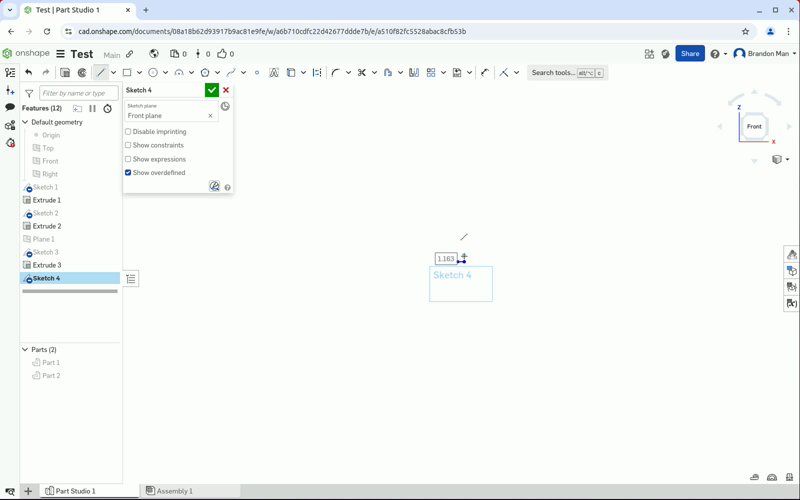
key_up(shift)
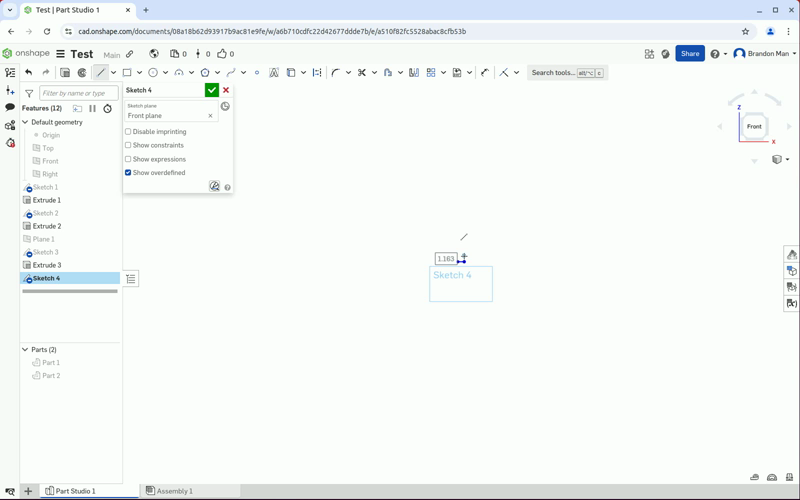
key_down(shift)
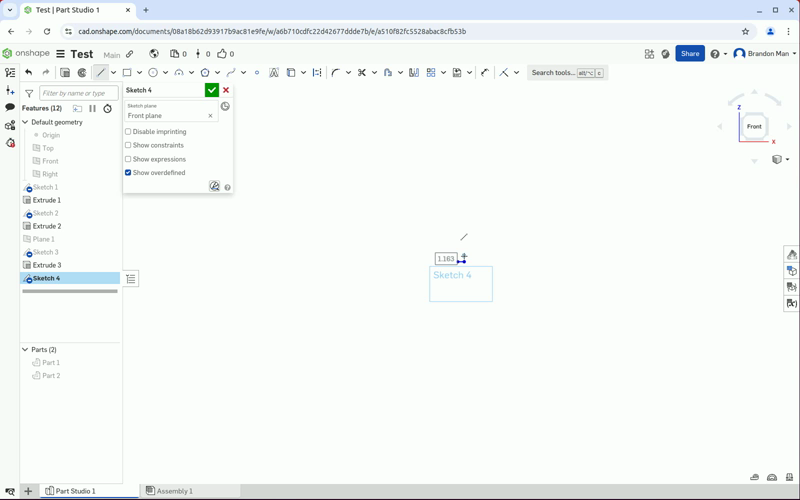
mouse_move(494, 255)
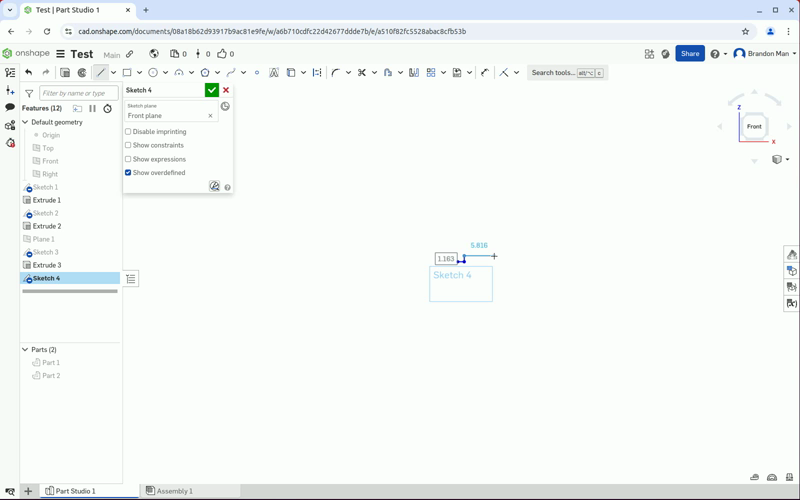
mouse_move(458, 255)
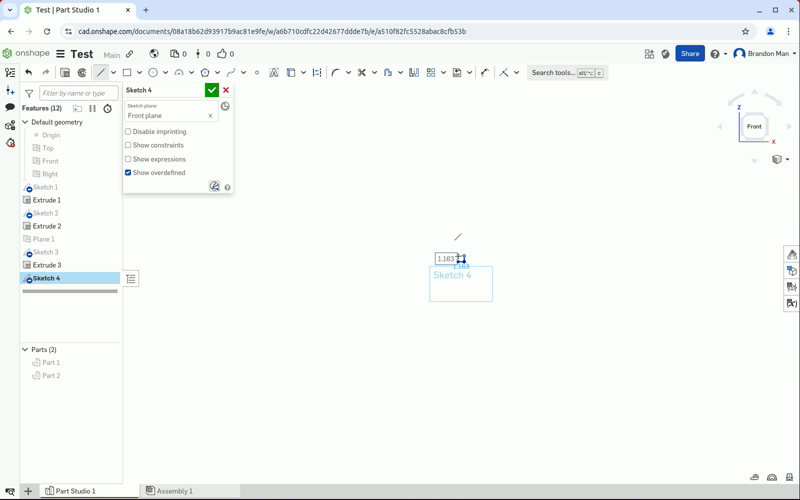
scroll(6)
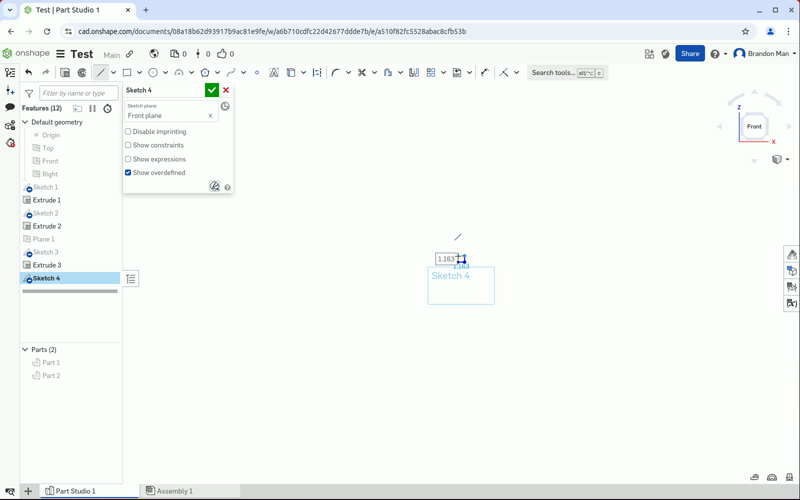
scroll(6)
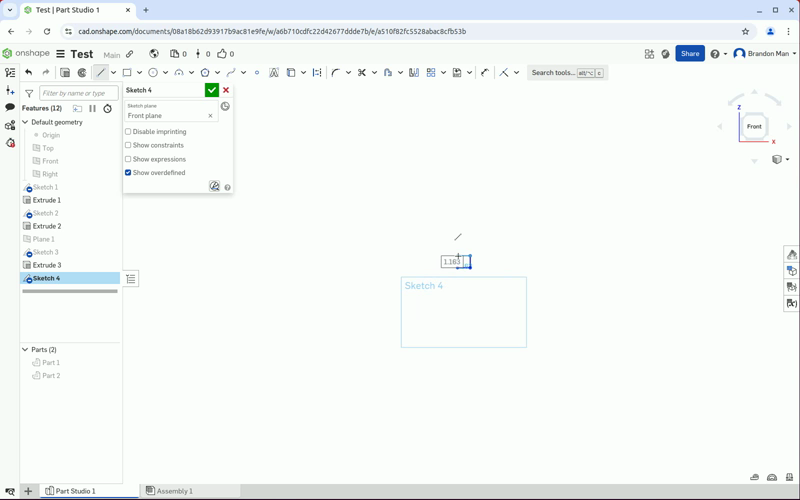
scroll(6)
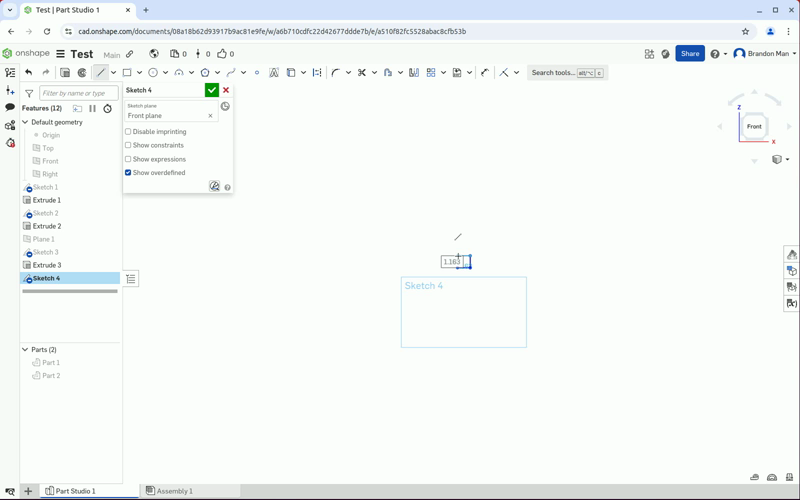
scroll(6)
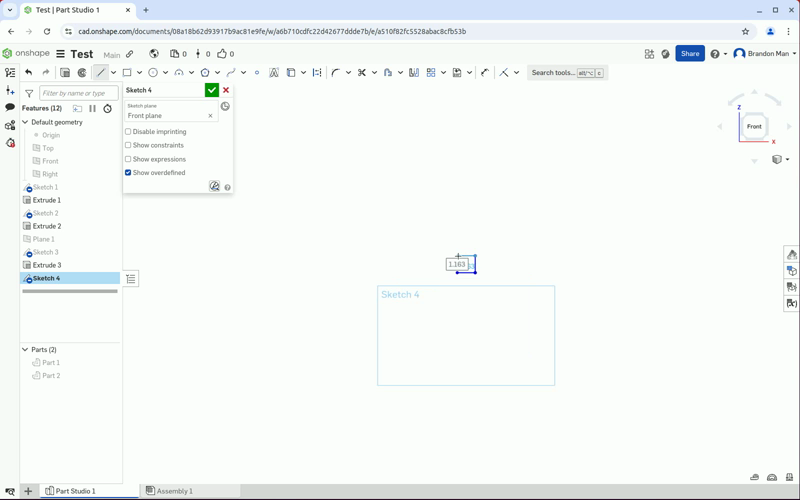
scroll(6)
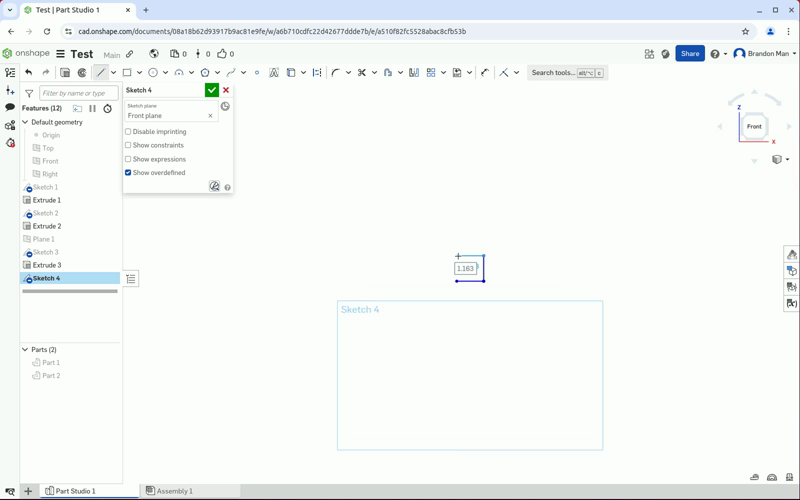
scroll(6)
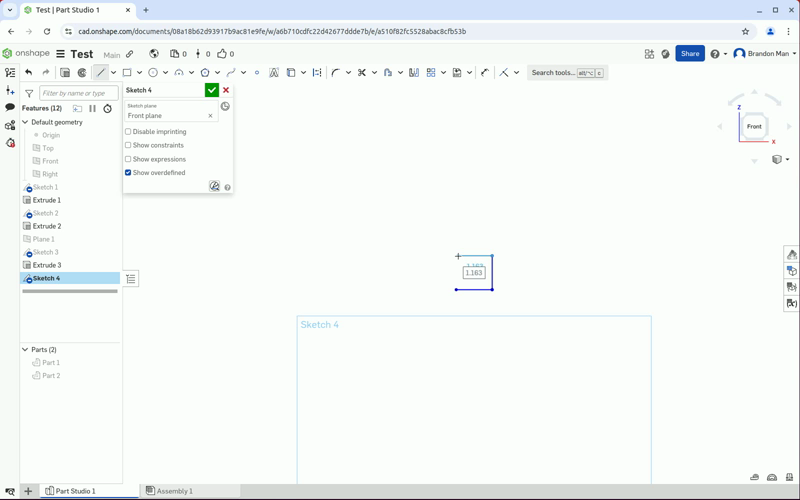
scroll(6)
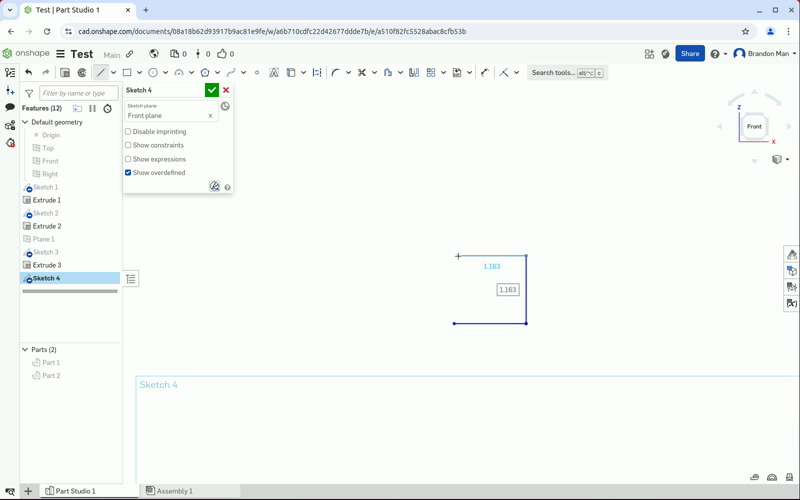
click(458, 255)
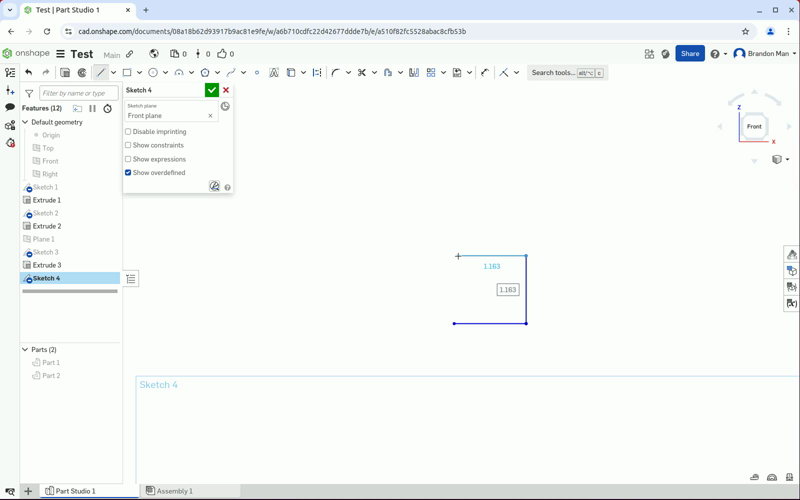
scroll(-6)
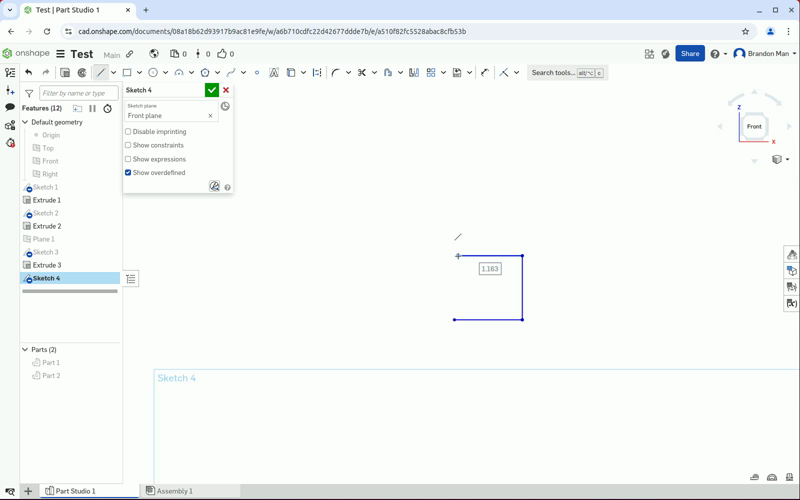
scroll(-6)
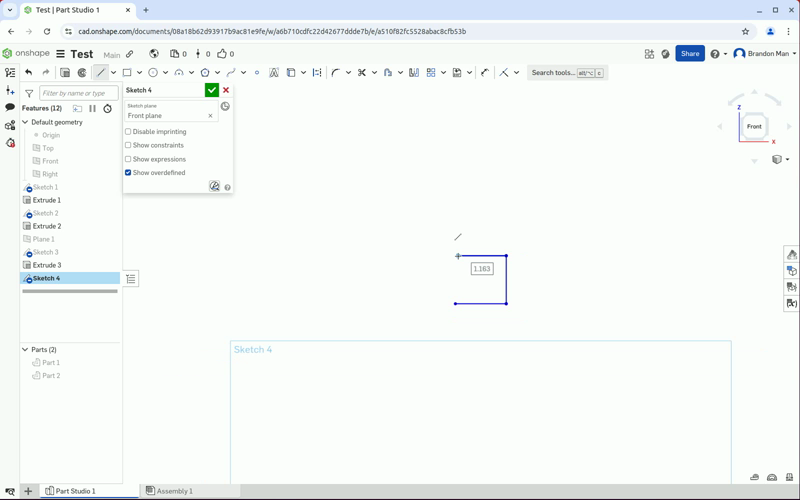
scroll(-6)
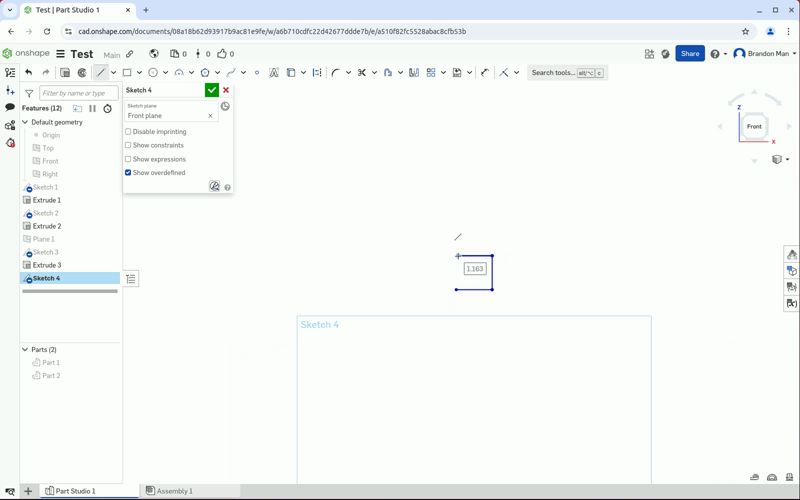
scroll(-6)
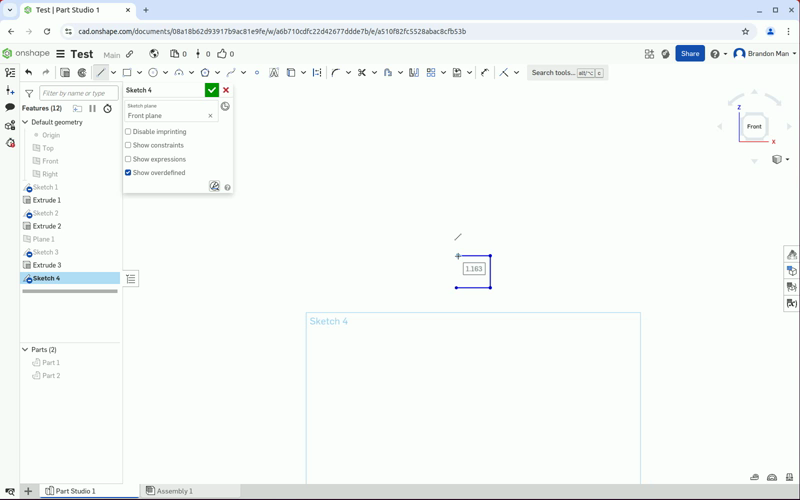
scroll(-6)
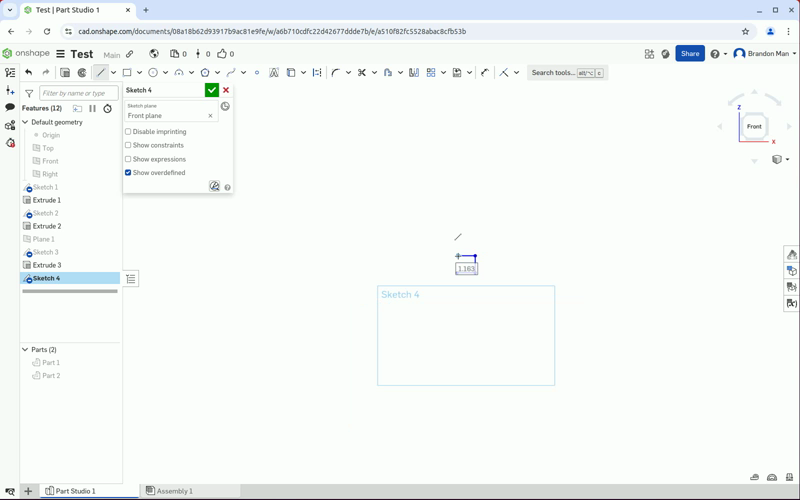
scroll(-6)
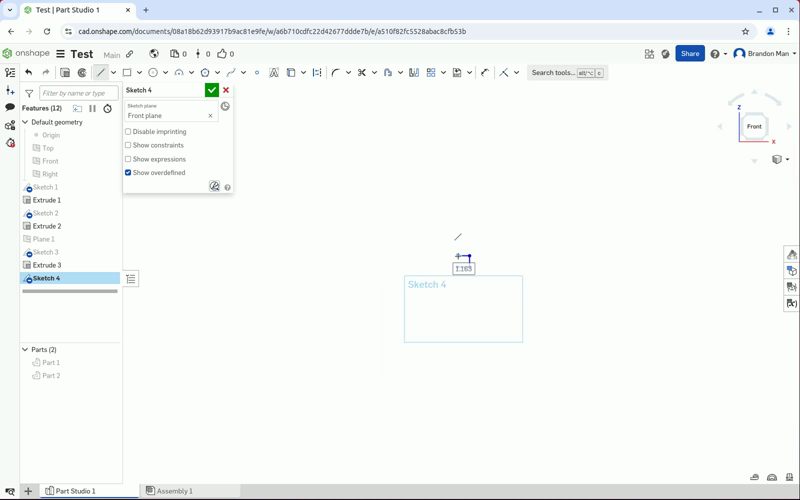
scroll(-6)
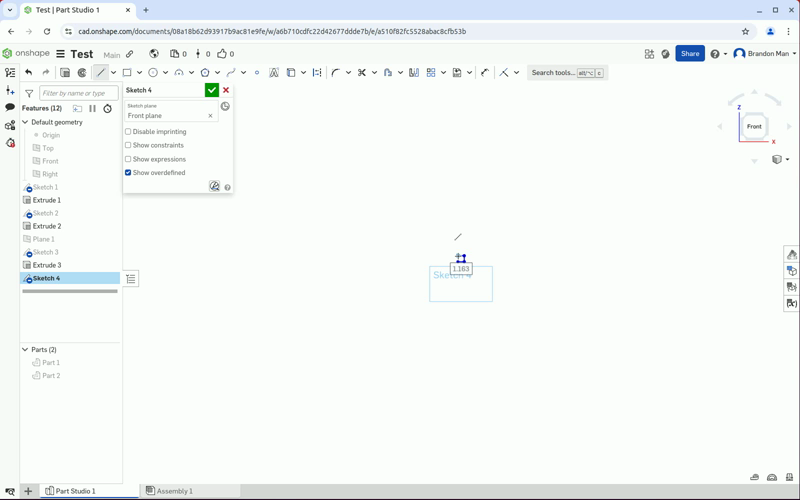
key_up(shift)
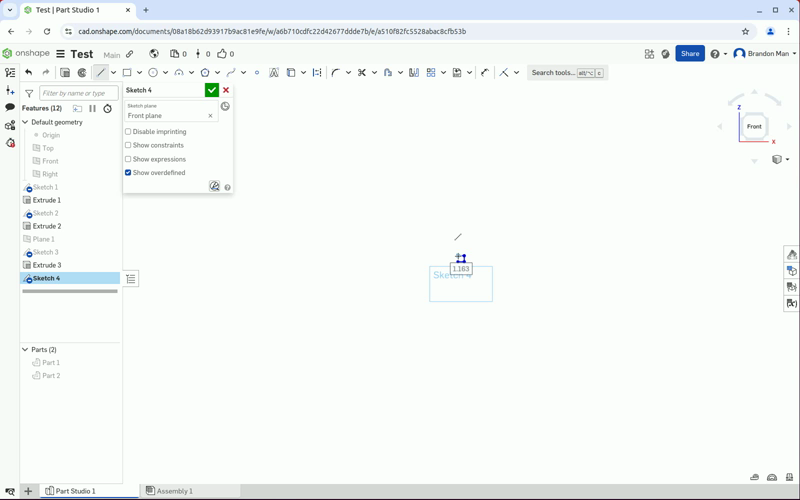
mouse_move(488, 255)
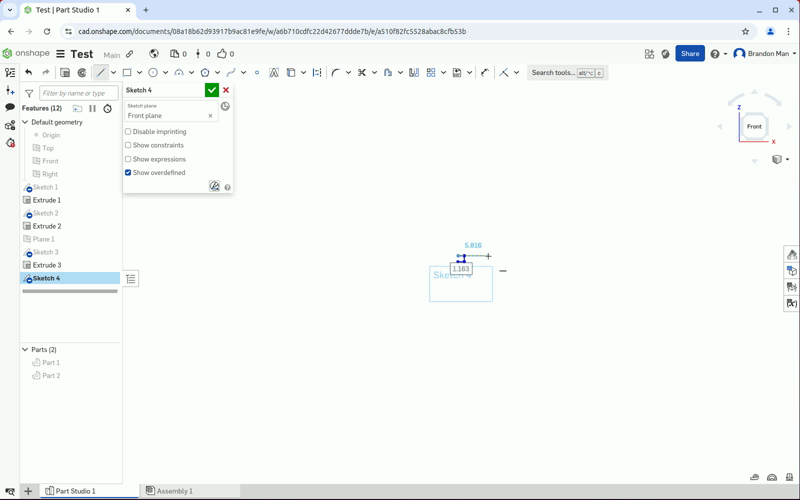
key_down(shift)
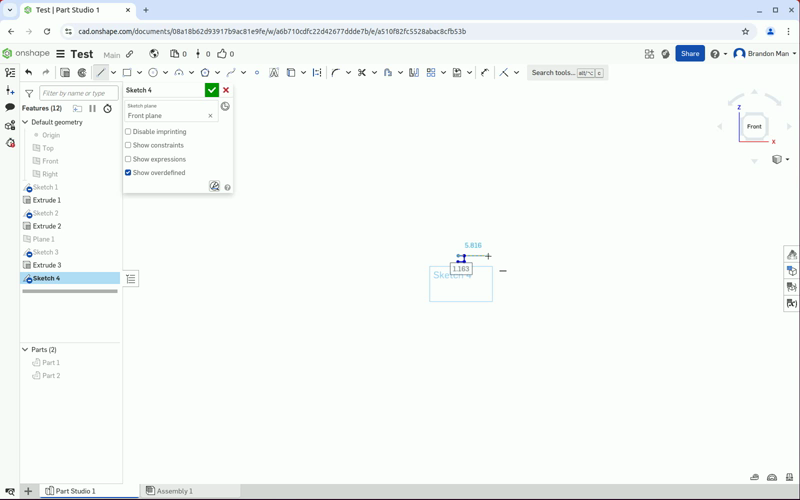
mouse_move(458, 261)
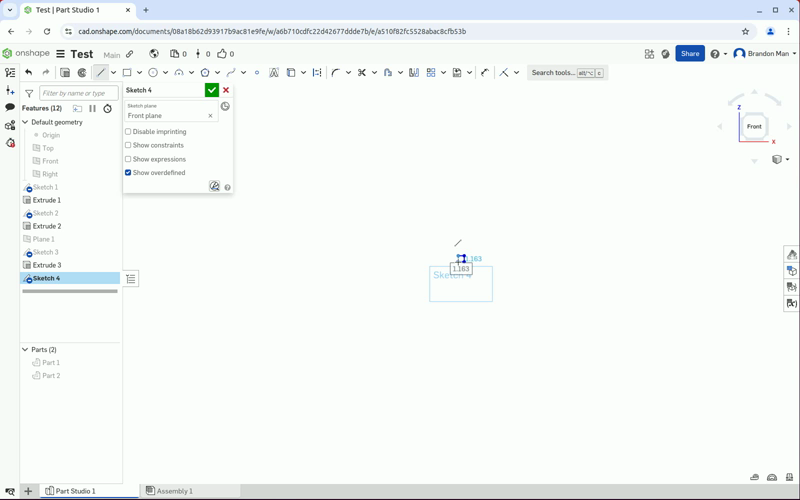
scroll(6)
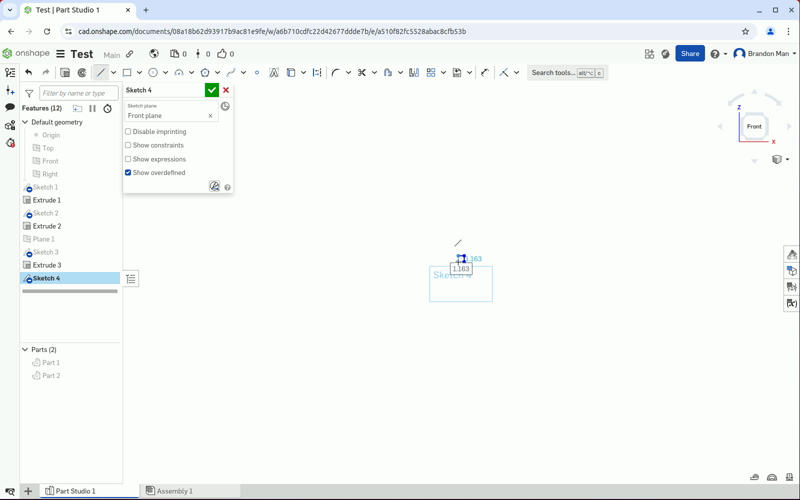
scroll(6)
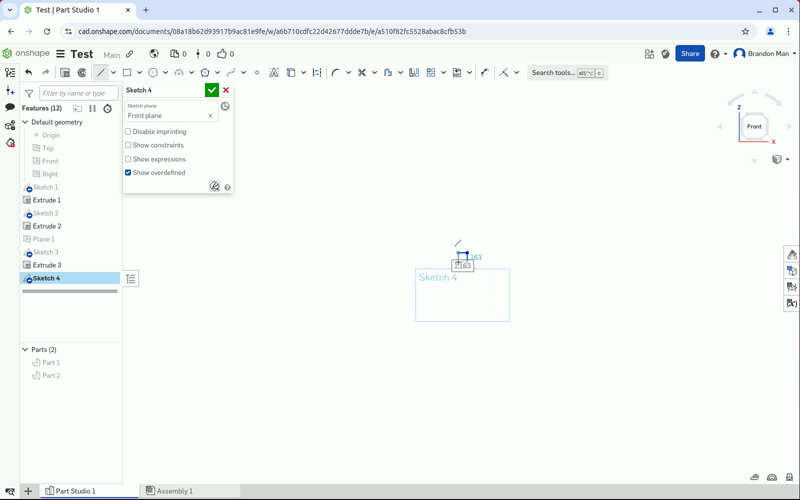
scroll(6)
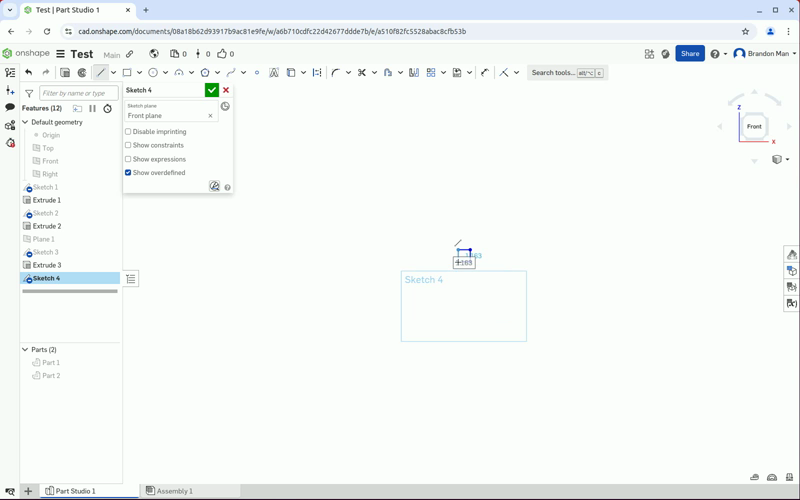
scroll(6)
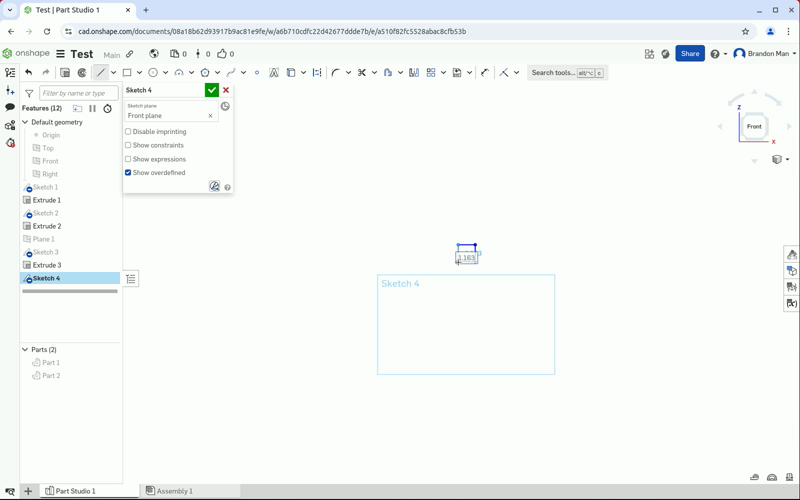
scroll(6)
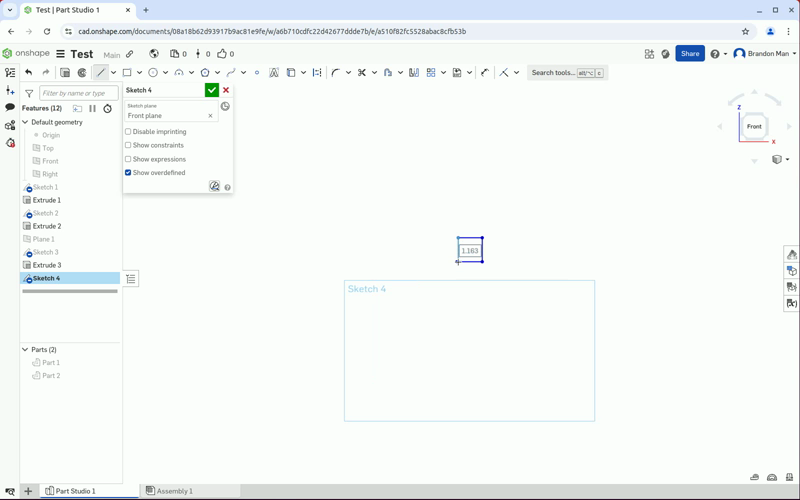
scroll(6)
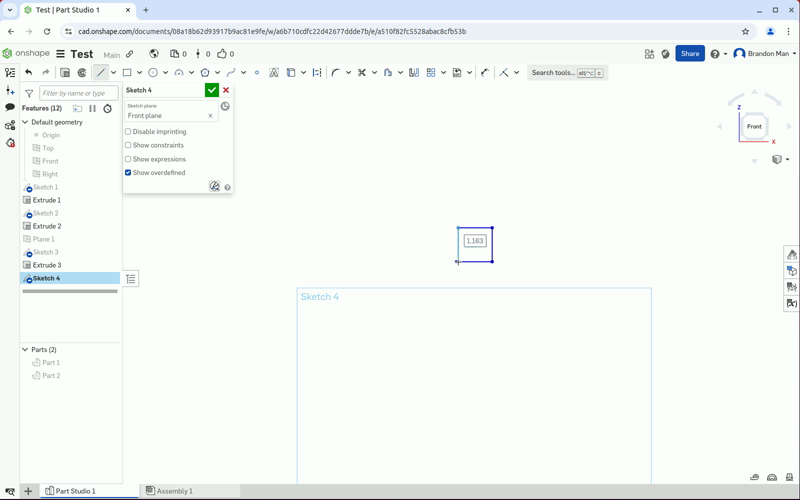
scroll(6)
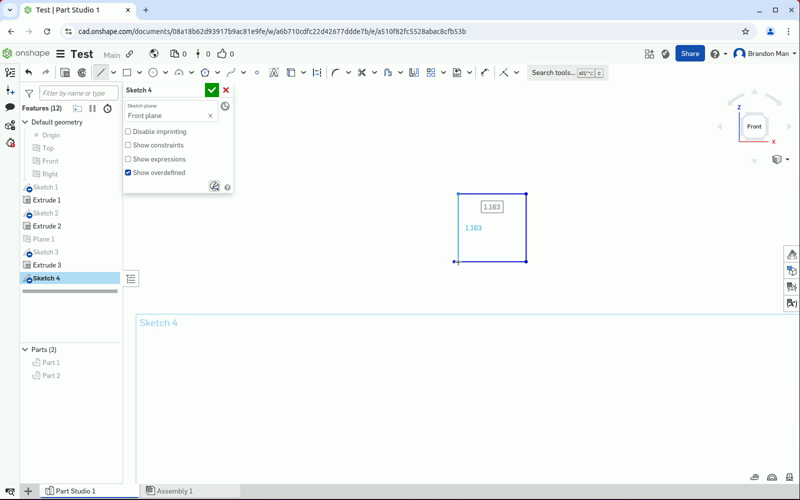
key_up(shift)
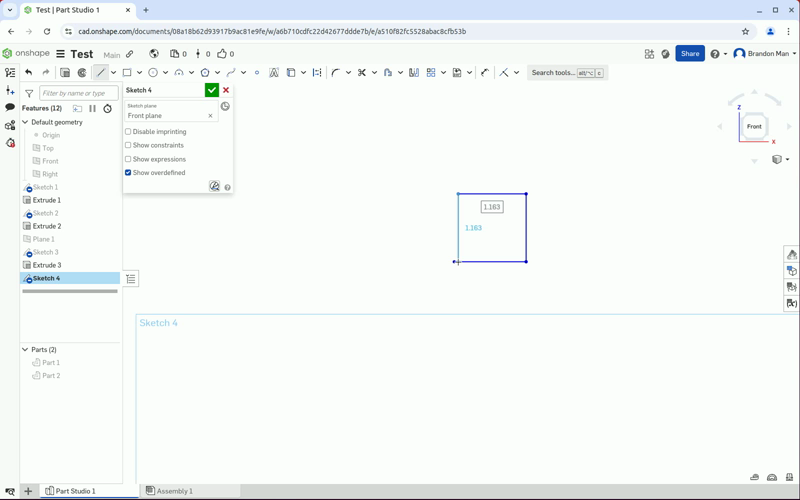
click(458, 261)
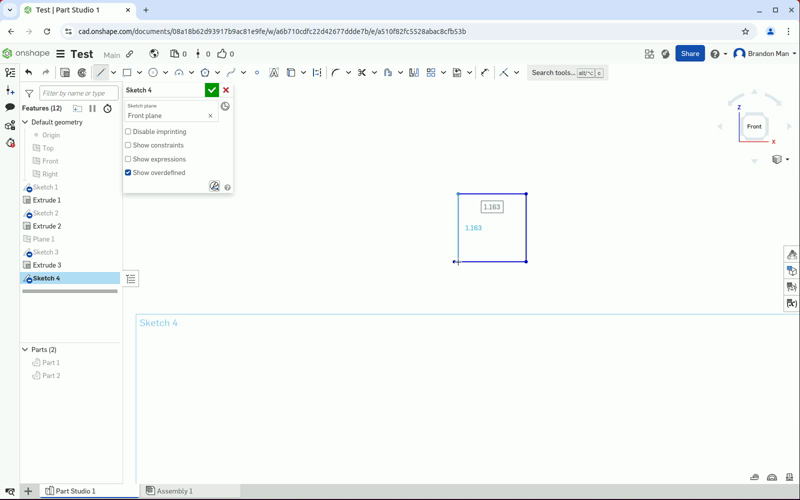
scroll(-6)
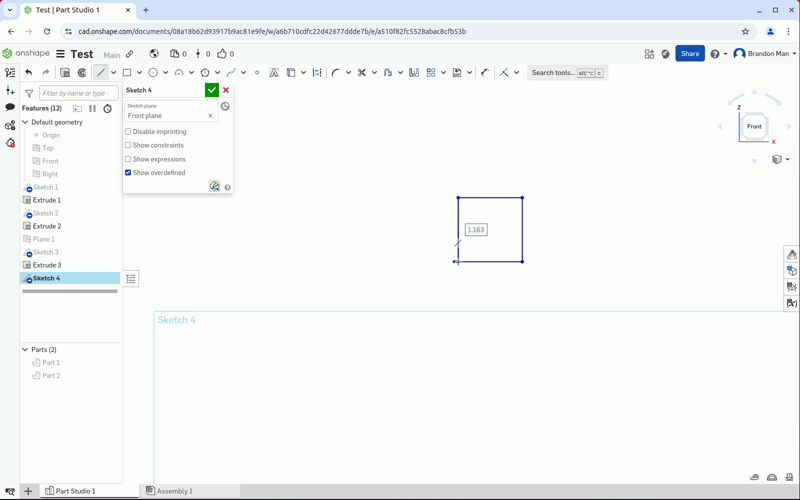
scroll(-6)
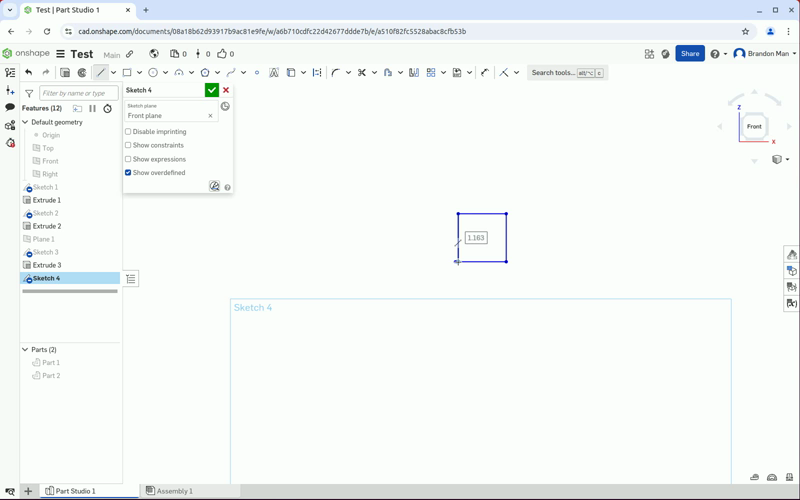
scroll(-6)
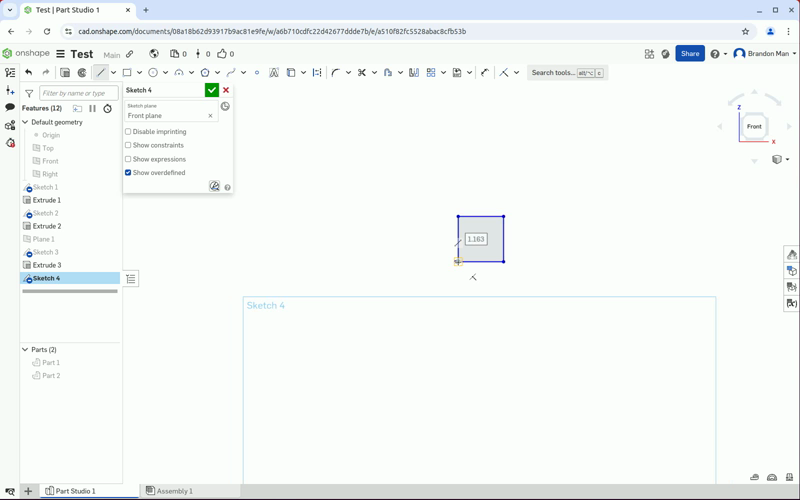
scroll(-6)
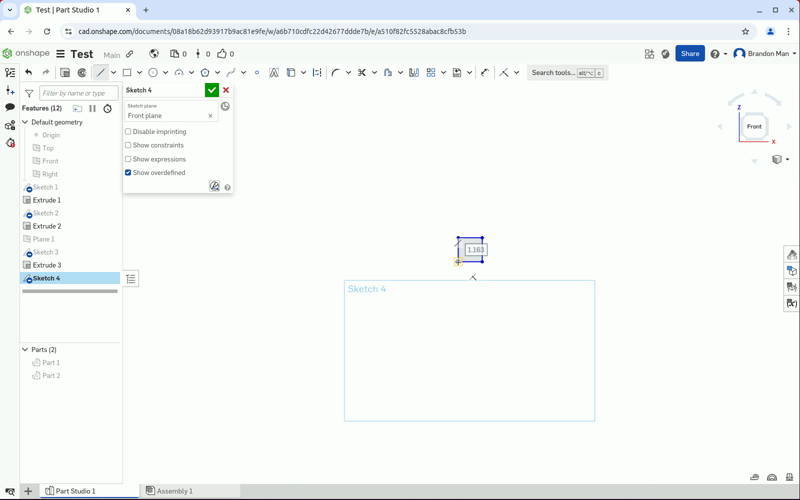
scroll(-6)
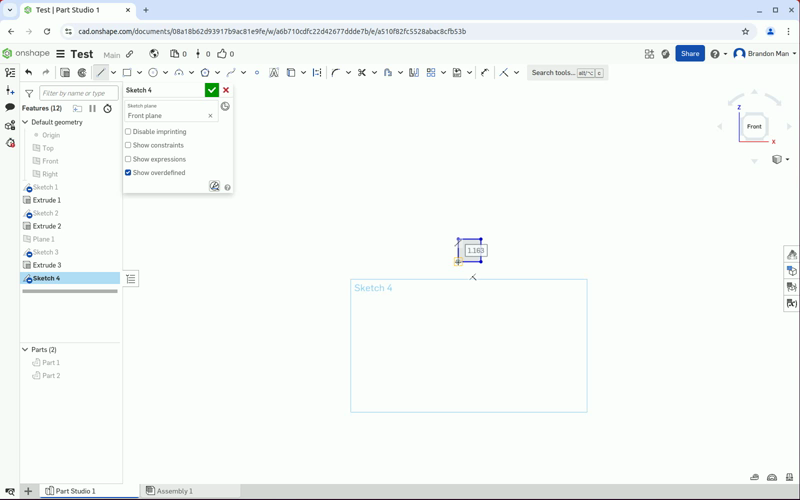
scroll(-6)
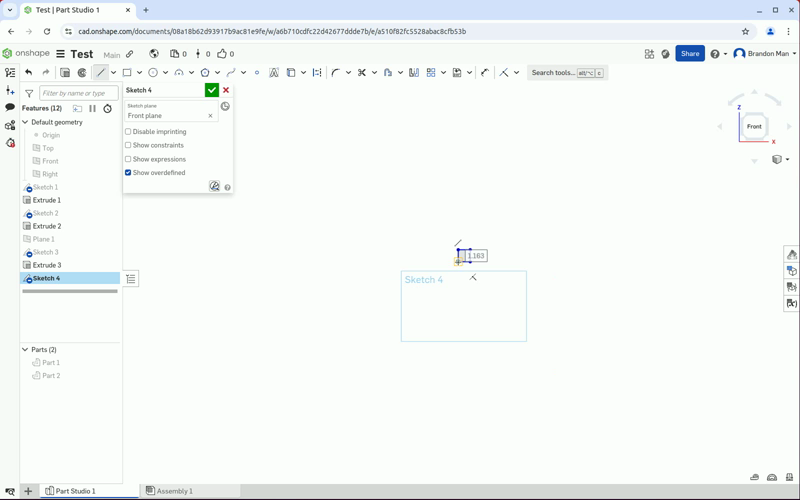
scroll(-6)
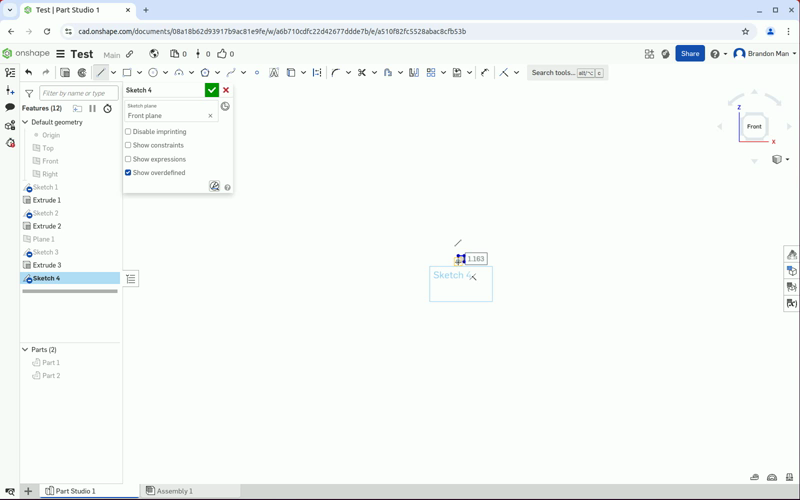
key(esc)
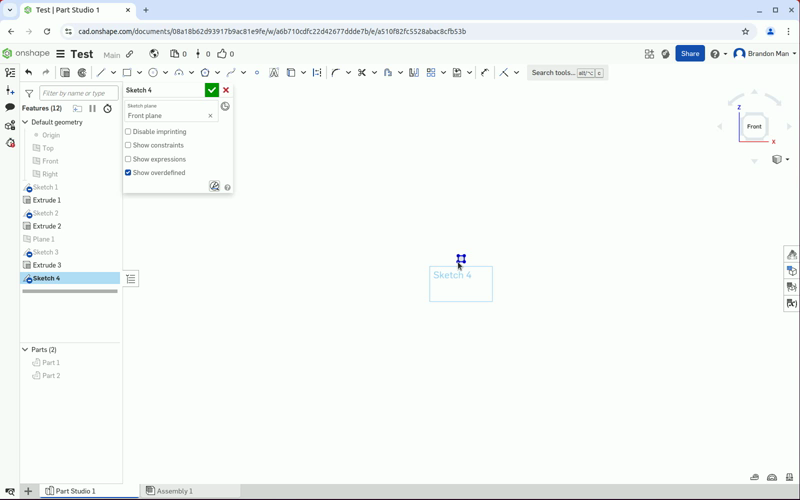
mouse_move(458, 258)
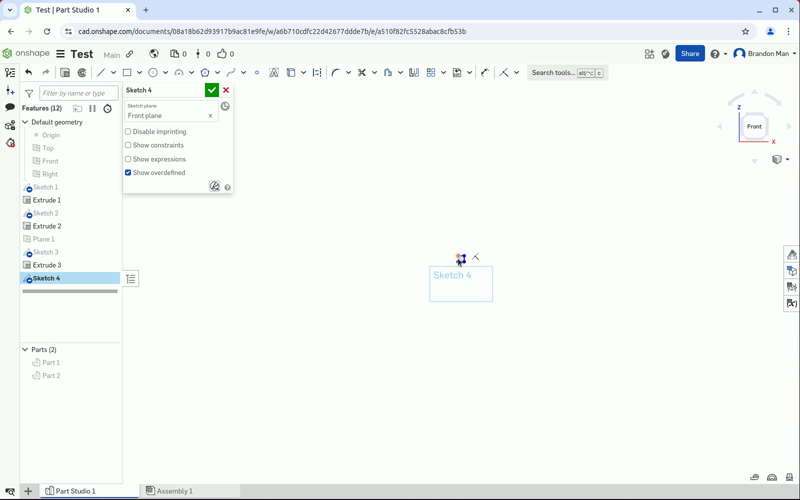
scroll(6)
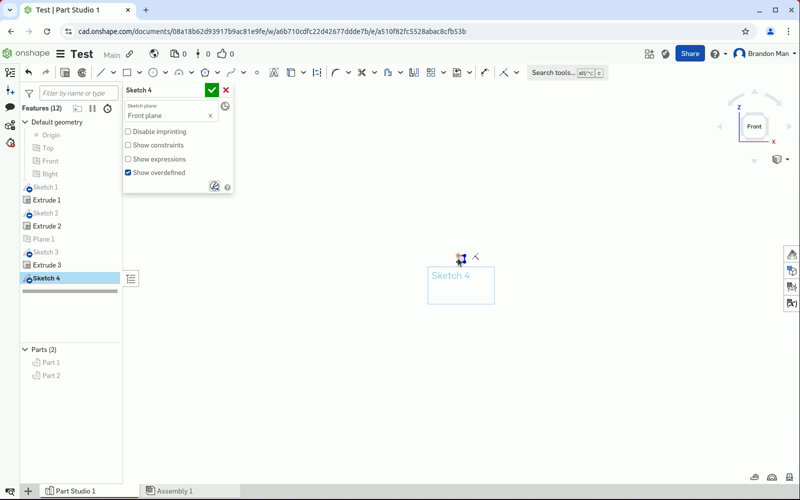
scroll(6)
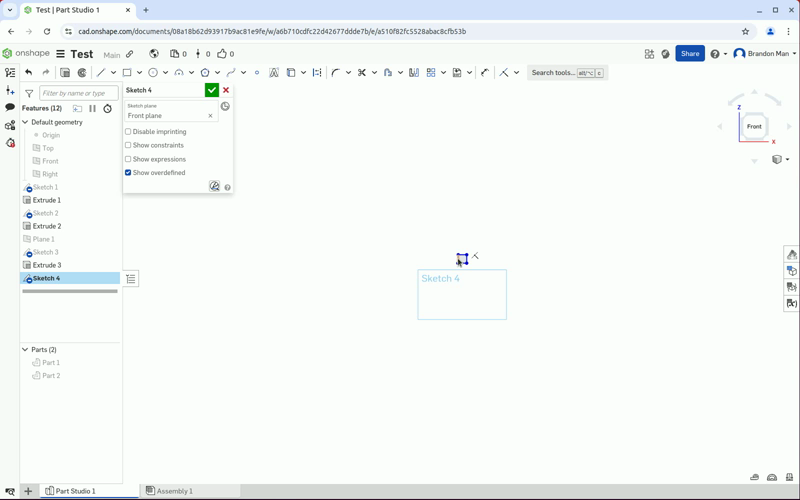
scroll(6)
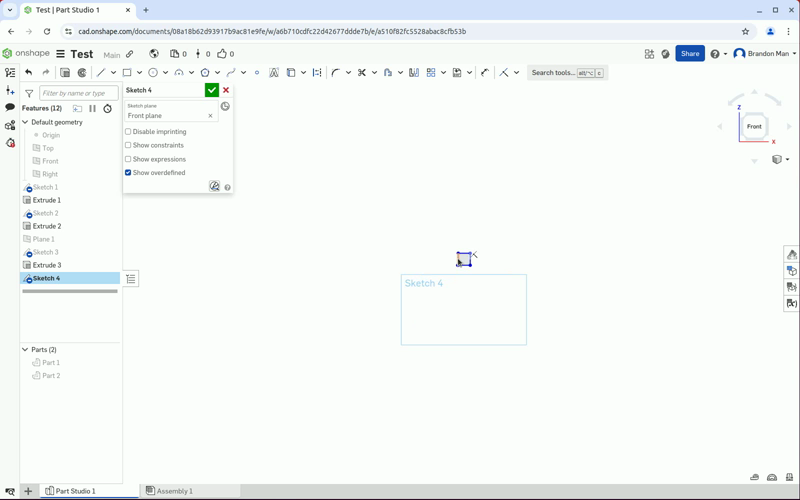
scroll(6)
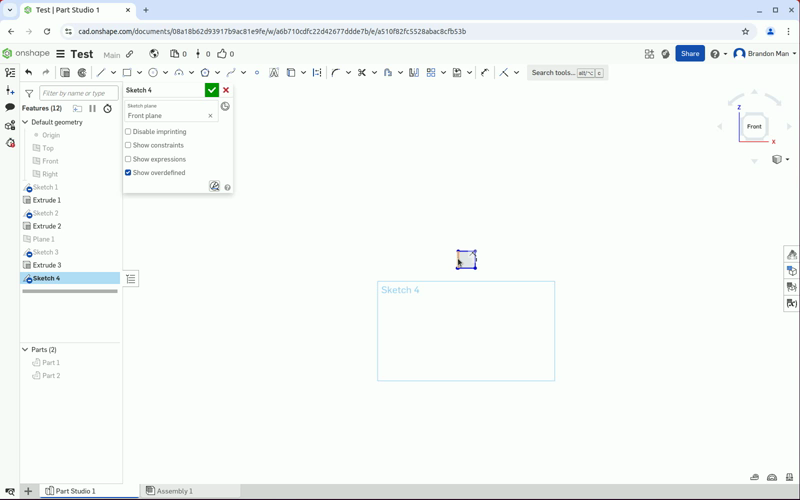
scroll(6)
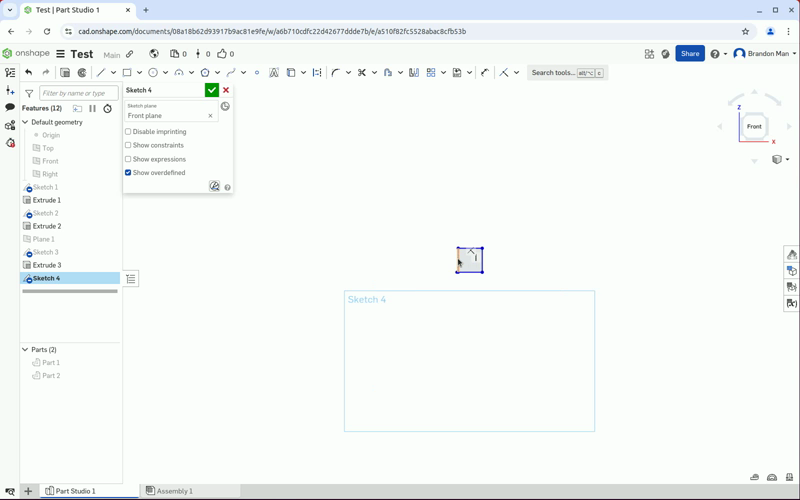
scroll(6)
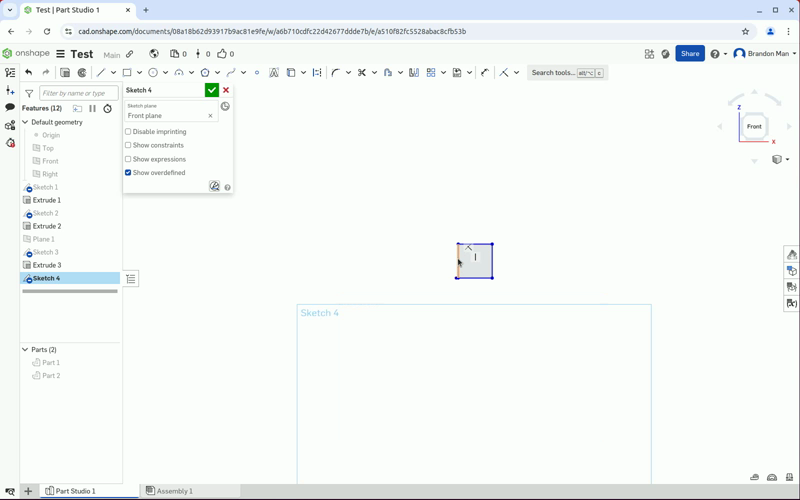
scroll(6)
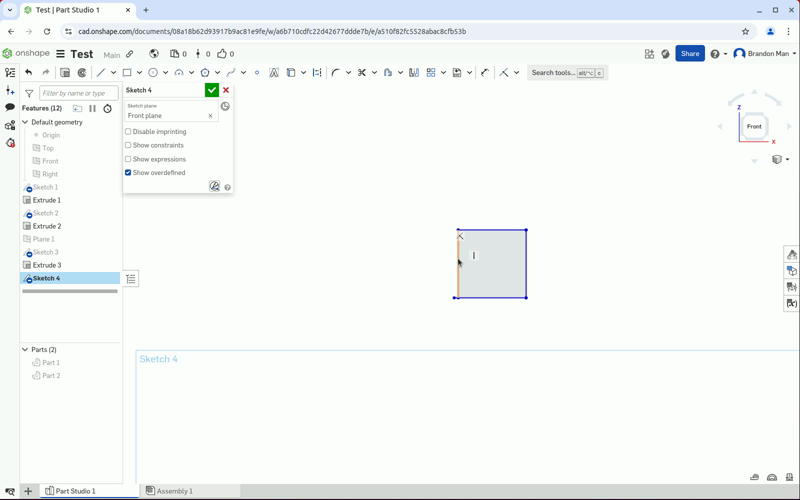
click(458, 258)
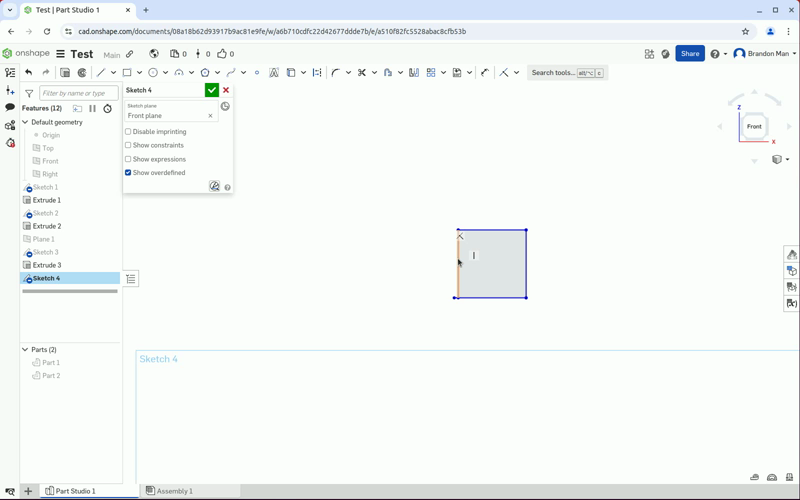
scroll(-6)
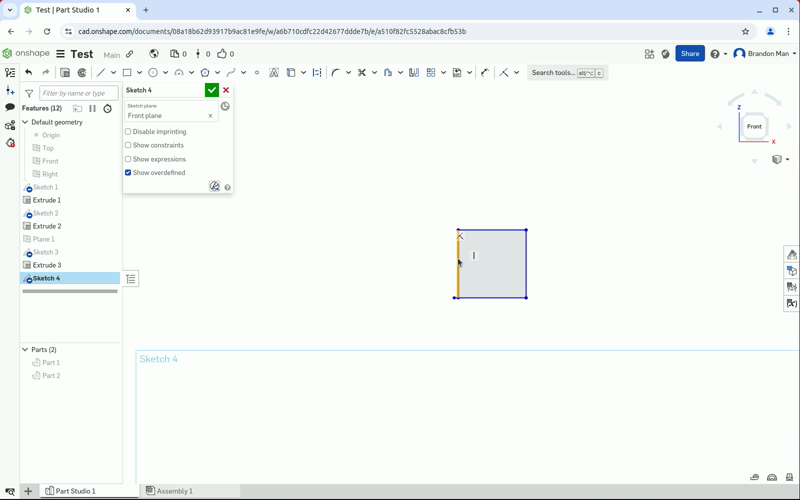
scroll(-6)
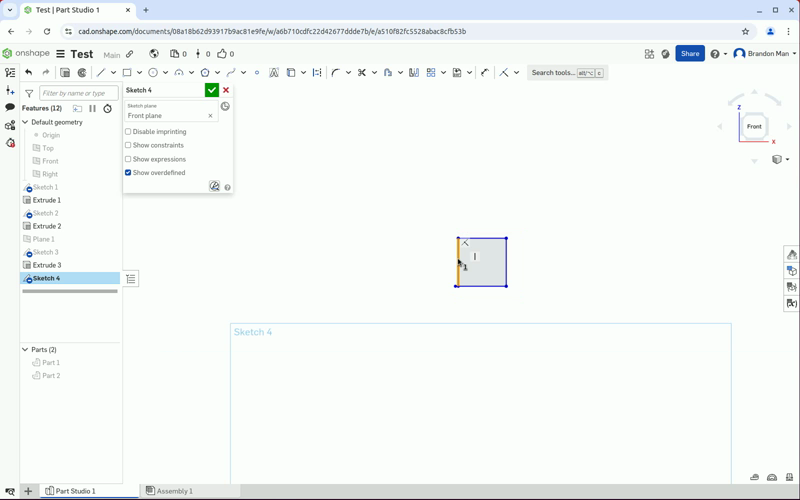
scroll(-6)
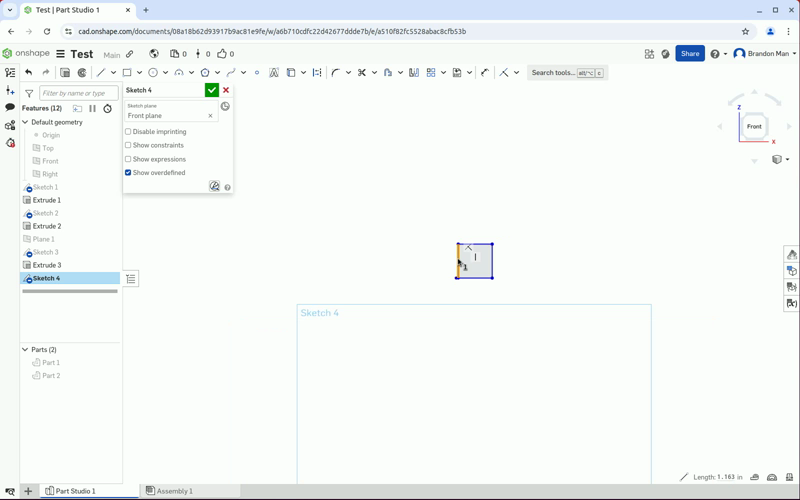
scroll(-6)
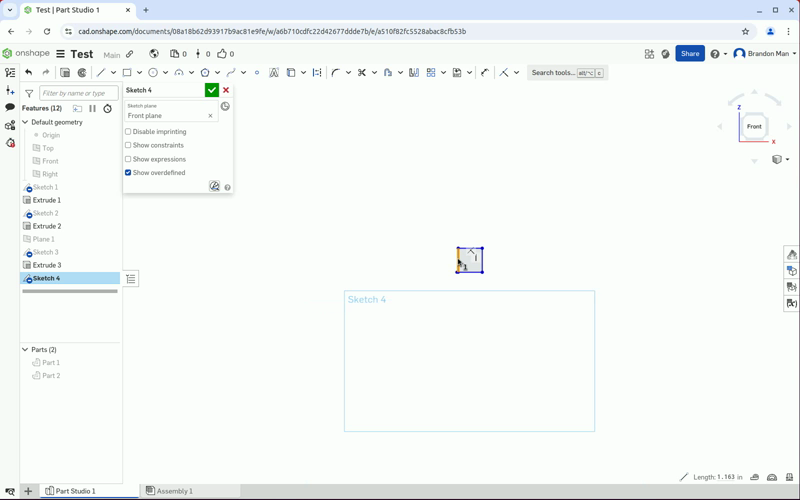
scroll(-6)
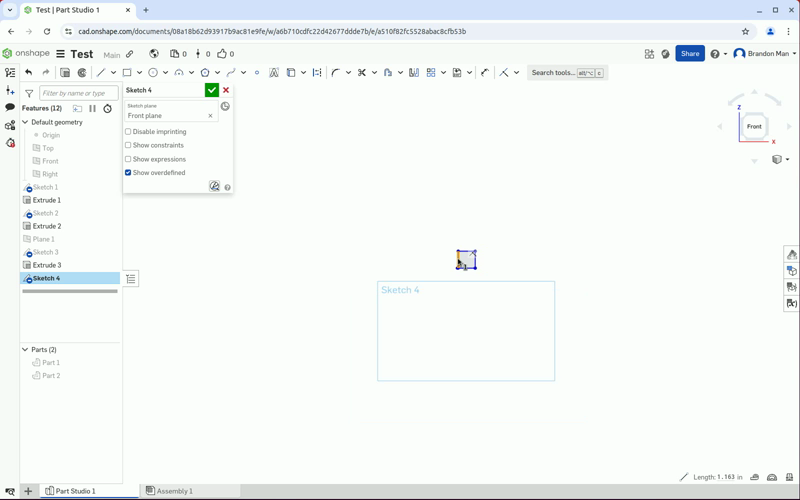
scroll(-6)
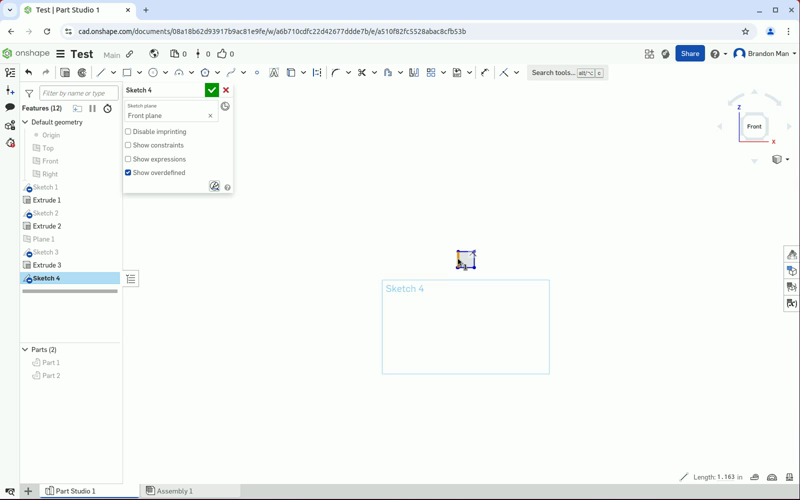
scroll(-6)
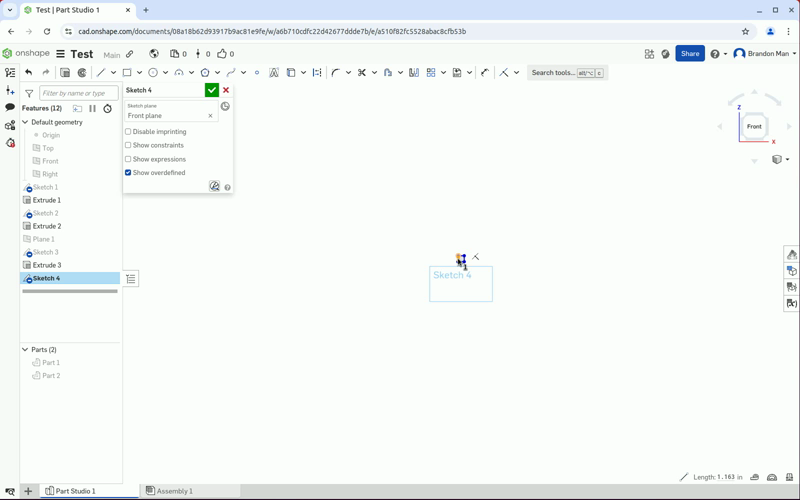
mouse_move(73, 352)
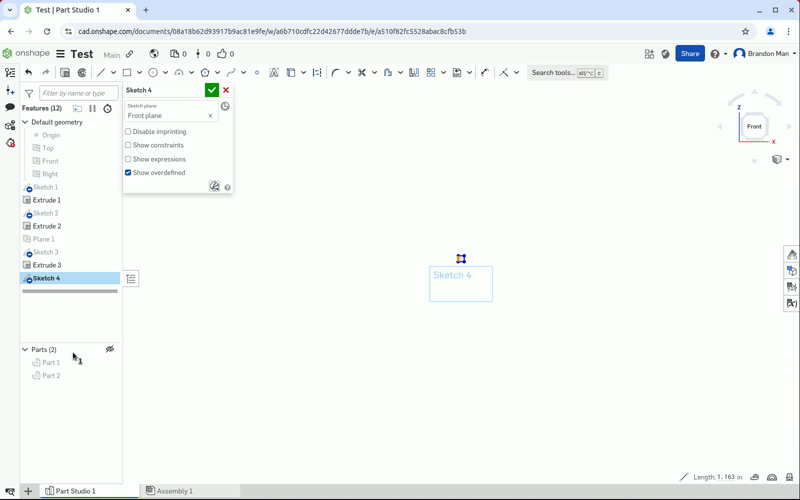
key(shift+y)
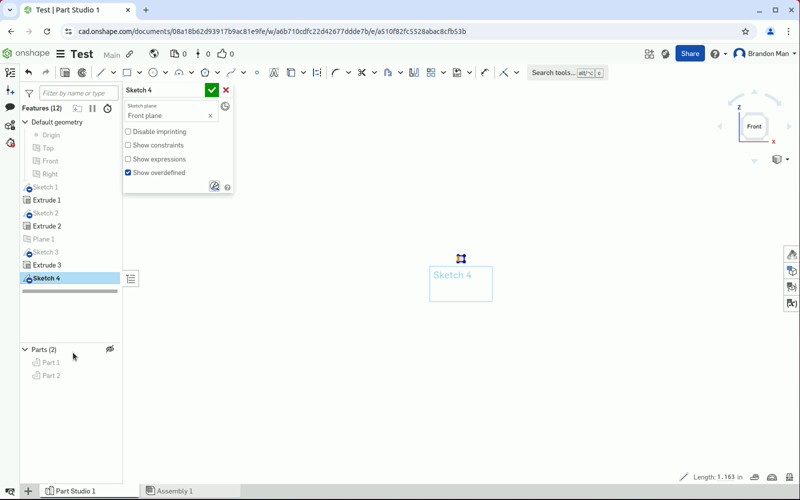
key(shift+e)
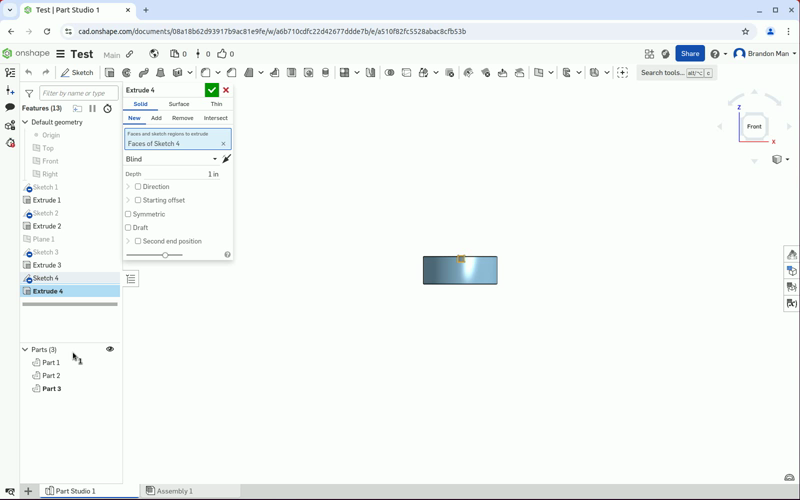
mouse_move(143, 106)
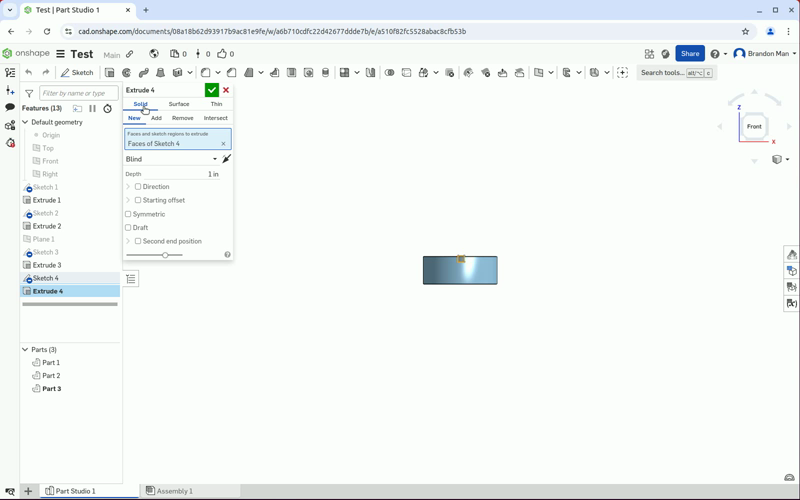
click(143, 106)
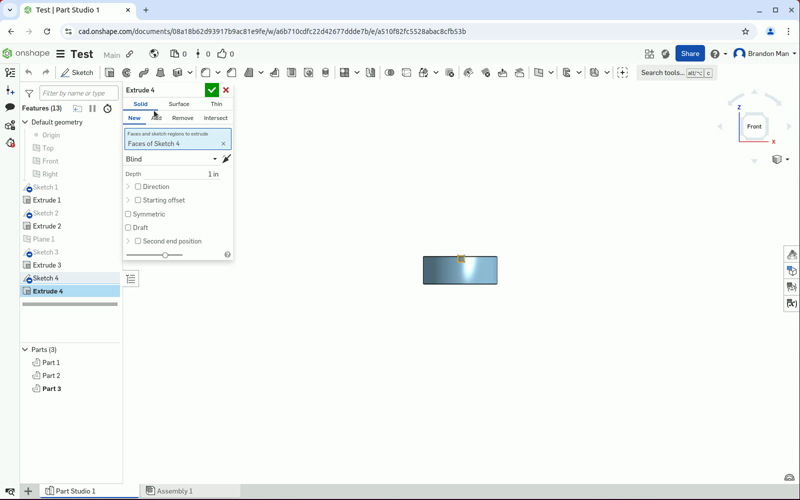
mouse_move(186, 120)
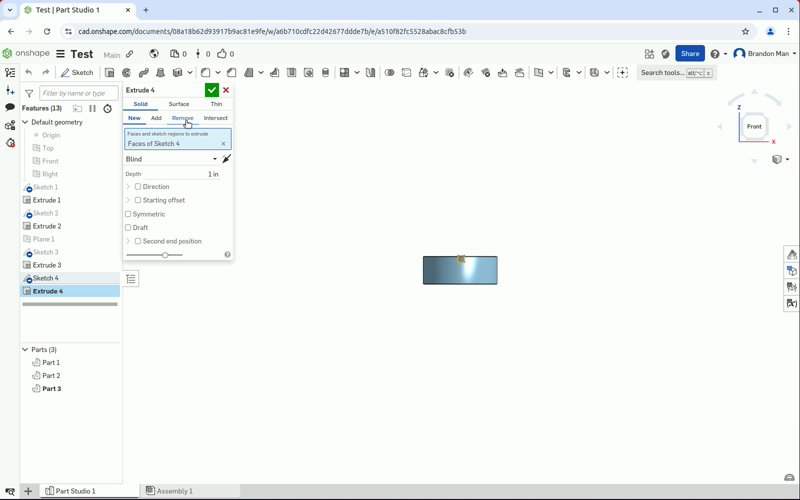
click(186, 120)
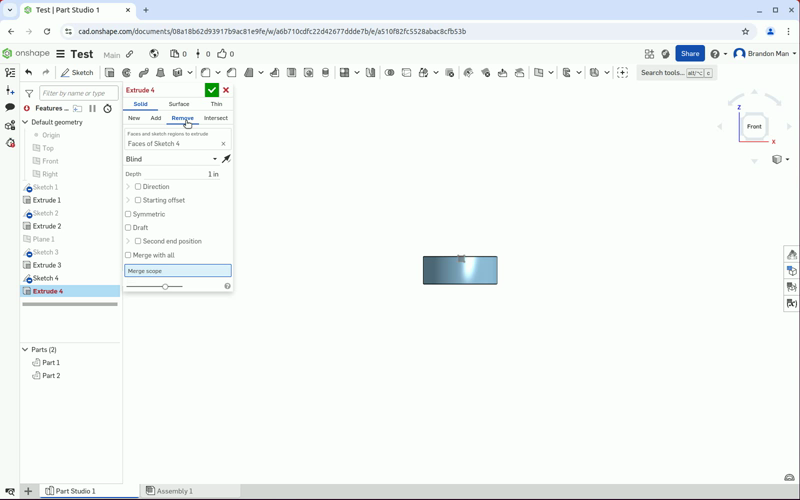
key(tab, 4)
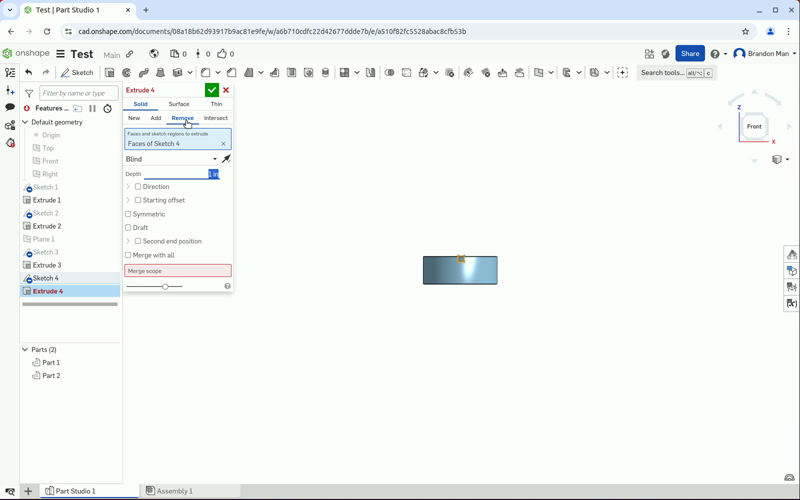
text(7.221)
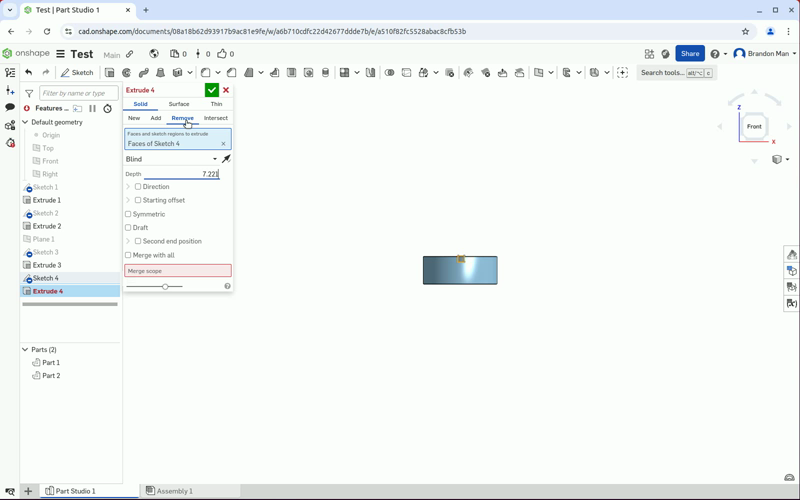
key(tab, 6)
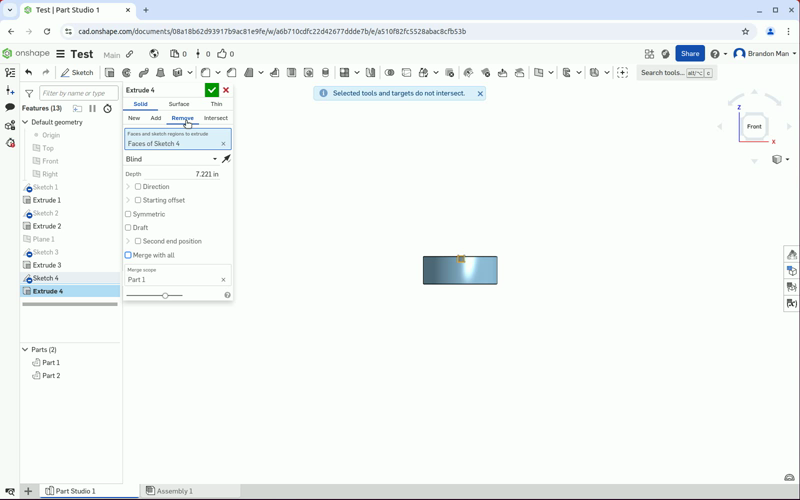
key(space)
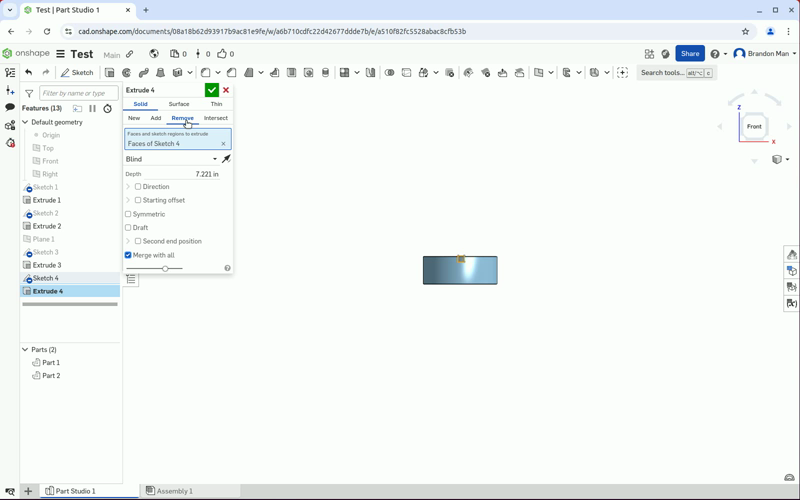
key(enter)
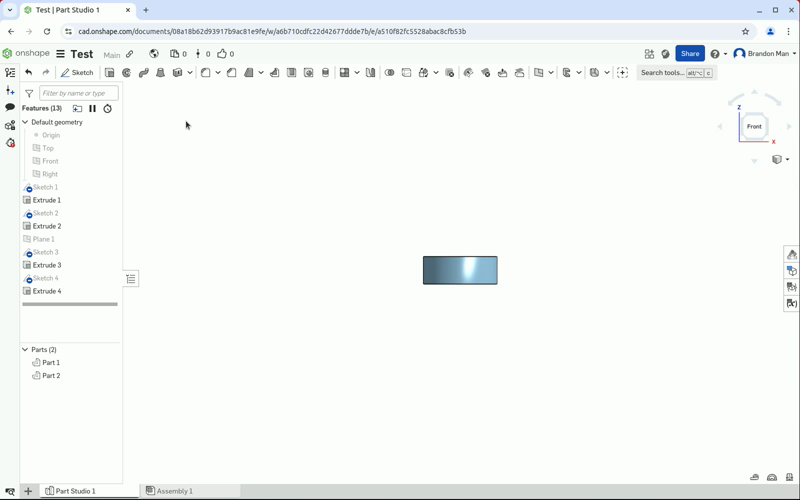
key(shift+h)
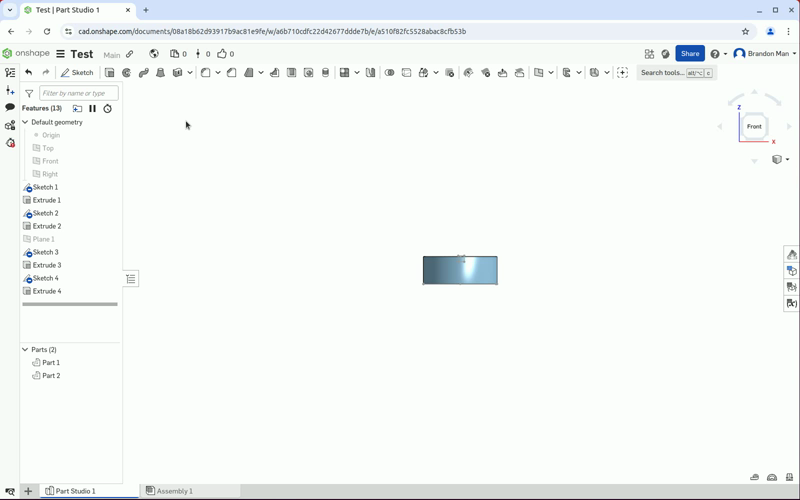
key(shift+h)
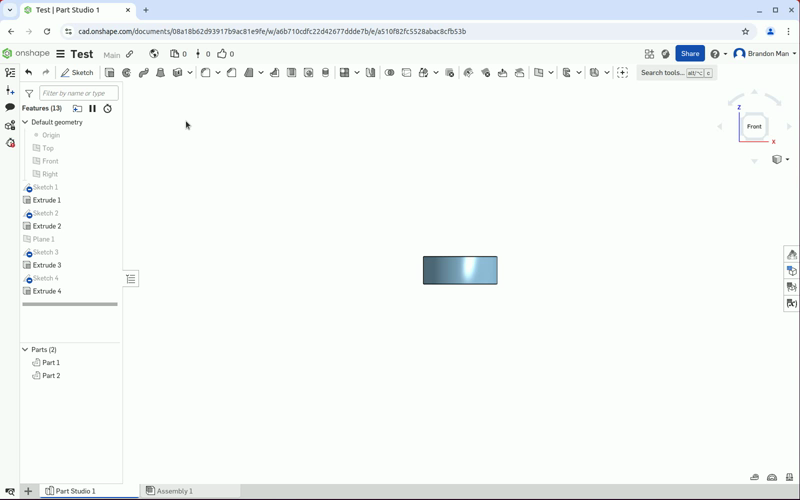
mouse_move(73, 189)
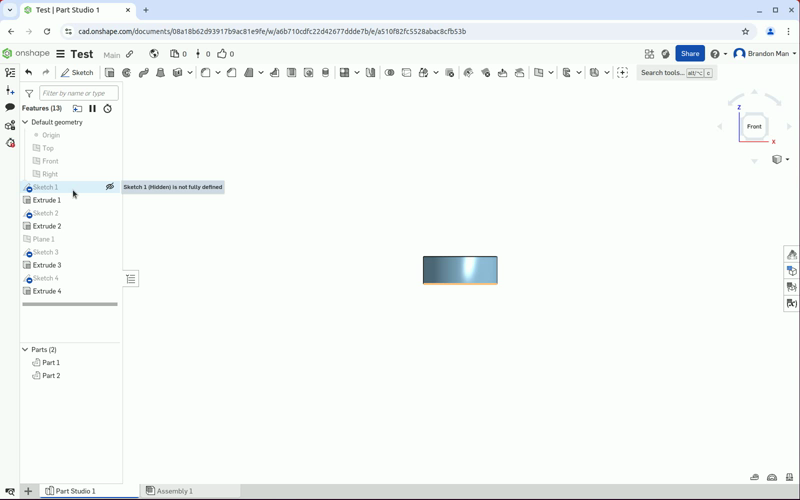
click(73, 189)
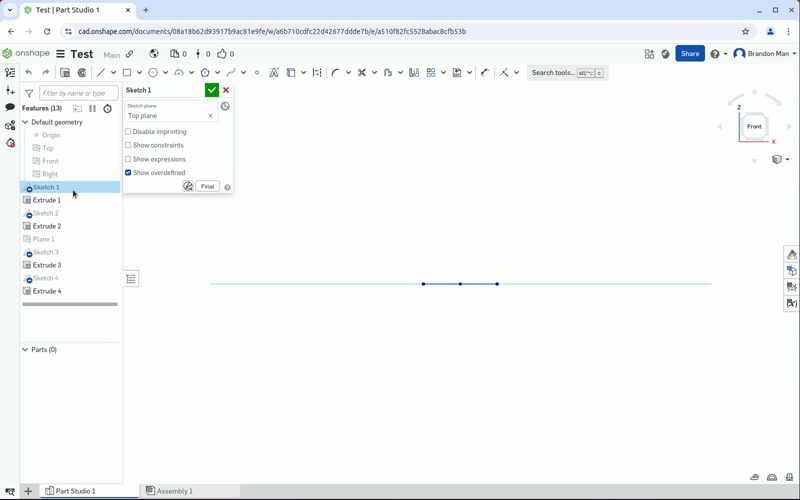
mouse_move(229, 92)
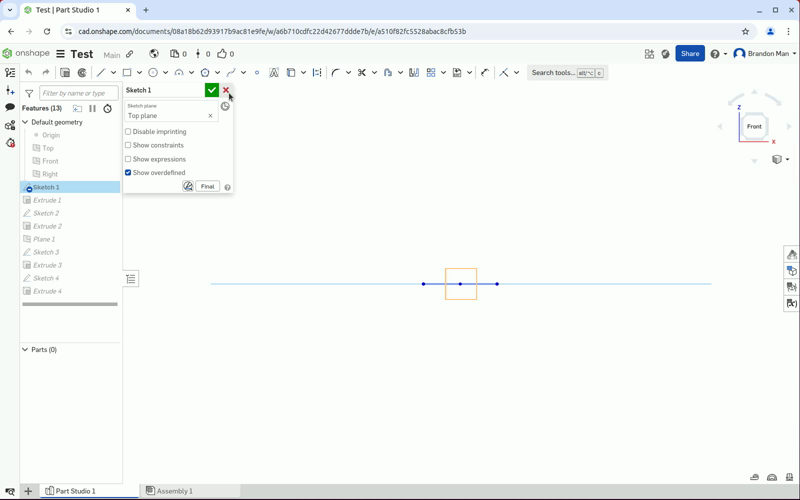
click(229, 92)
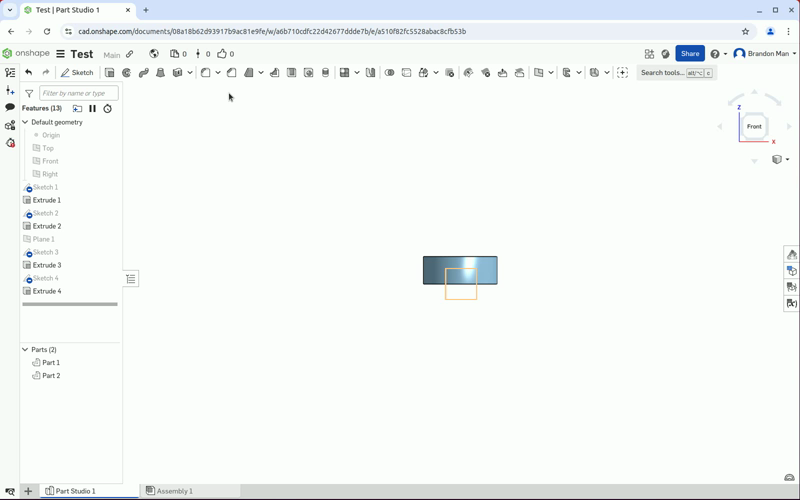
mouse_move(73, 352)
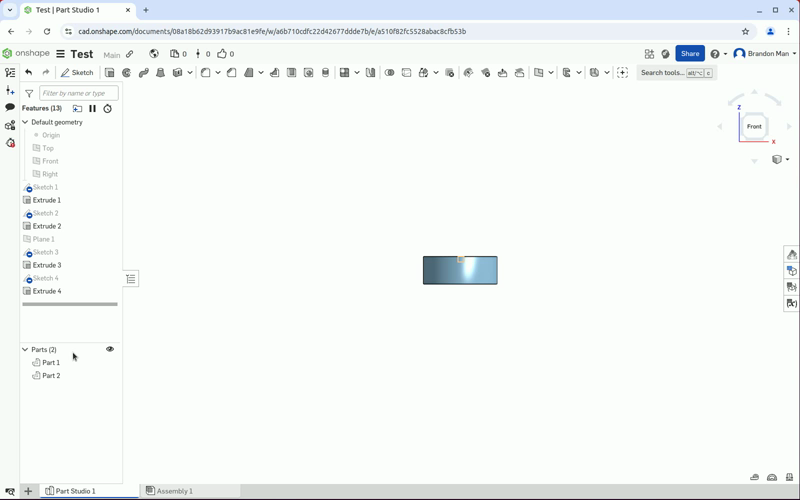
key(y)
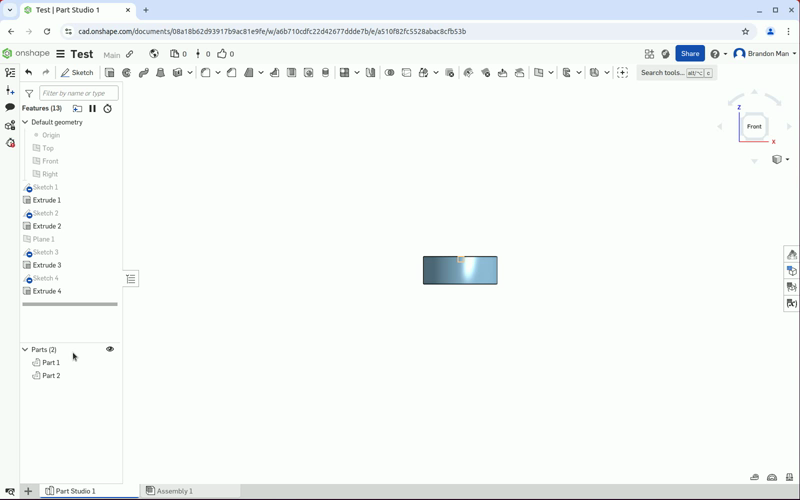
key(shift+p)
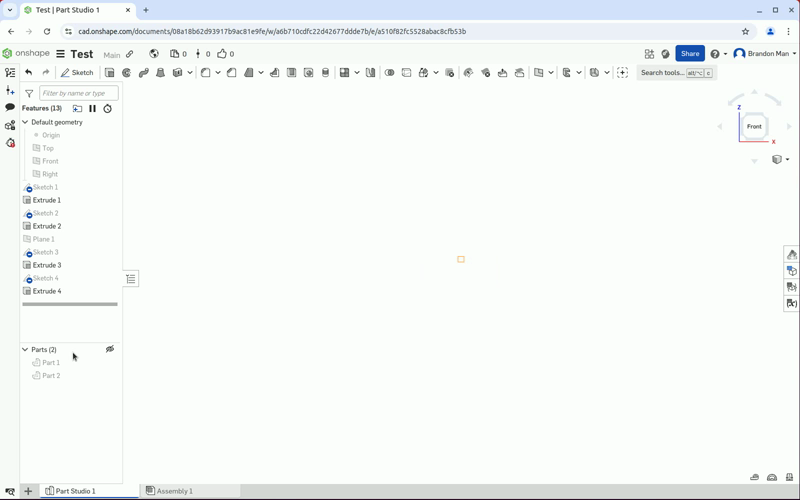
key(space)
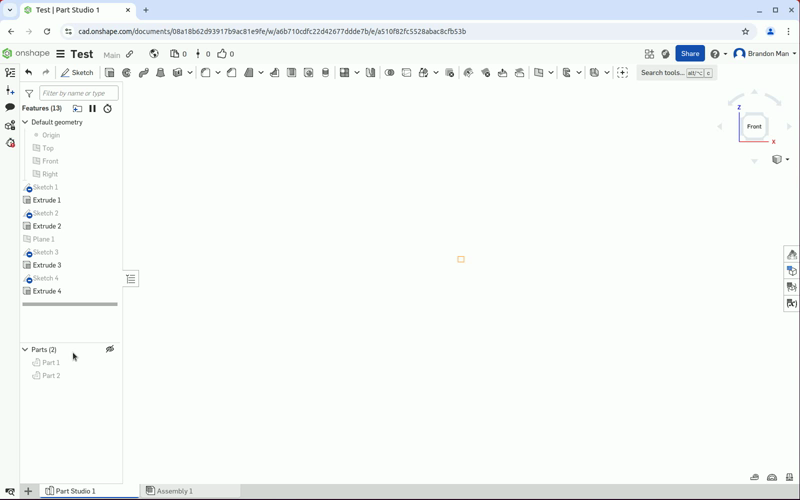
key_down(shift)
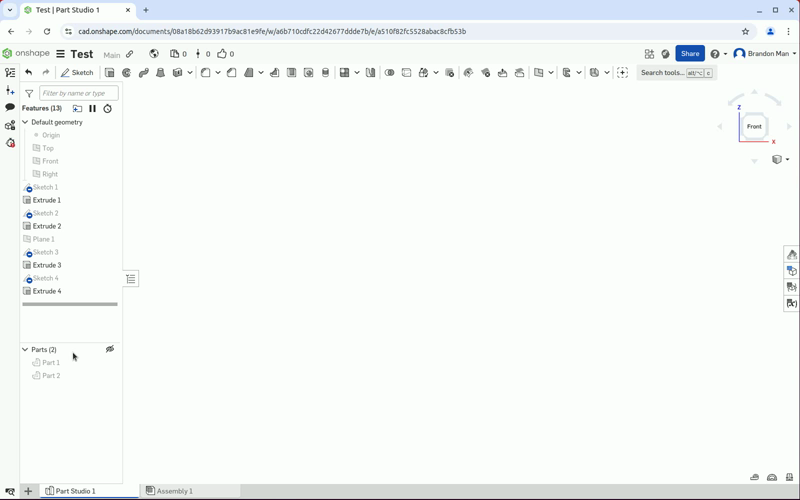
key(down)
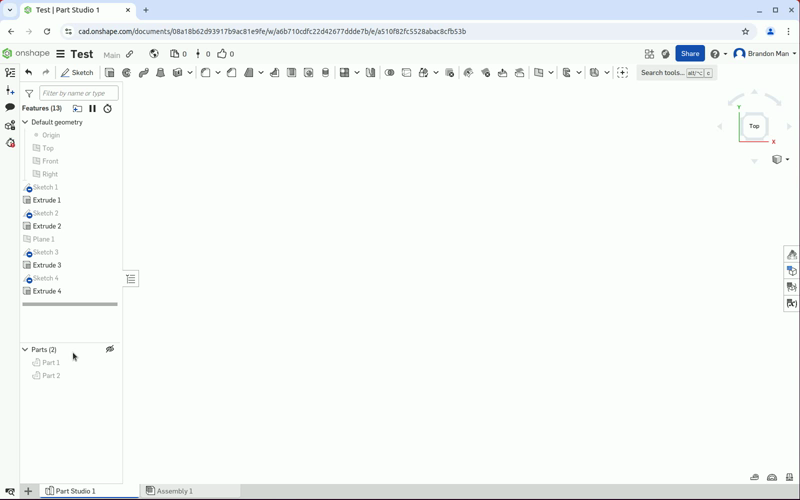
key_up(shift)
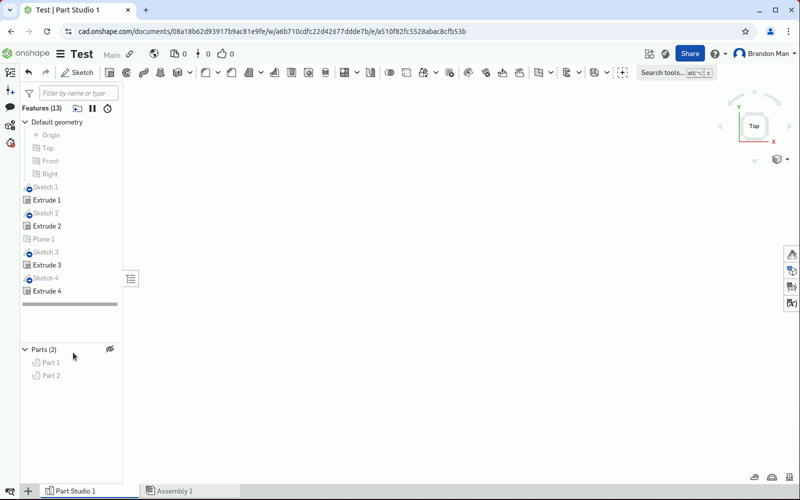
mouse_move(73, 352)
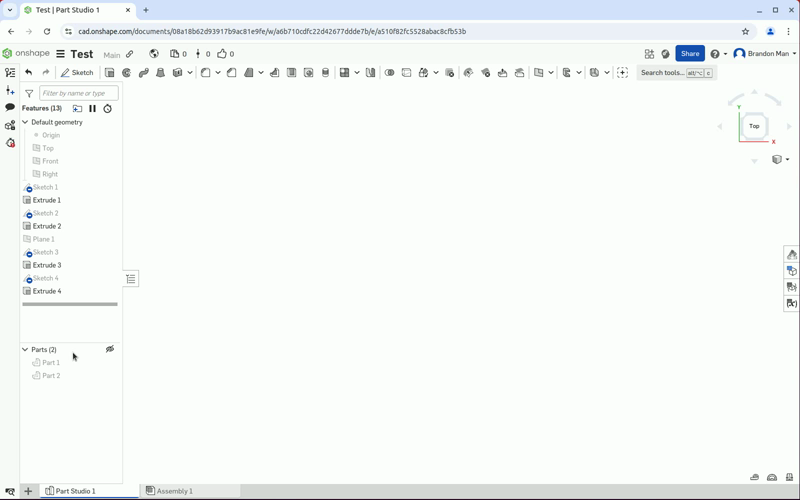
key(shift+y)
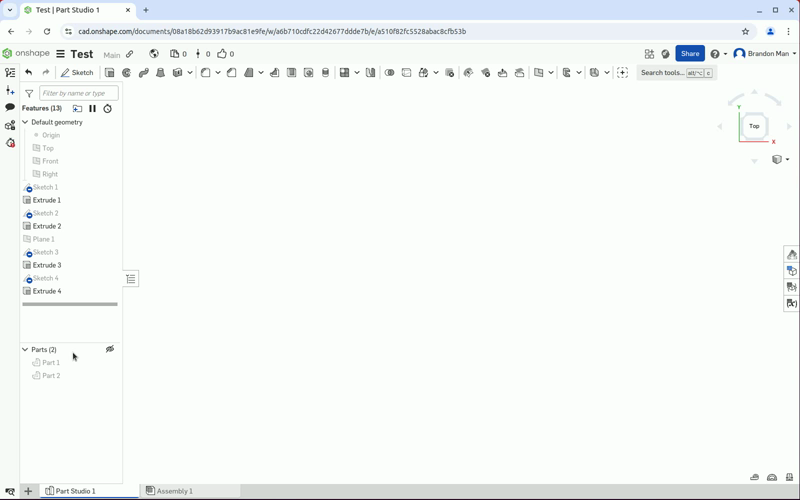
key(shift+s)
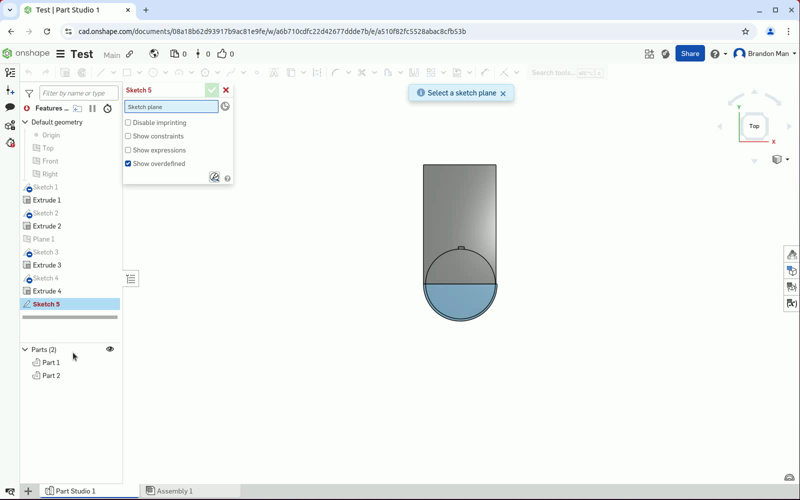
mouse_move(73, 241)
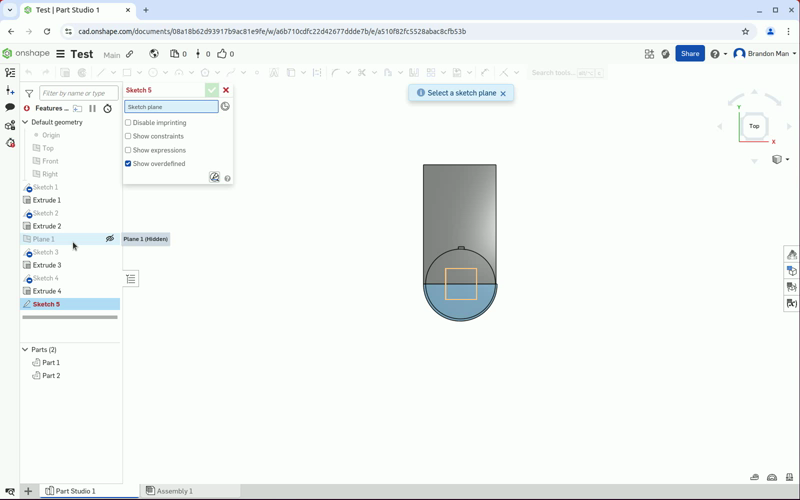
click(73, 241)
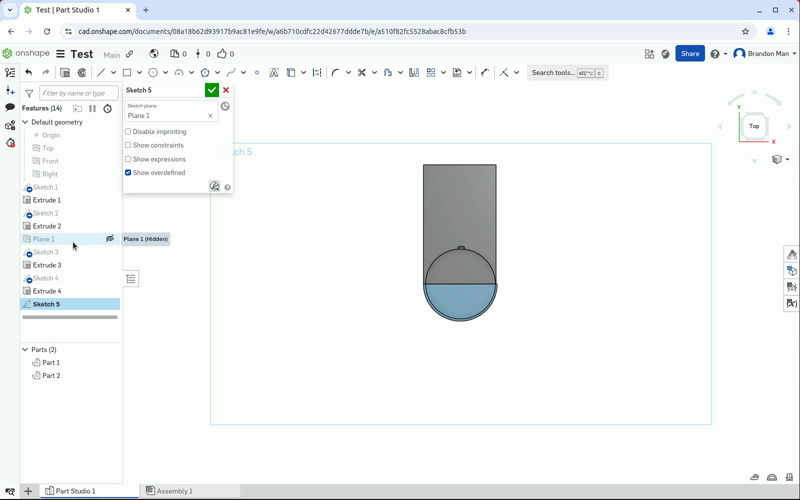
mouse_move(73, 352)
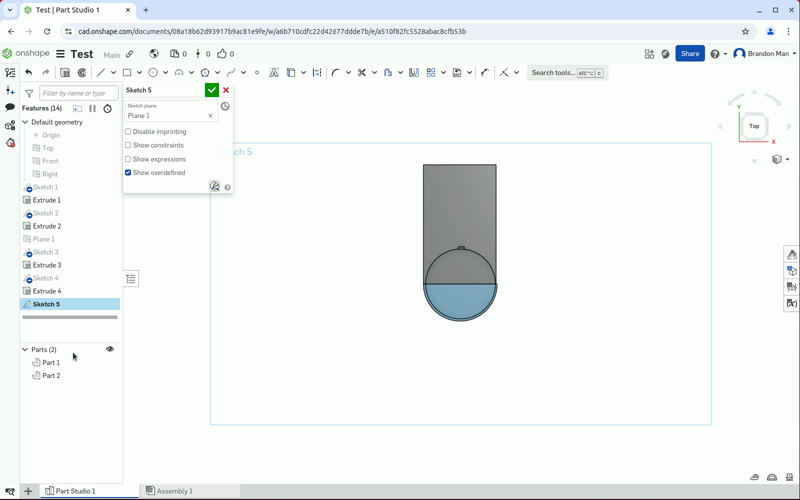
key(y)
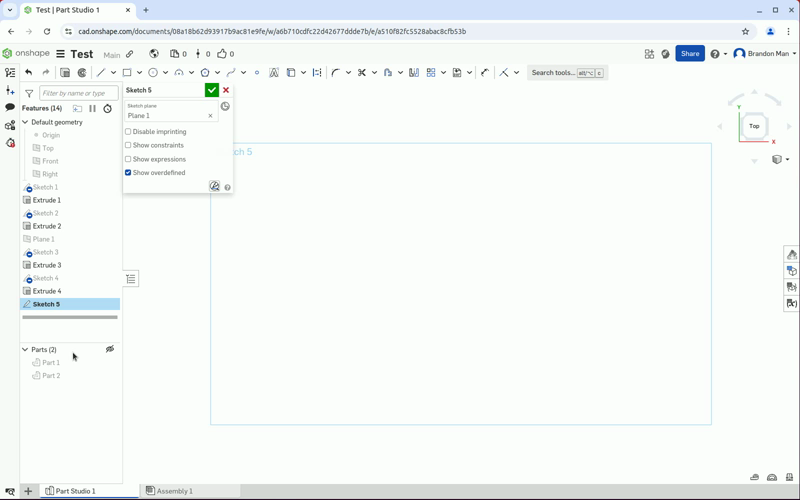
key(l)
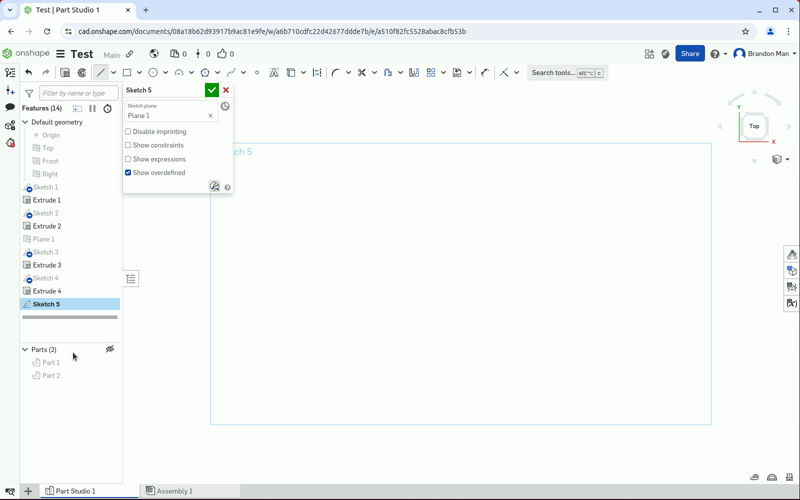
key_down(shift)
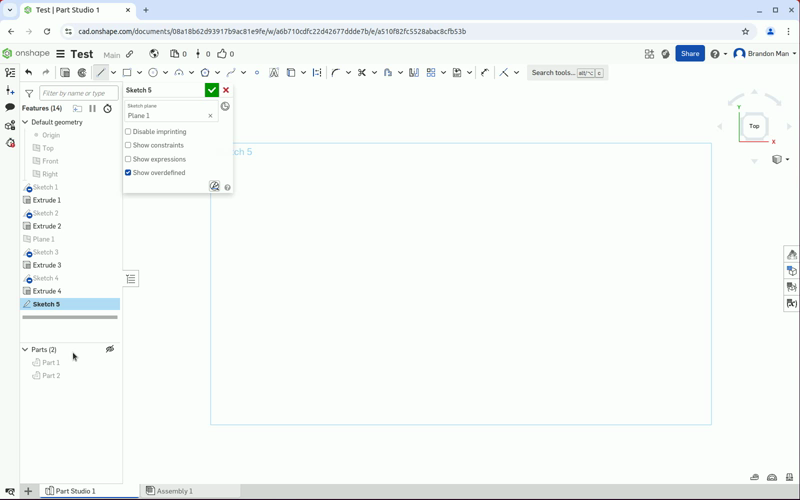
mouse_move(427, 247)
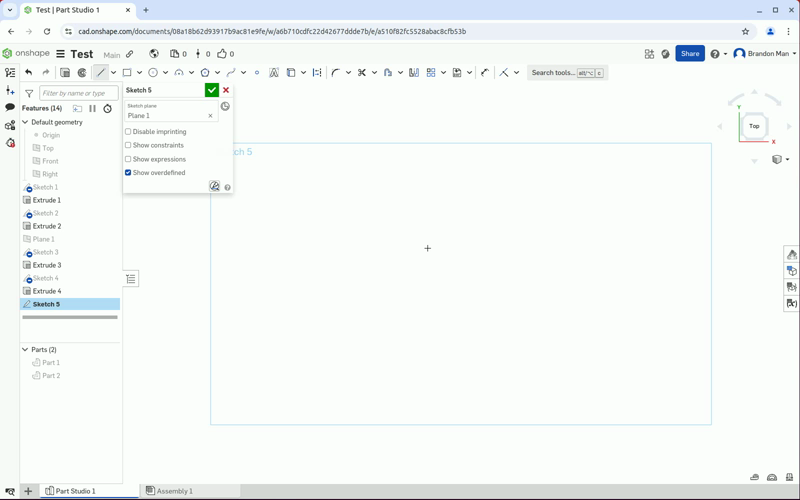
click(427, 247)
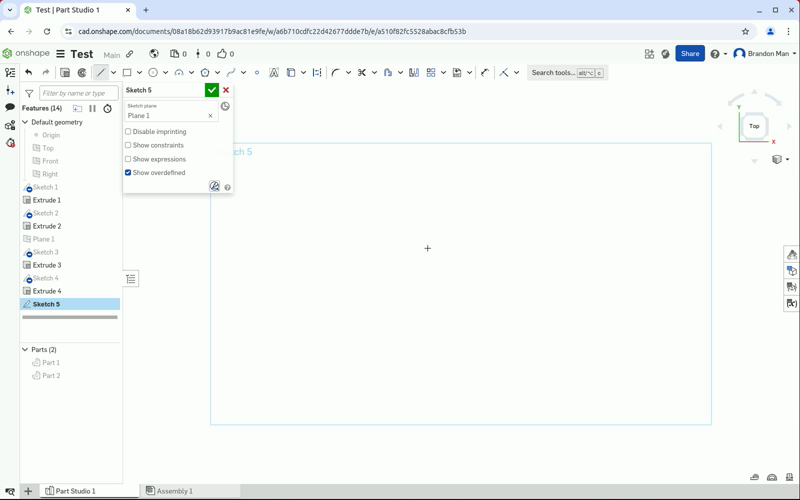
key_up(shift)
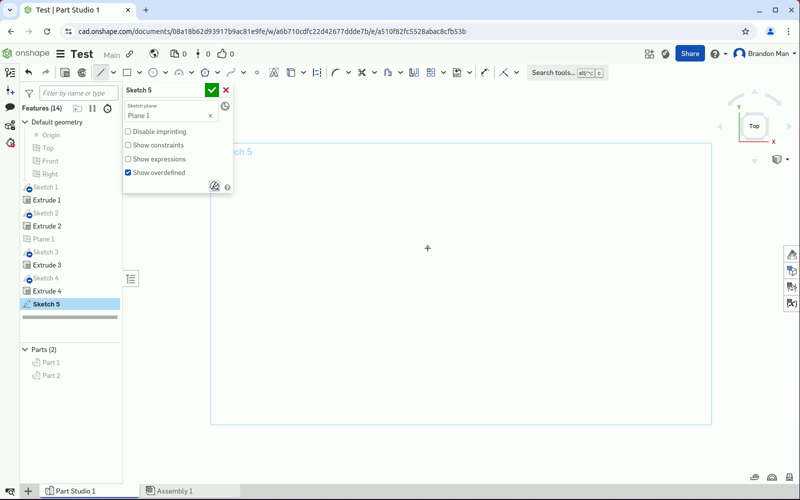
key_down(shift)
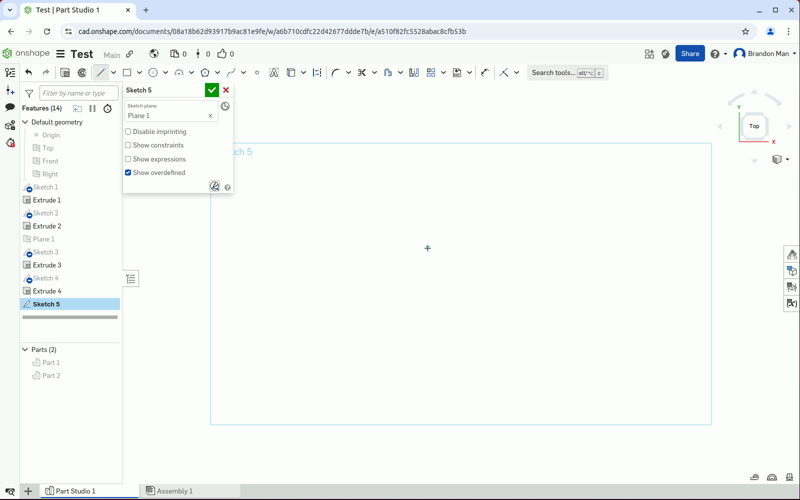
mouse_move(457, 247)
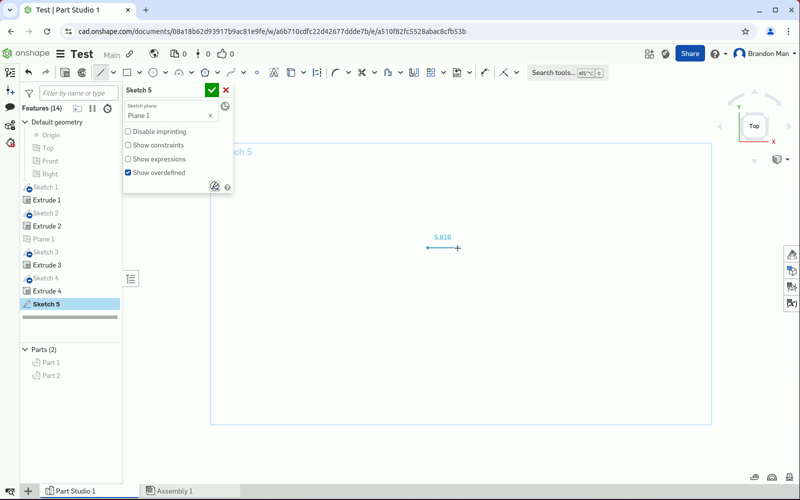
mouse_move(458, 247)
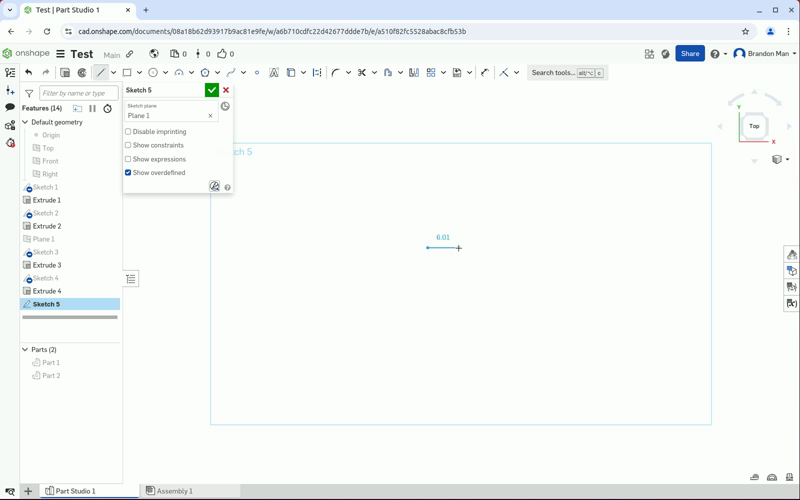
click(458, 247)
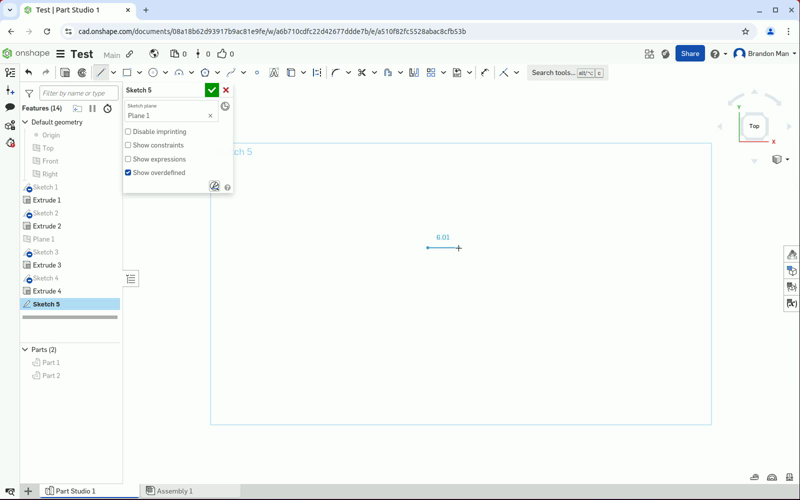
key_up(shift)
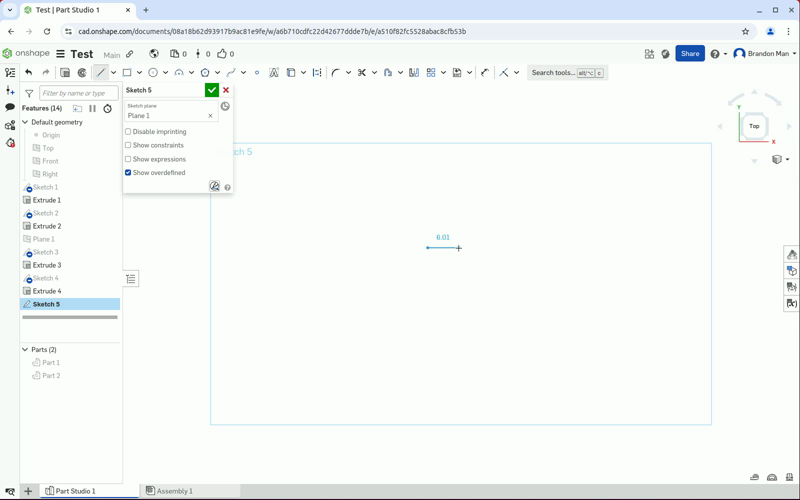
key_down(shift)
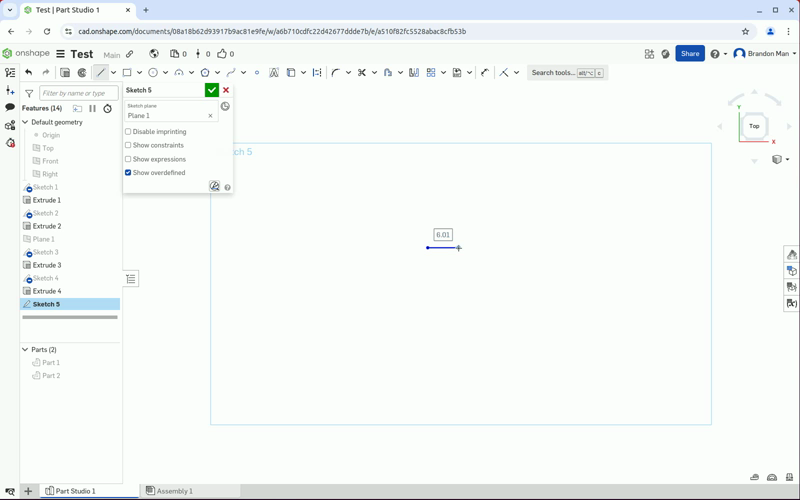
mouse_move(488, 247)
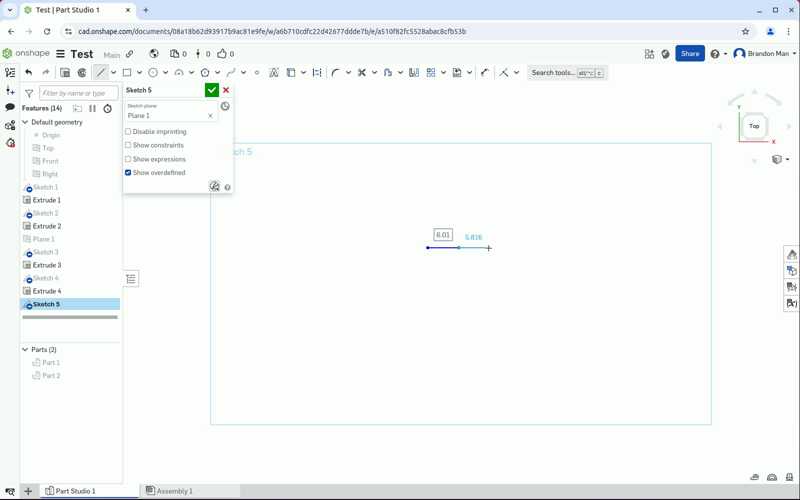
mouse_move(462, 247)
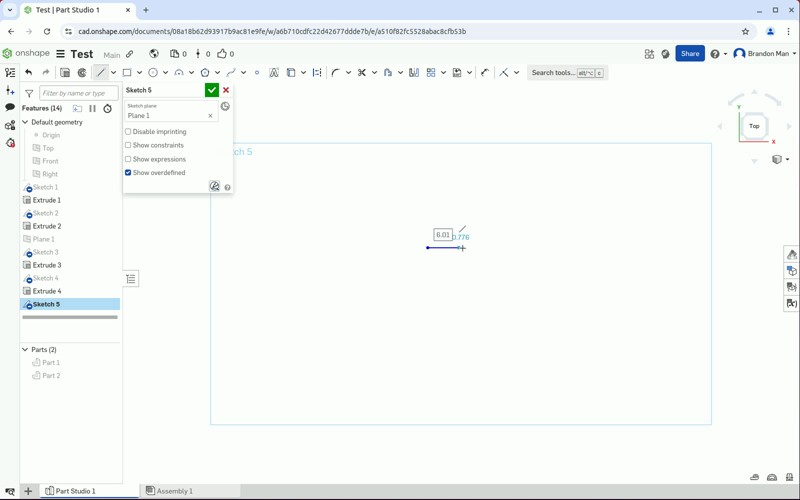
scroll(6)
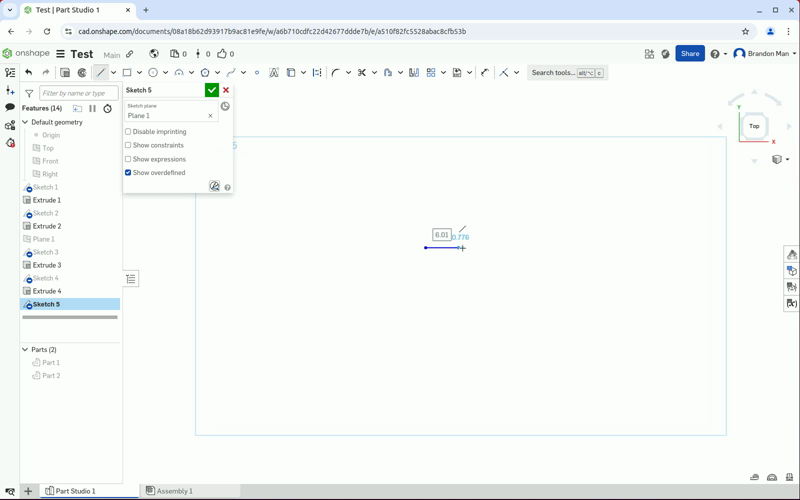
scroll(6)
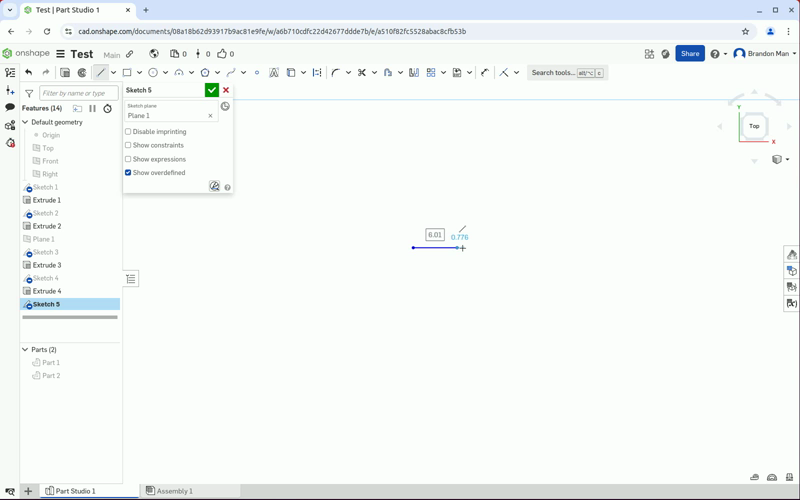
scroll(6)
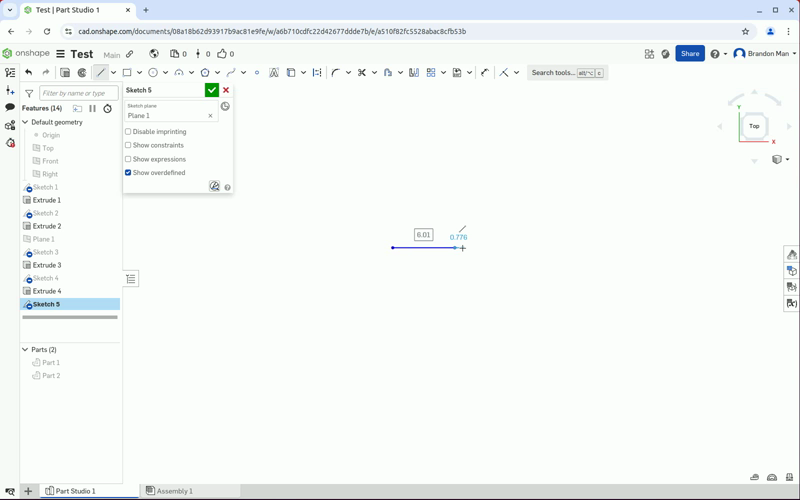
scroll(6)
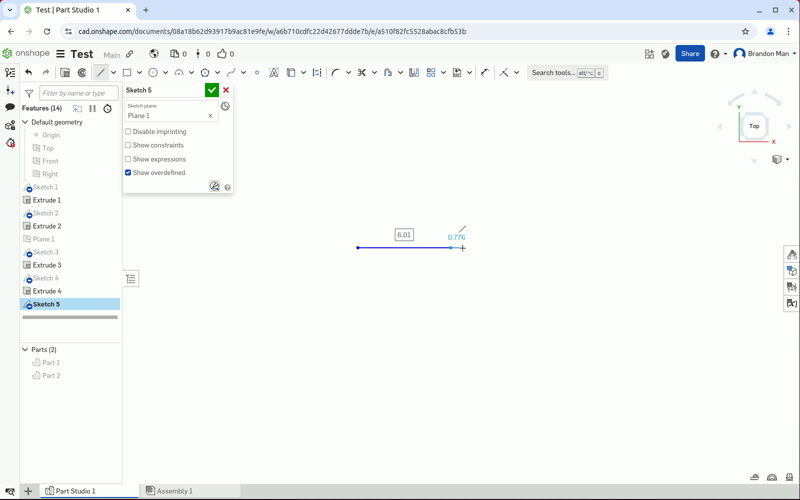
scroll(6)
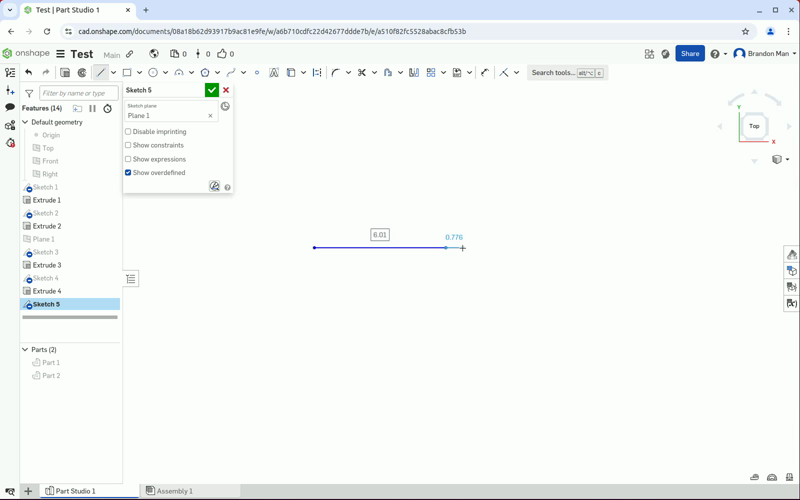
scroll(6)
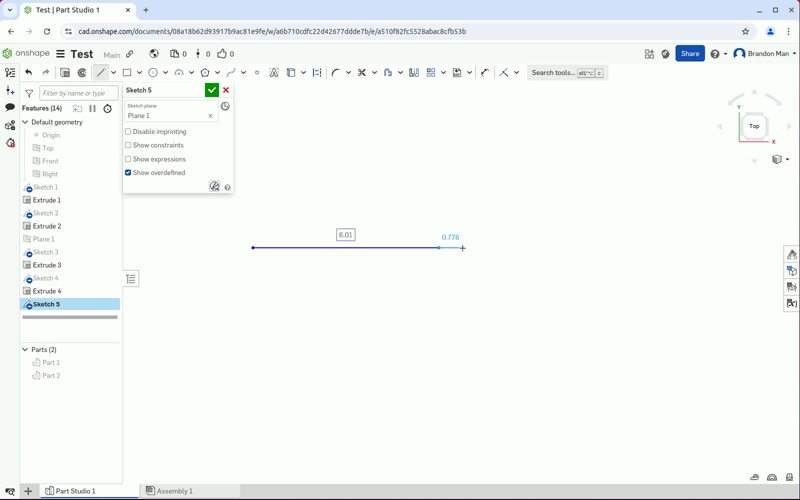
scroll(6)
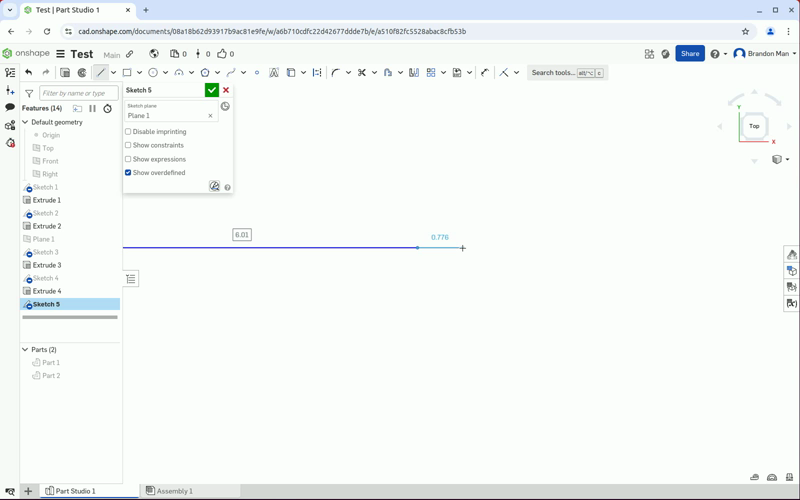
click(462, 247)
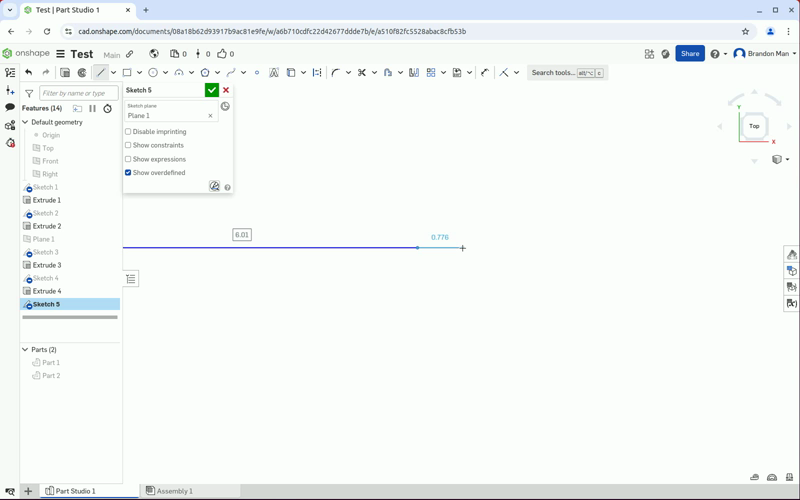
scroll(-6)
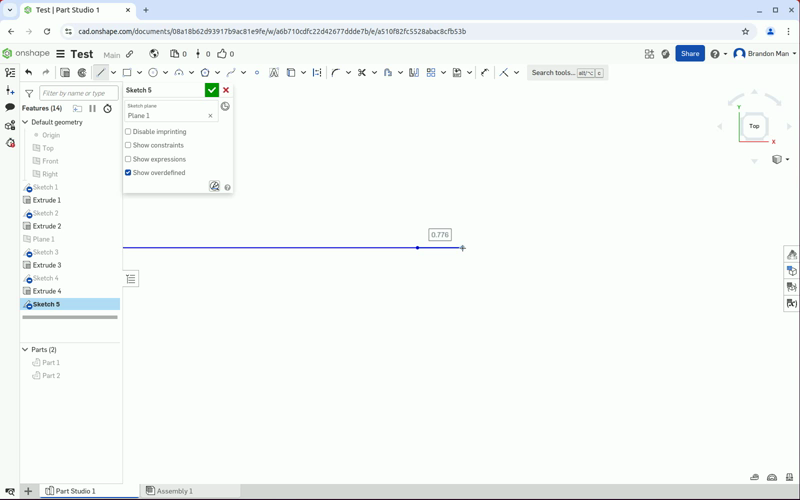
scroll(-6)
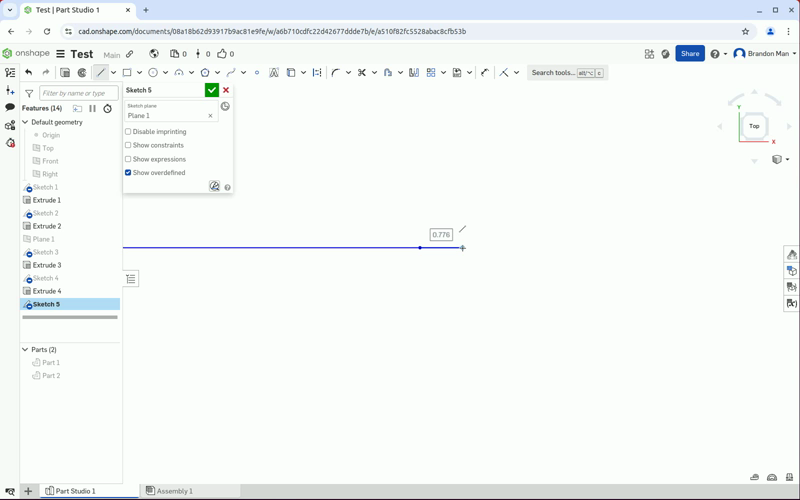
scroll(-6)
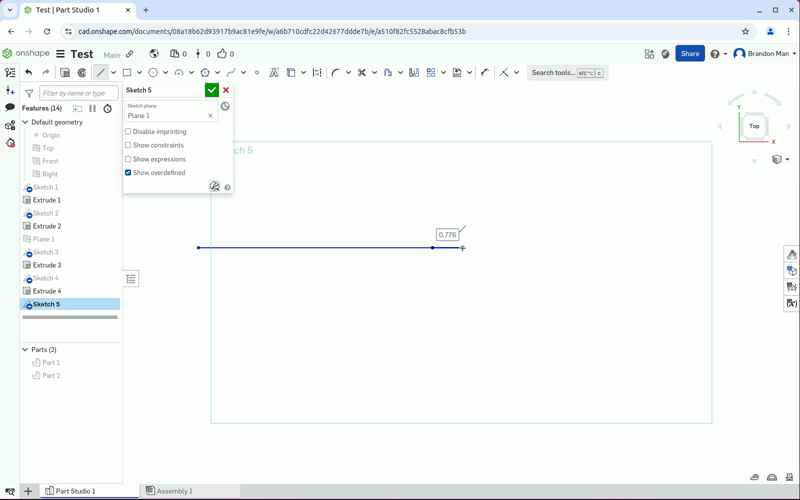
scroll(-6)
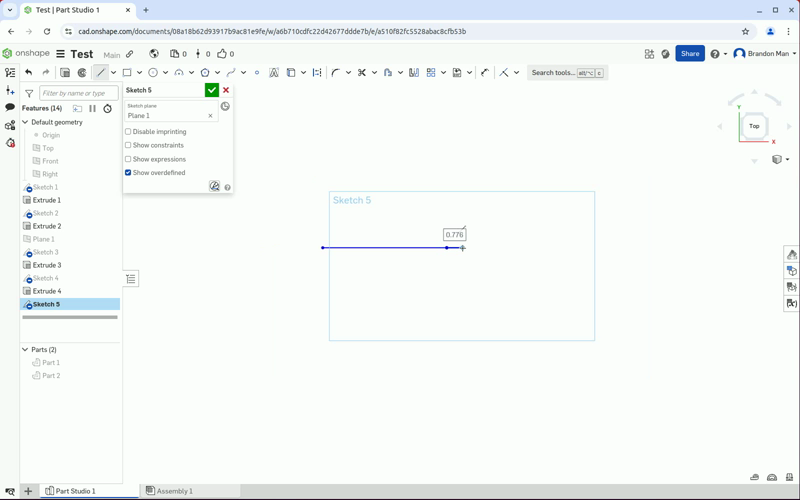
scroll(-6)
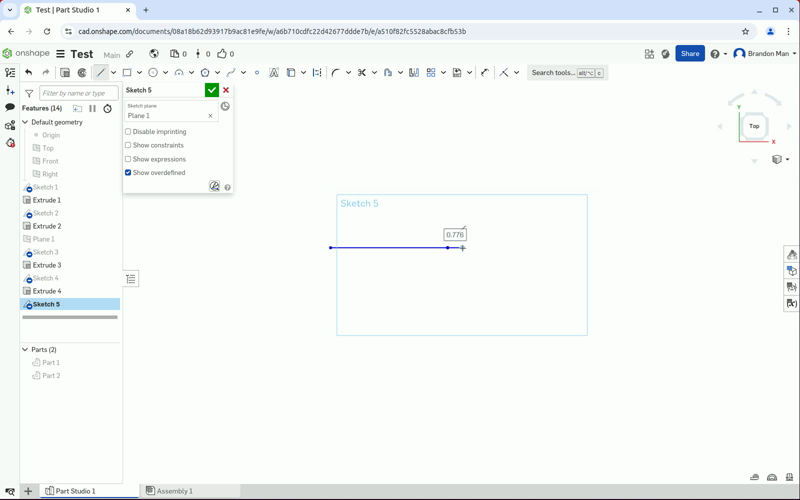
scroll(-6)
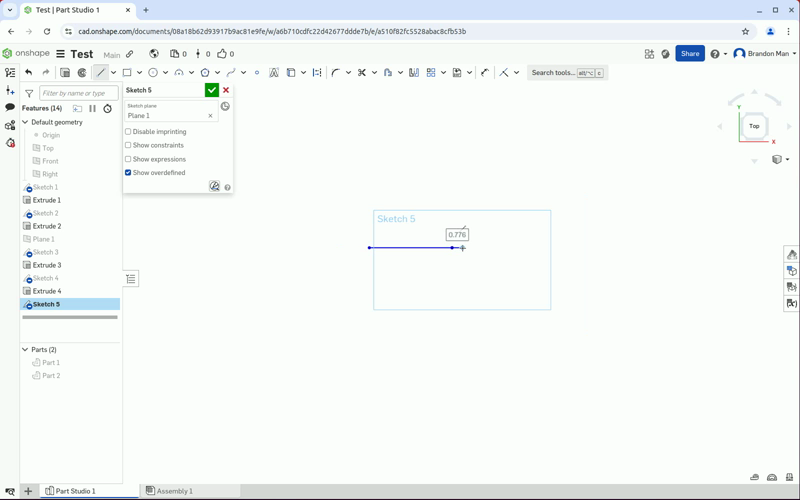
scroll(-6)
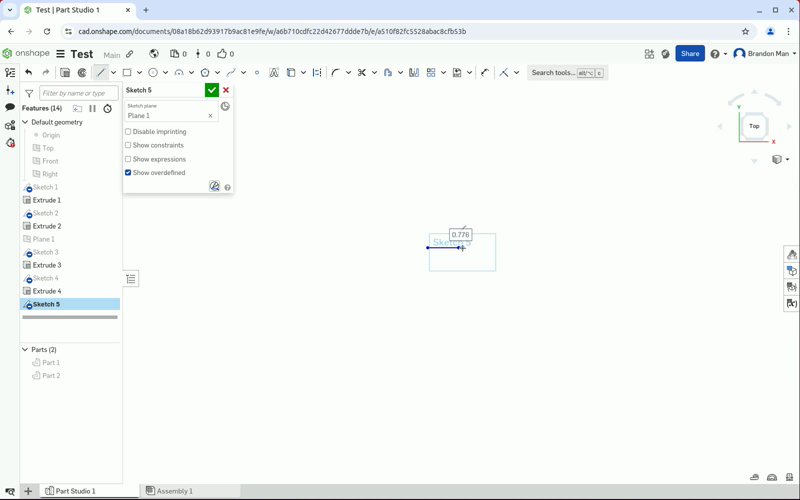
key_up(shift)
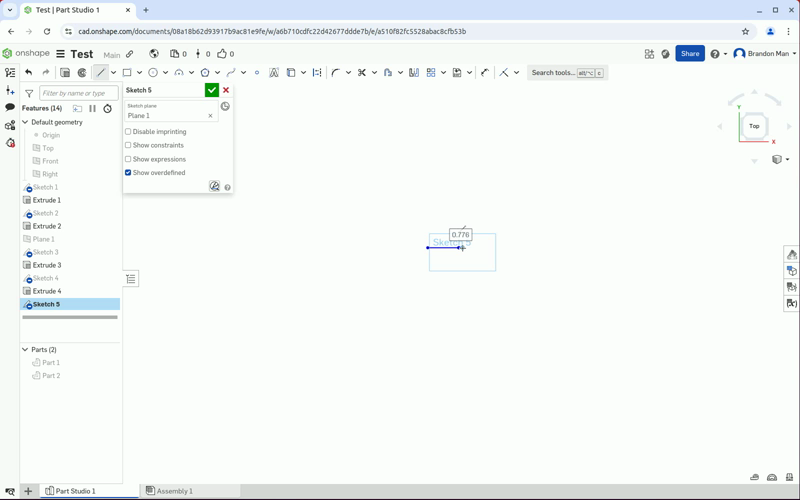
key_down(shift)
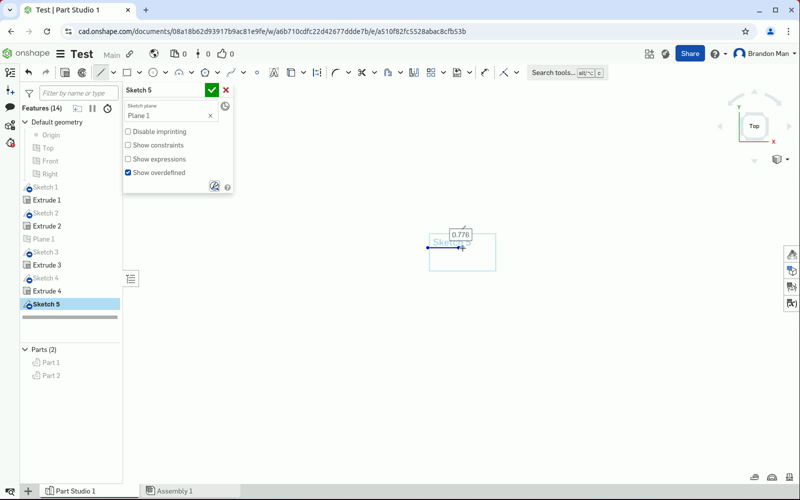
mouse_move(492, 247)
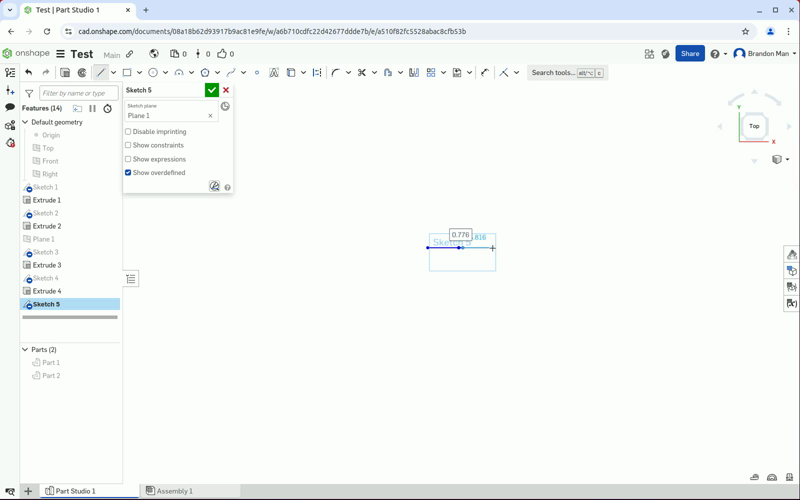
mouse_move(493, 247)
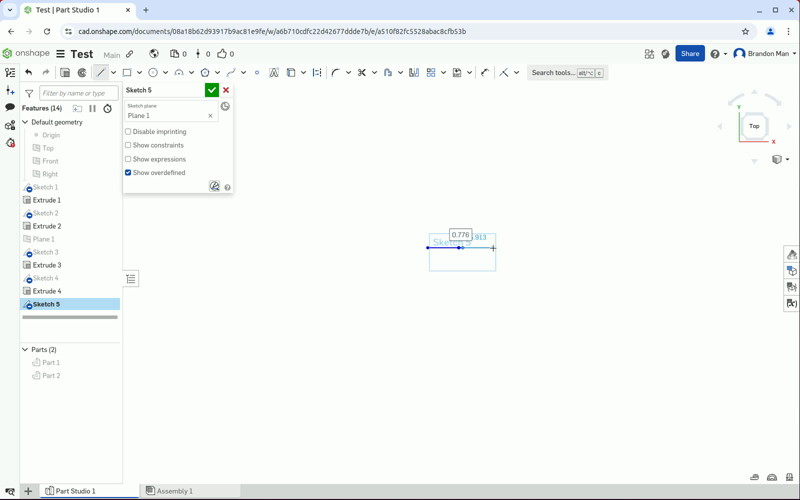
click(493, 247)
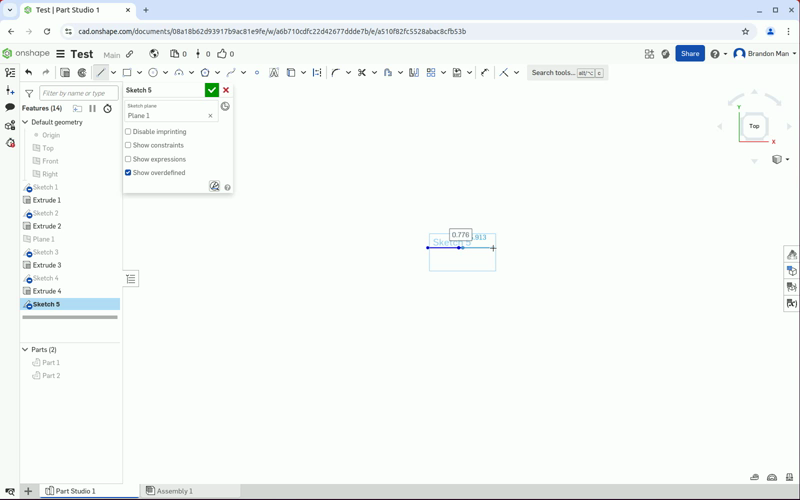
key_up(shift)
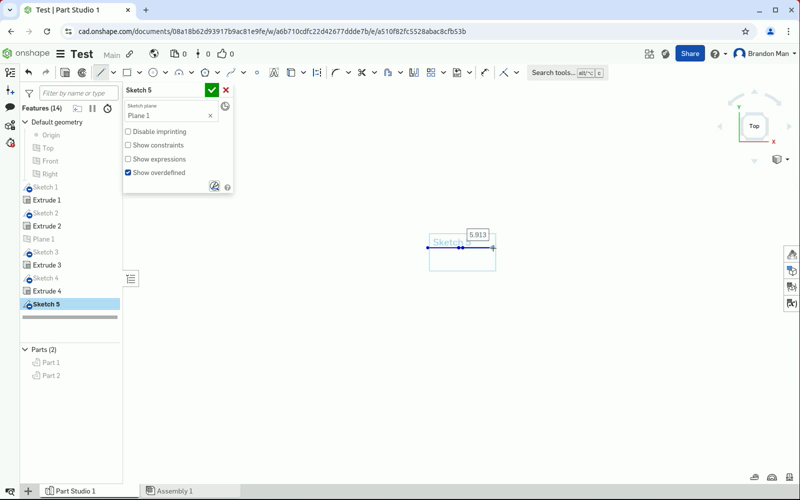
key_down(shift)
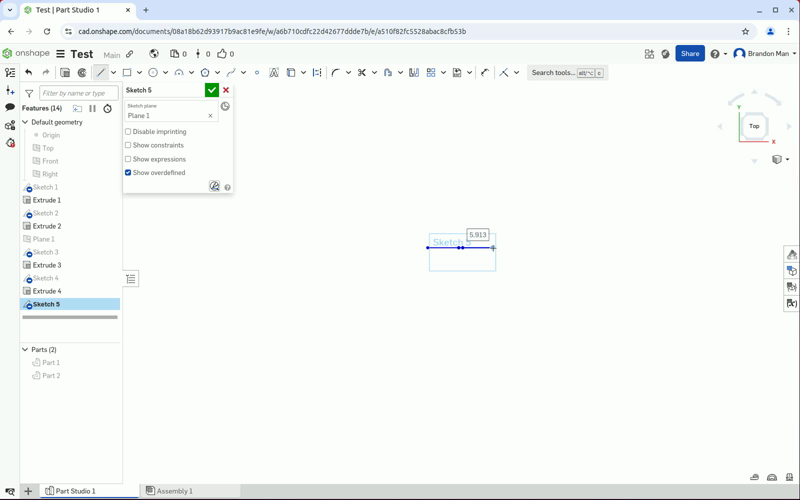
mouse_move(493, 171)
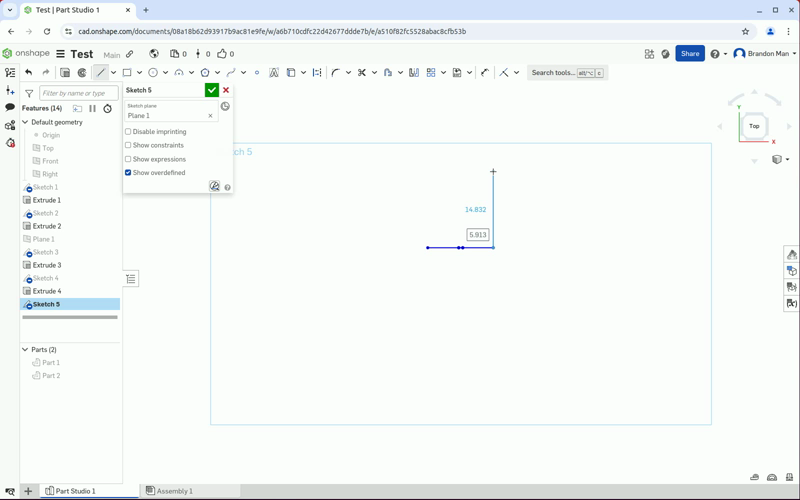
click(493, 171)
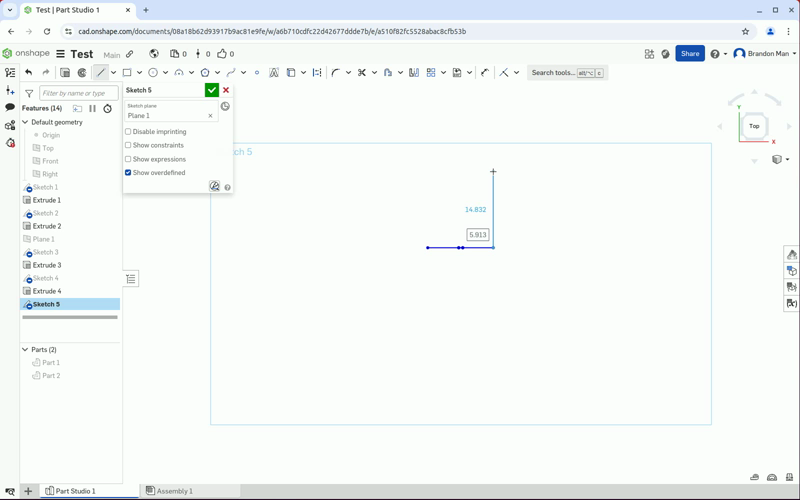
key_up(shift)
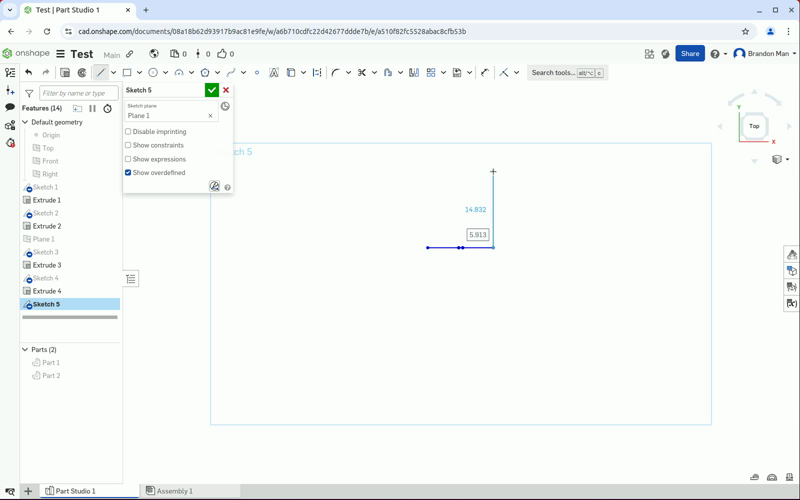
key_down(shift)
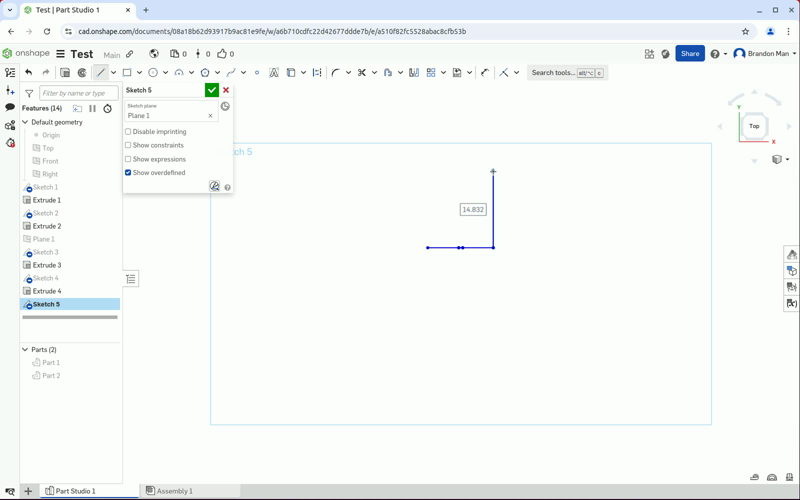
mouse_move(427, 171)
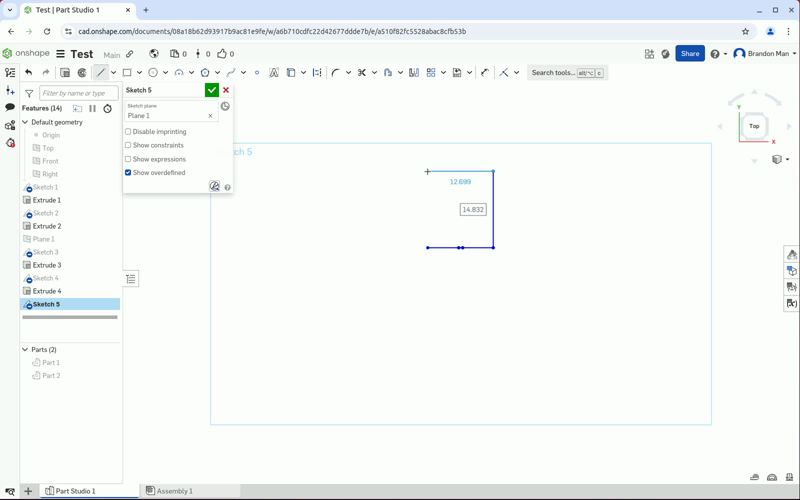
click(427, 171)
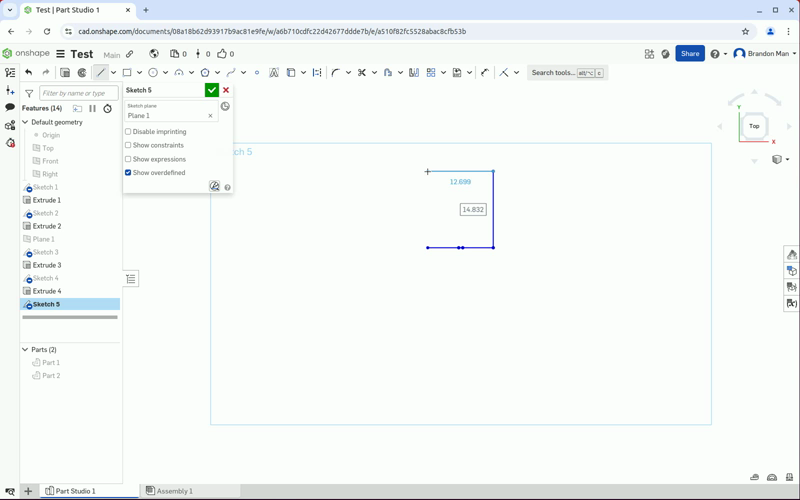
key_up(shift)
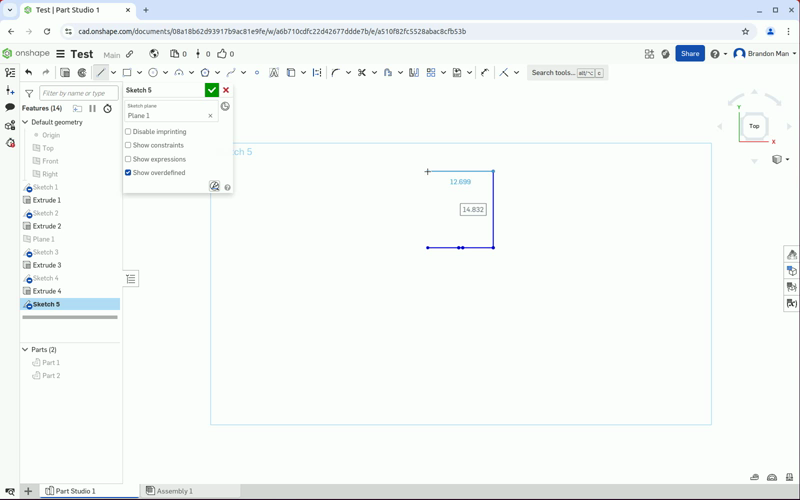
key_down(shift)
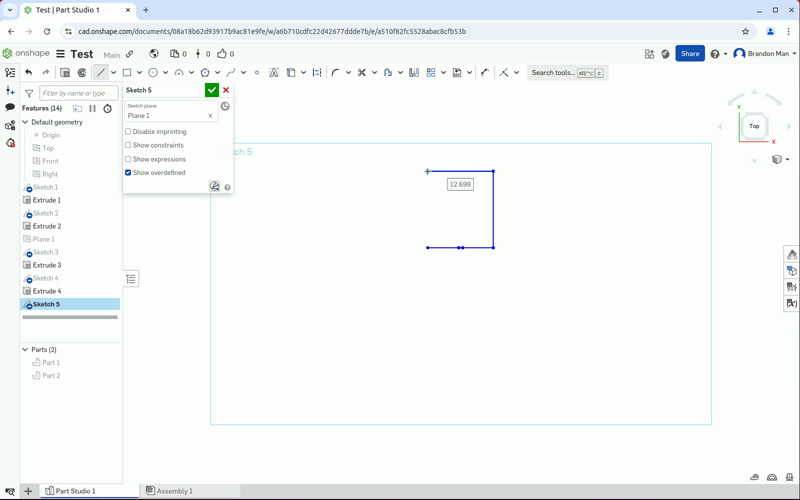
mouse_move(427, 247)
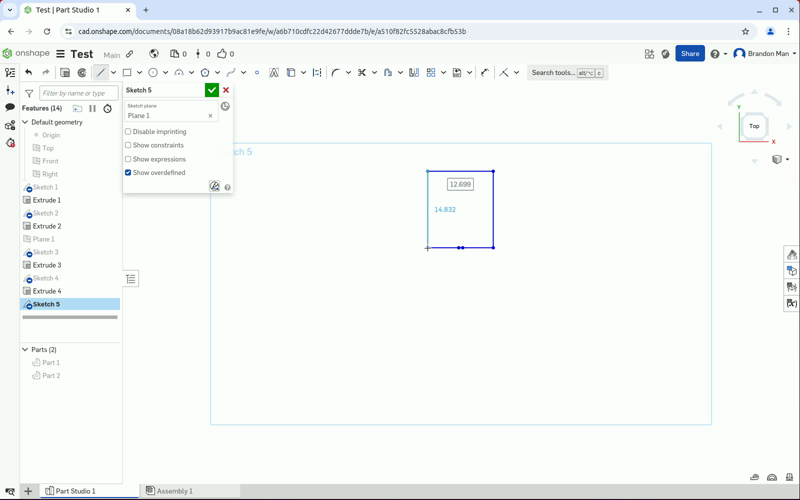
key_up(shift)
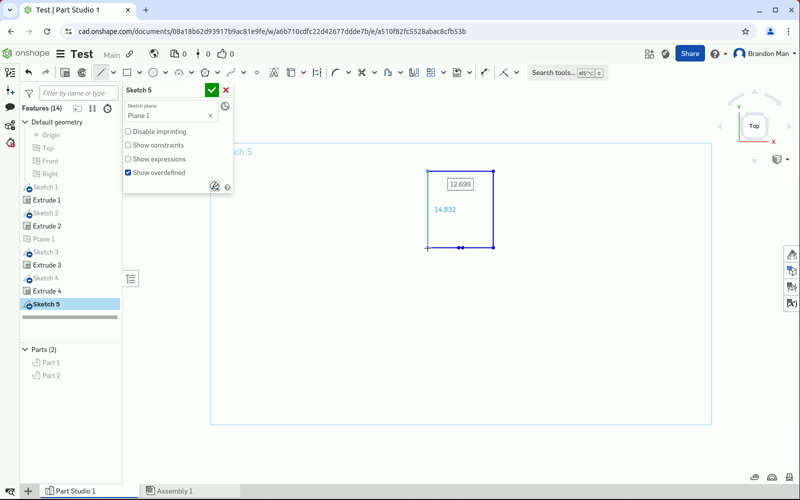
click(427, 247)
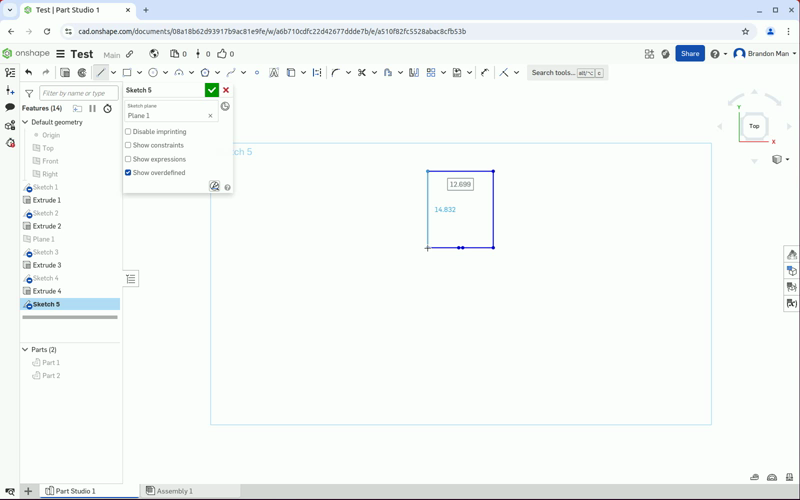
key(esc)
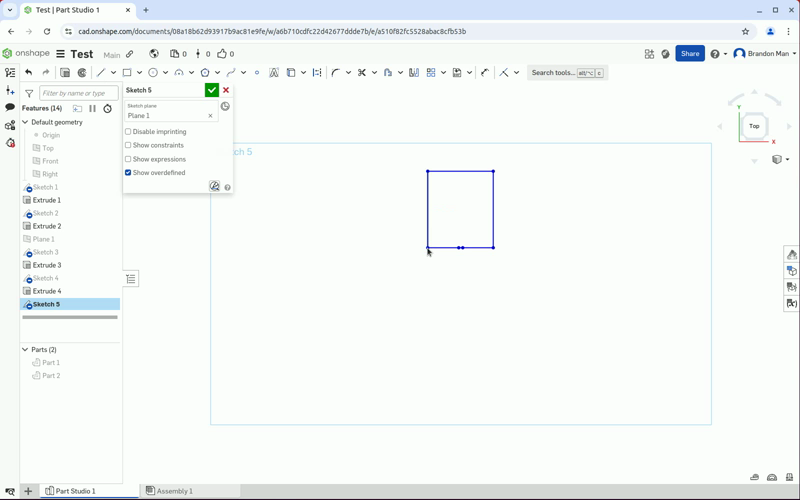
mouse_move(449, 174)
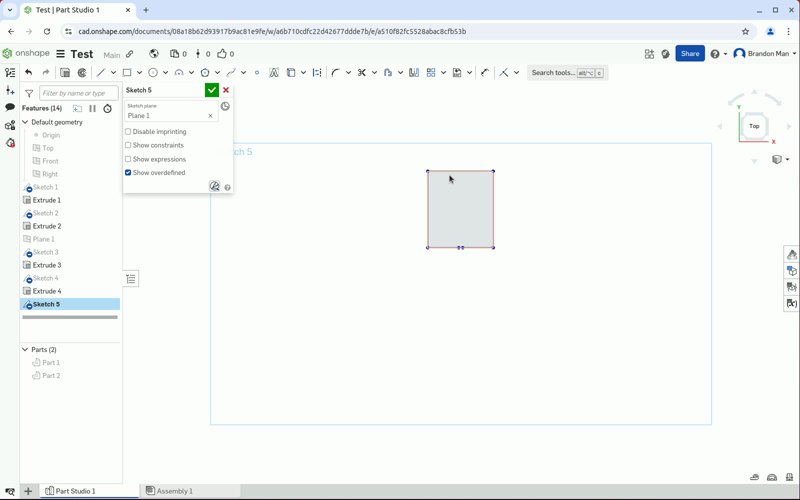
click(449, 174)
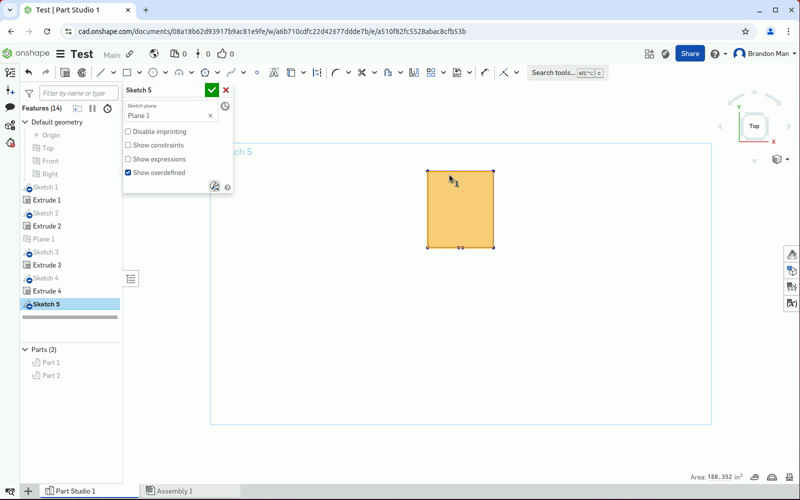
mouse_move(73, 352)
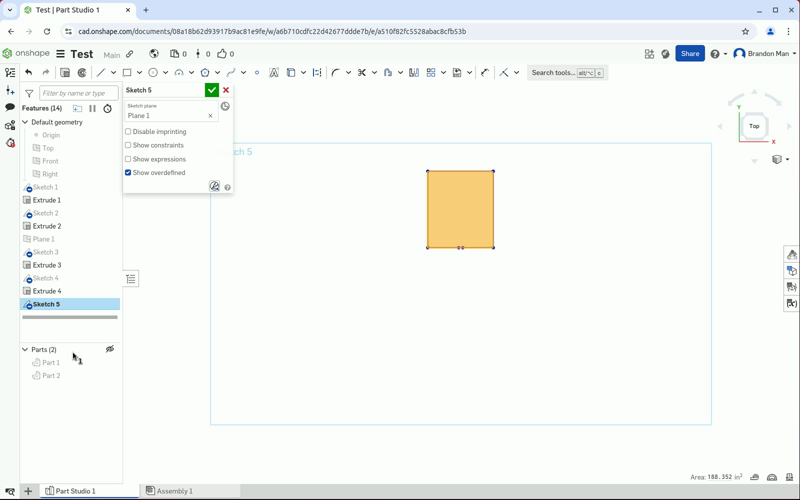
key(shift+y)
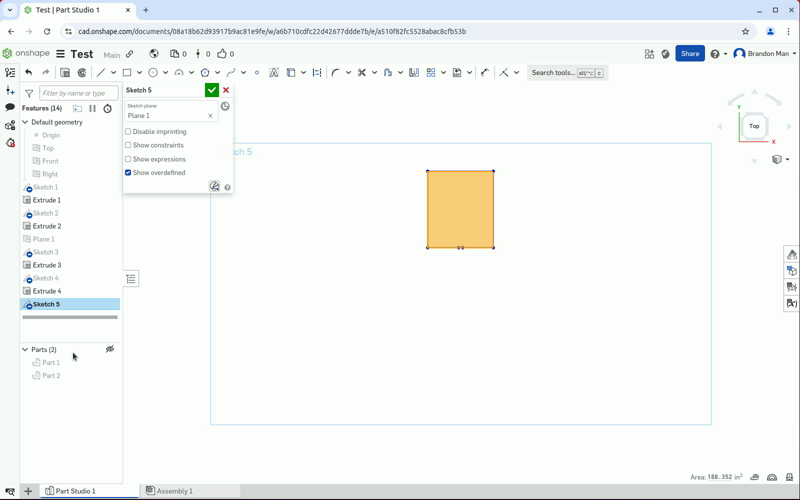
key(shift+e)
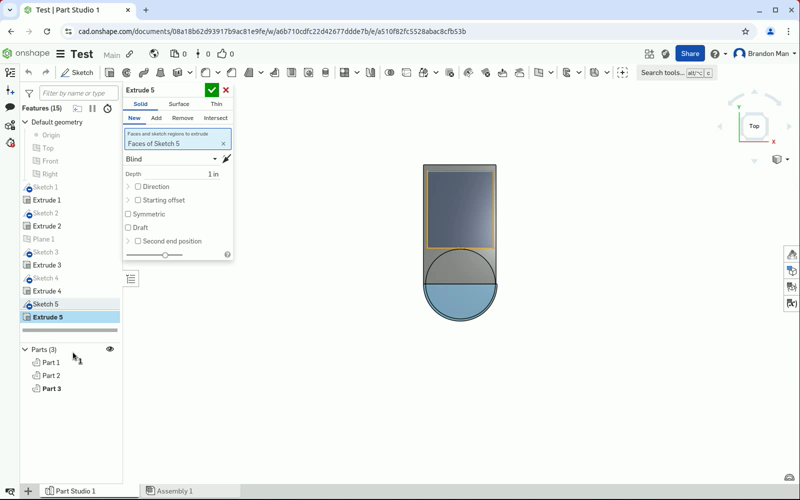
mouse_move(143, 106)
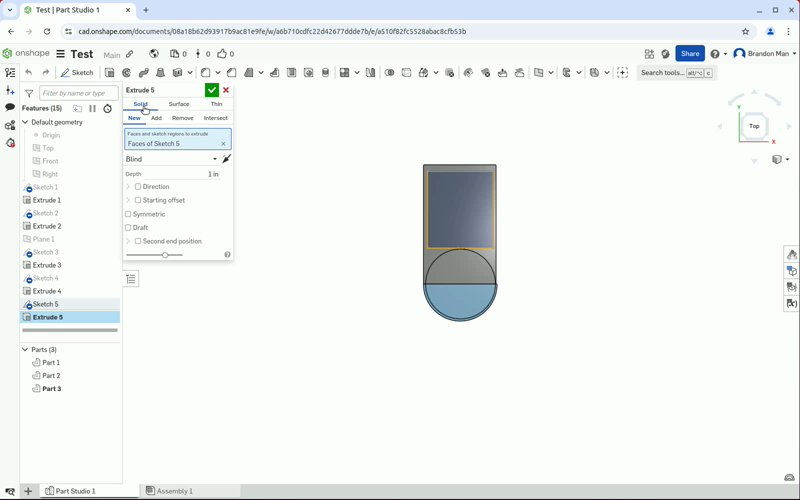
click(143, 106)
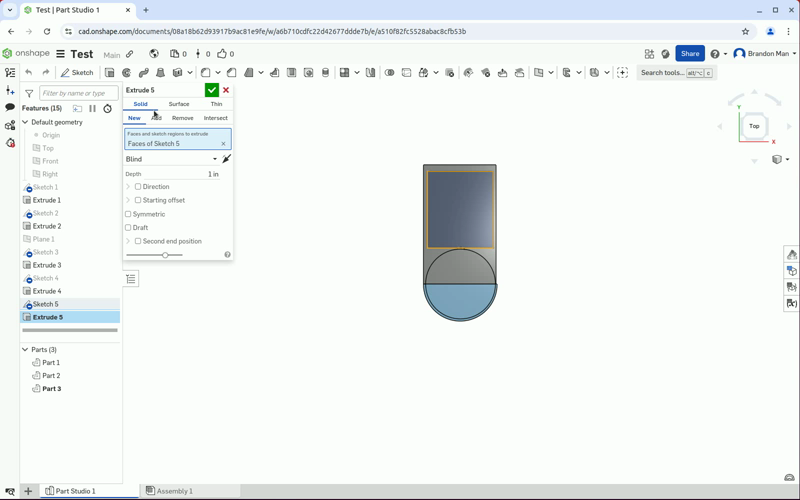
mouse_move(186, 120)
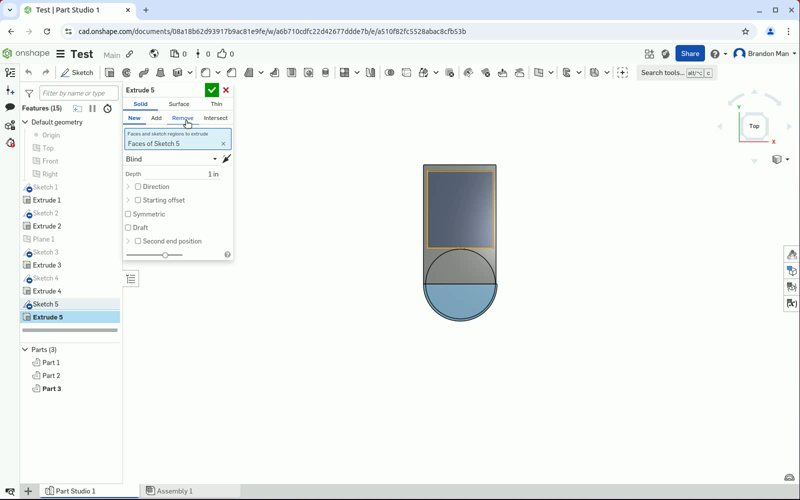
click(186, 120)
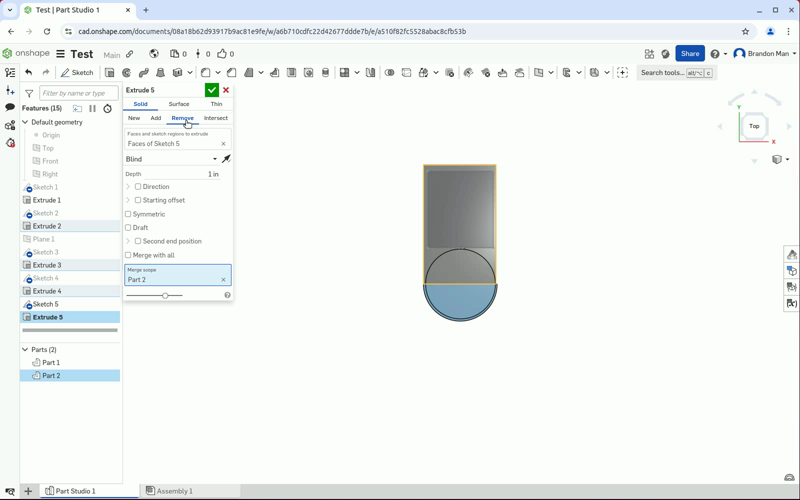
key(tab, 4)
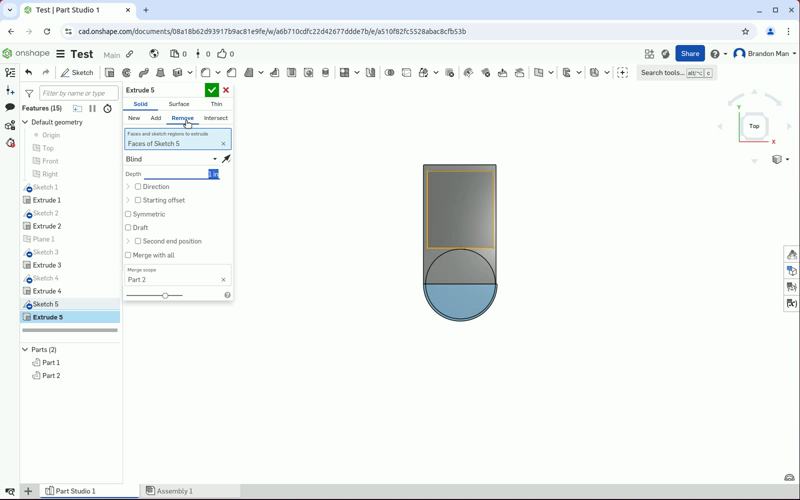
text(4.814)
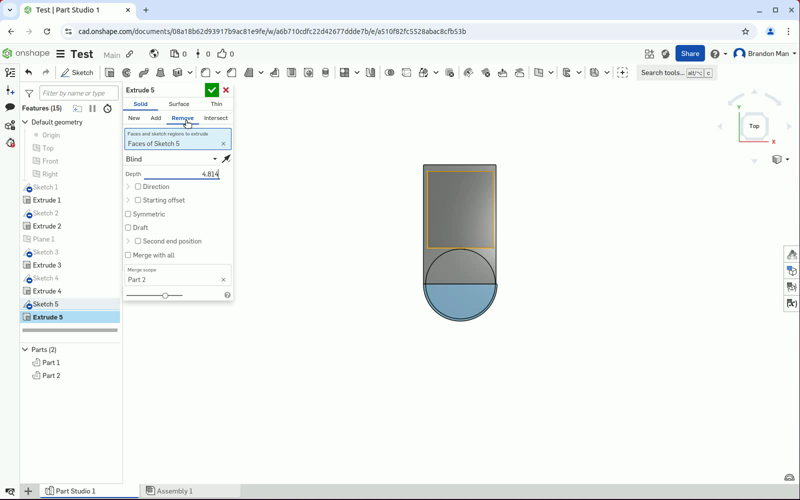
key(tab, 6)
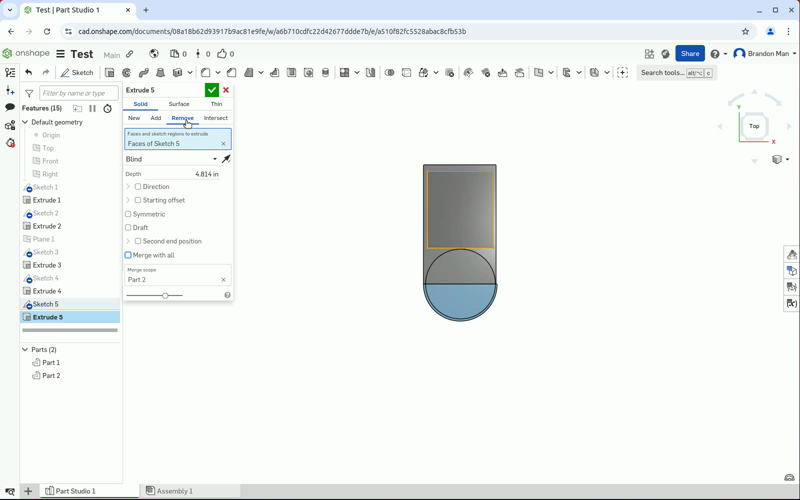
key(space)
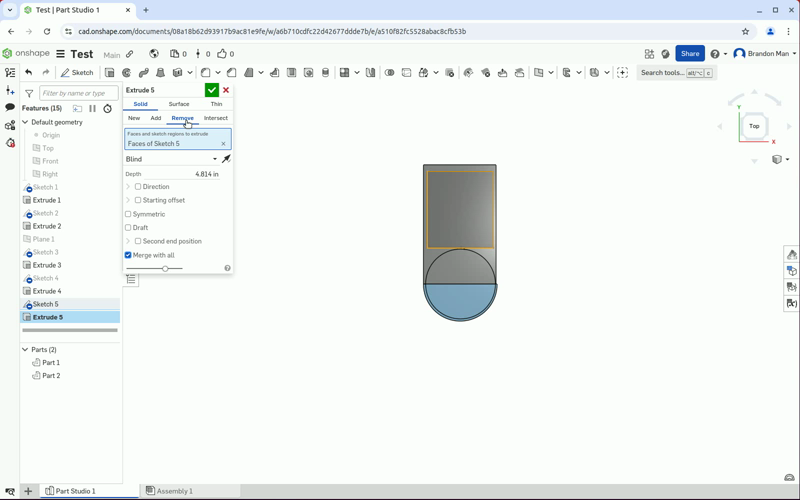
key(enter)
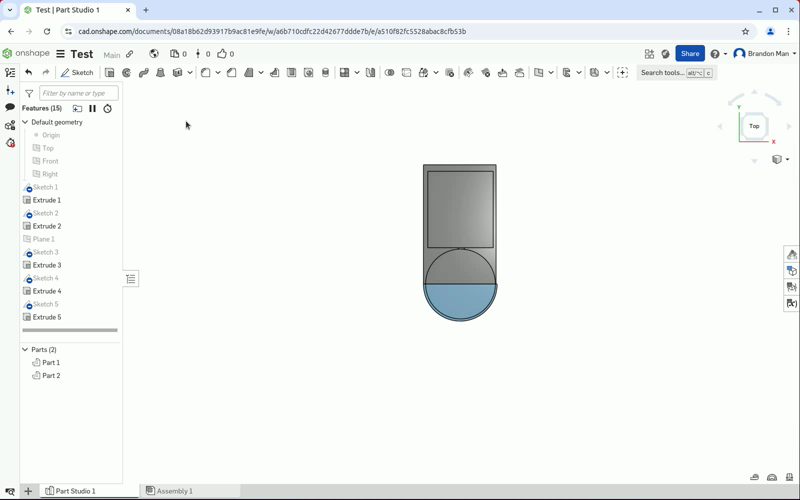
key(shift+h)
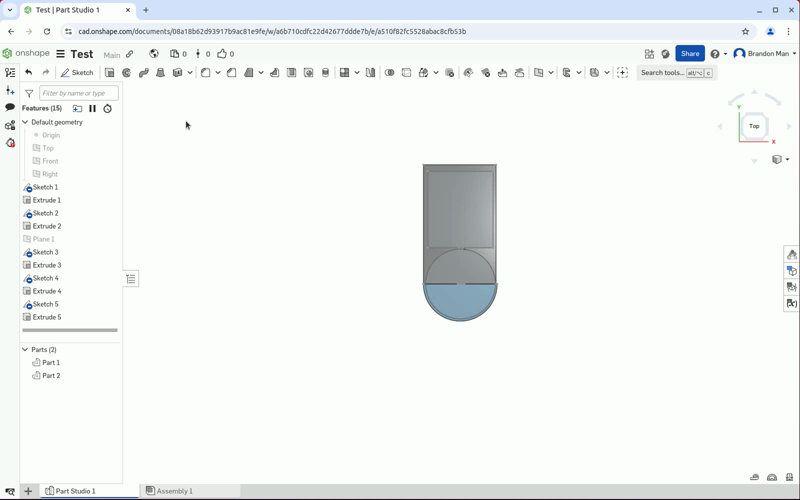
key(shift+h)
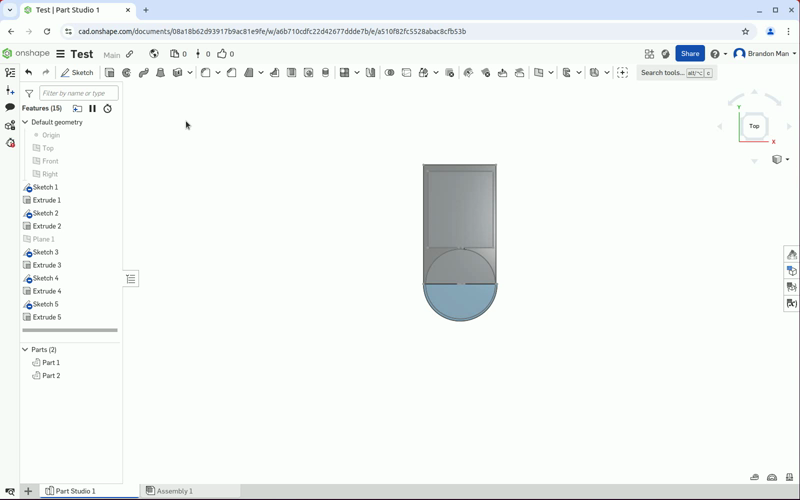
key(shift+7)
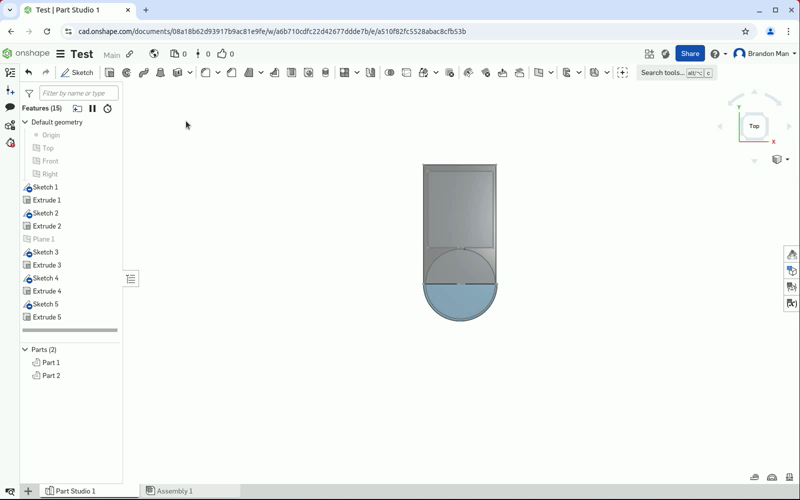
key(up, 3)
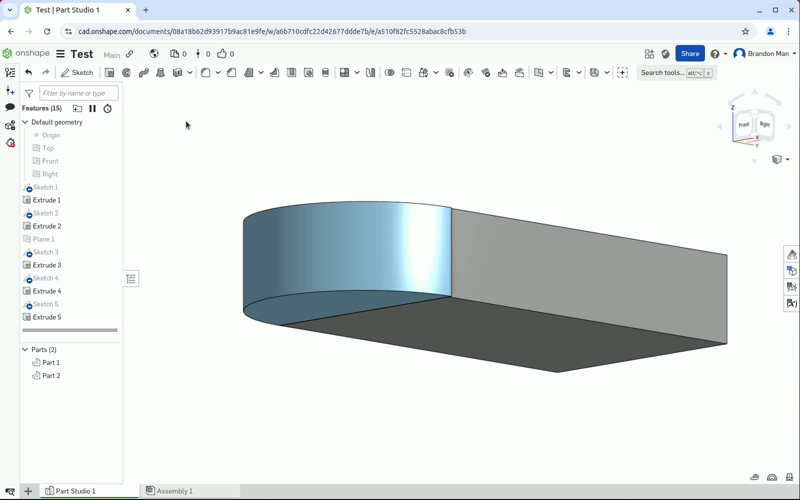
key(left, 3)
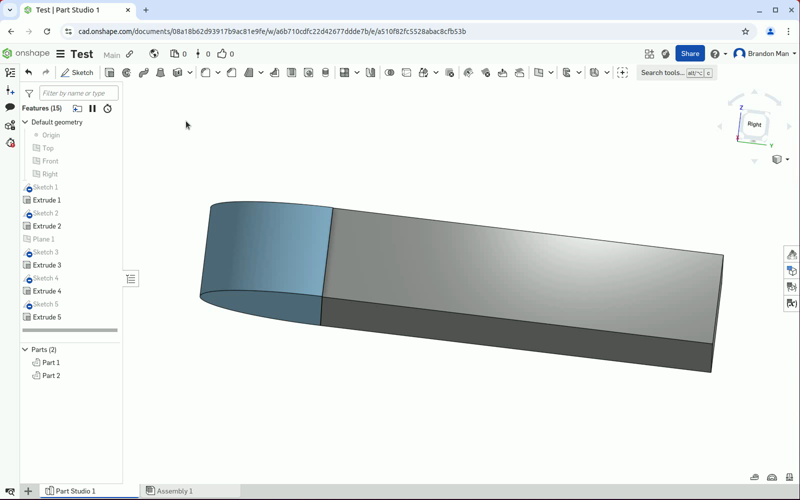
key(right, 3)
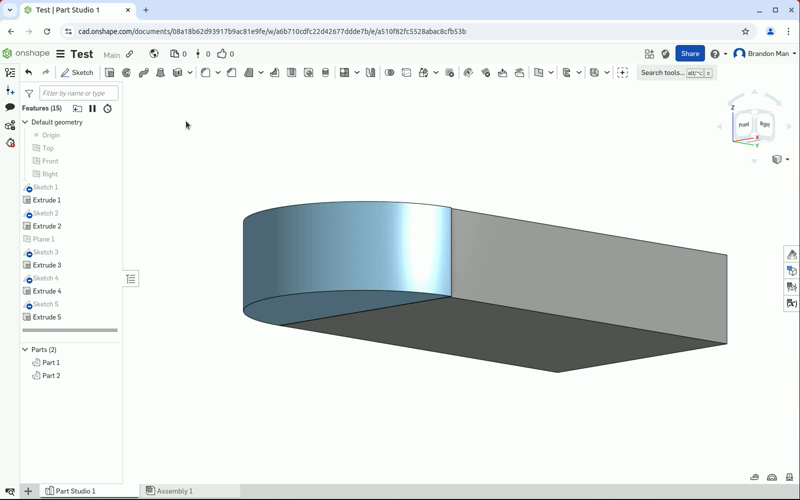
key(down, 3)
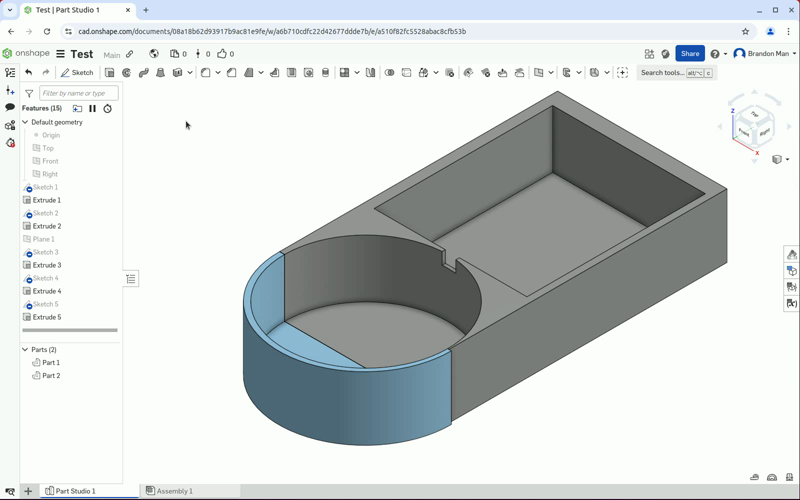
mouse_move(73, 189)
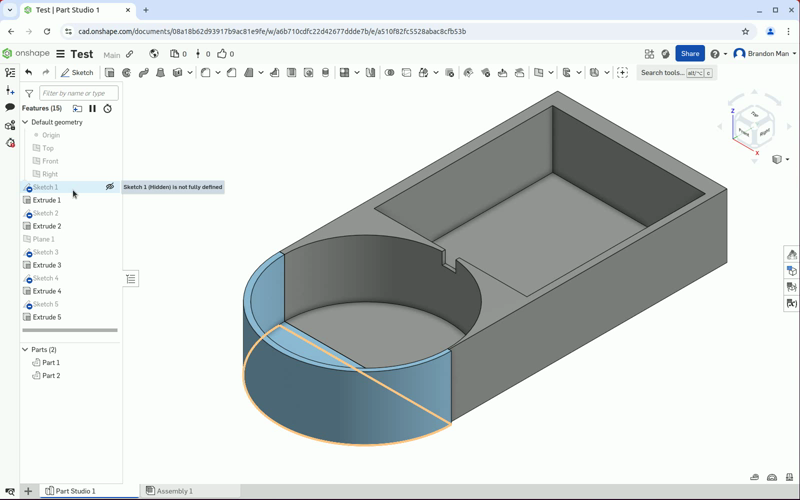
click(73, 189)